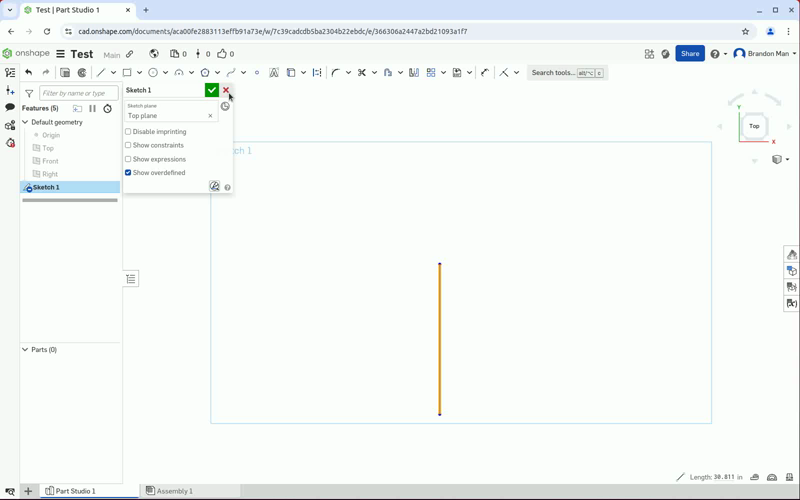
key(shift+h)
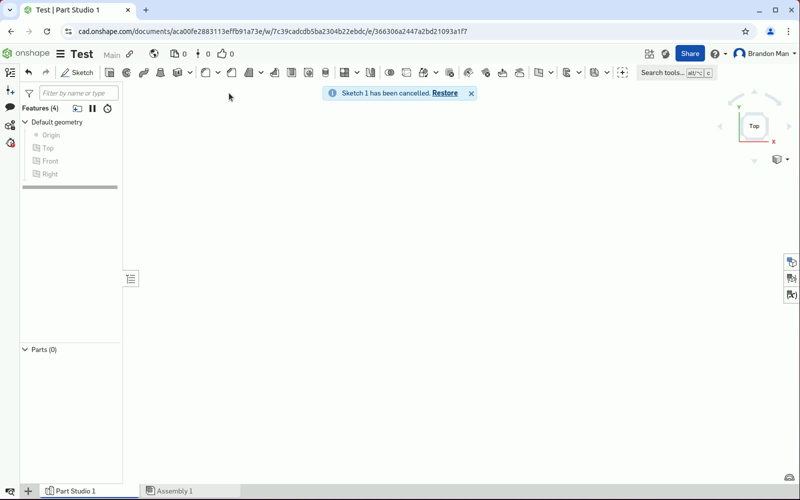
mouse_move(73, 352)
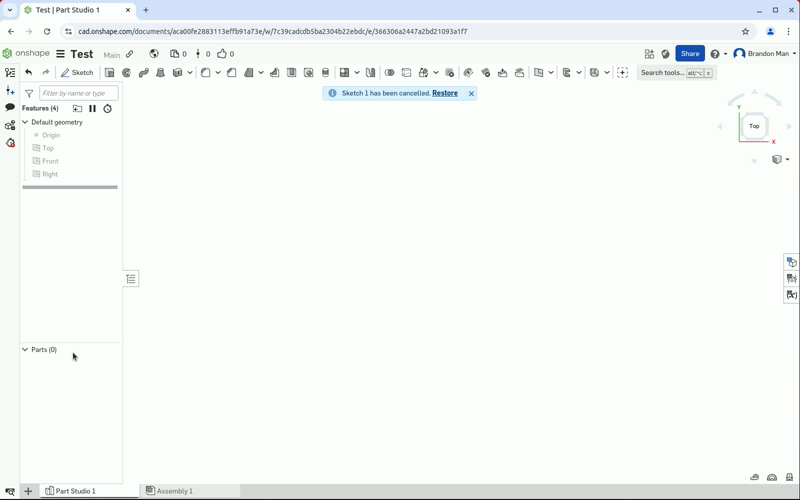
key(y)
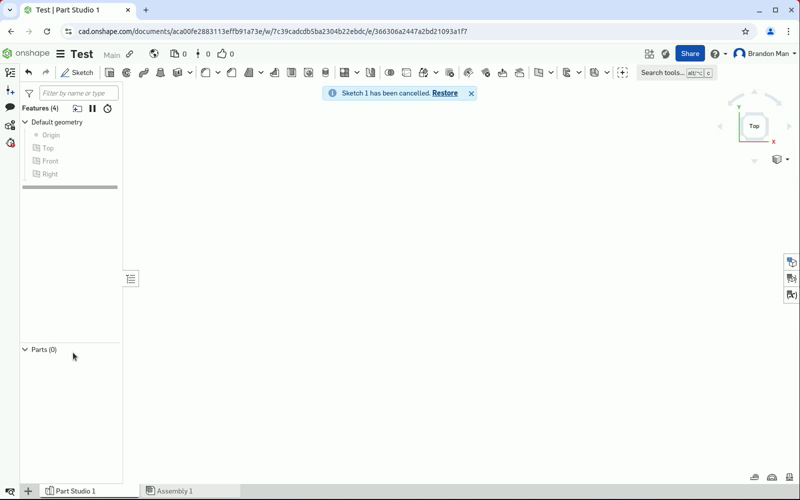
key(shift+p)
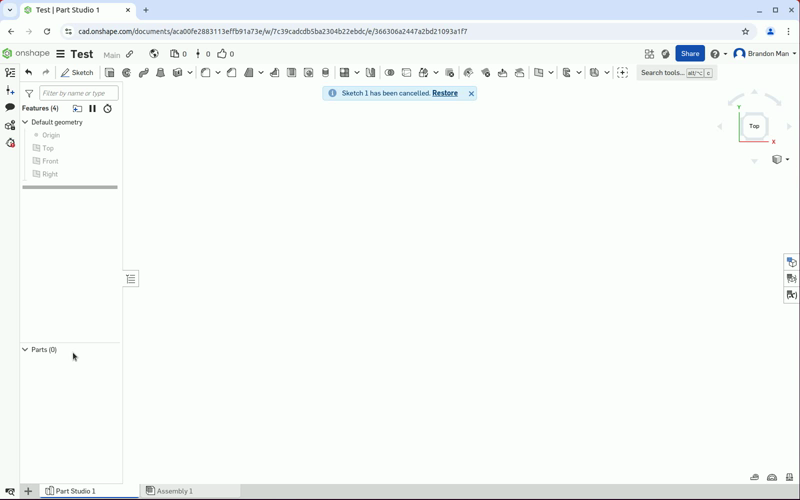
key(space)
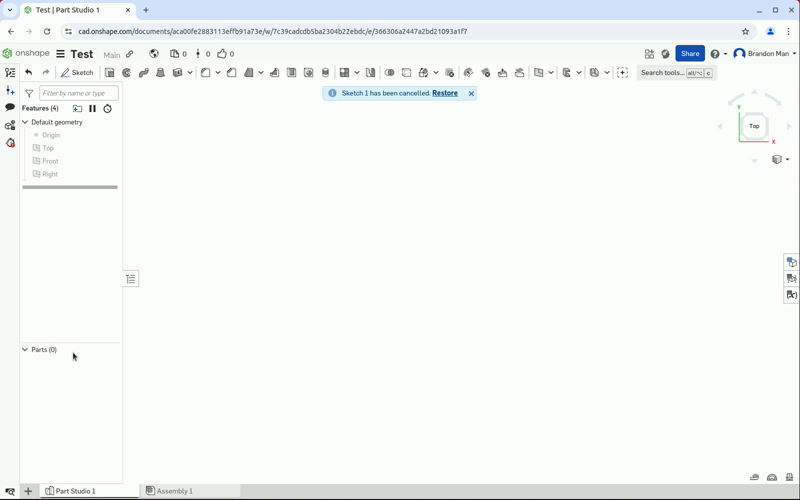
key_down(shift)
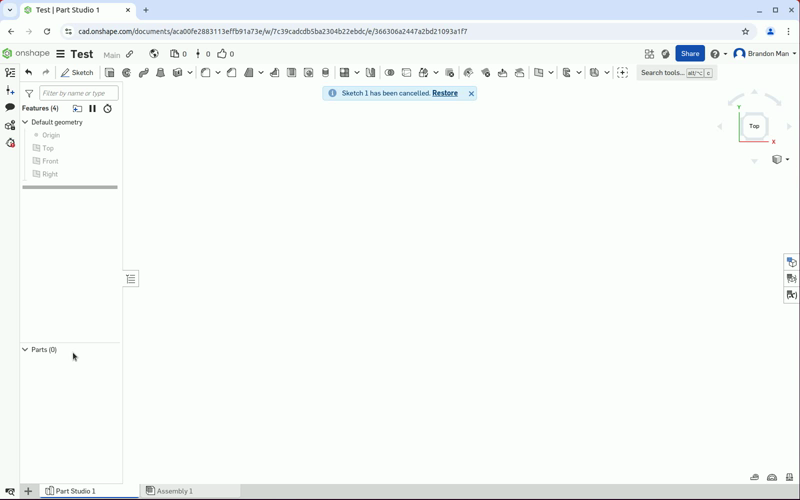
key(up)
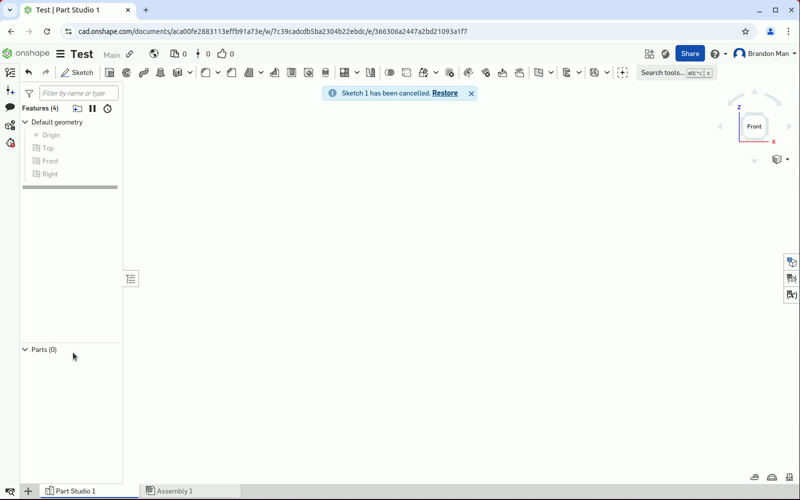
key_up(shift)
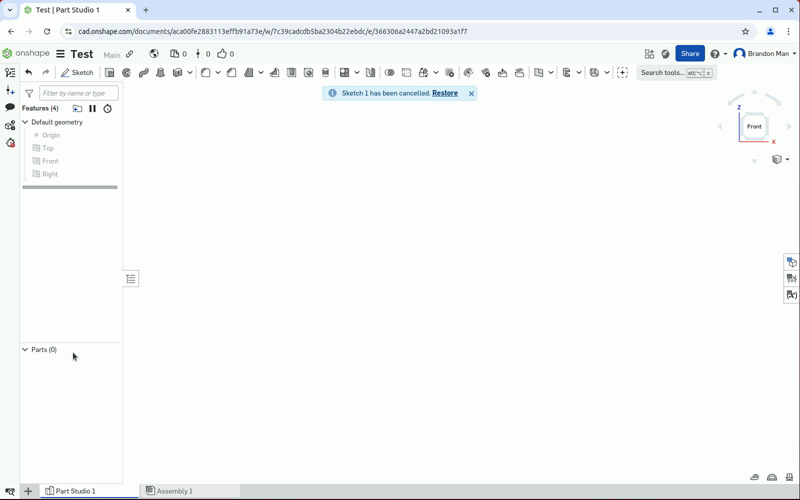
mouse_move(73, 352)
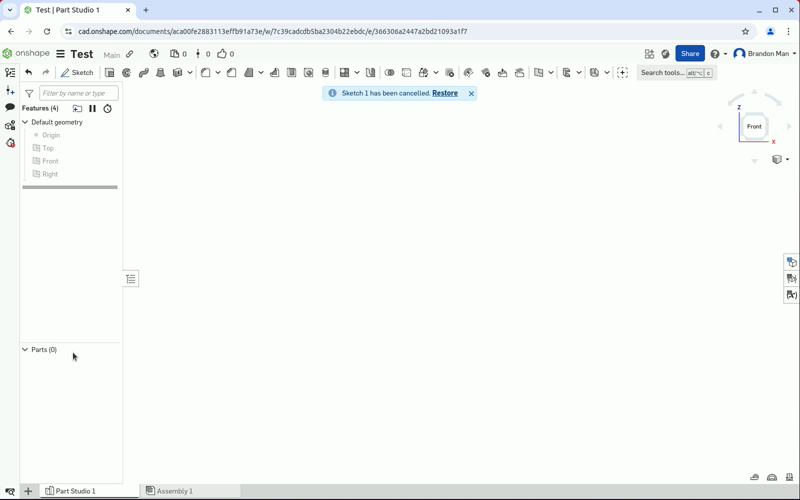
key(shift+y)
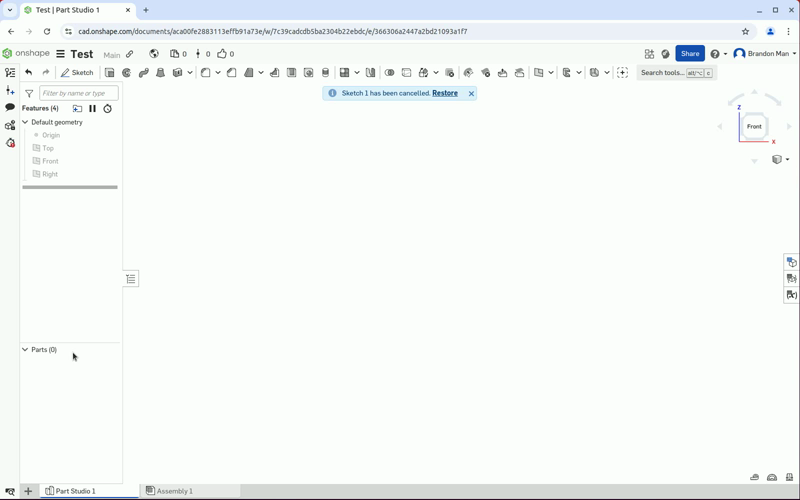
key(shift+s)
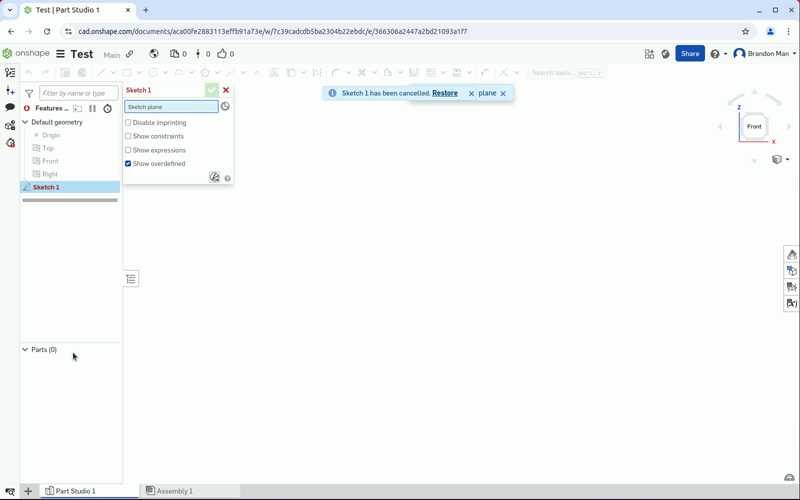
mouse_move(73, 163)
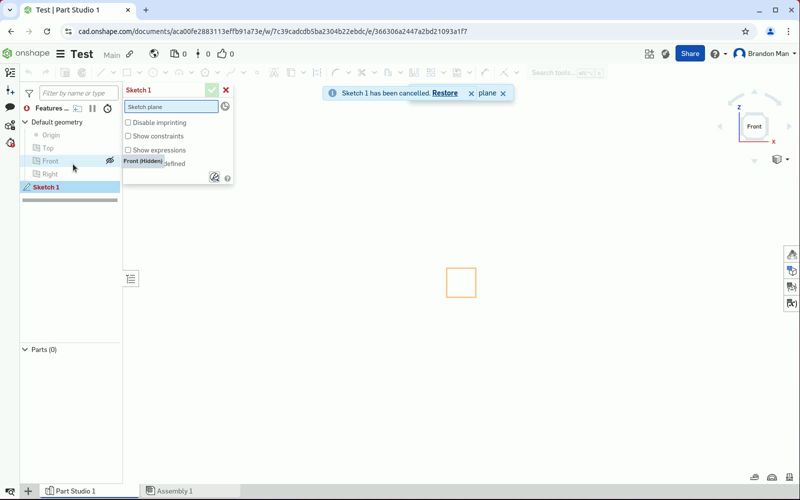
click(73, 163)
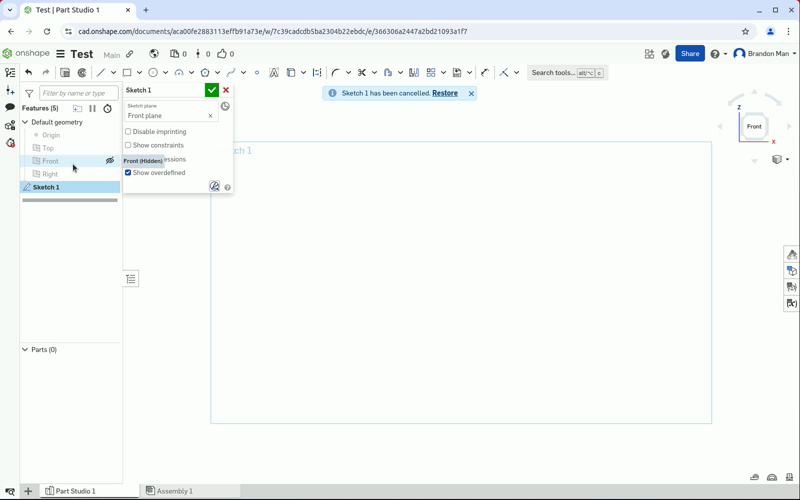
mouse_move(73, 352)
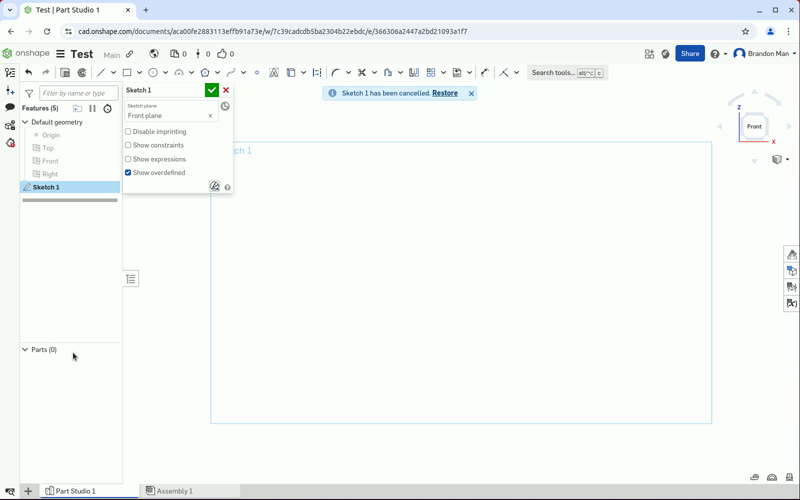
key(y)
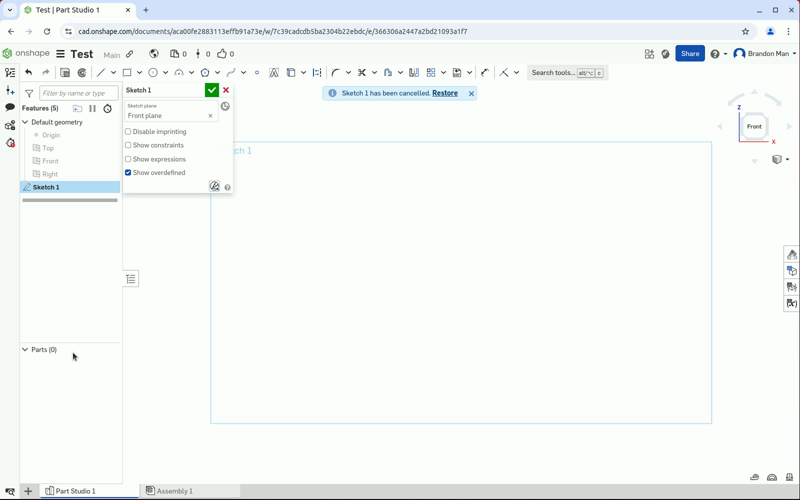
key(l)
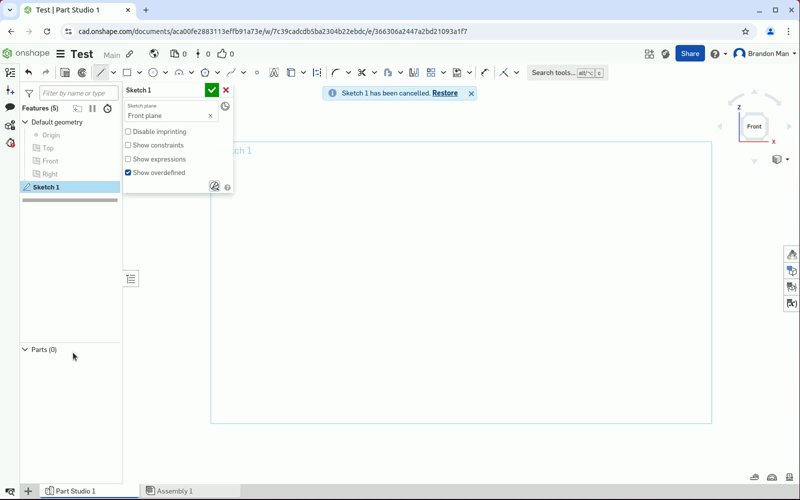
key_down(shift)
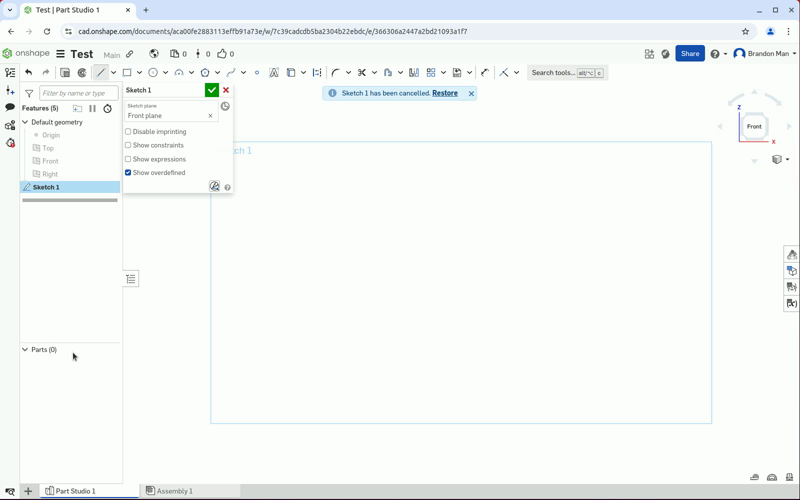
mouse_move(348, 282)
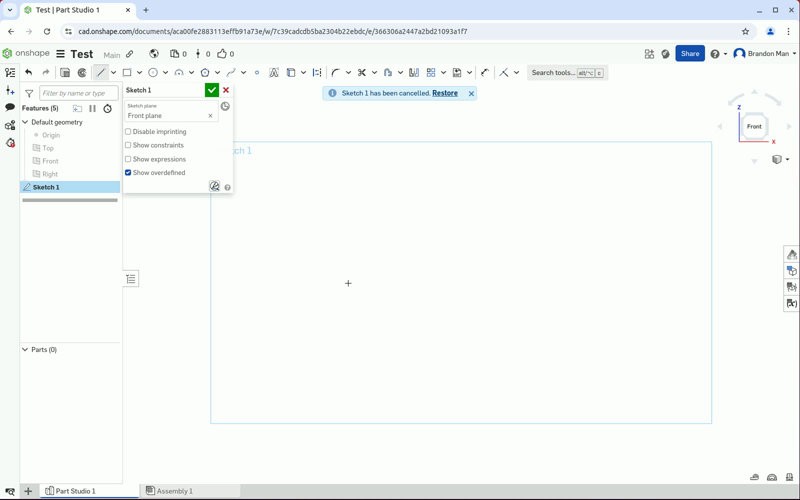
click(348, 282)
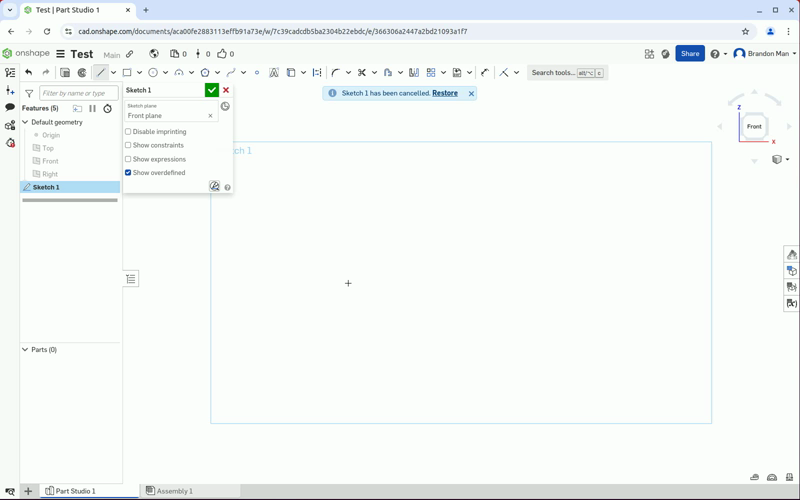
key_up(shift)
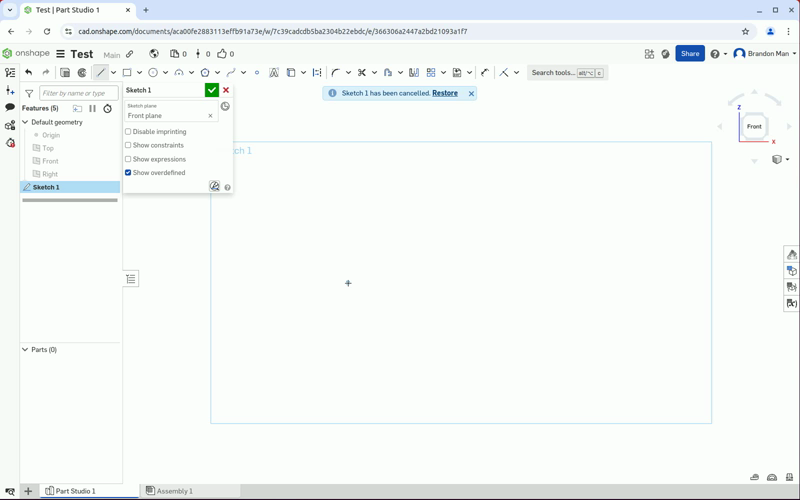
key_down(shift)
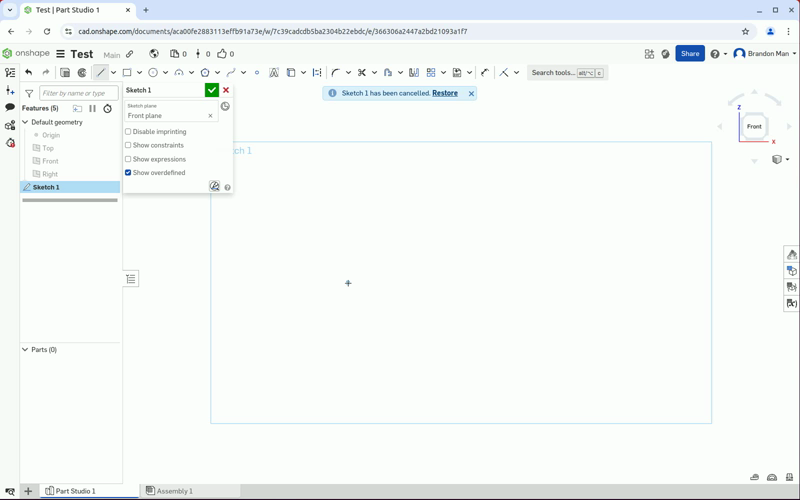
mouse_move(378, 282)
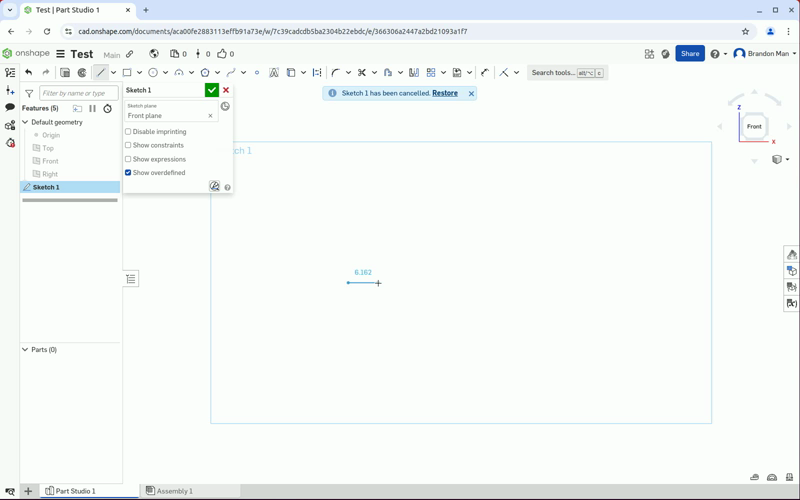
mouse_move(350, 282)
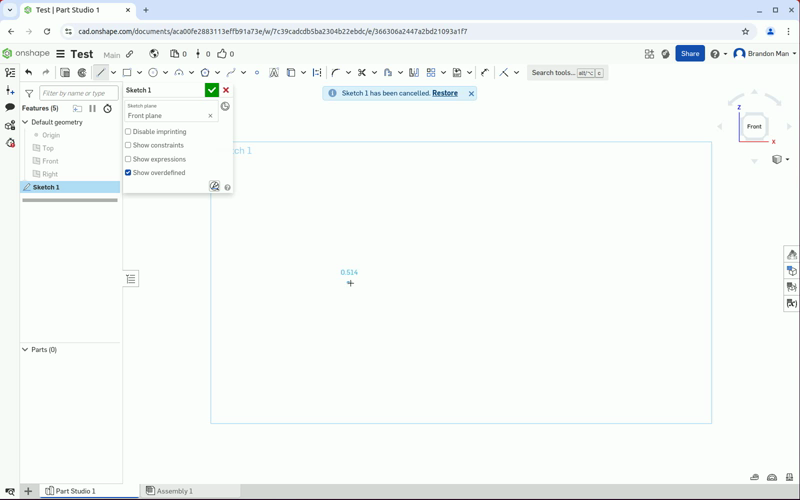
scroll(6)
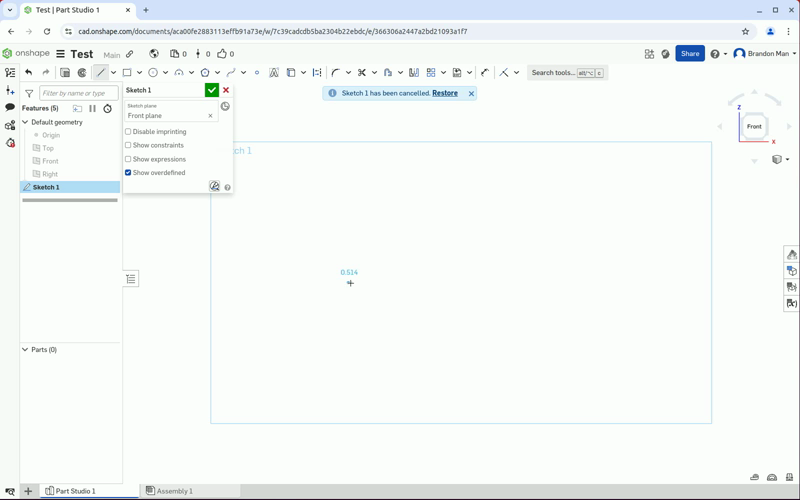
scroll(6)
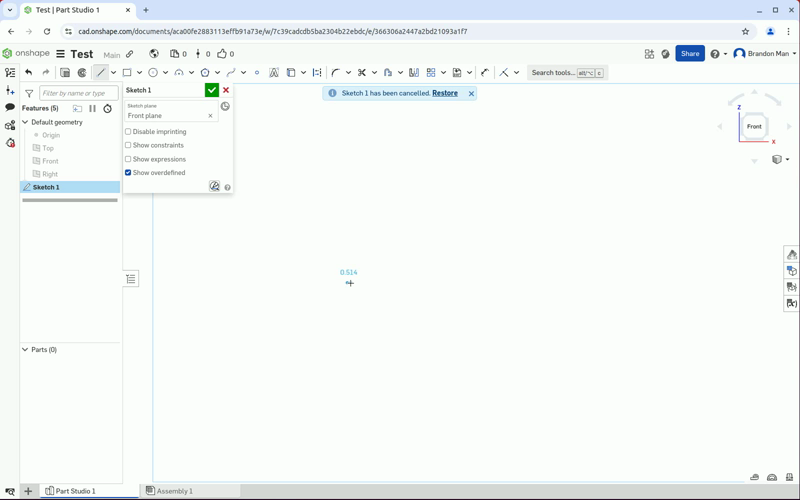
scroll(6)
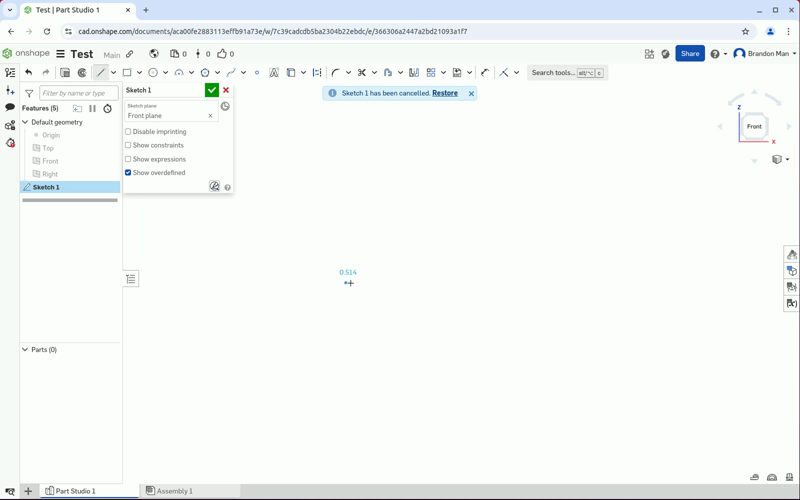
scroll(6)
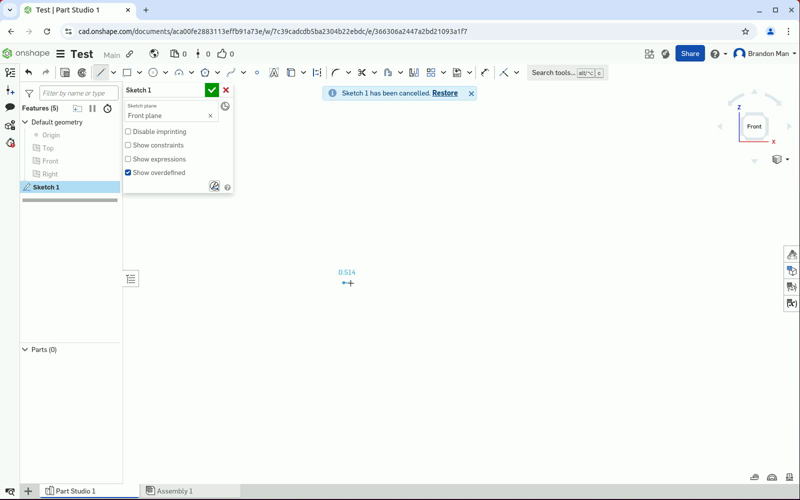
scroll(6)
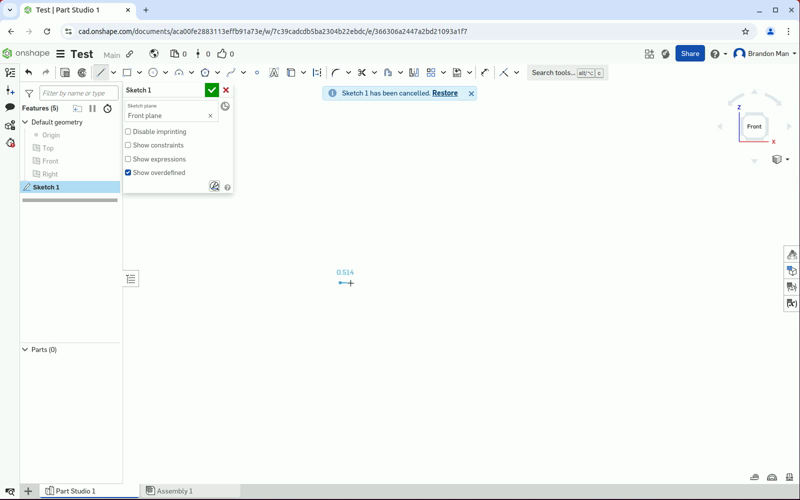
scroll(6)
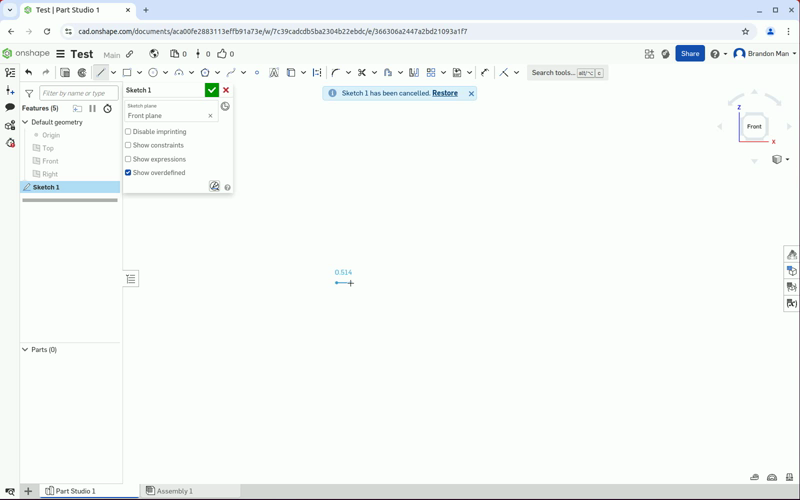
scroll(6)
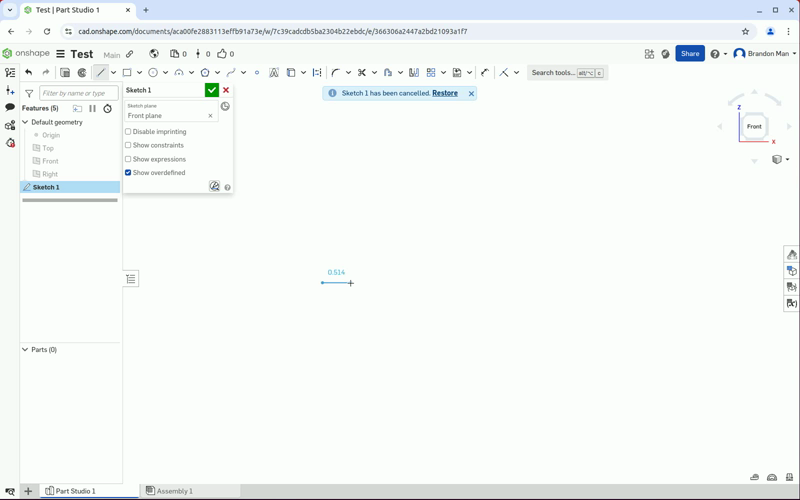
click(350, 282)
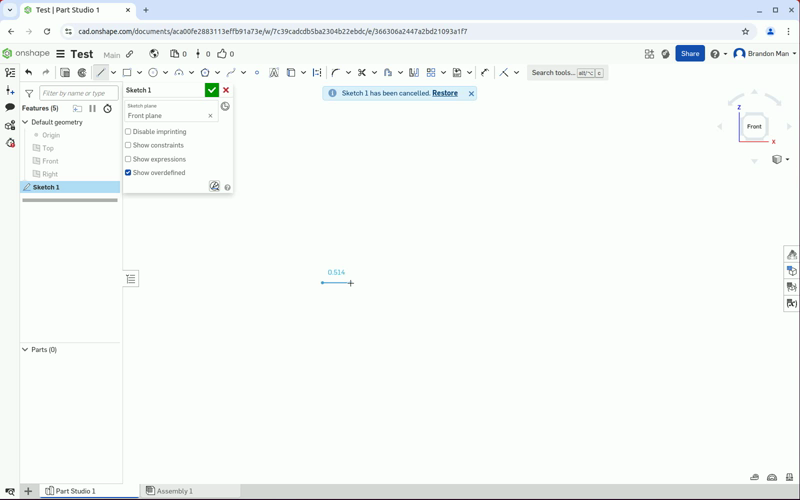
scroll(-6)
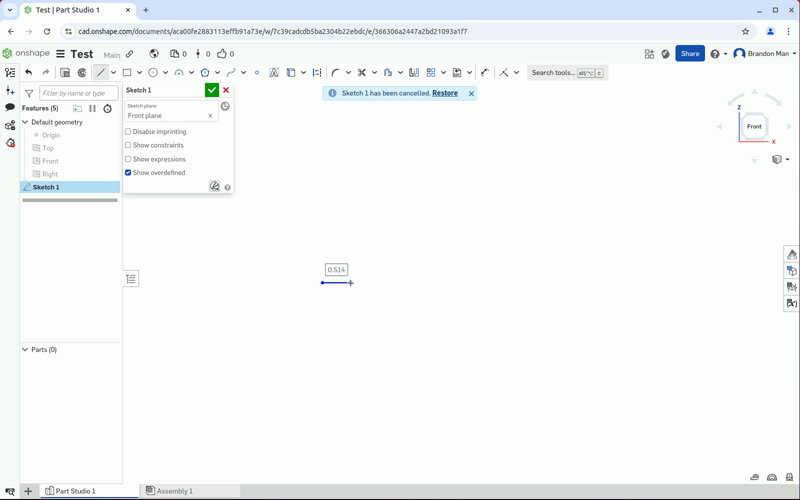
scroll(-6)
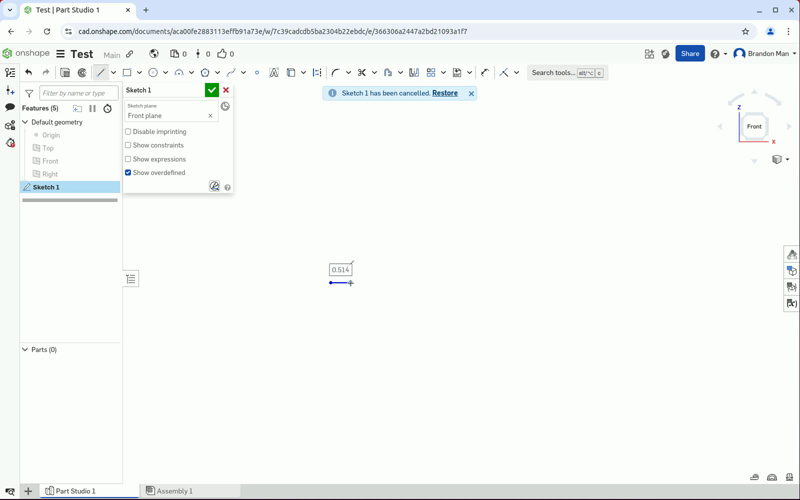
scroll(-6)
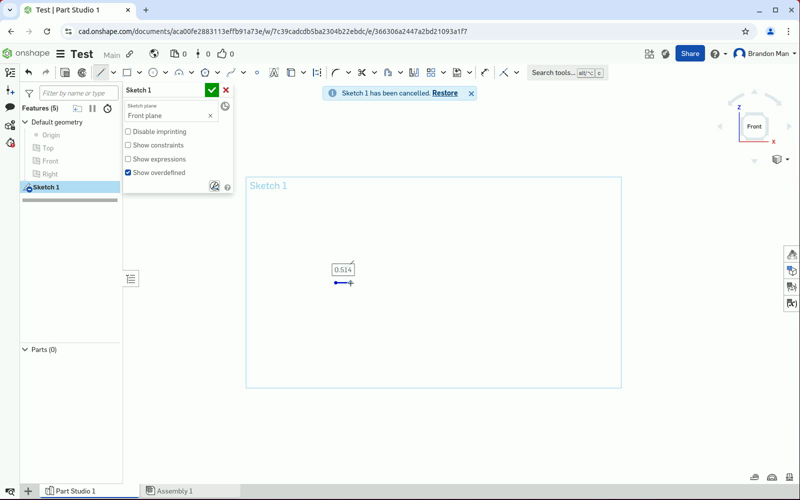
scroll(-6)
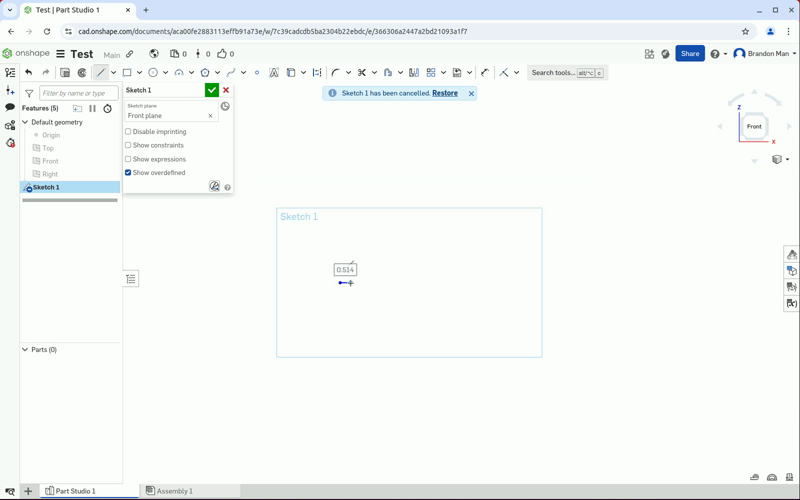
scroll(-6)
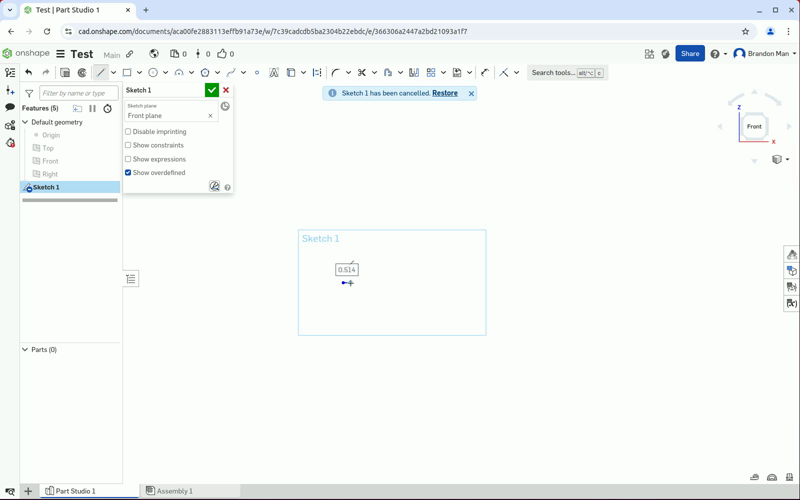
scroll(-6)
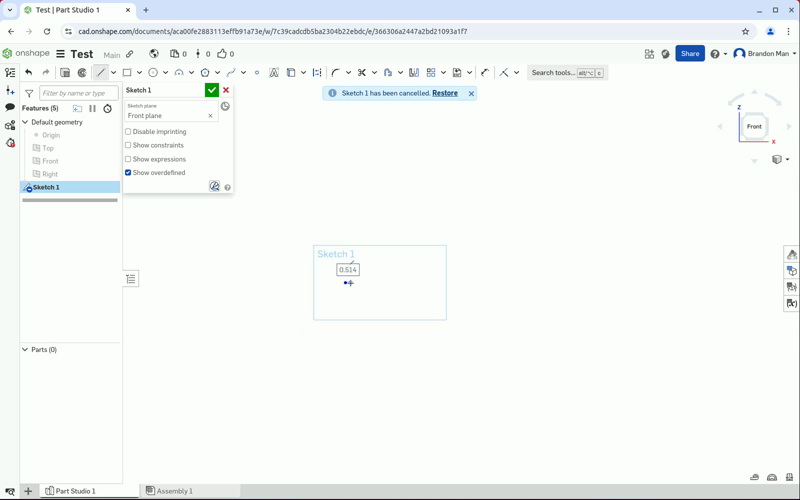
scroll(-6)
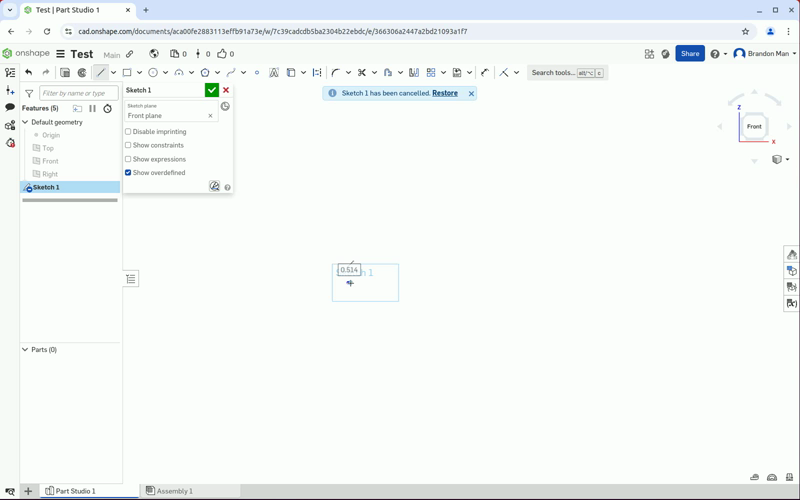
key_up(shift)
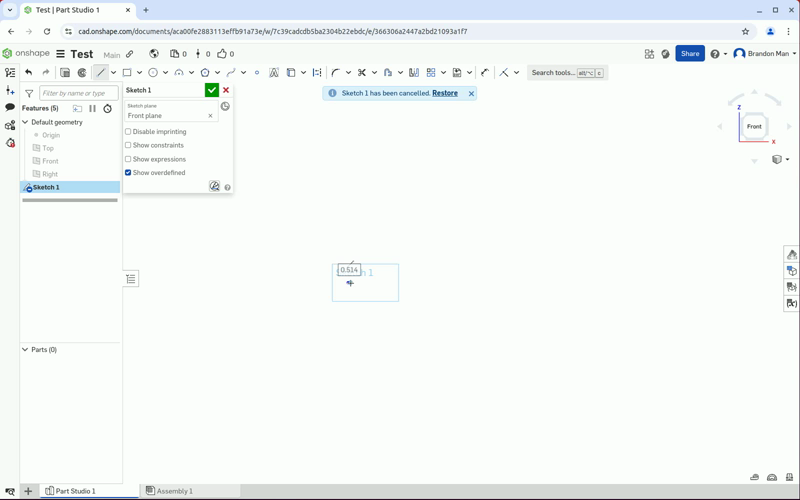
key_down(shift)
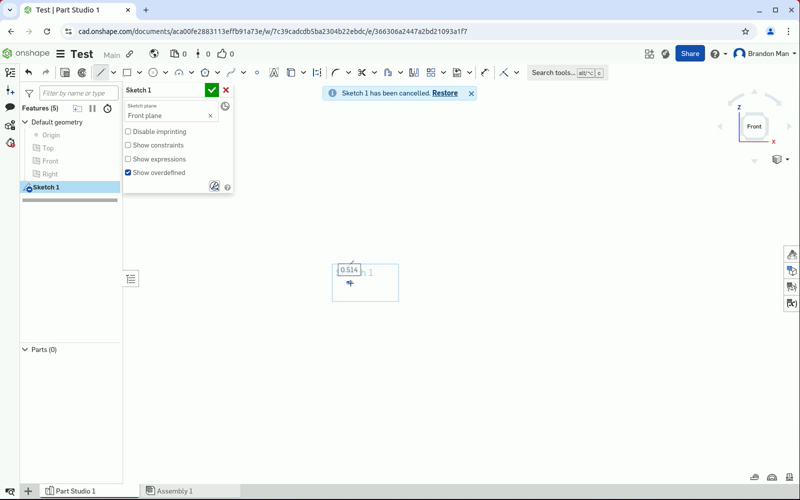
mouse_move(380, 282)
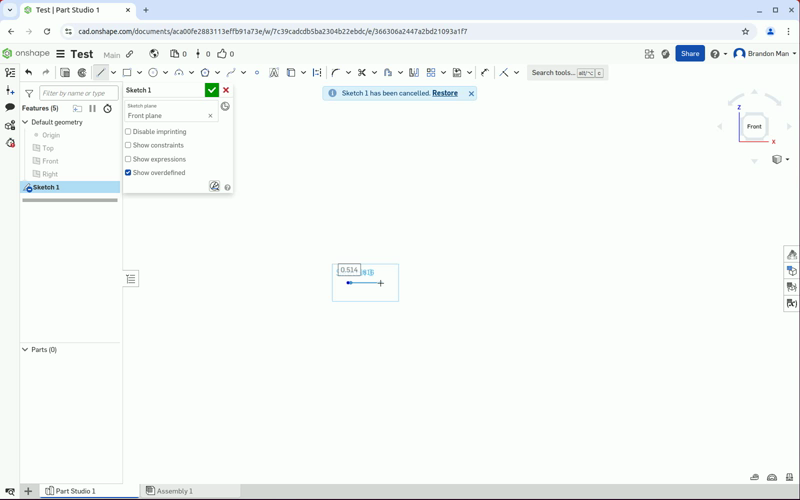
mouse_move(350, 285)
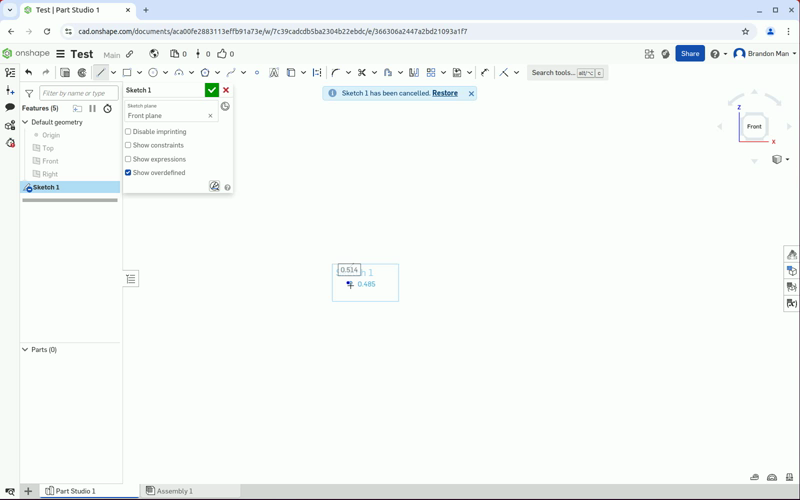
scroll(6)
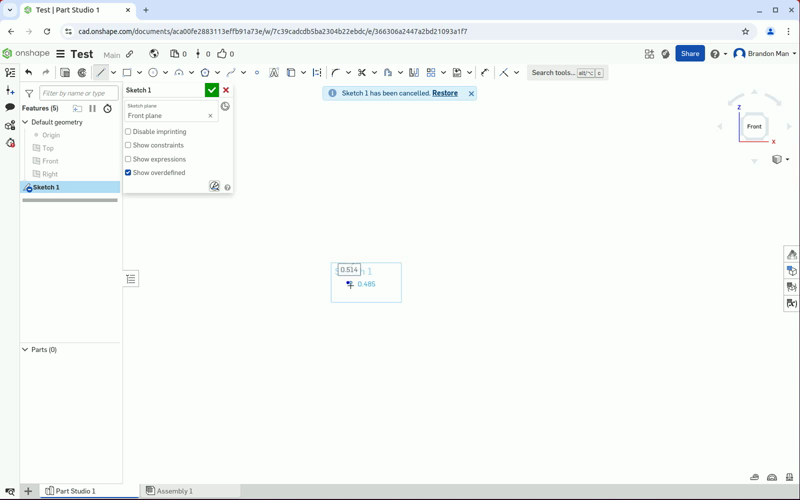
scroll(6)
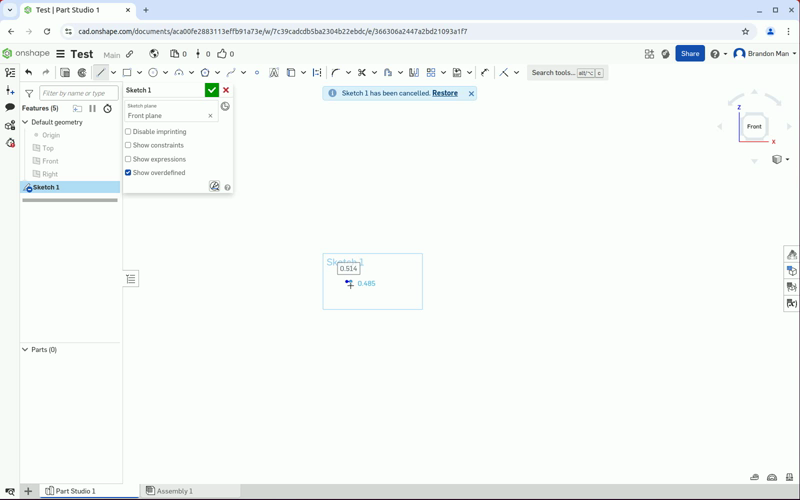
scroll(6)
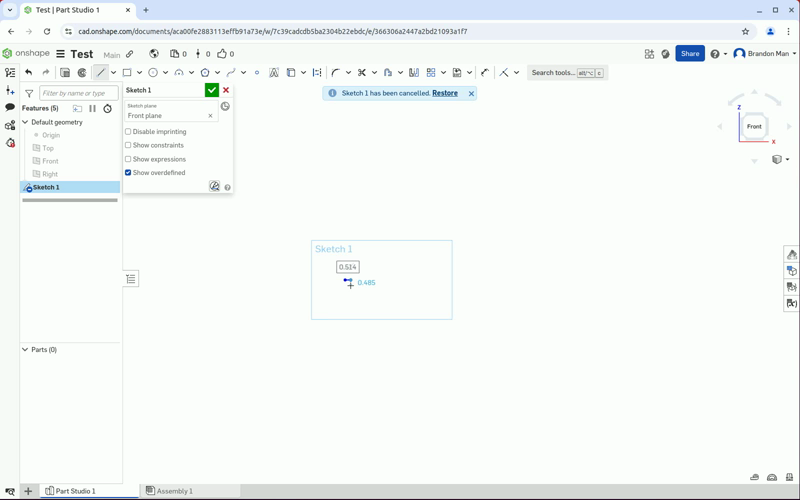
scroll(6)
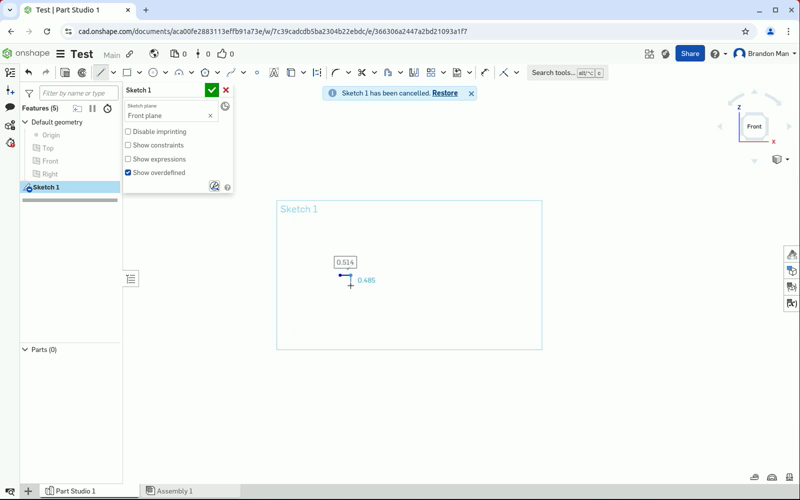
scroll(6)
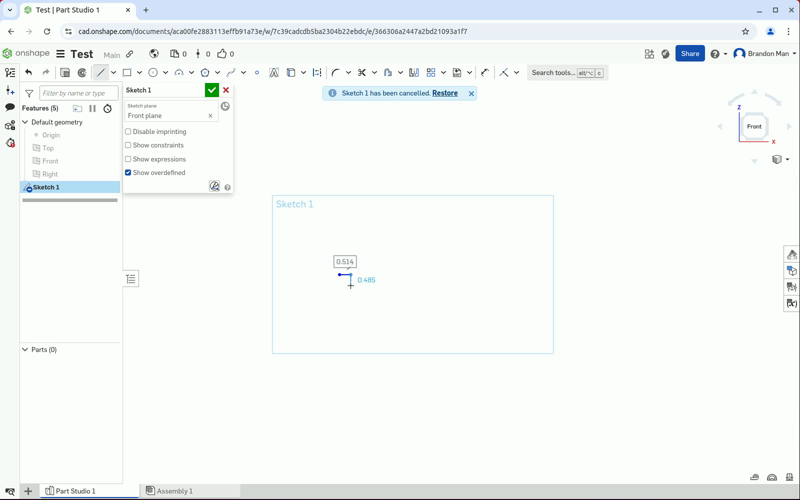
scroll(6)
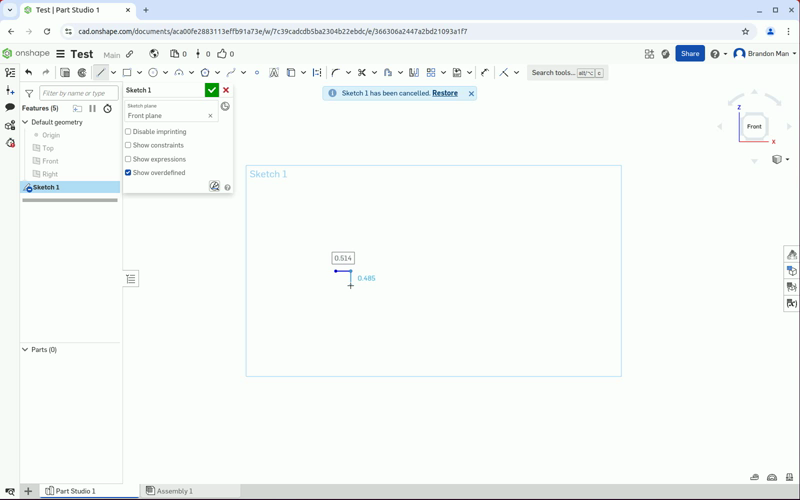
scroll(6)
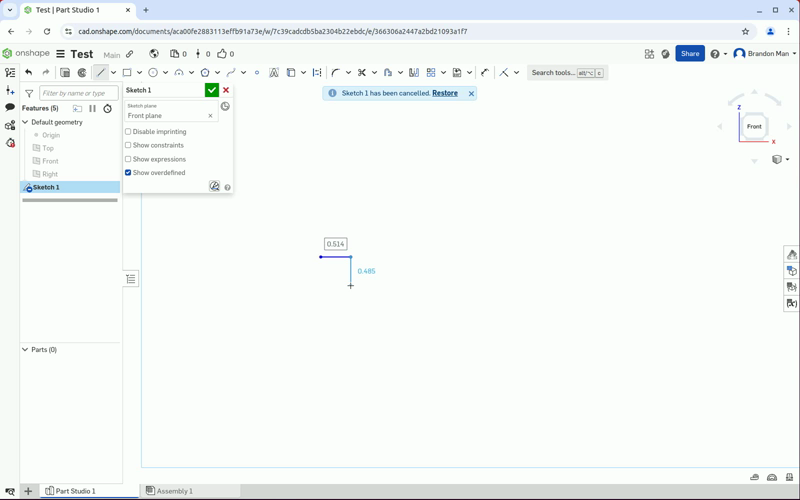
click(350, 285)
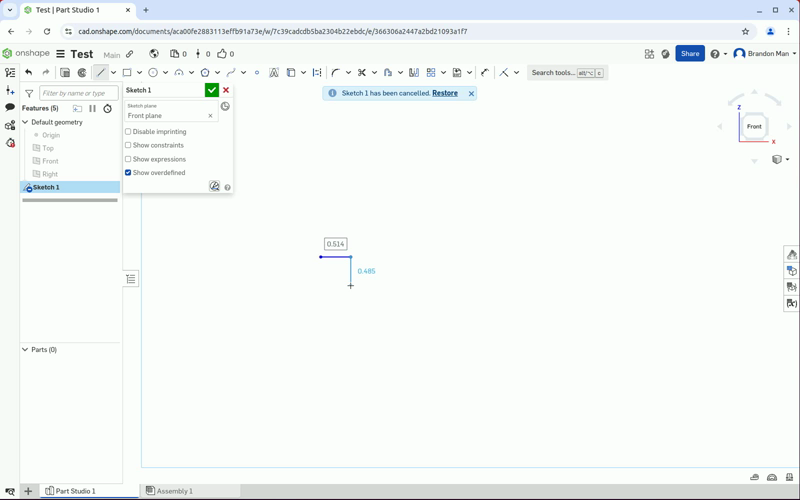
scroll(-6)
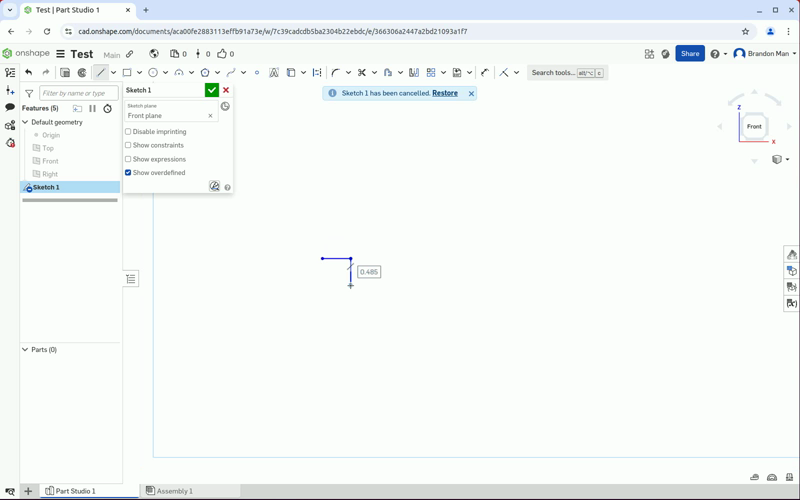
scroll(-6)
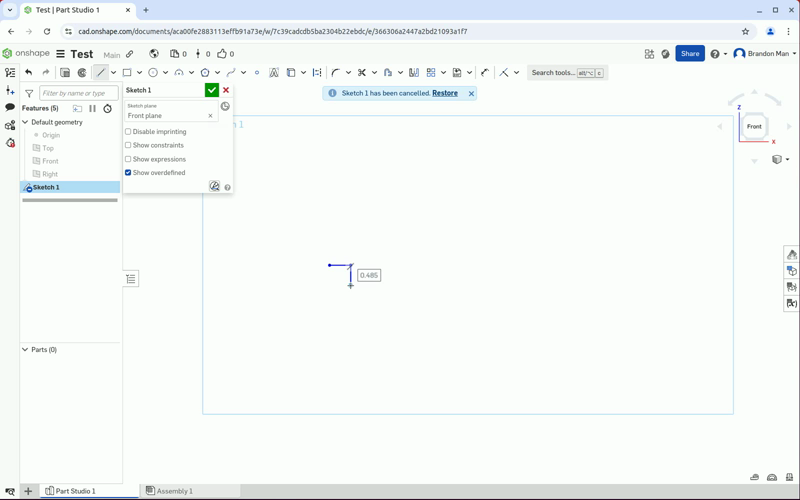
scroll(-6)
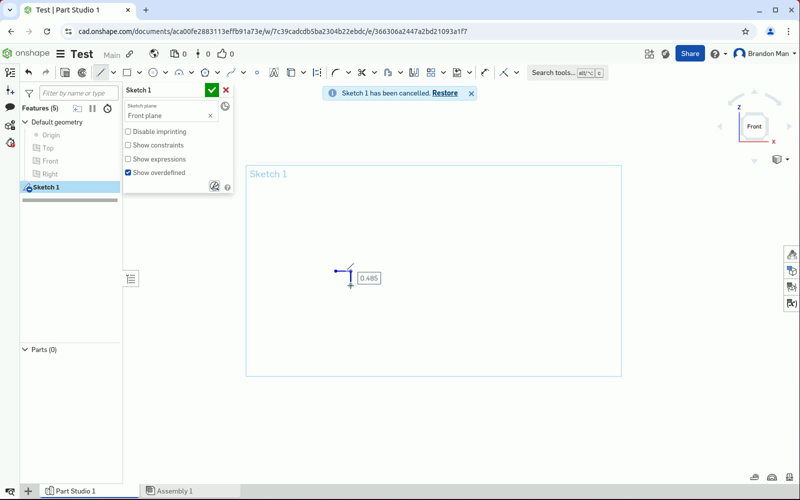
scroll(-6)
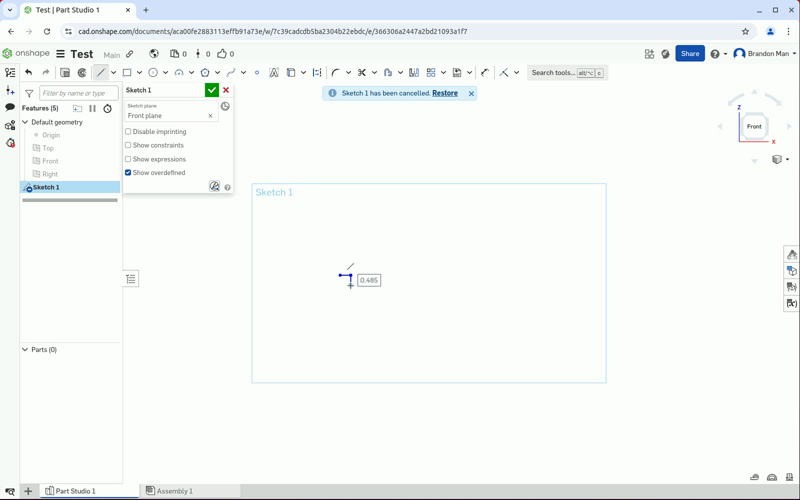
scroll(-6)
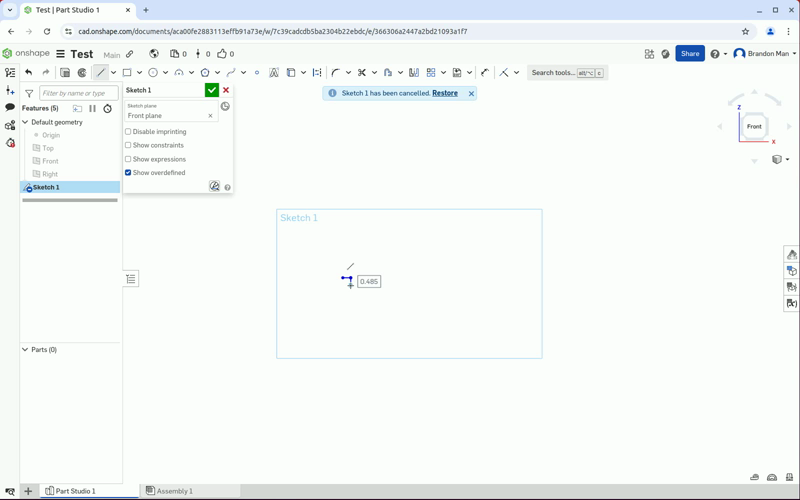
scroll(-6)
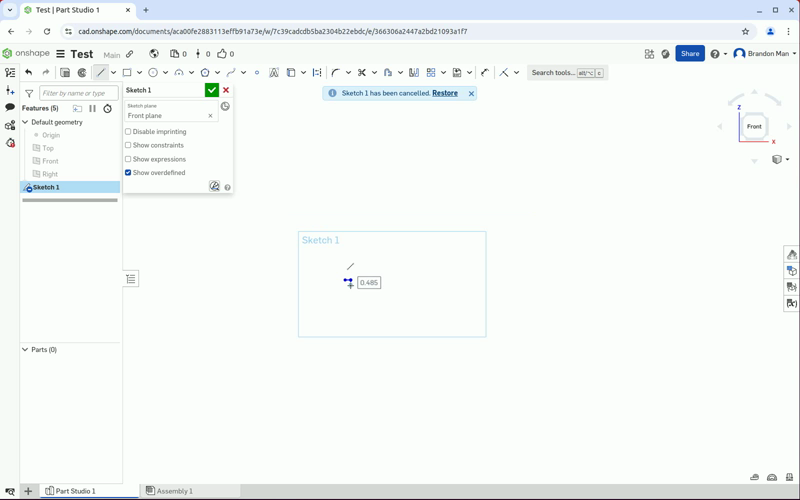
scroll(-6)
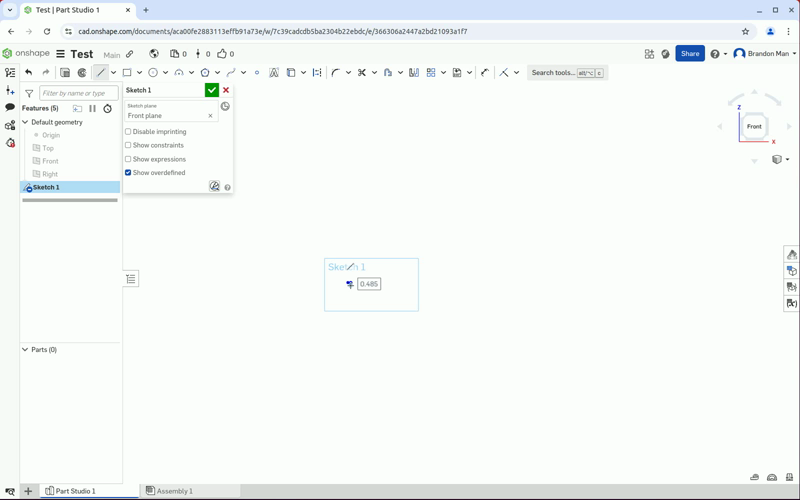
key_up(shift)
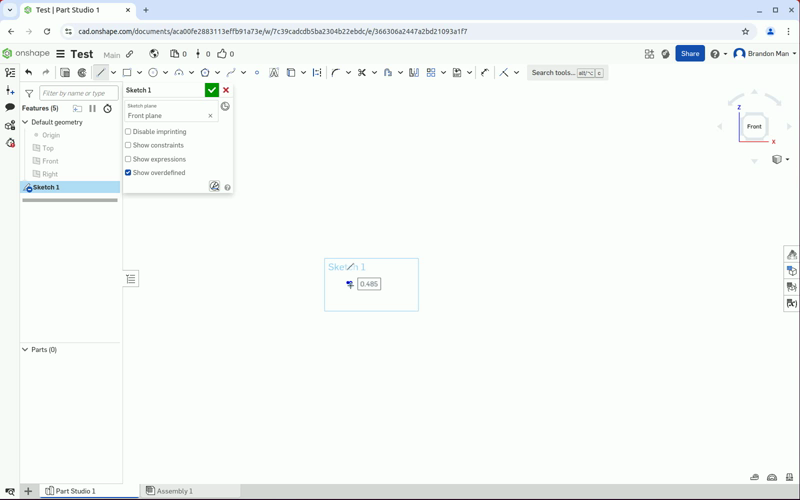
key_down(shift)
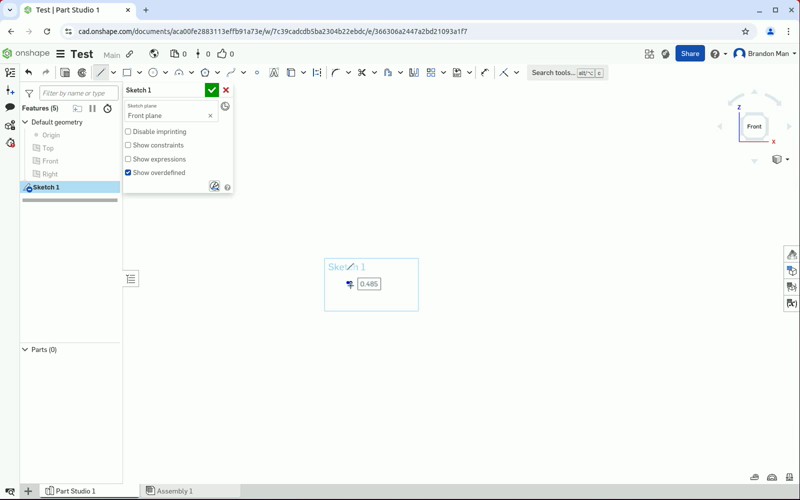
mouse_move(458, 285)
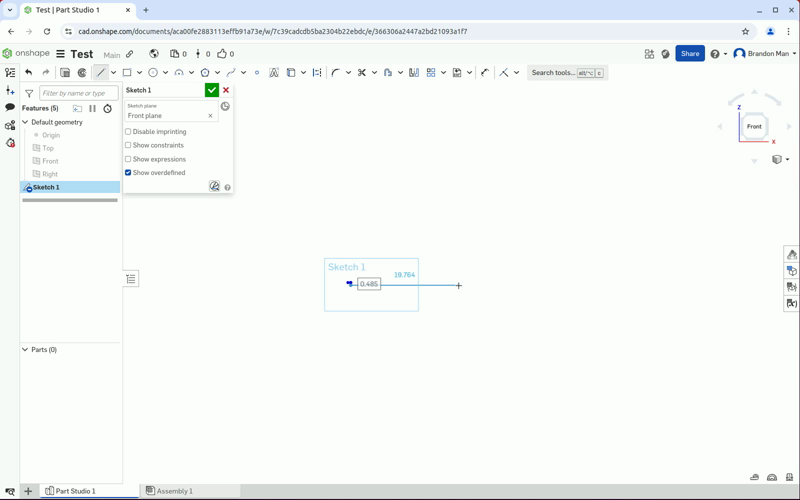
click(458, 285)
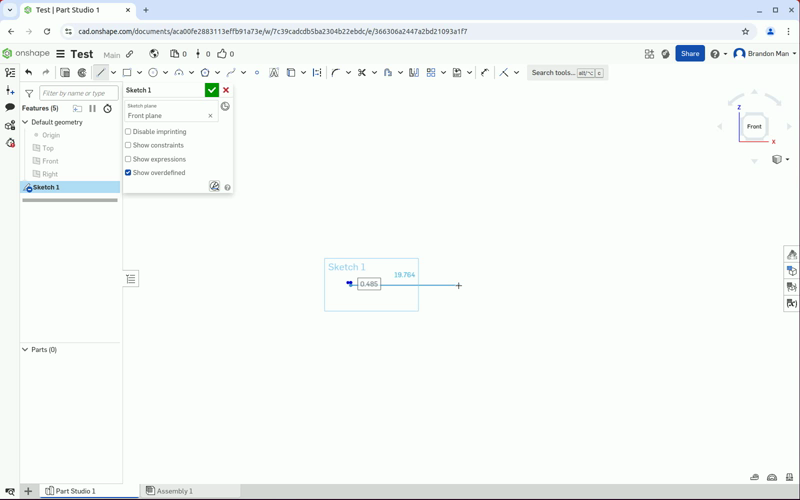
key_up(shift)
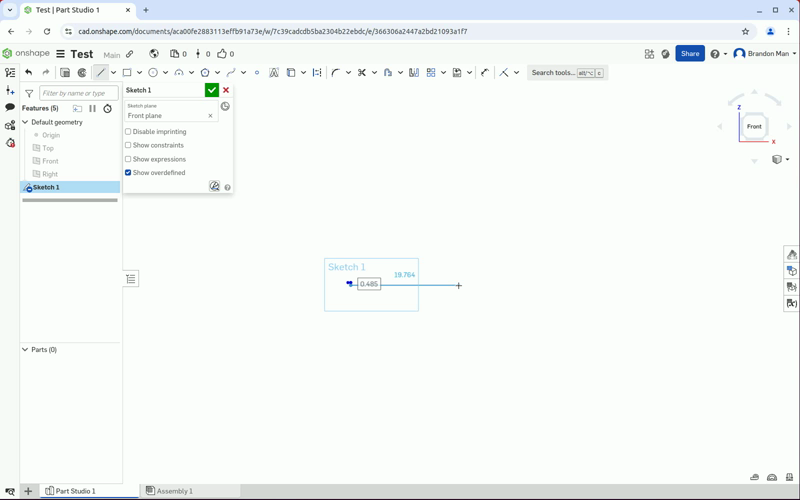
key_down(shift)
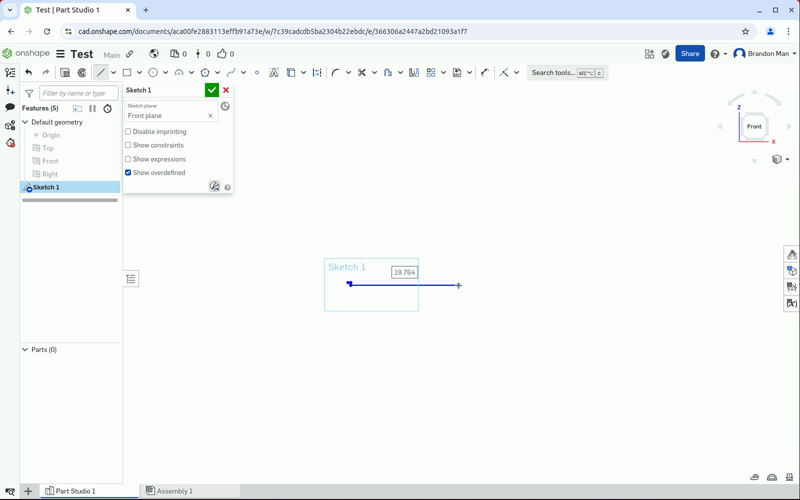
mouse_move(489, 285)
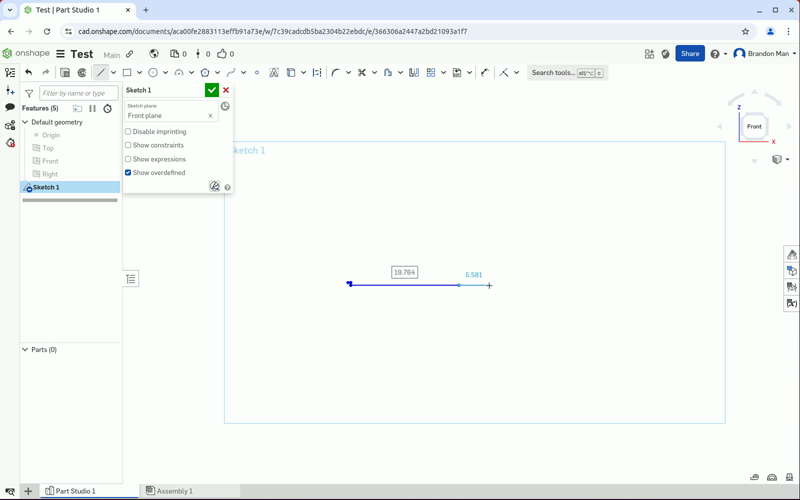
mouse_move(458, 282)
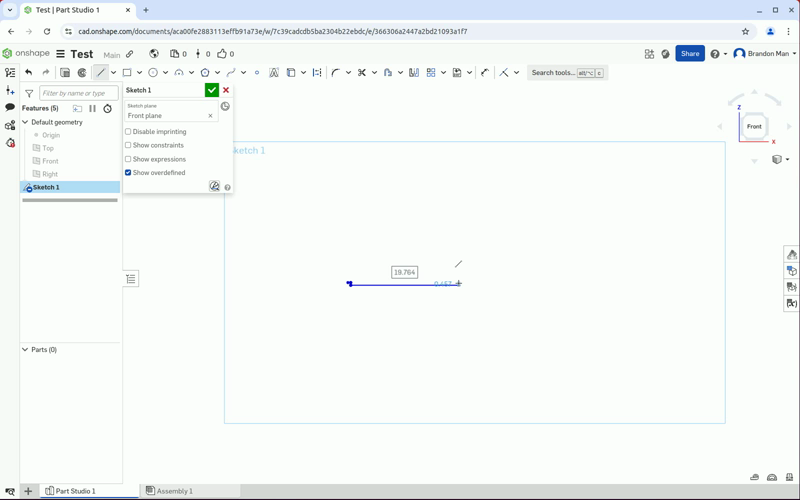
scroll(6)
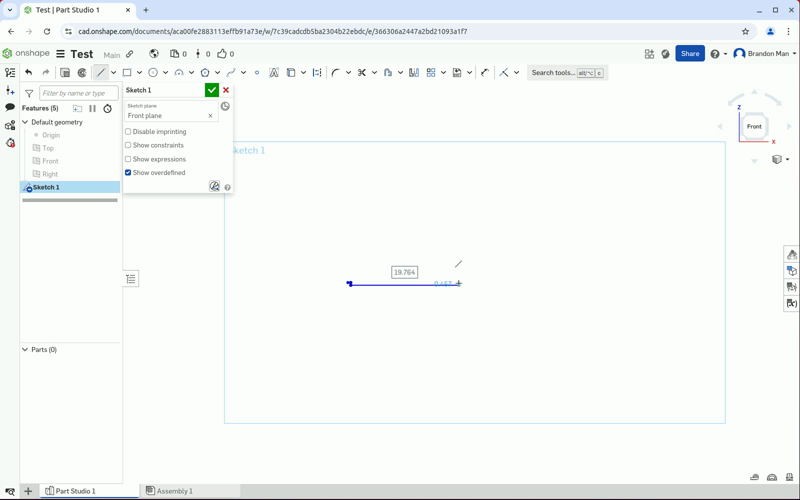
scroll(6)
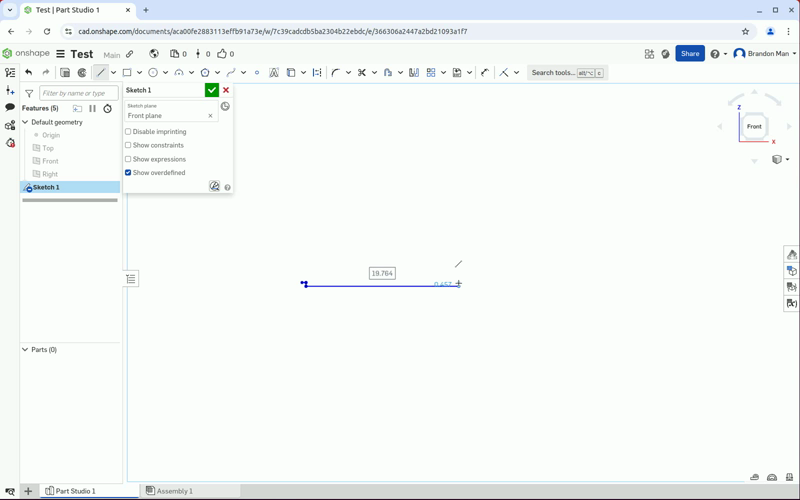
scroll(6)
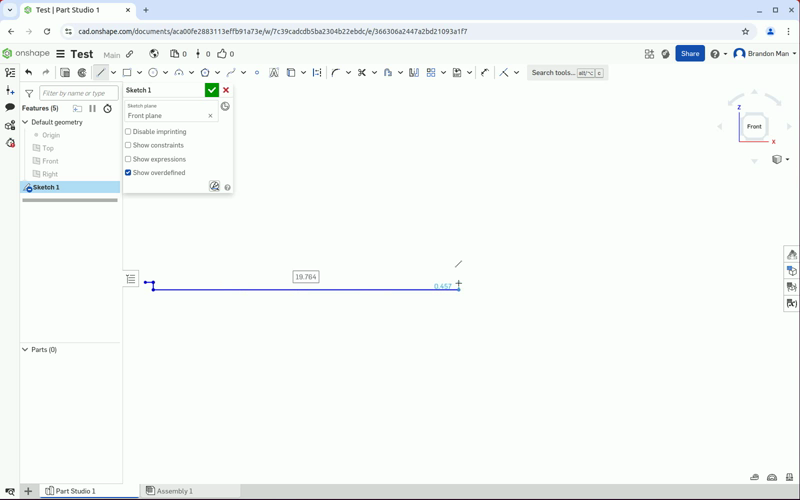
scroll(6)
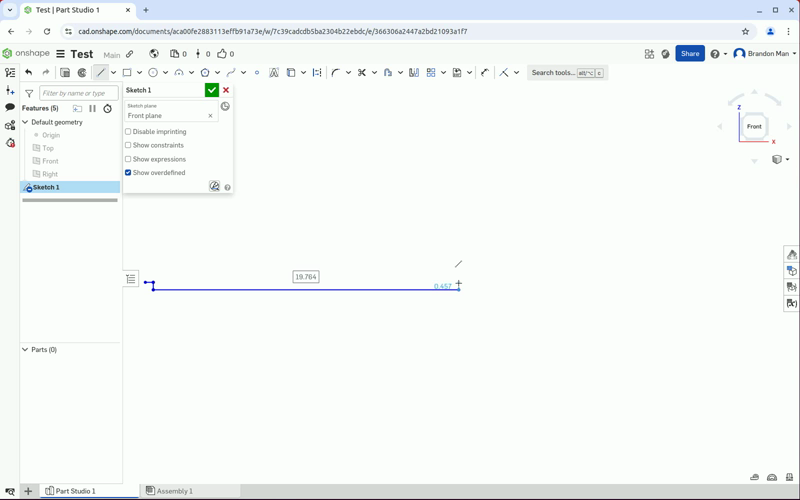
scroll(6)
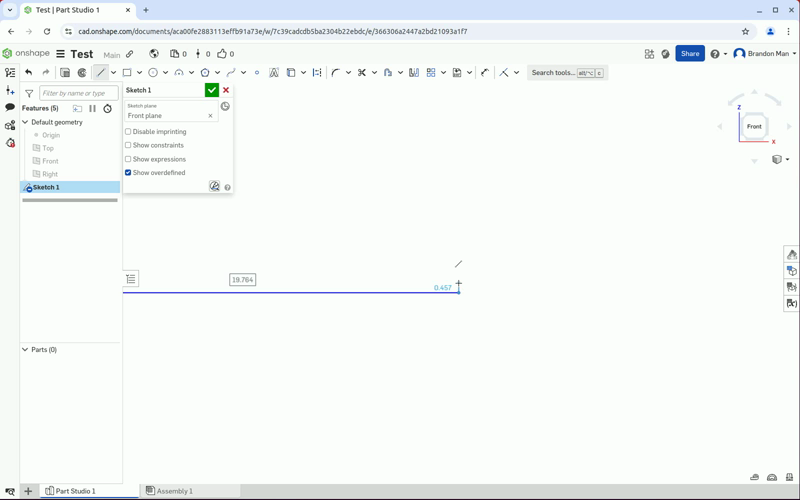
scroll(6)
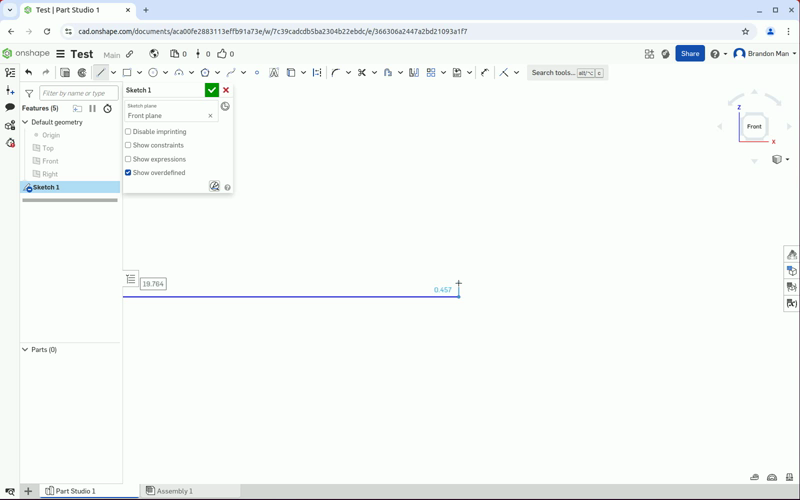
scroll(6)
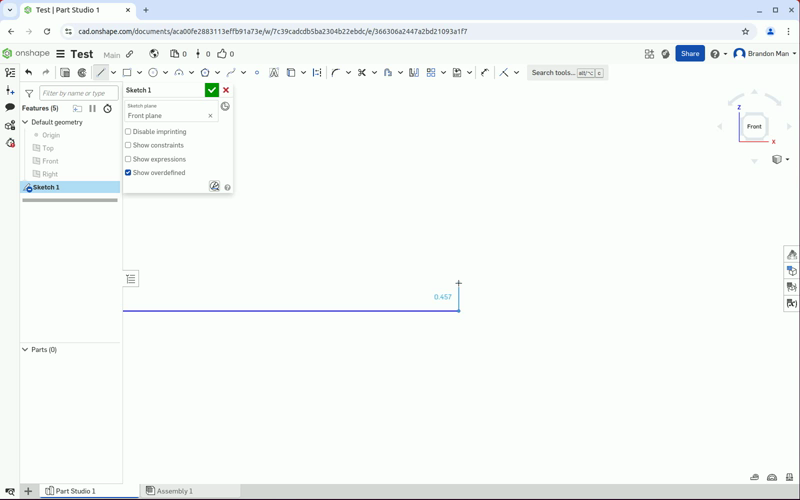
click(458, 282)
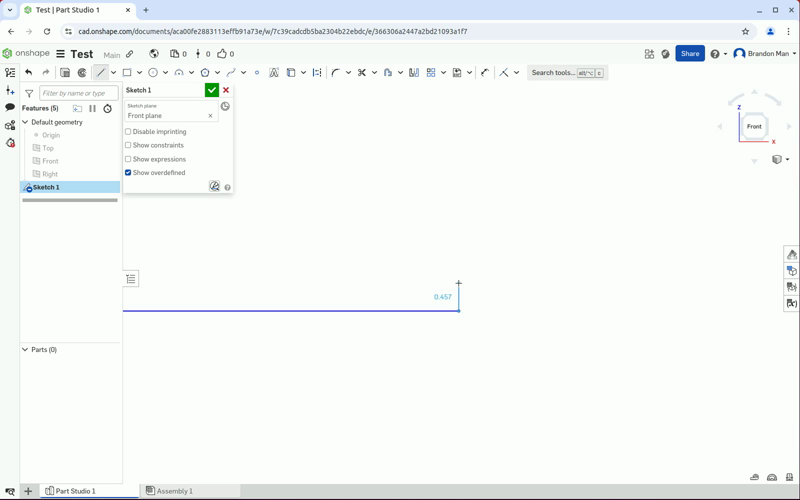
scroll(-6)
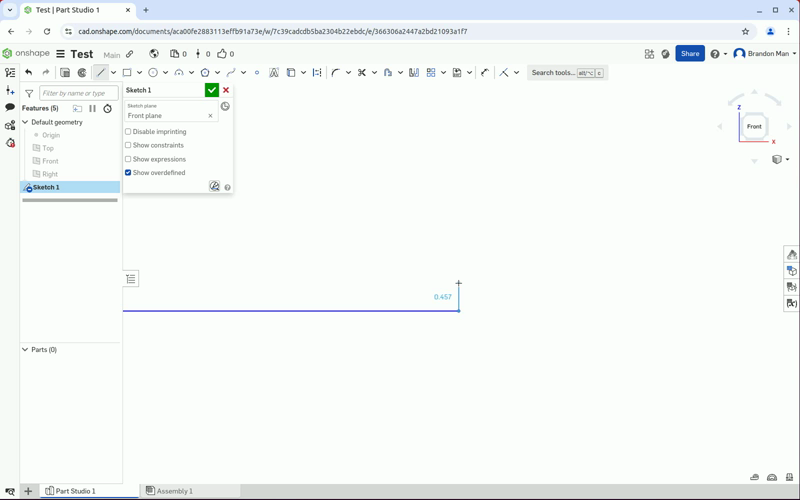
scroll(-6)
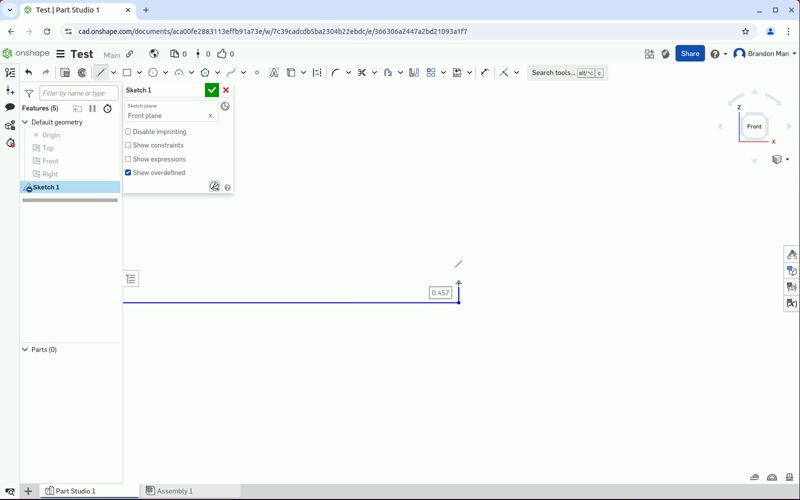
scroll(-6)
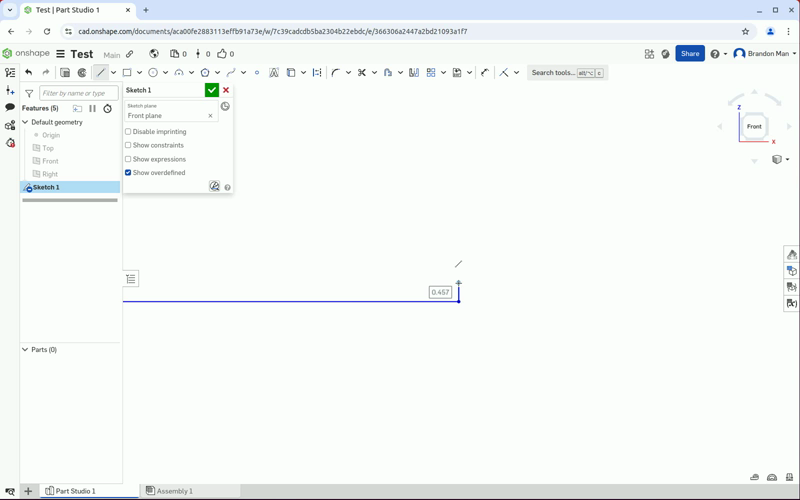
scroll(-6)
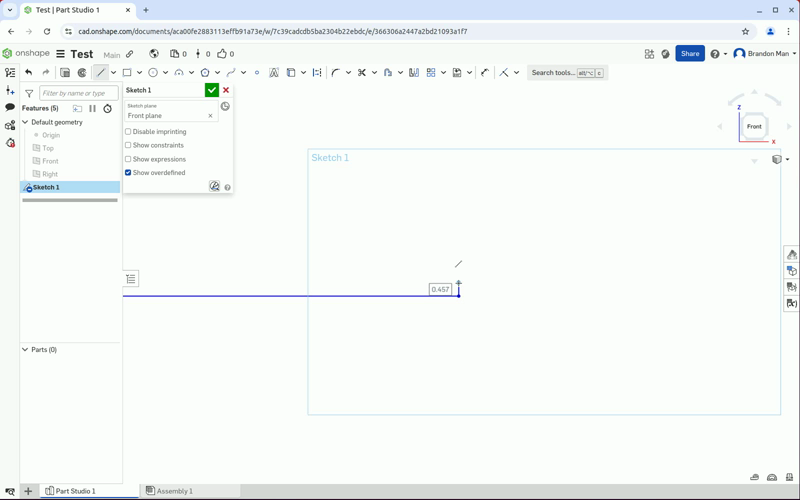
scroll(-6)
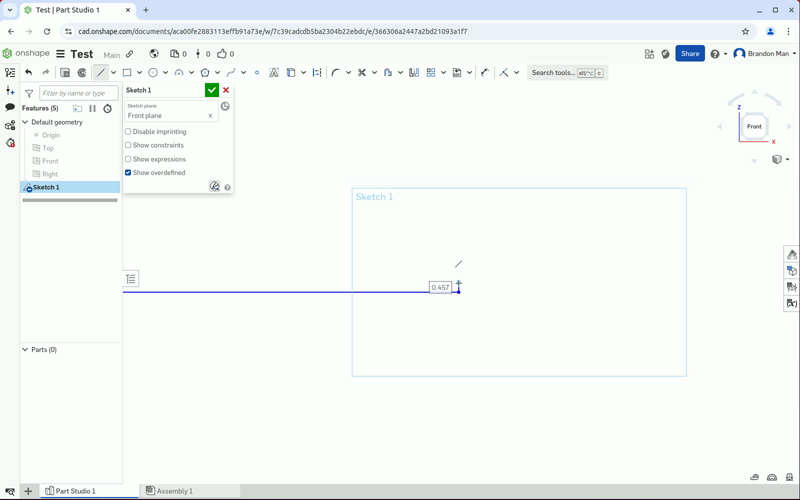
scroll(-6)
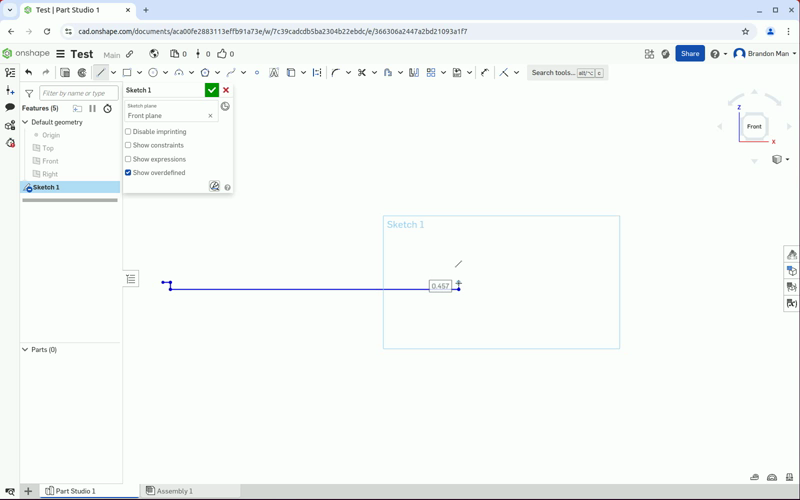
scroll(-6)
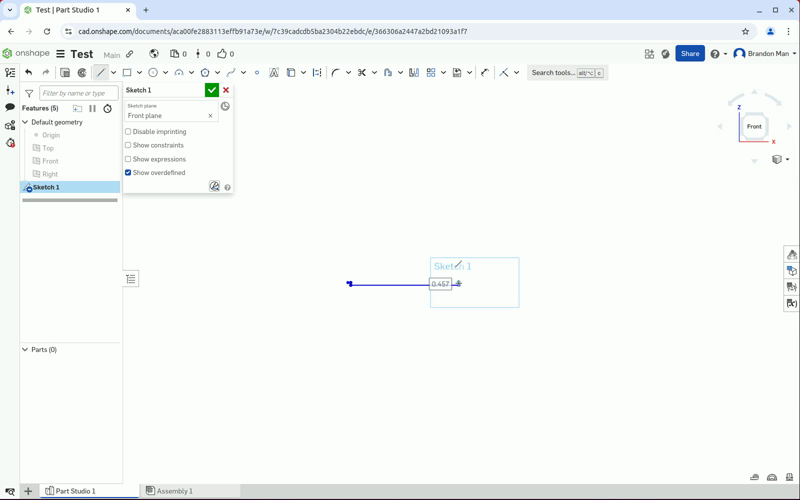
key_up(shift)
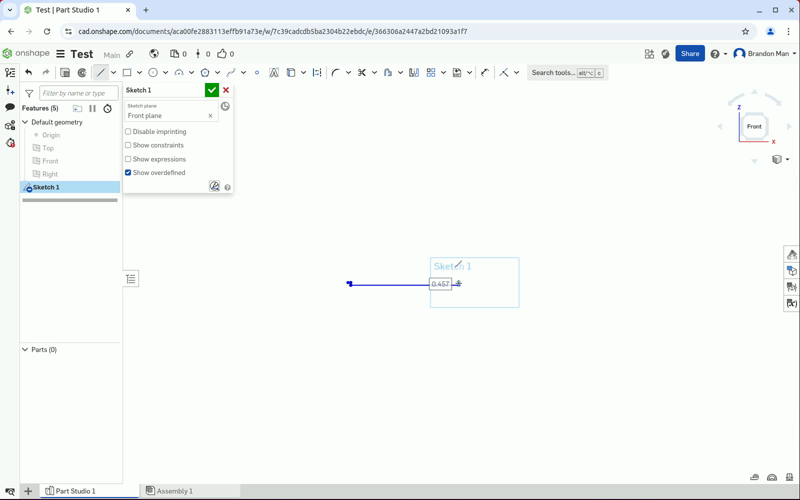
key_down(shift)
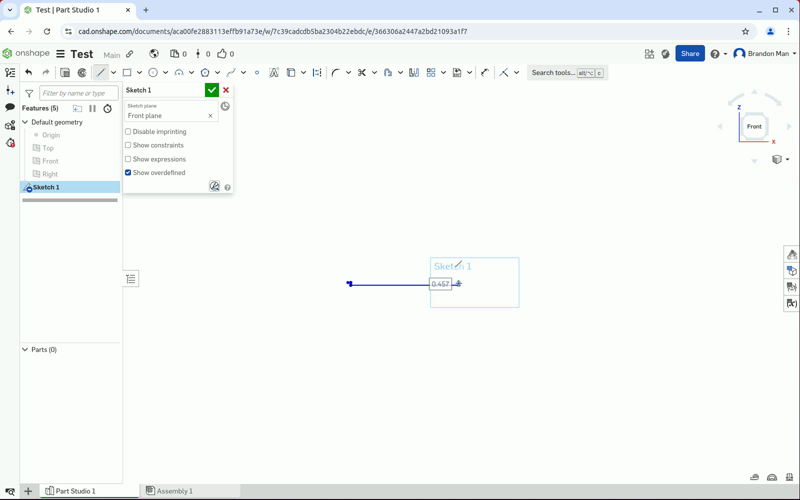
mouse_move(489, 282)
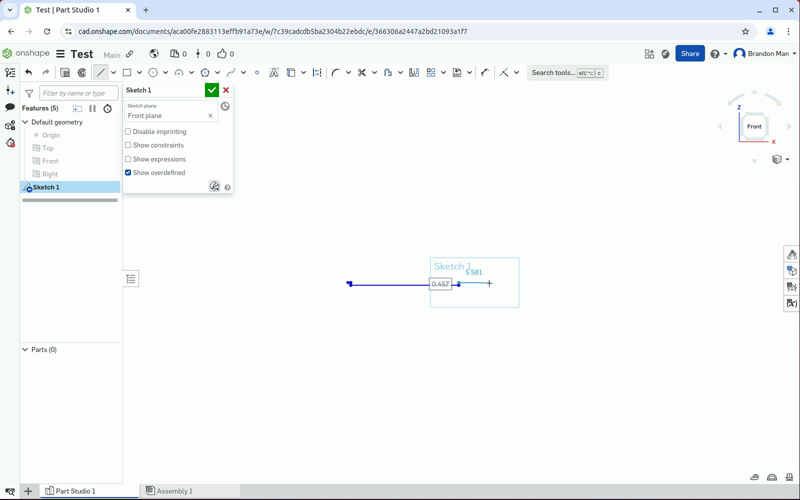
mouse_move(461, 282)
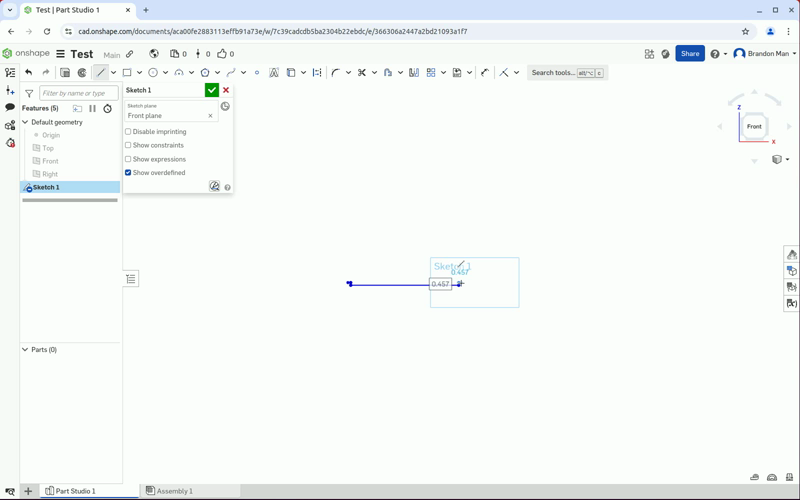
scroll(6)
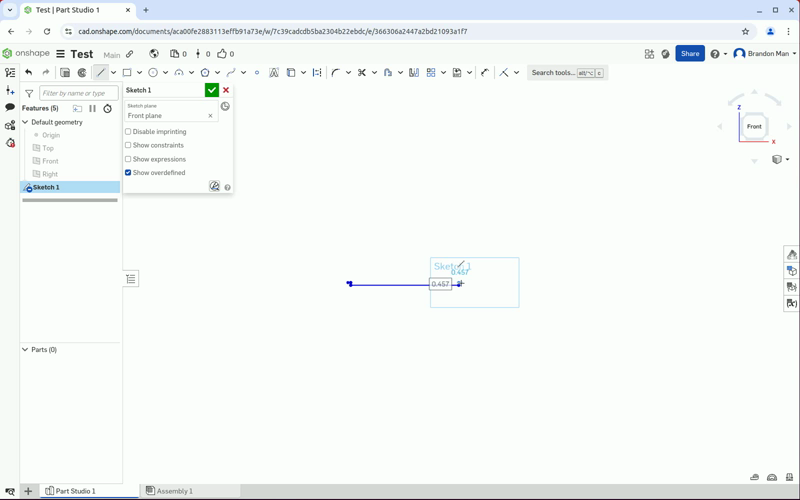
scroll(6)
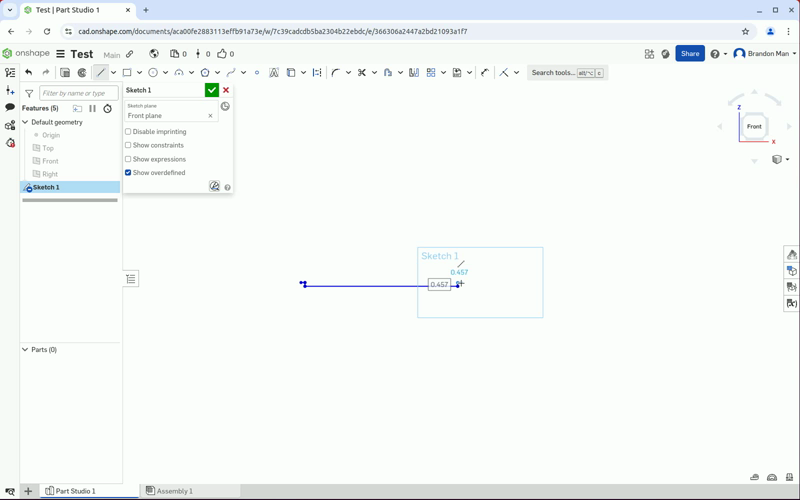
scroll(6)
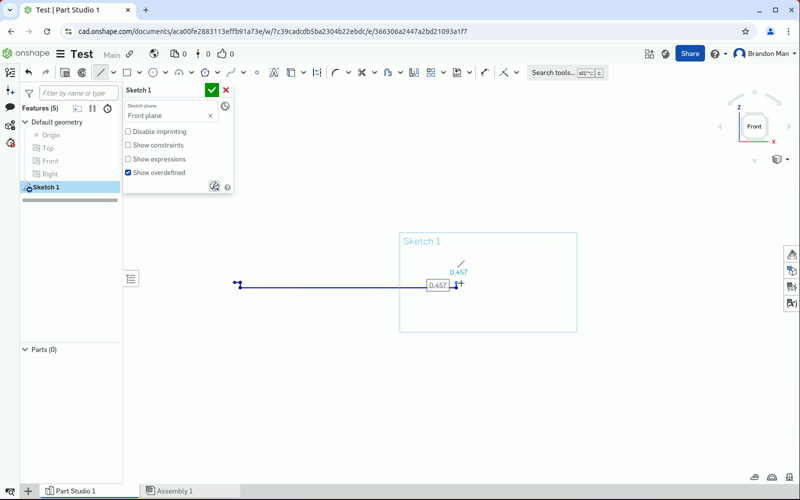
scroll(6)
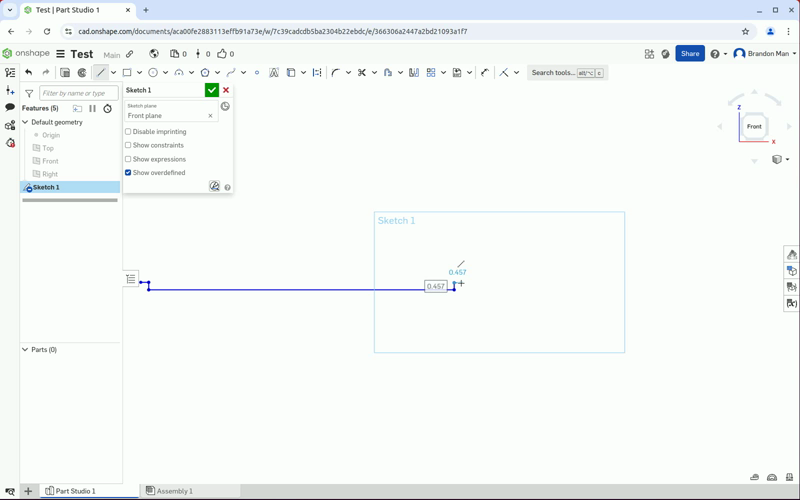
scroll(6)
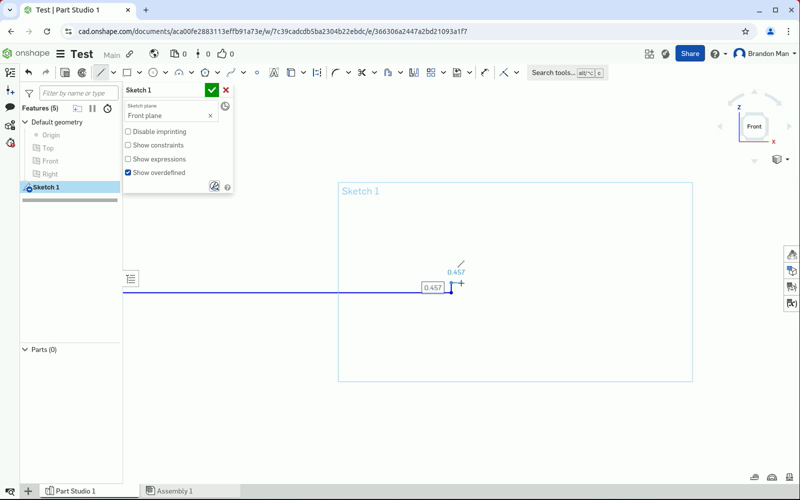
scroll(6)
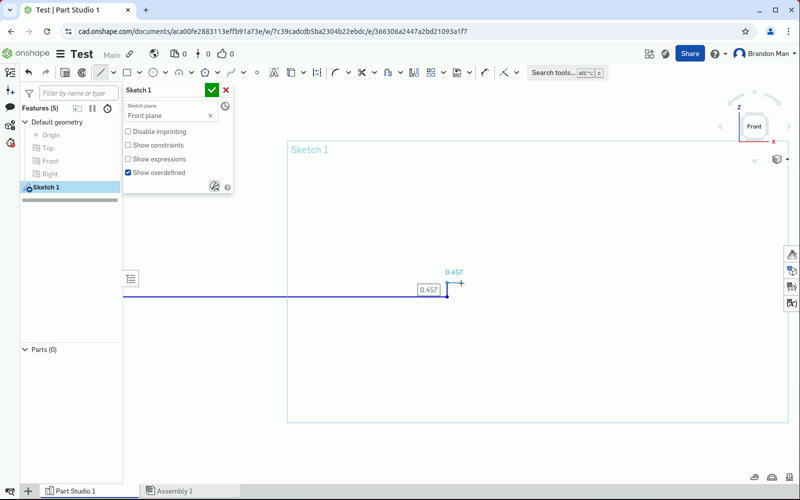
scroll(6)
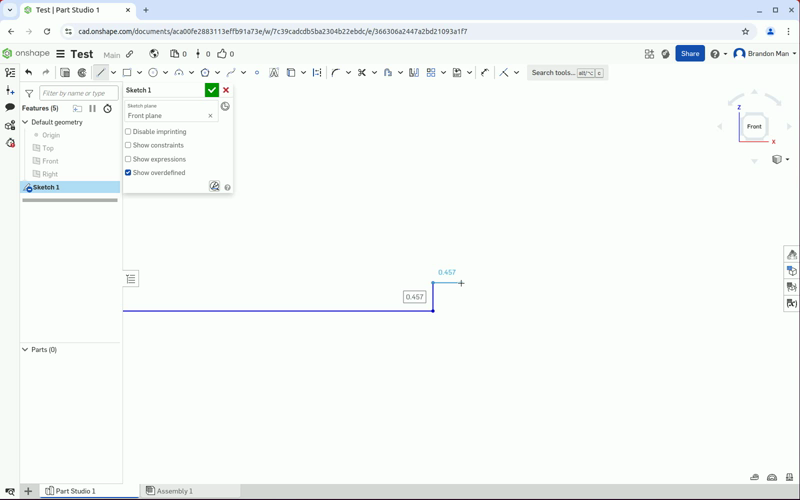
click(461, 282)
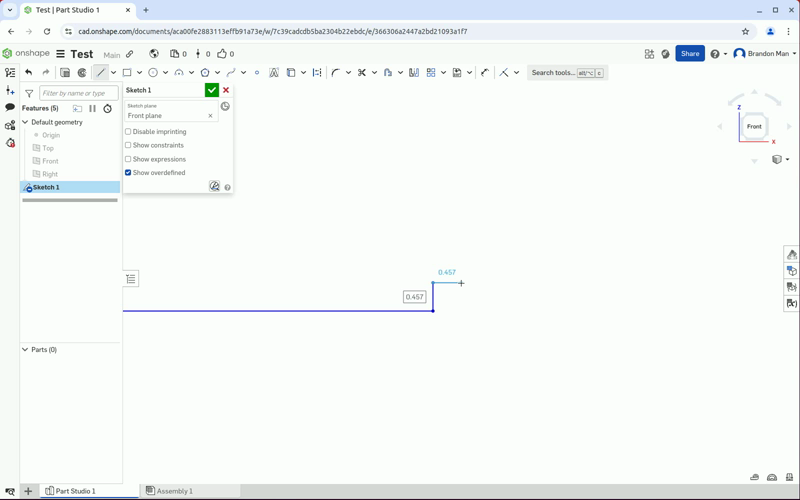
scroll(-6)
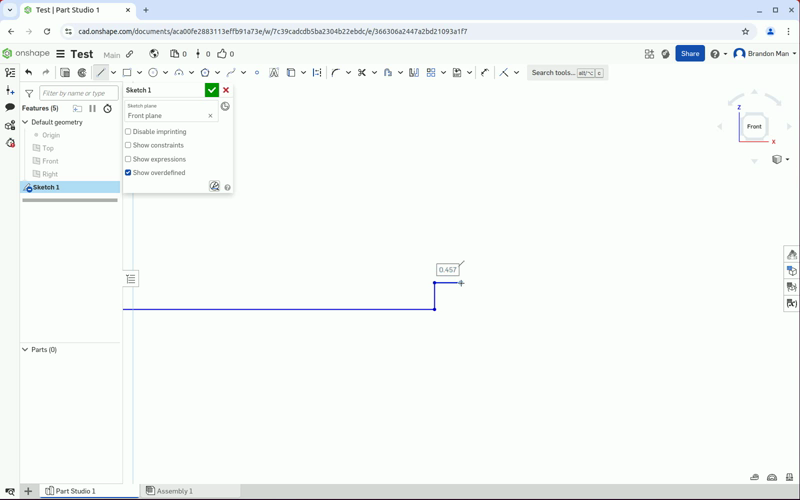
scroll(-6)
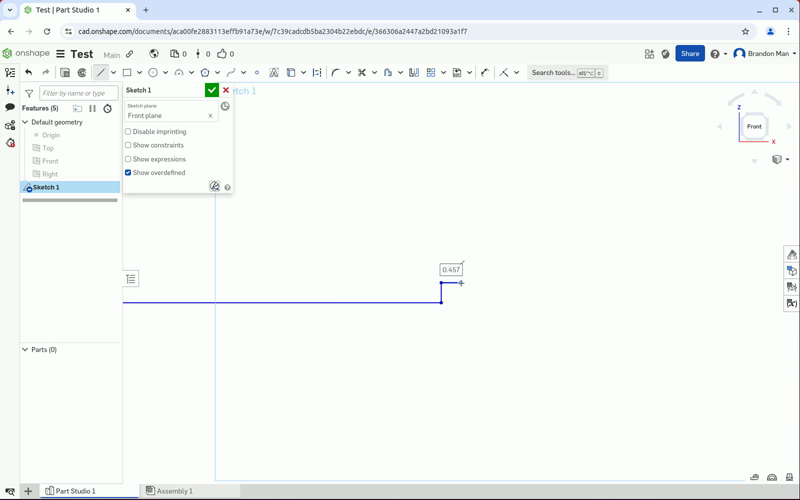
scroll(-6)
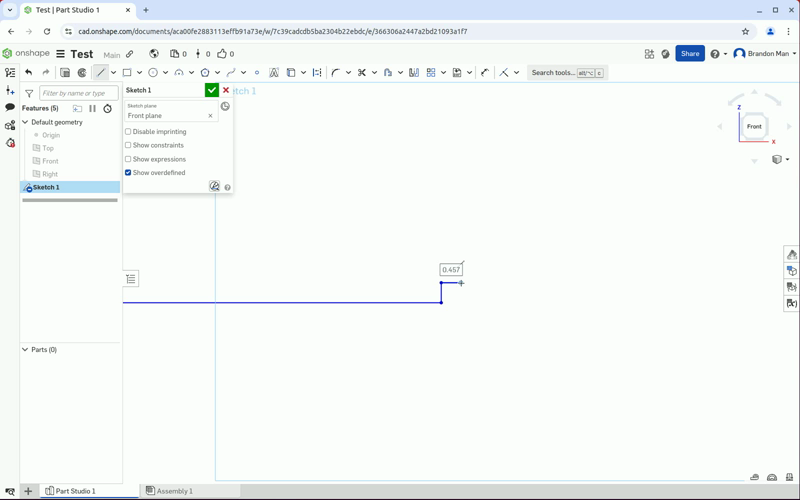
scroll(-6)
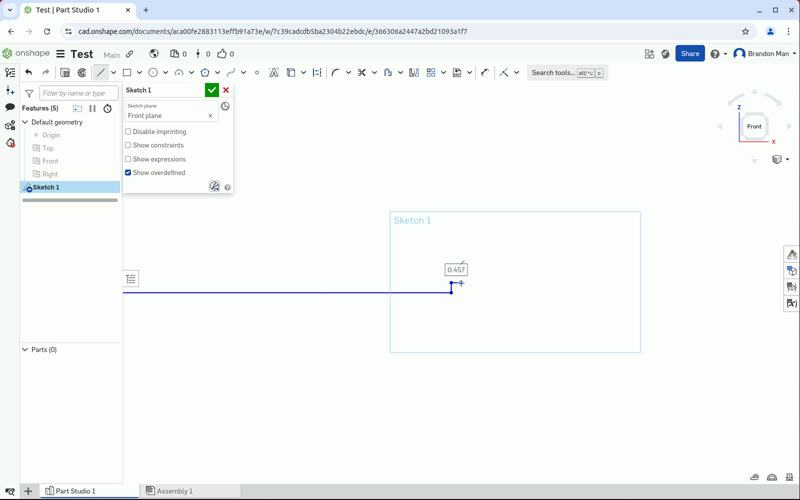
scroll(-6)
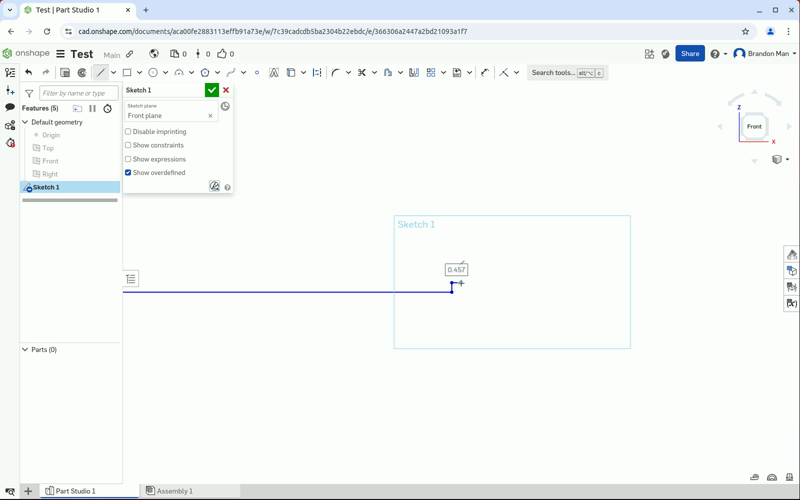
scroll(-6)
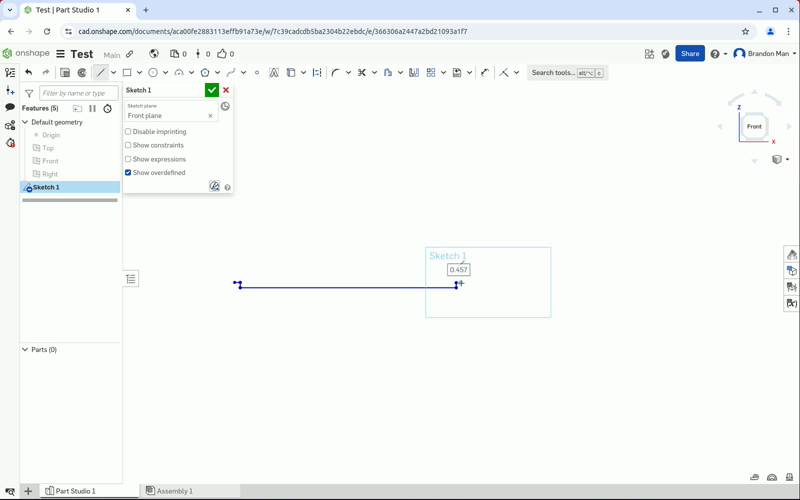
scroll(-6)
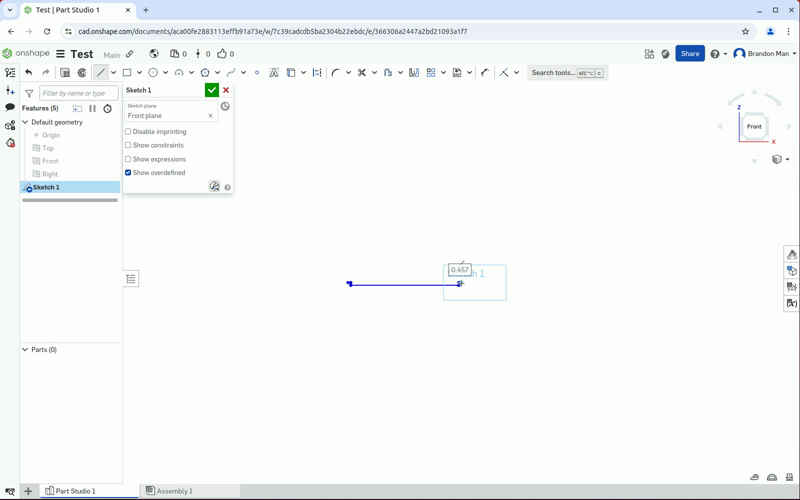
key_up(shift)
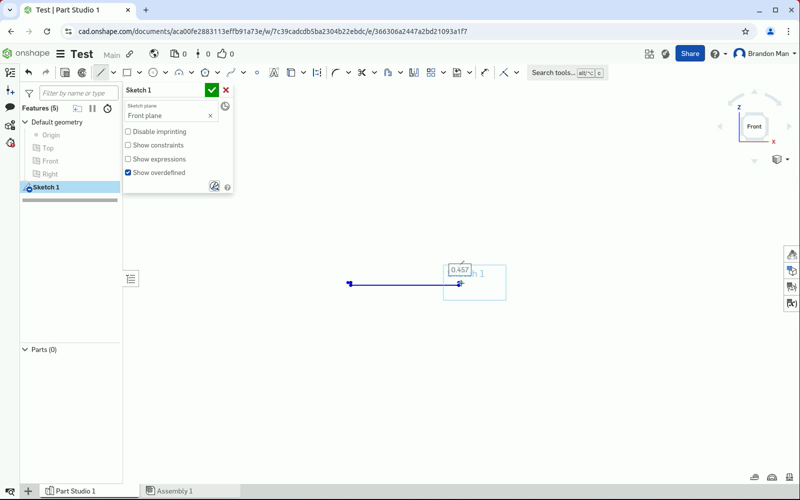
key_down(shift)
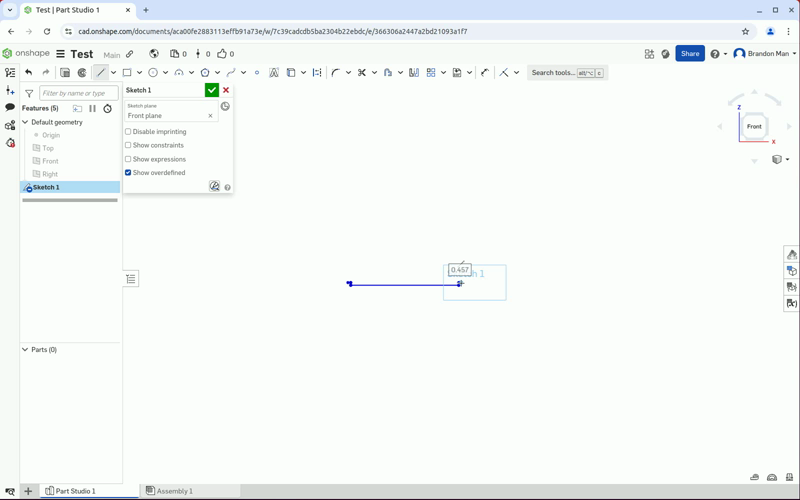
mouse_move(491, 282)
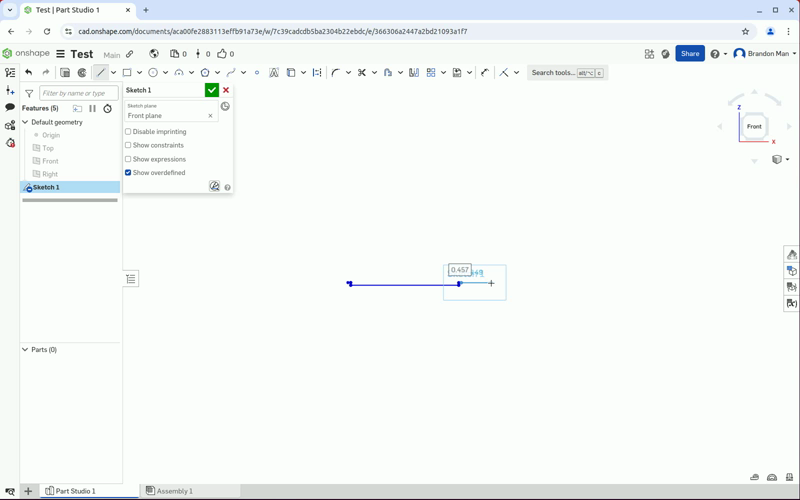
mouse_move(461, 285)
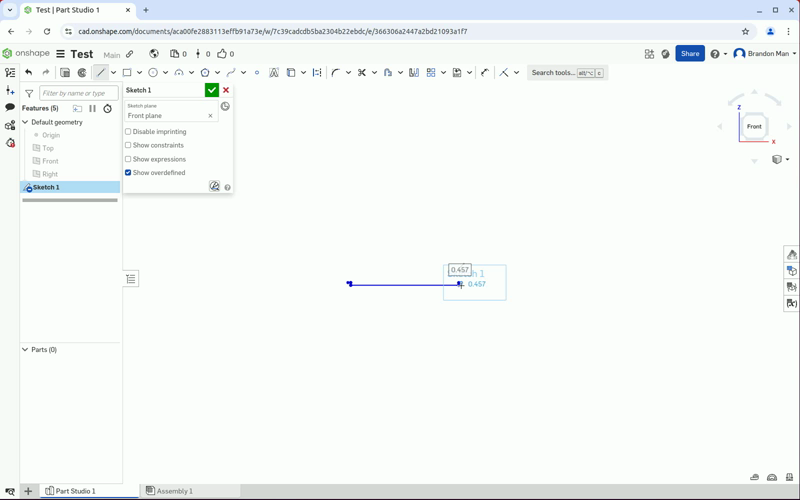
scroll(6)
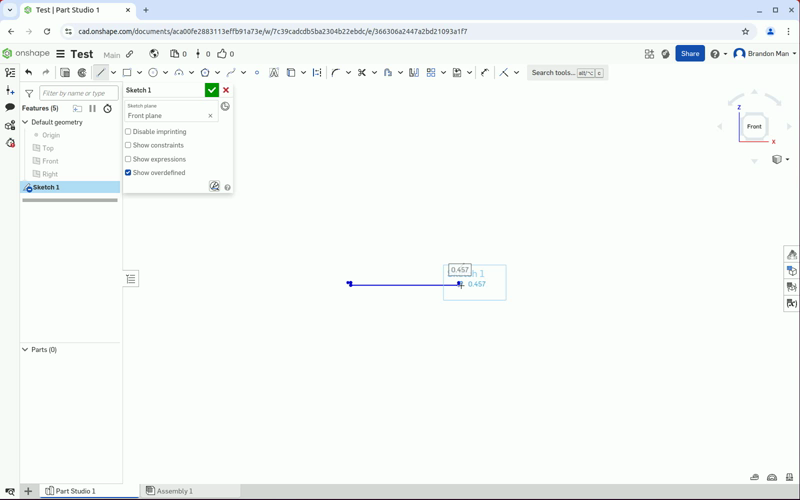
scroll(6)
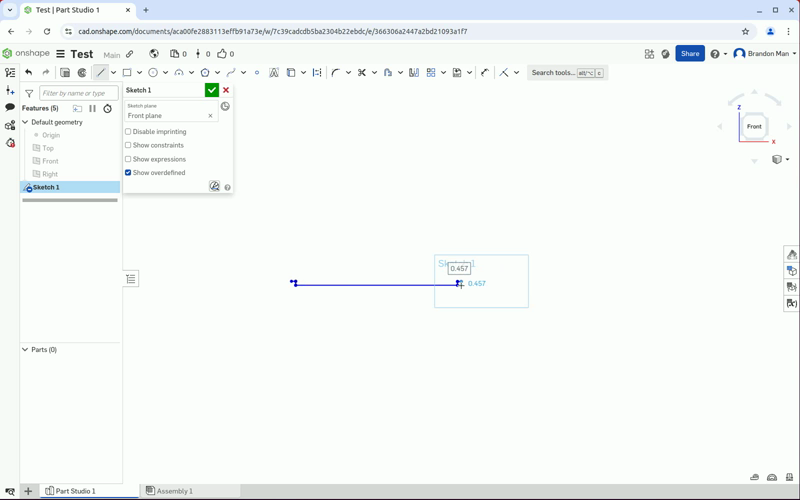
scroll(6)
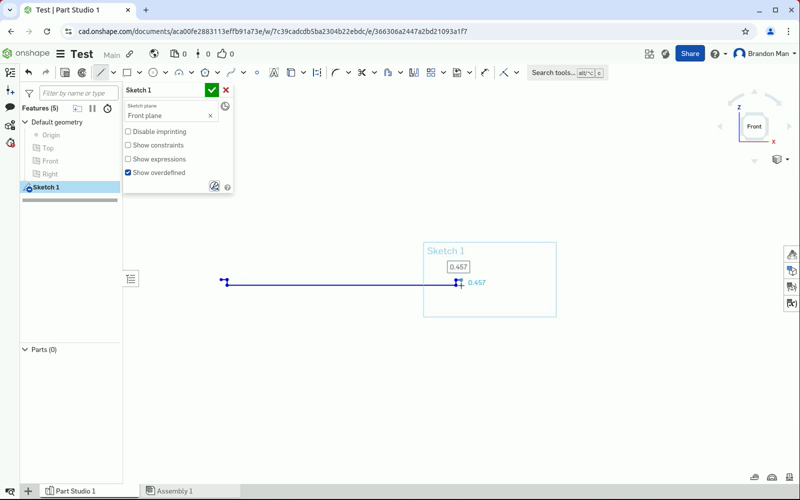
scroll(6)
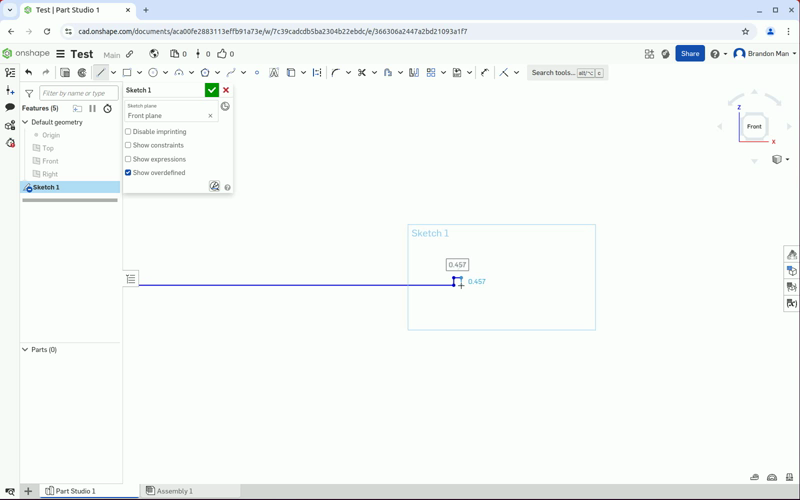
scroll(6)
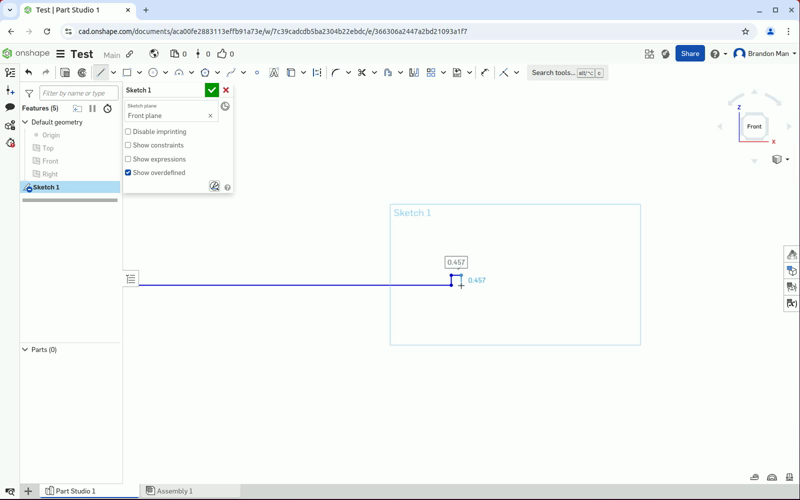
scroll(6)
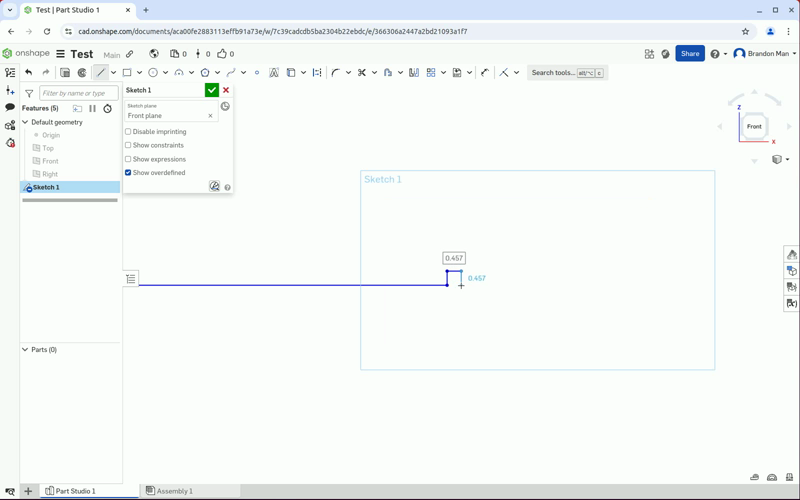
scroll(6)
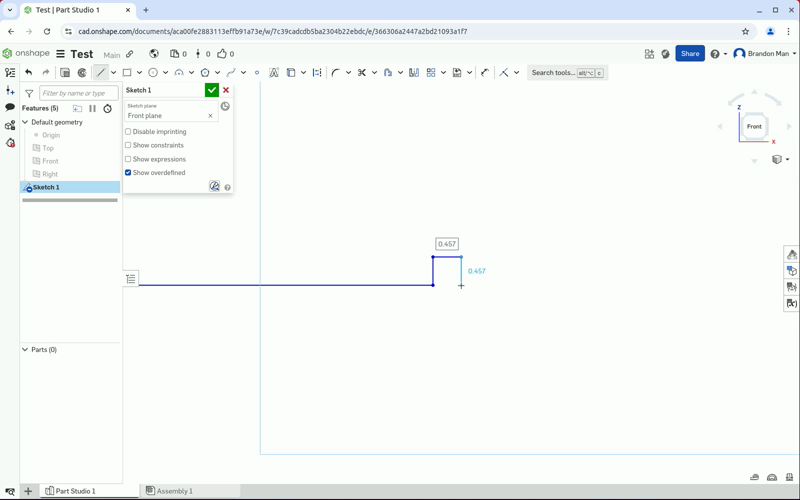
click(461, 285)
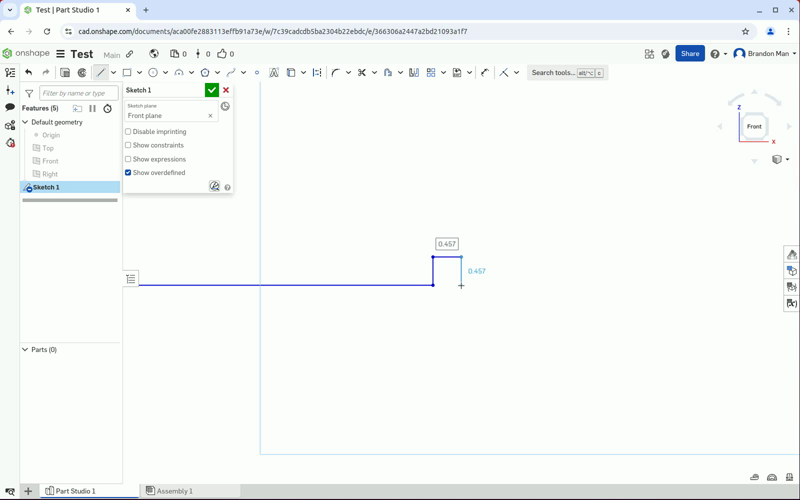
scroll(-6)
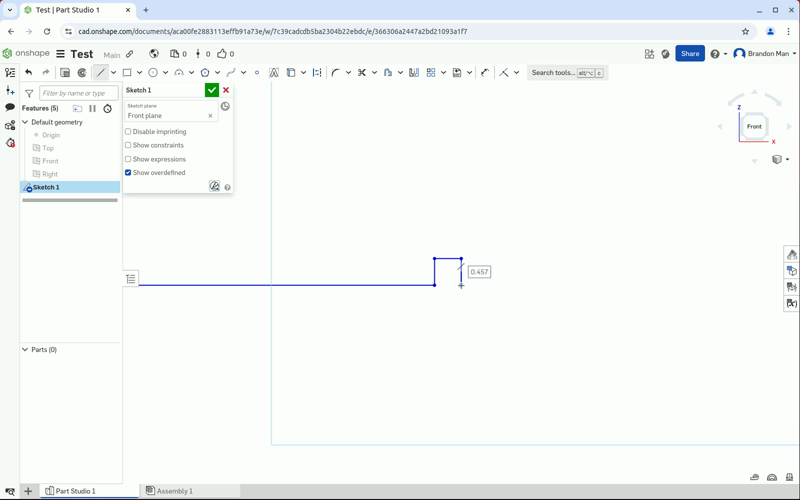
scroll(-6)
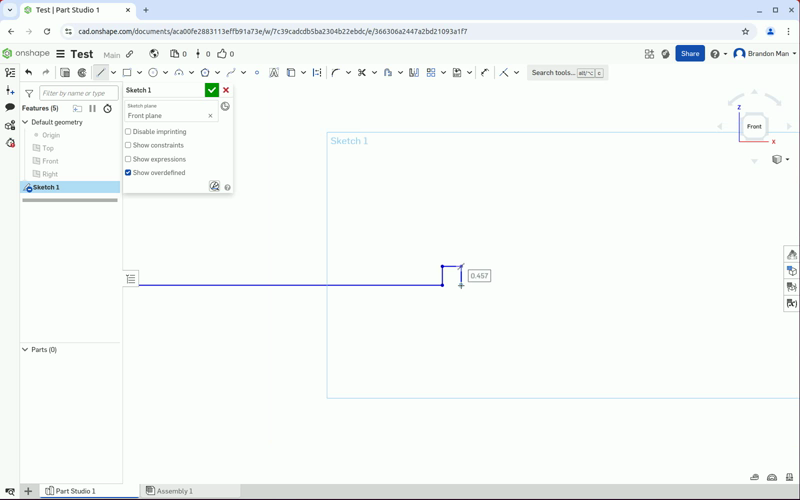
scroll(-6)
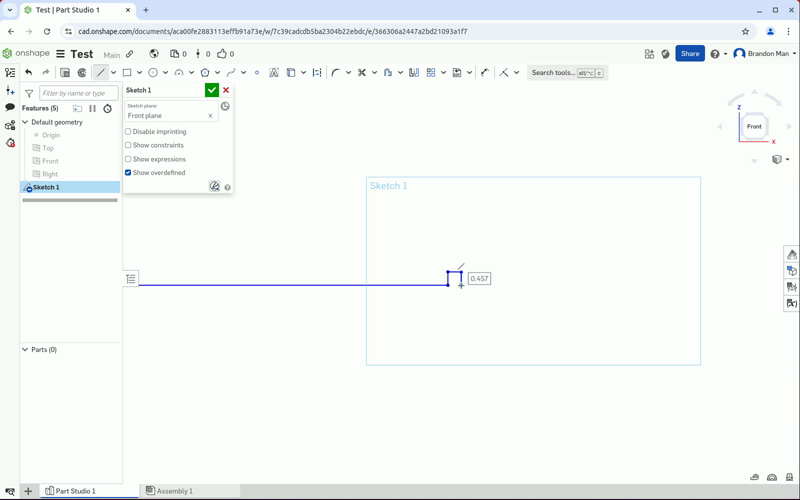
scroll(-6)
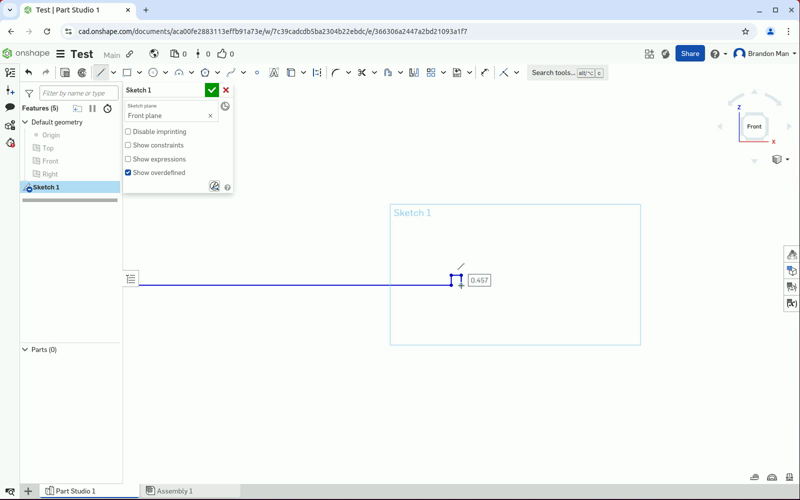
scroll(-6)
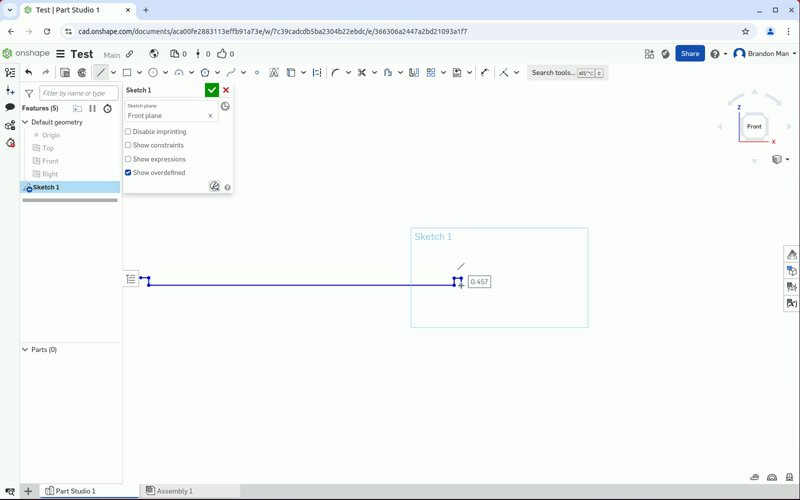
scroll(-6)
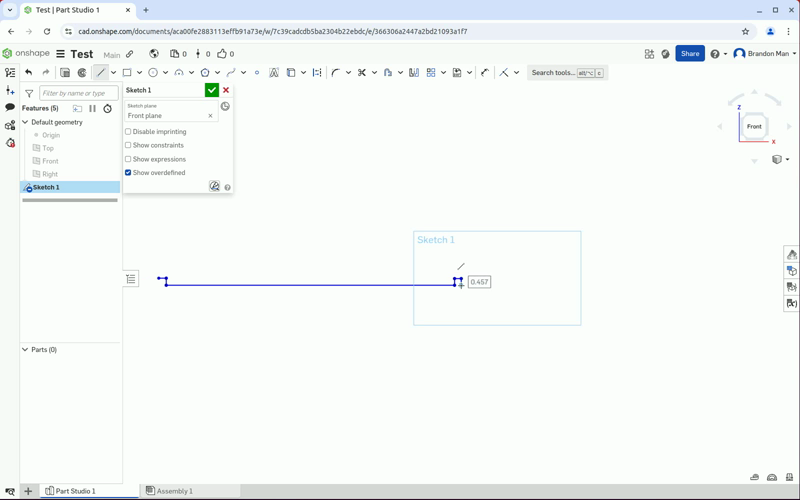
scroll(-6)
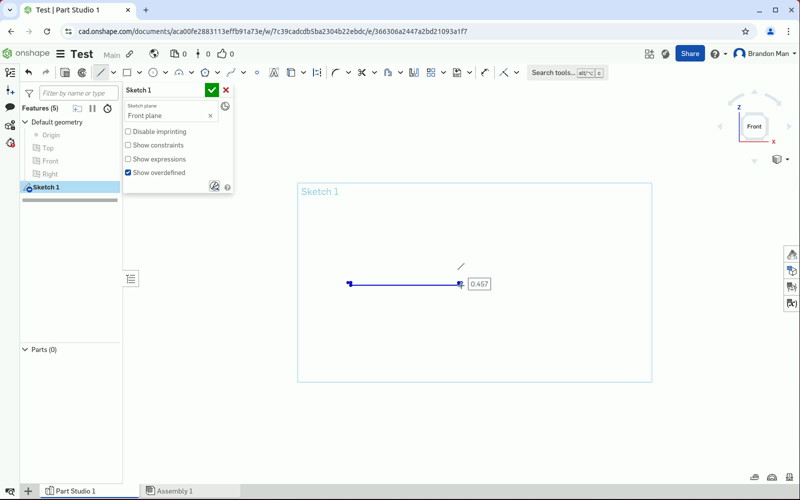
key_up(shift)
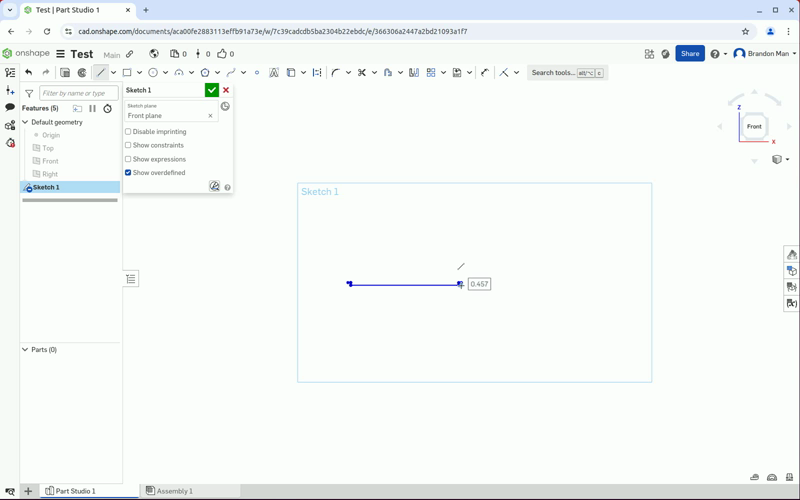
key_down(shift)
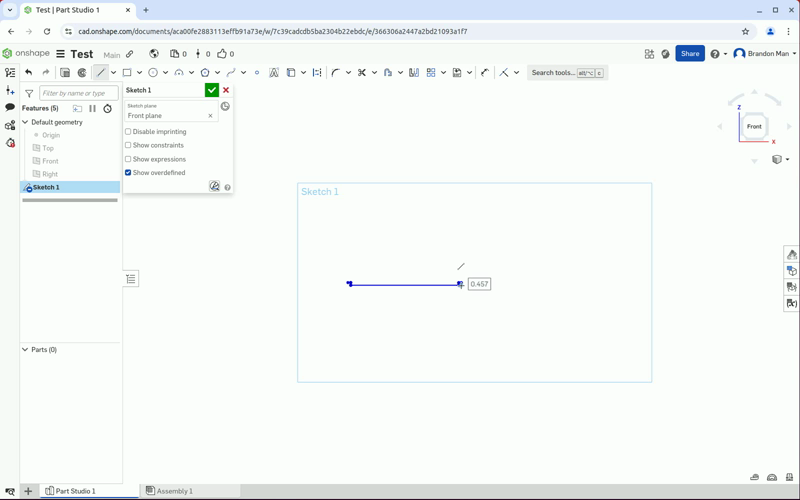
mouse_move(569, 285)
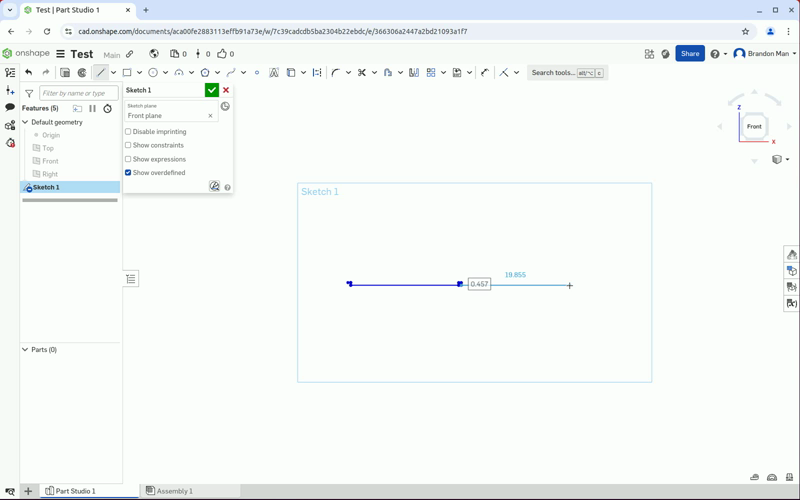
click(569, 285)
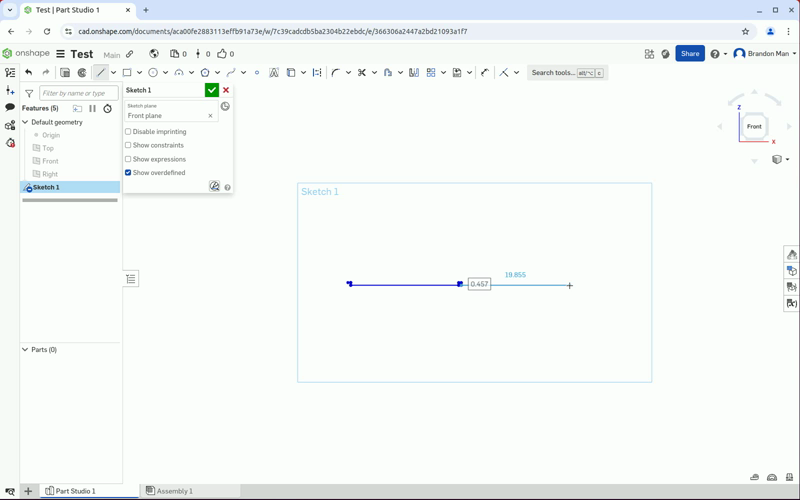
key_up(shift)
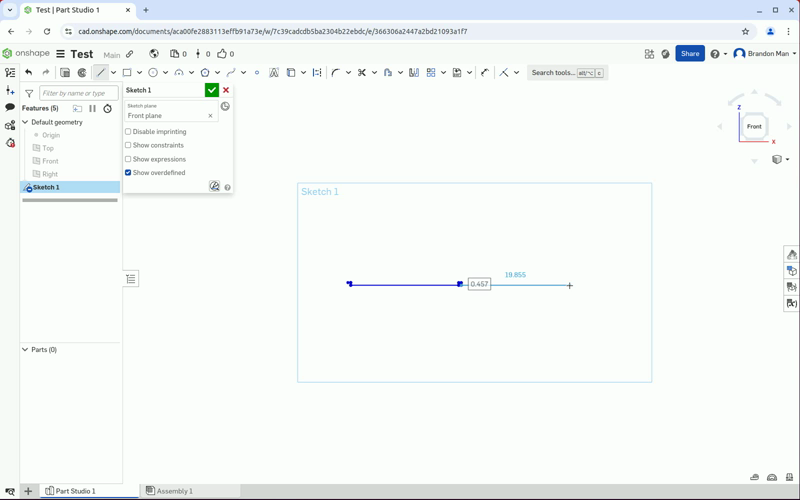
key_down(shift)
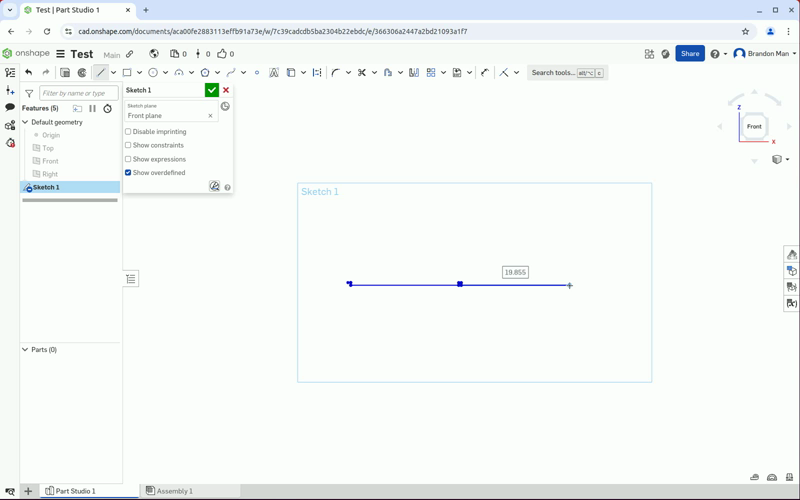
mouse_move(589, 285)
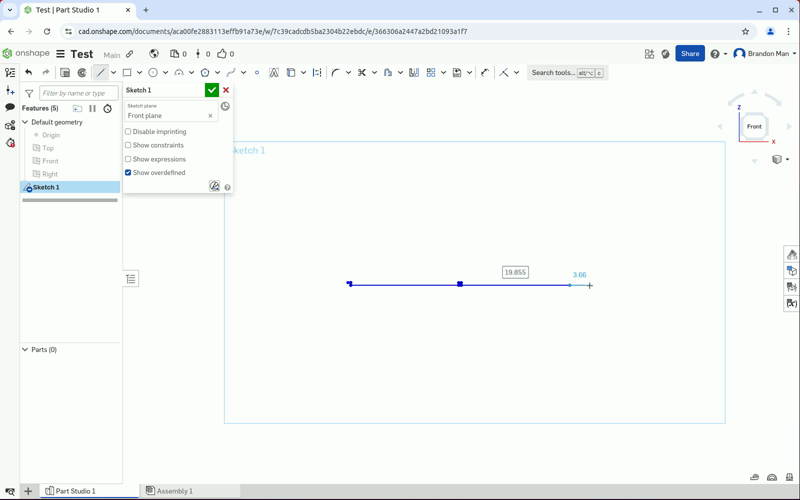
mouse_move(569, 282)
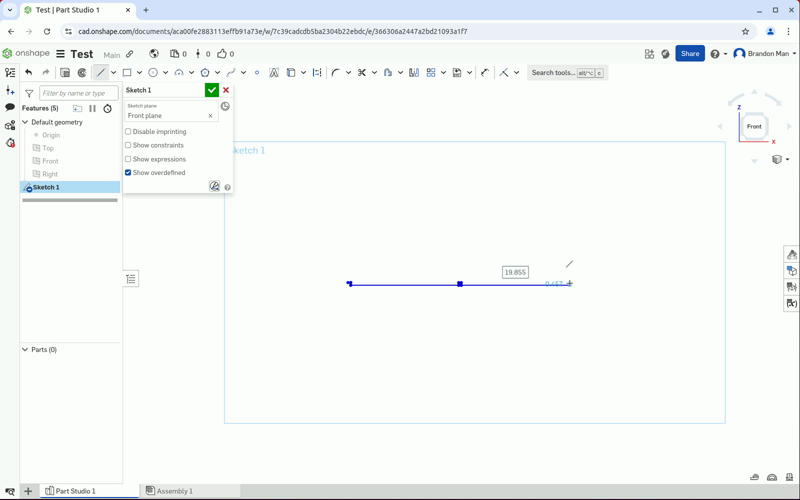
scroll(6)
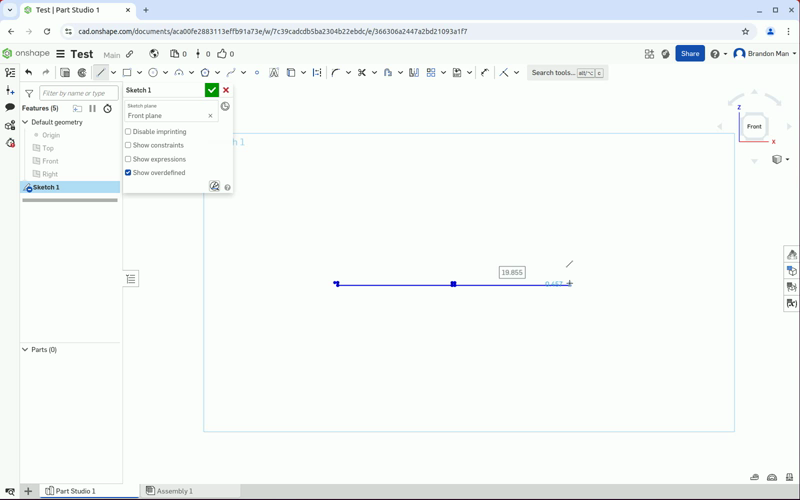
scroll(6)
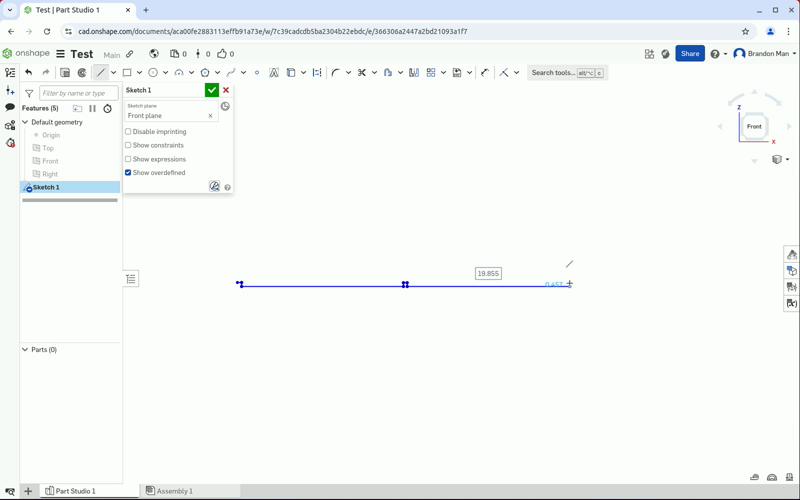
scroll(6)
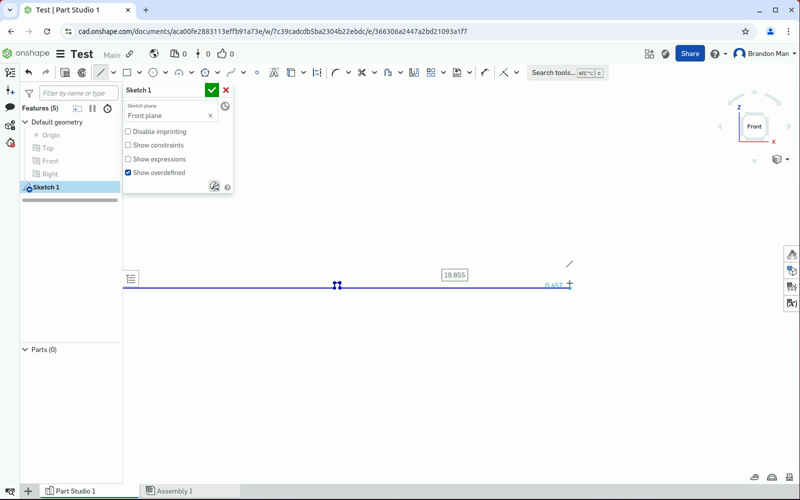
scroll(6)
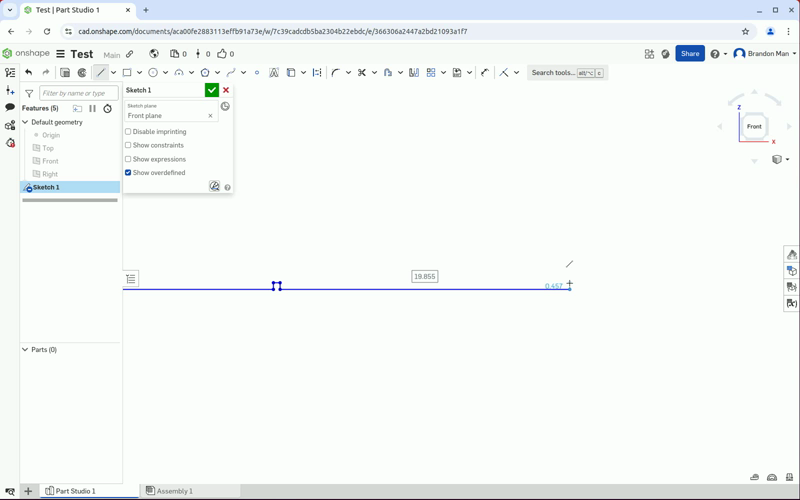
scroll(6)
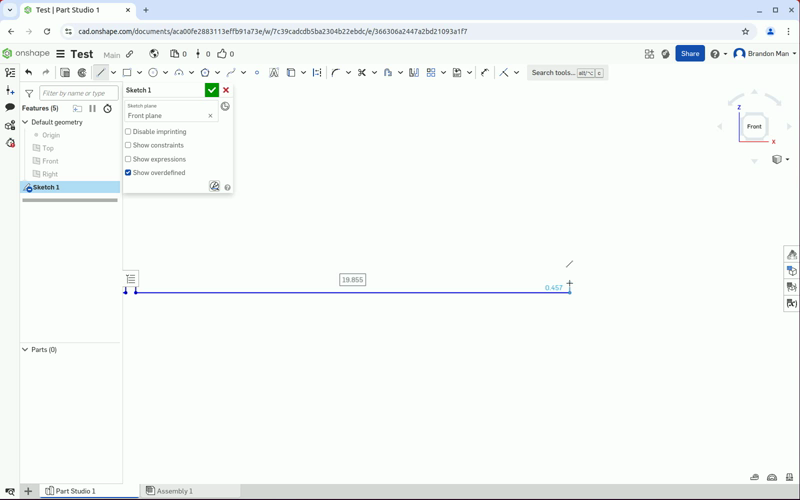
scroll(6)
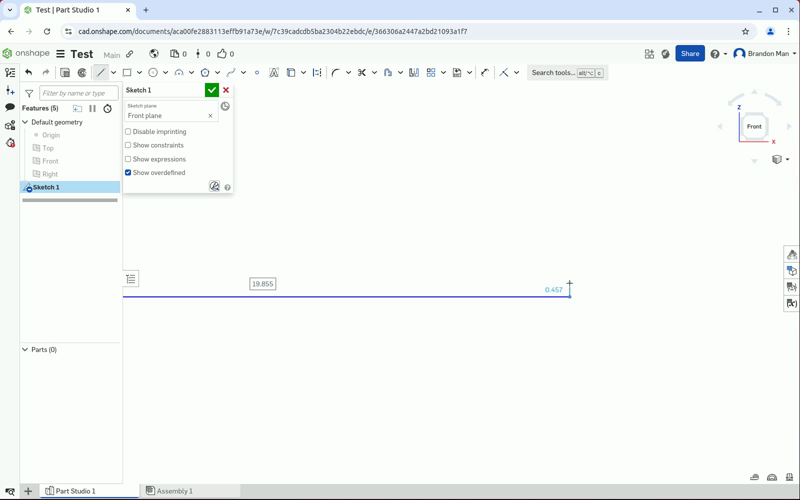
scroll(6)
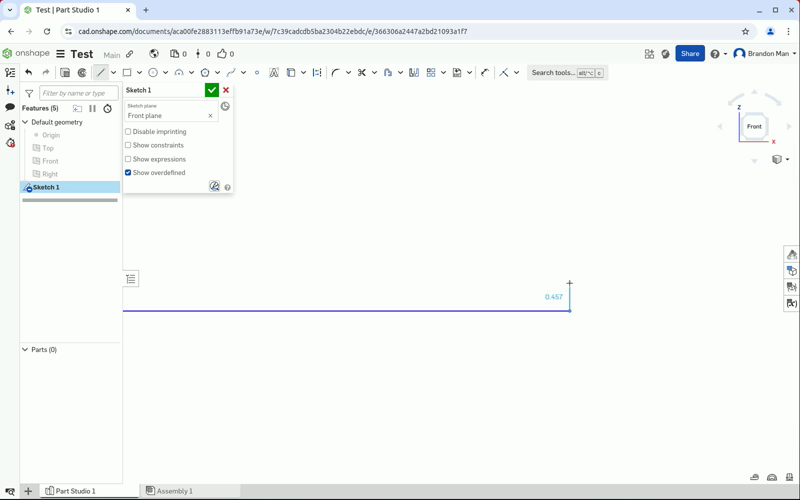
click(569, 282)
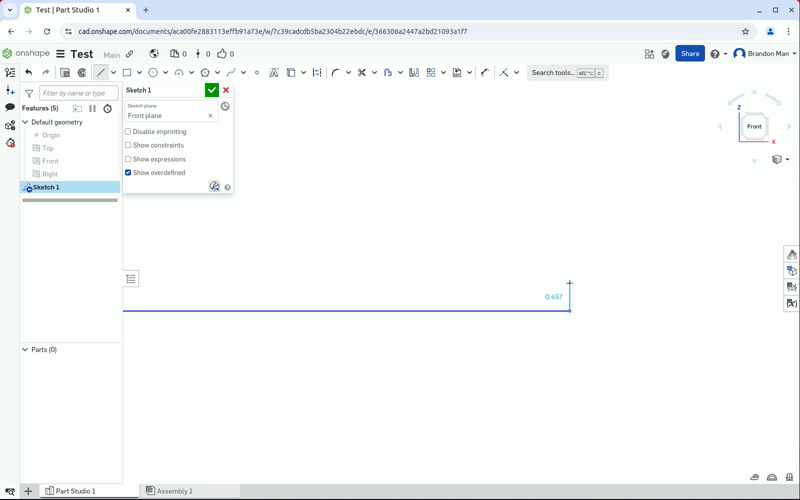
scroll(-6)
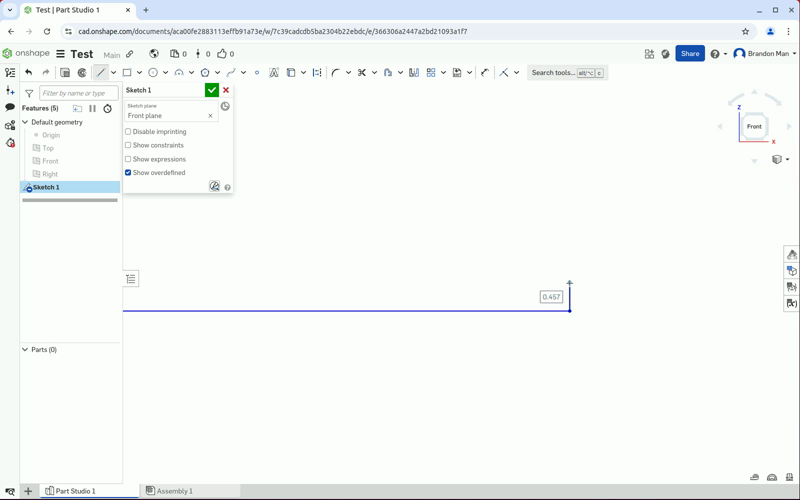
scroll(-6)
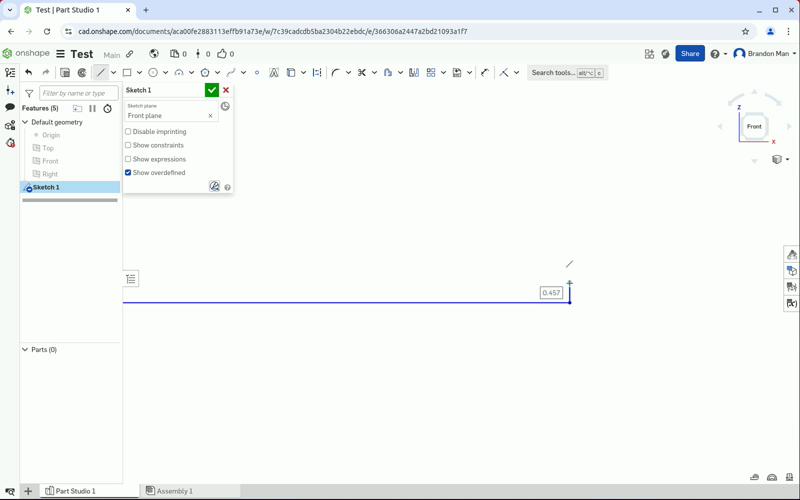
scroll(-6)
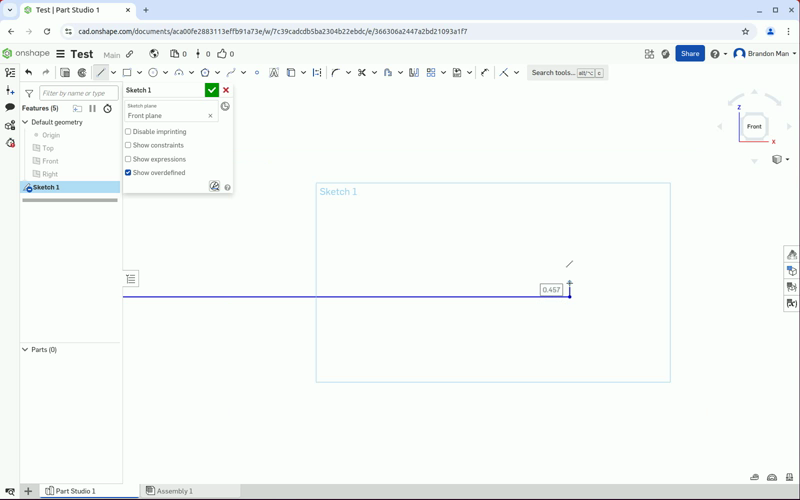
scroll(-6)
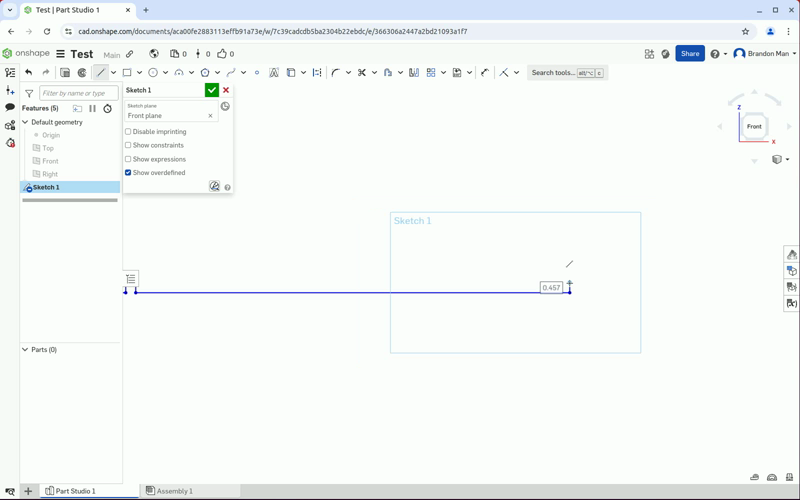
scroll(-6)
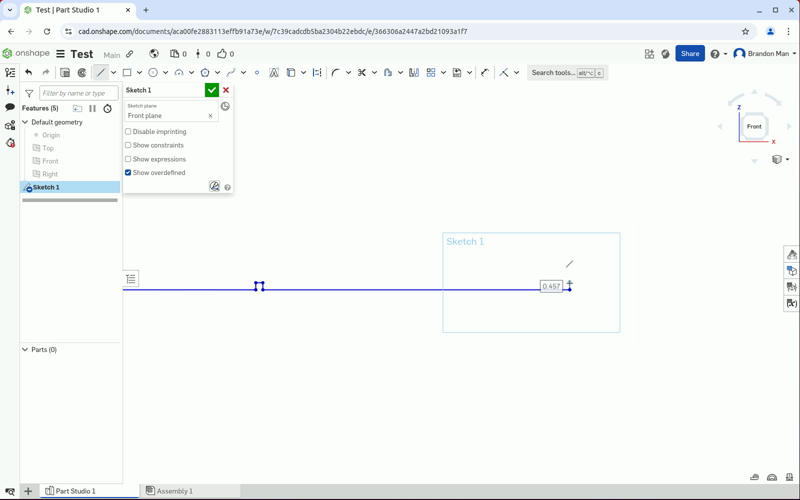
scroll(-6)
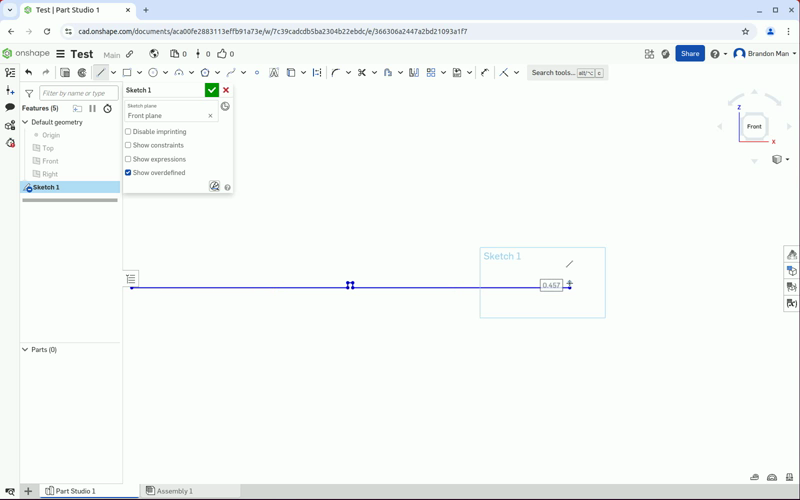
scroll(-6)
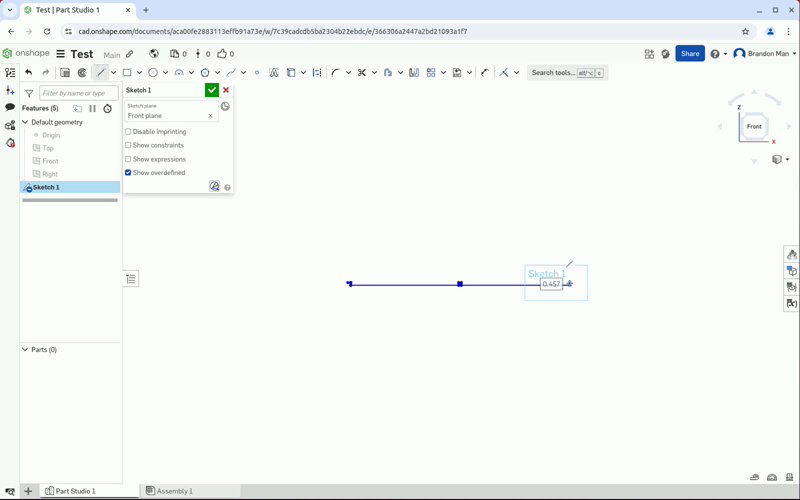
key_up(shift)
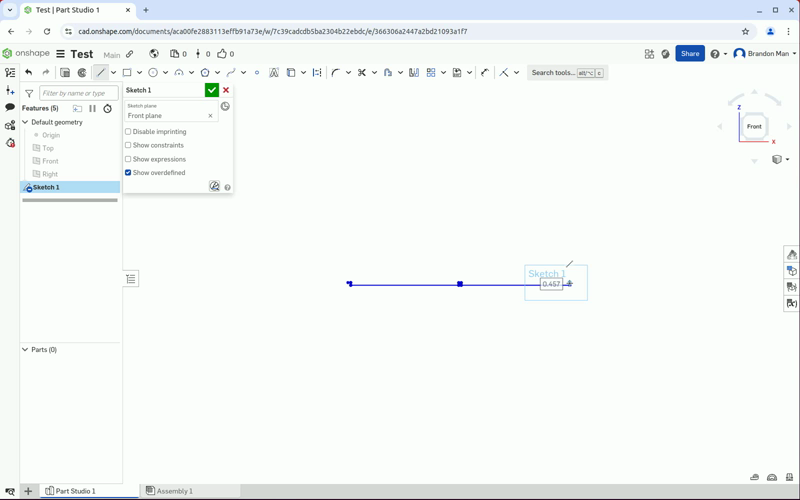
key_down(shift)
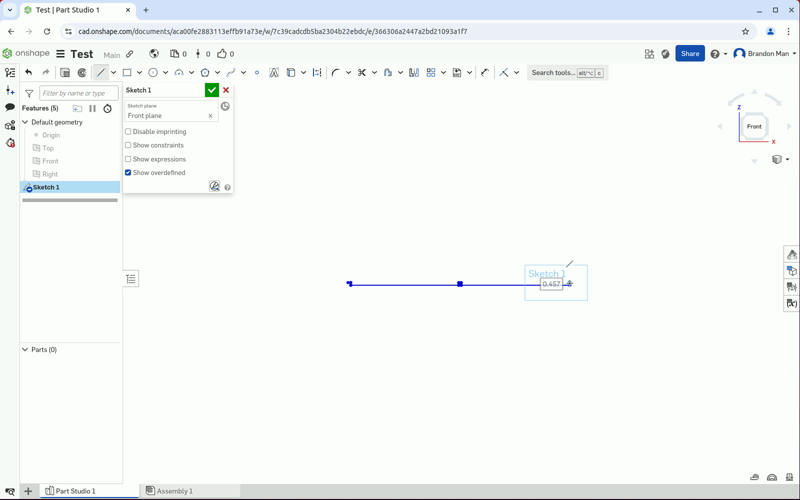
mouse_move(589, 282)
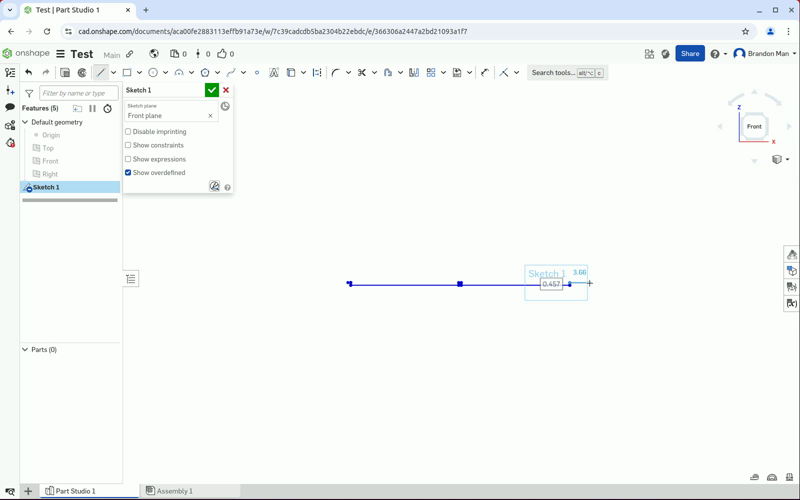
mouse_move(572, 282)
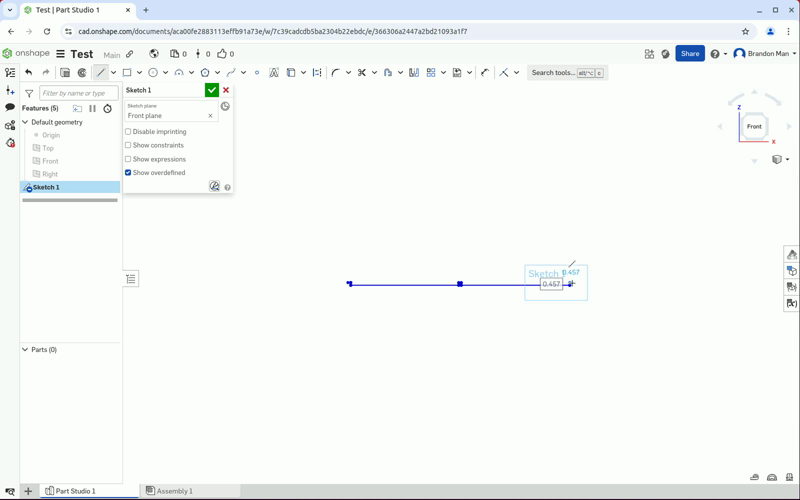
scroll(6)
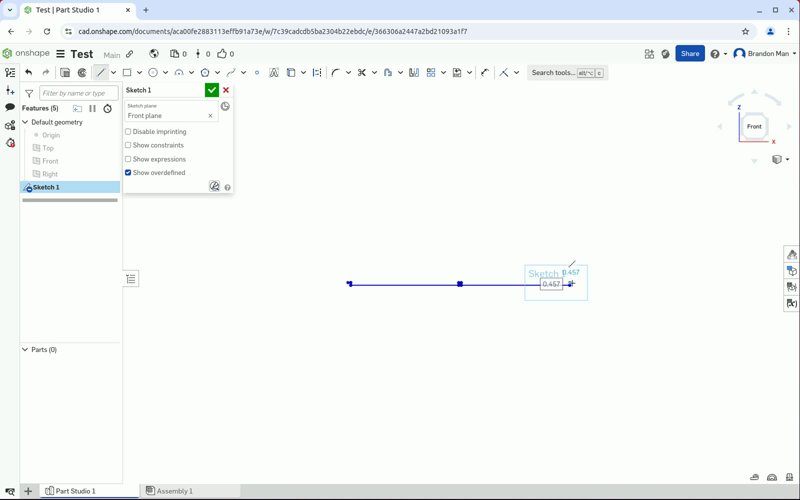
scroll(6)
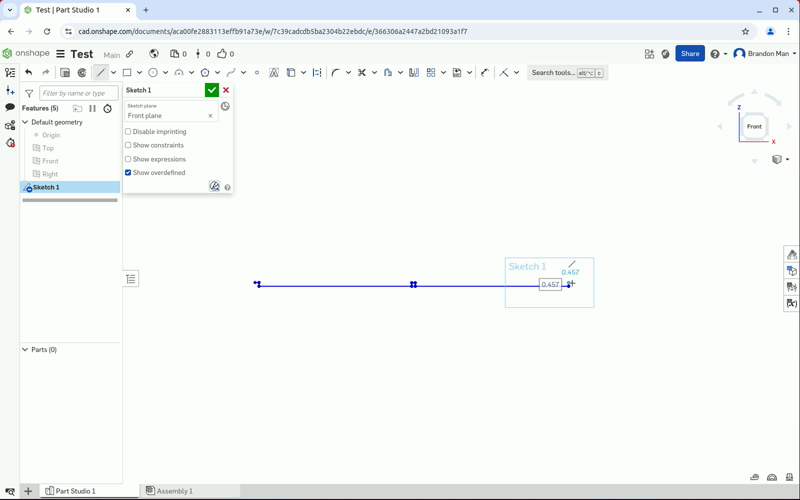
scroll(6)
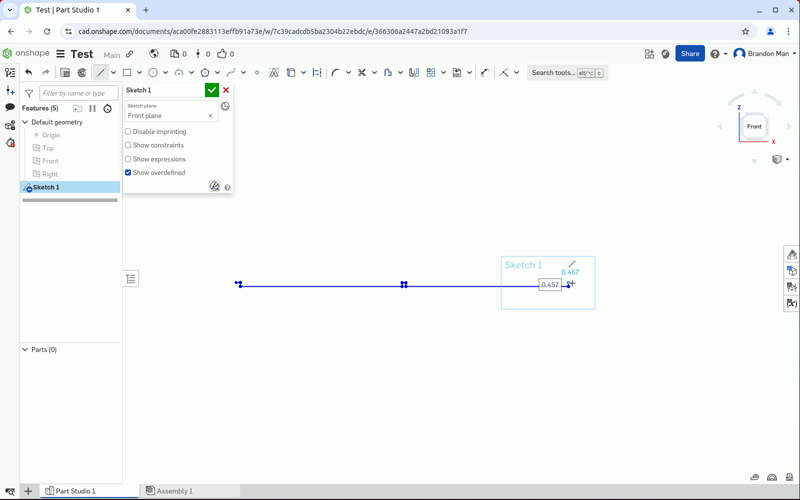
scroll(6)
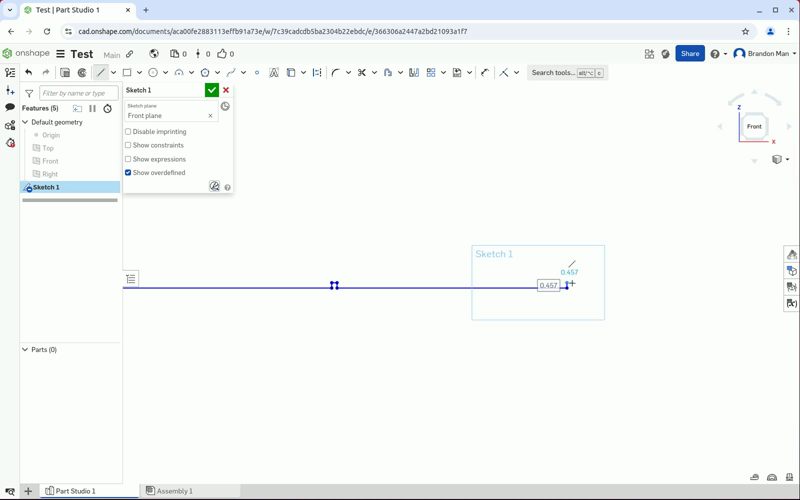
scroll(6)
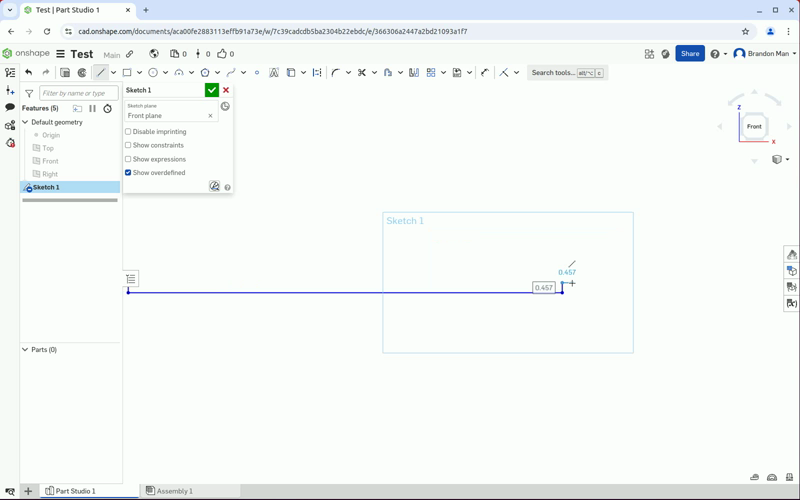
scroll(6)
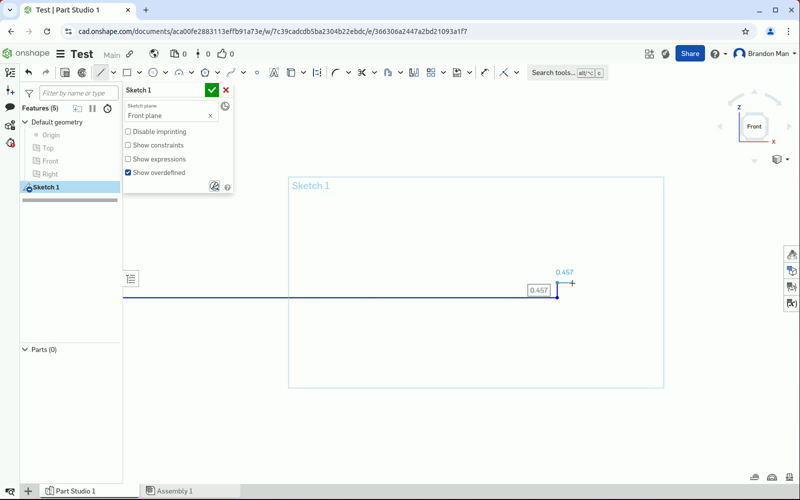
scroll(6)
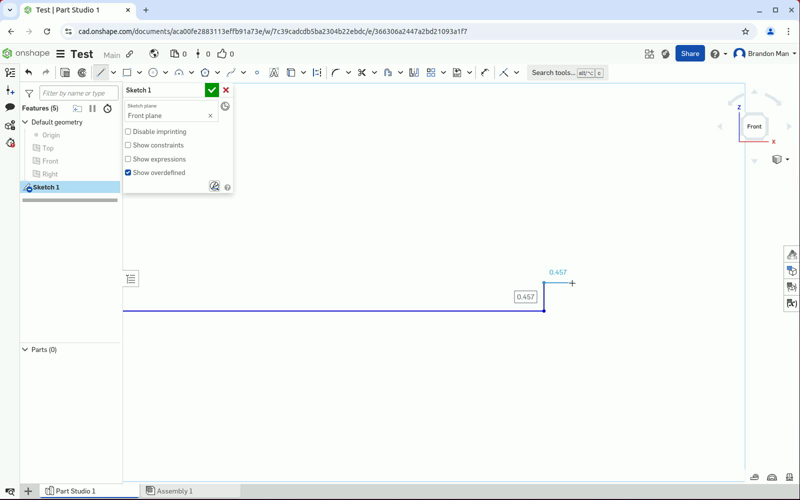
click(572, 282)
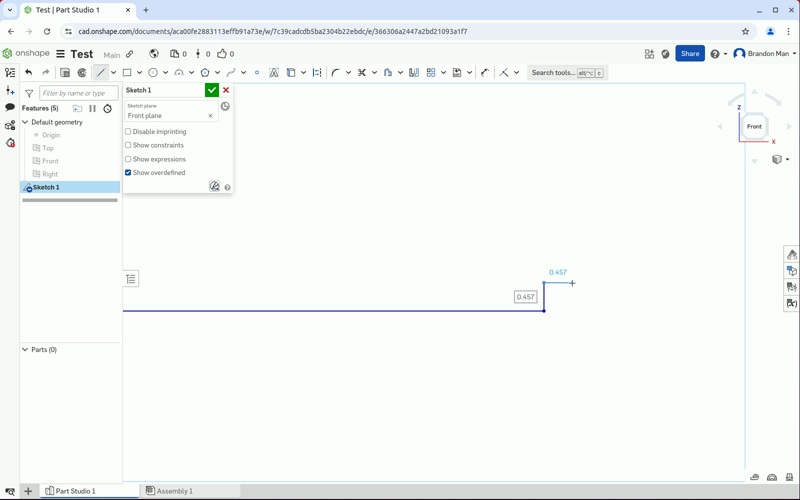
scroll(-6)
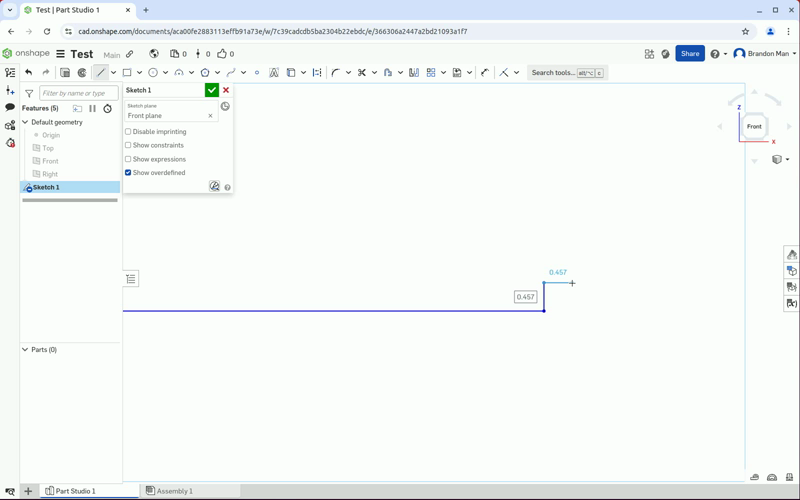
scroll(-6)
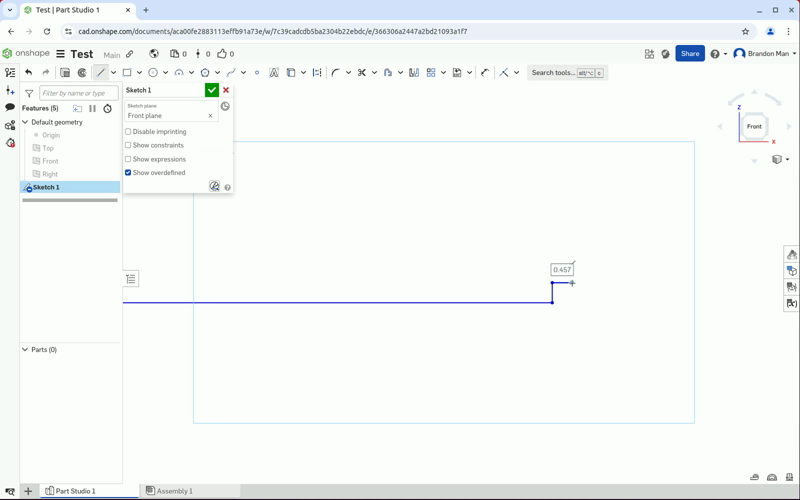
scroll(-6)
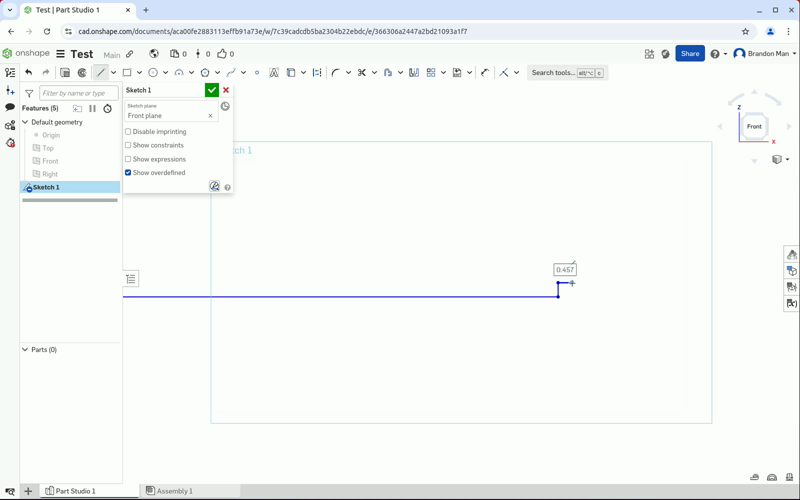
scroll(-6)
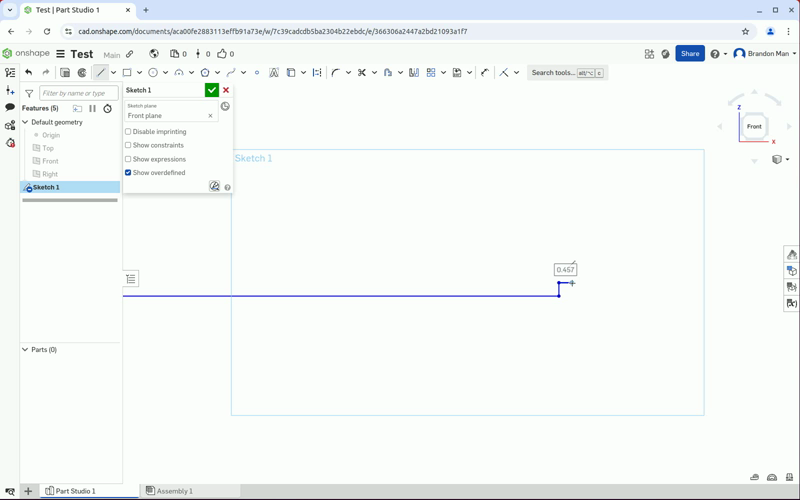
scroll(-6)
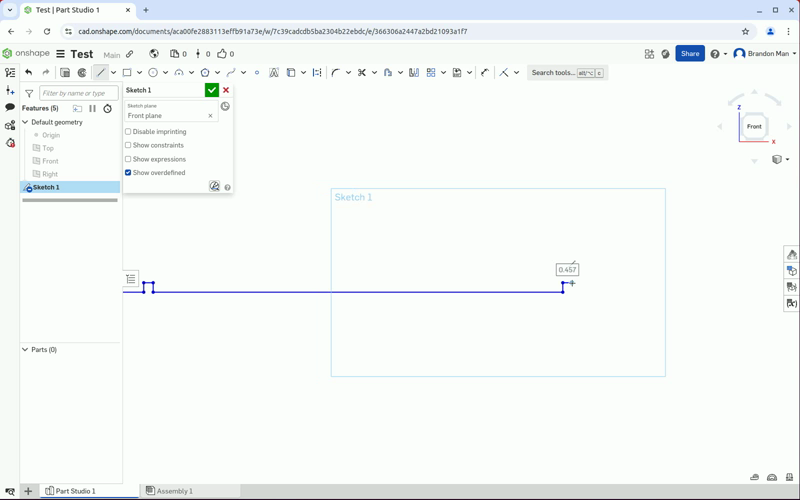
scroll(-6)
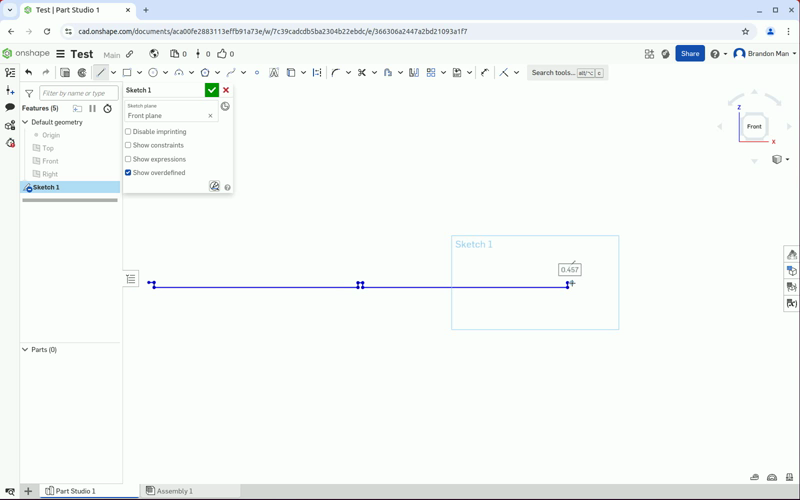
scroll(-6)
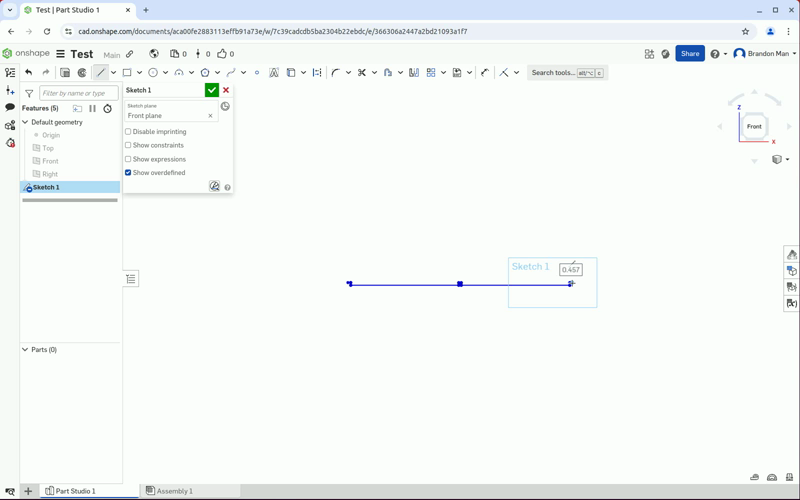
key_up(shift)
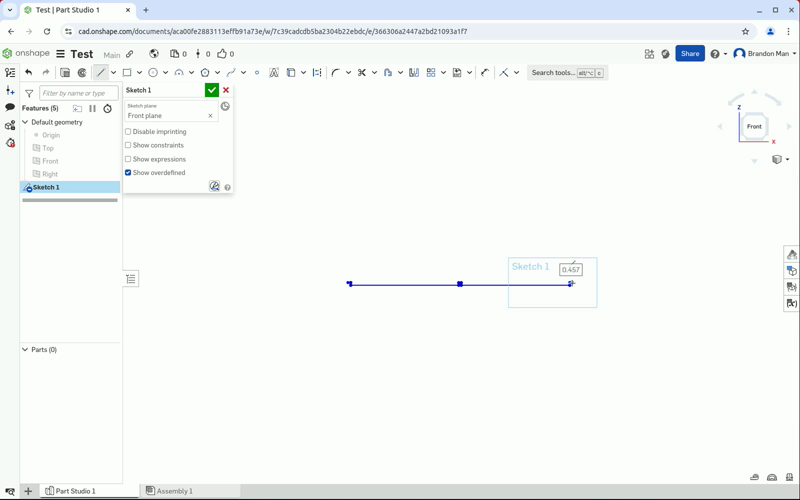
key_down(shift)
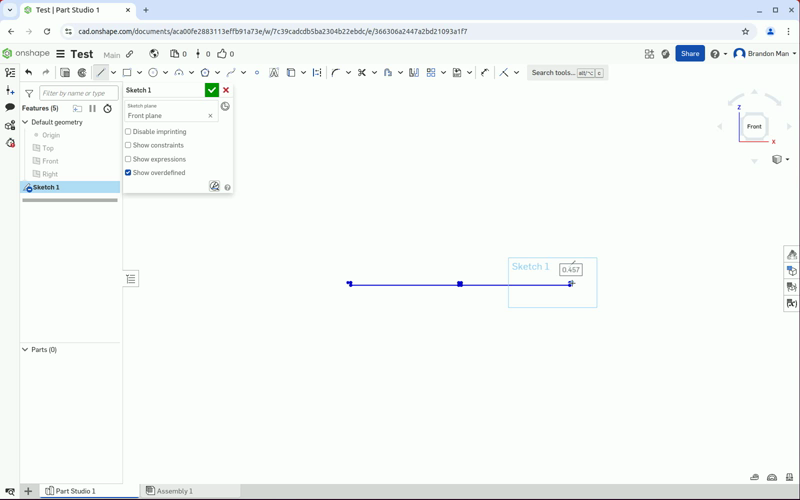
mouse_move(589, 282)
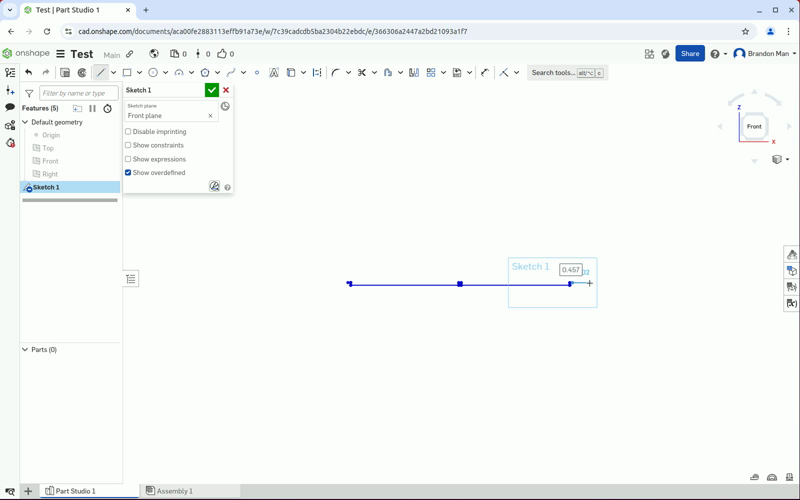
mouse_move(572, 280)
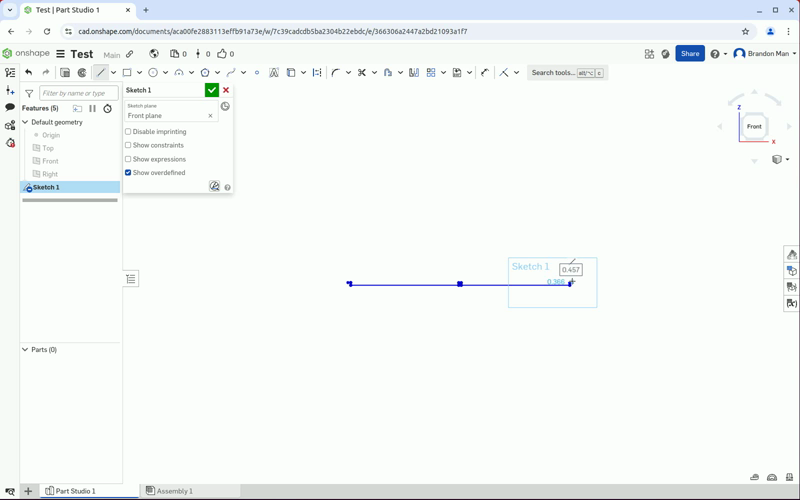
scroll(6)
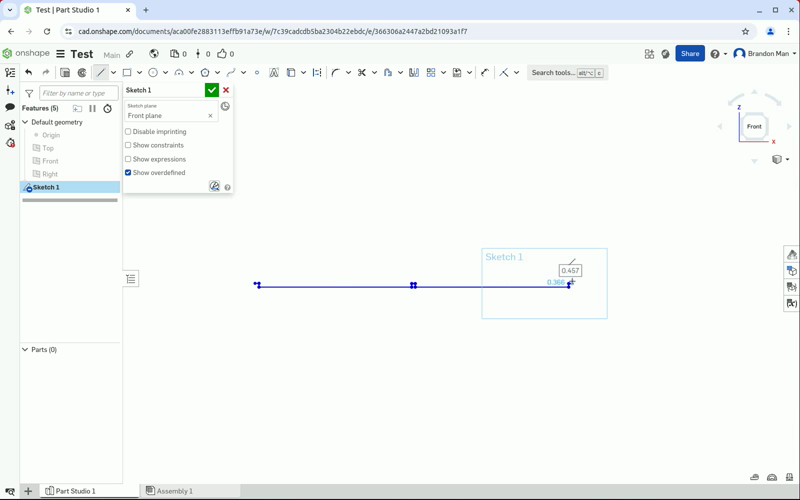
scroll(6)
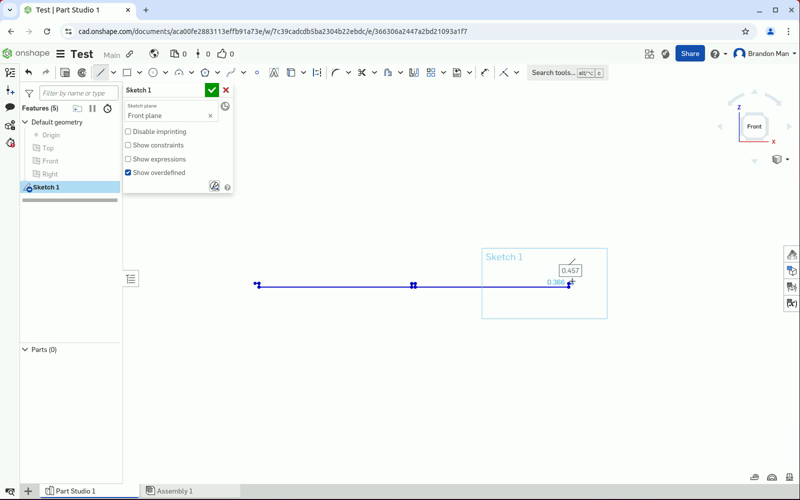
scroll(6)
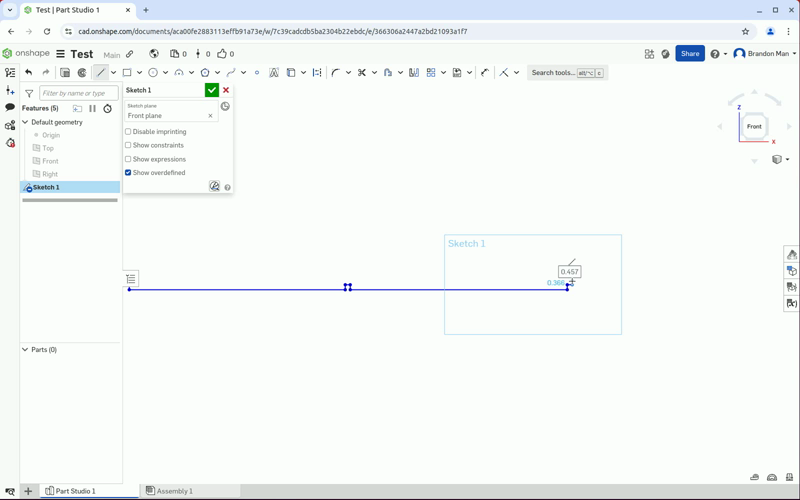
scroll(6)
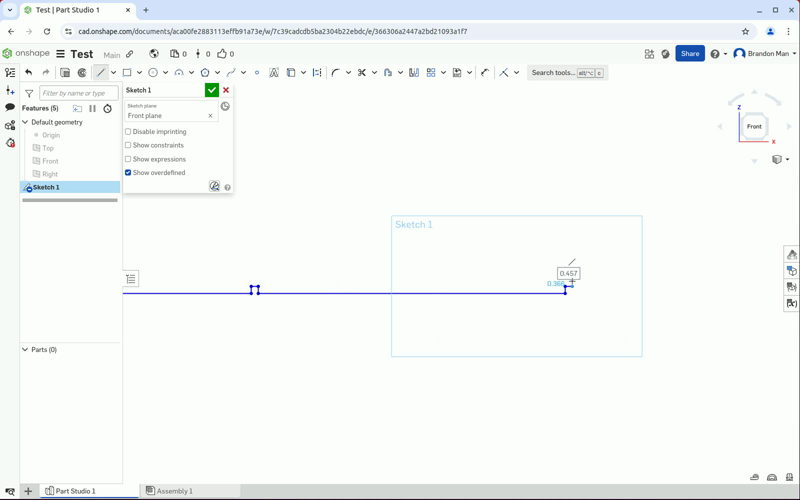
scroll(6)
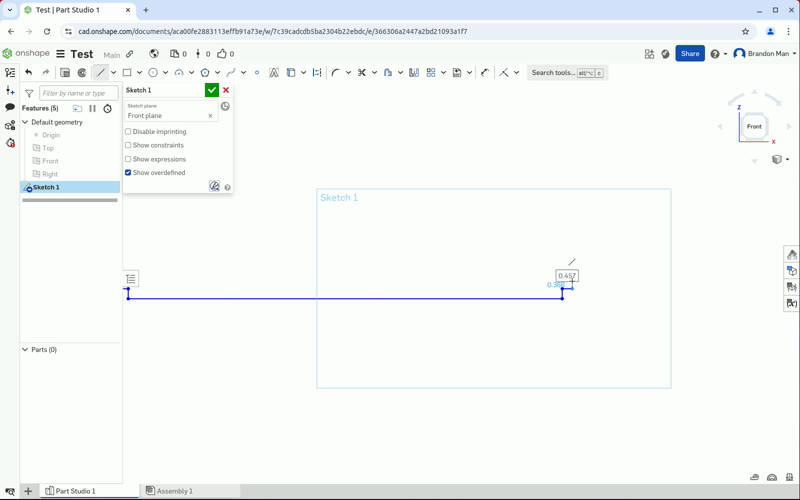
scroll(6)
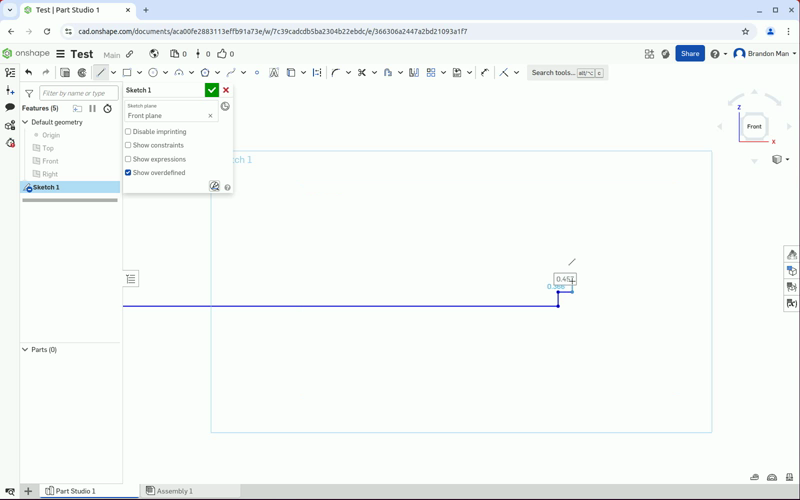
scroll(6)
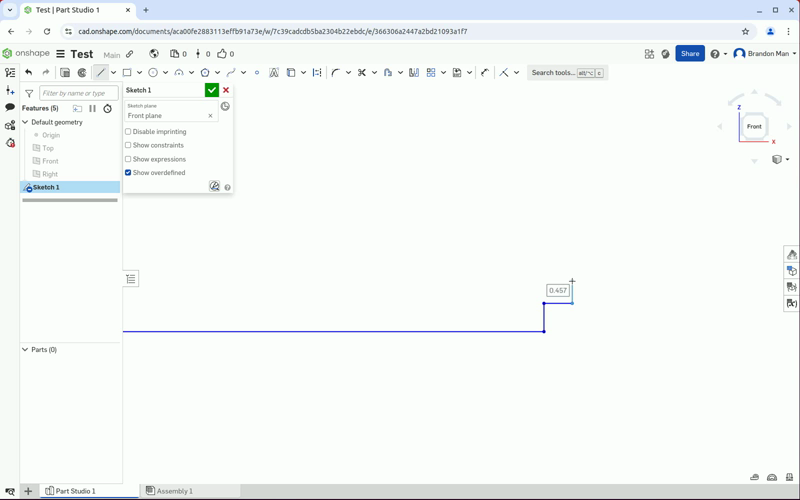
click(572, 280)
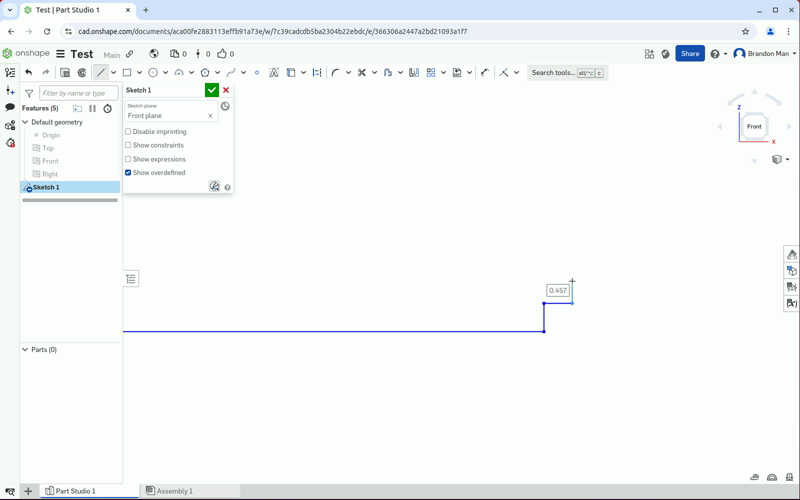
scroll(-6)
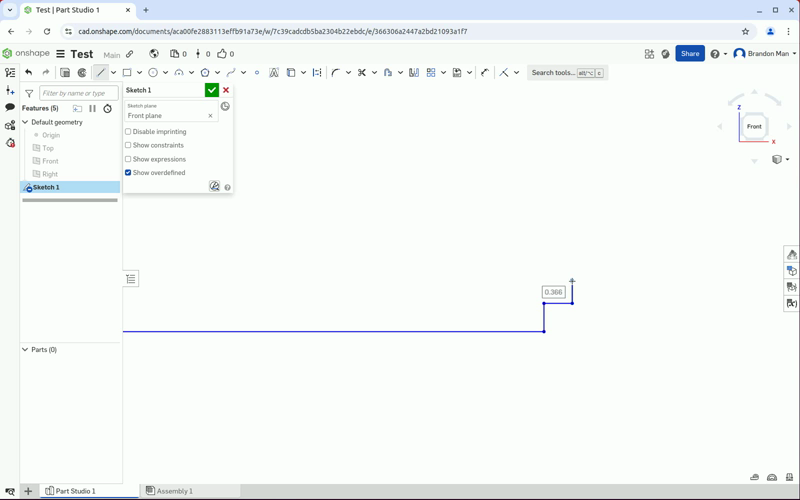
scroll(-6)
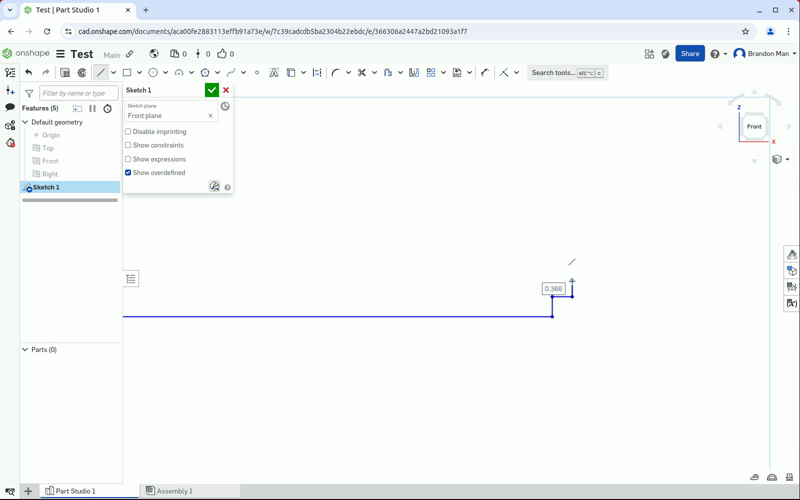
scroll(-6)
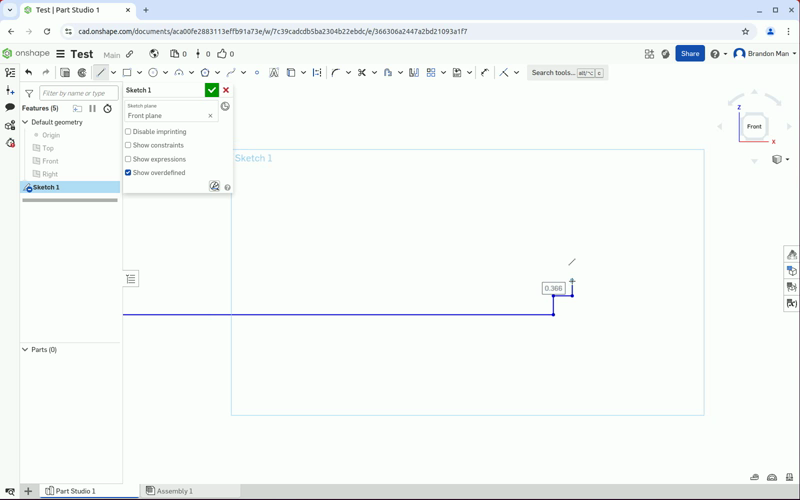
scroll(-6)
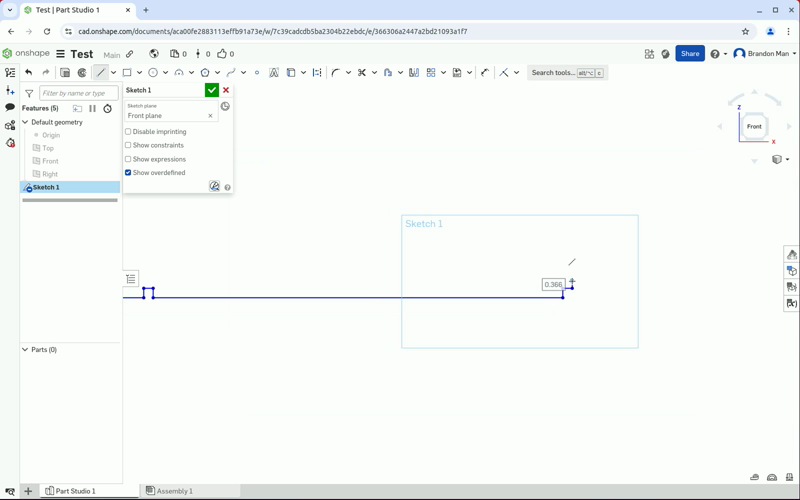
scroll(-6)
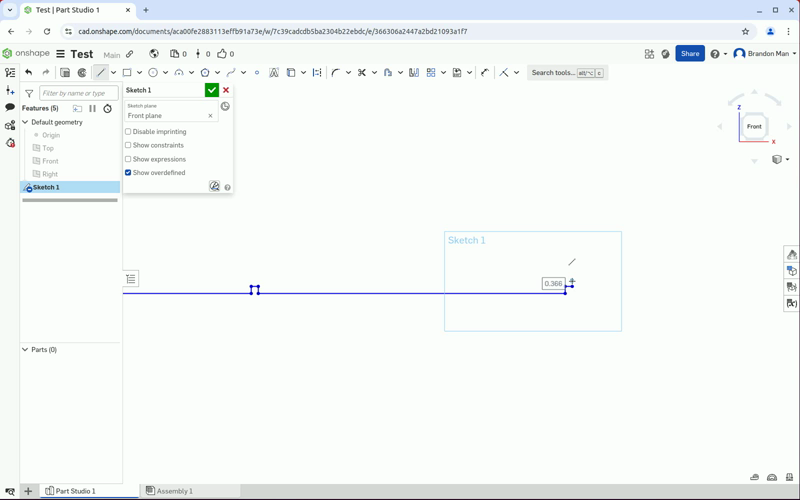
scroll(-6)
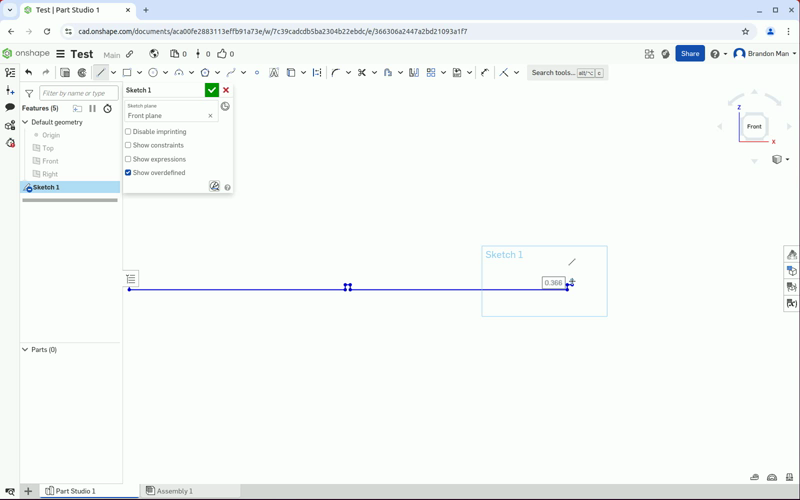
scroll(-6)
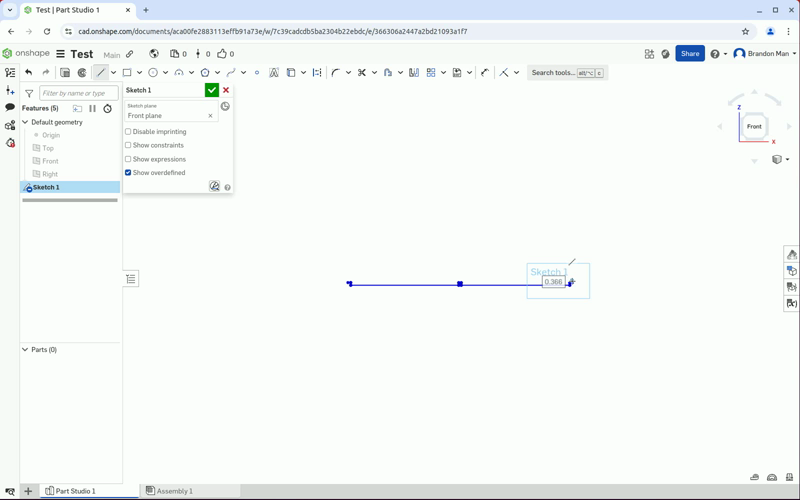
key_up(shift)
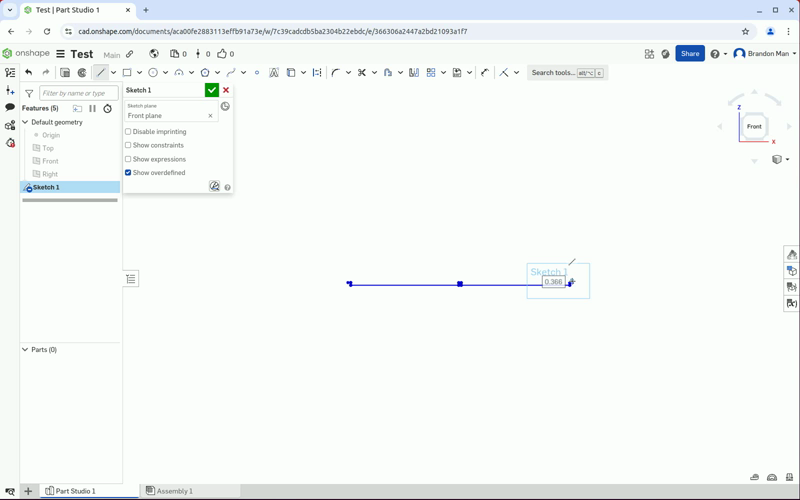
key_down(shift)
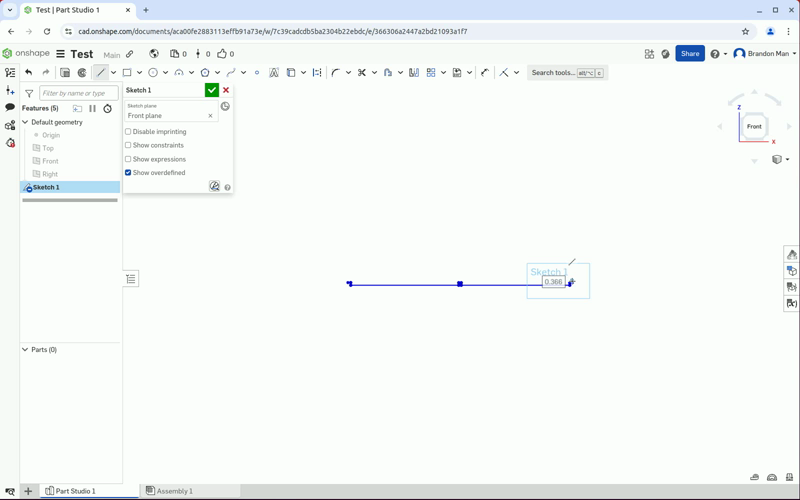
mouse_move(348, 280)
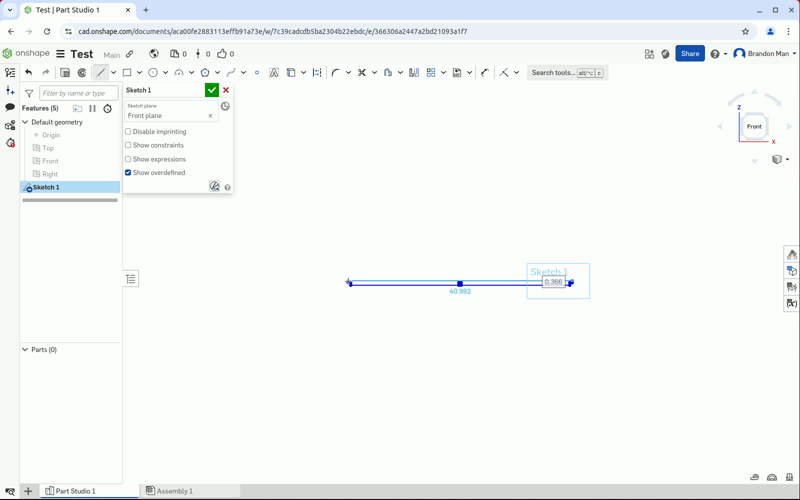
scroll(6)
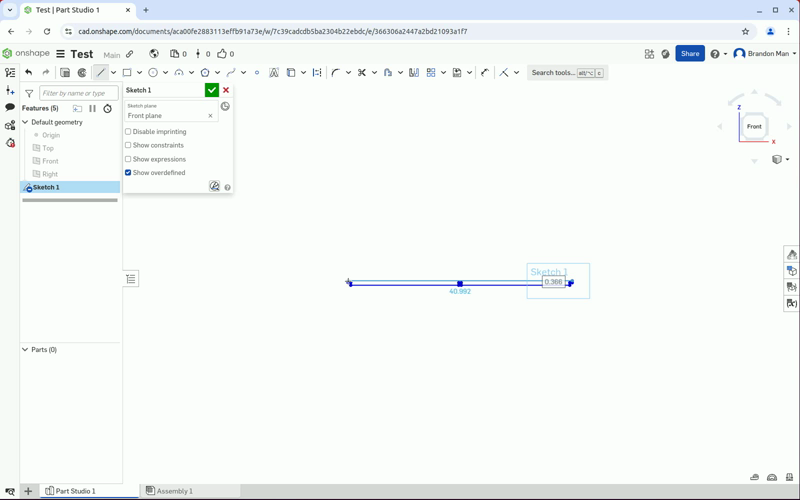
scroll(6)
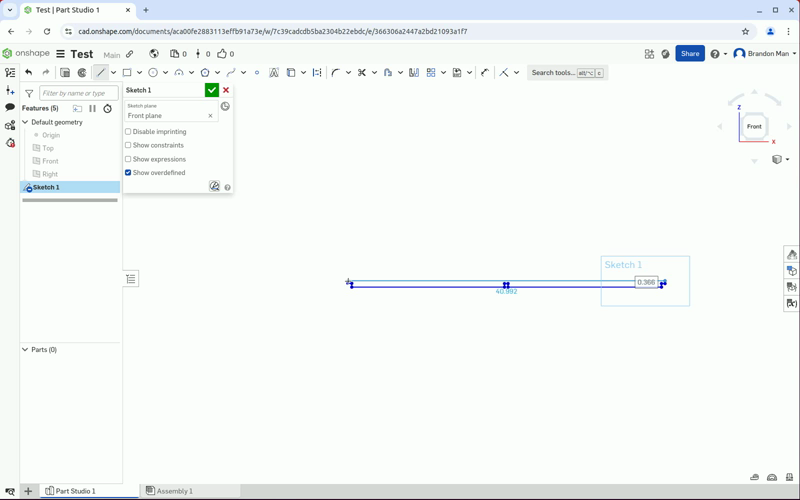
scroll(6)
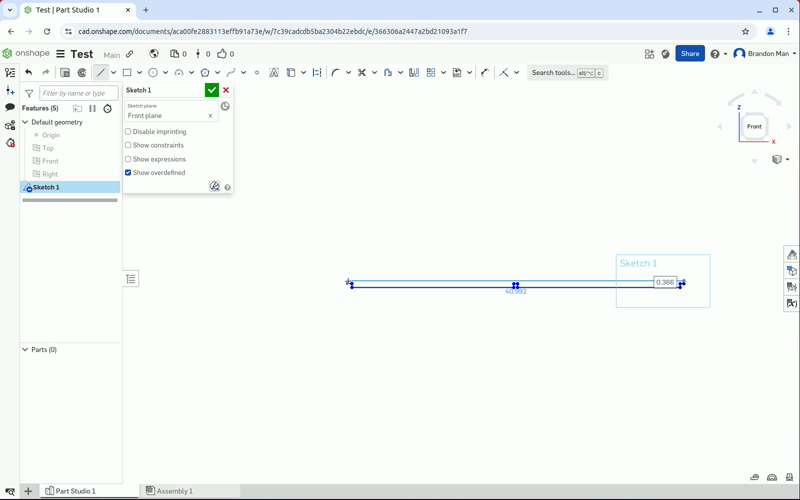
scroll(6)
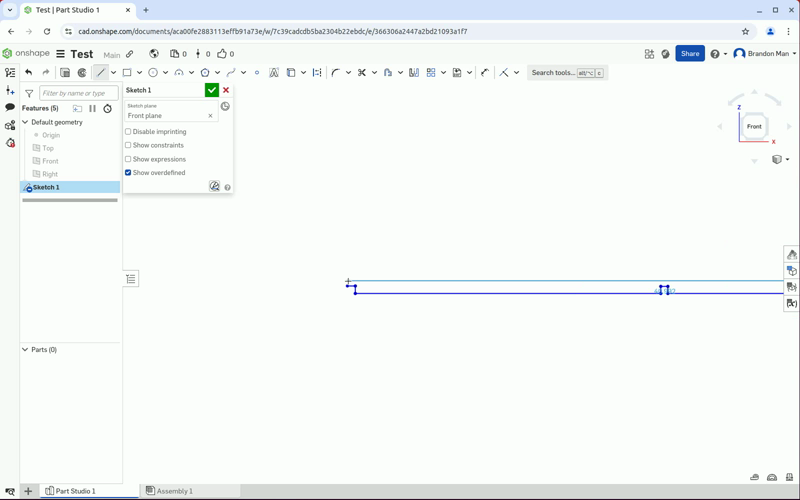
scroll(6)
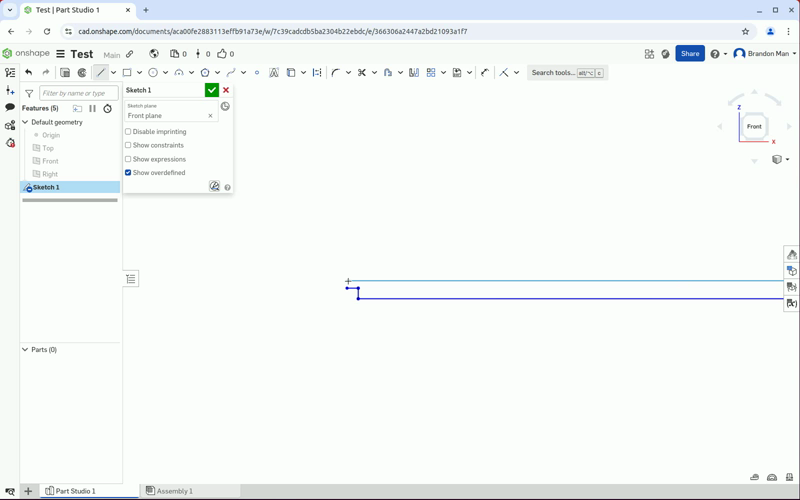
scroll(6)
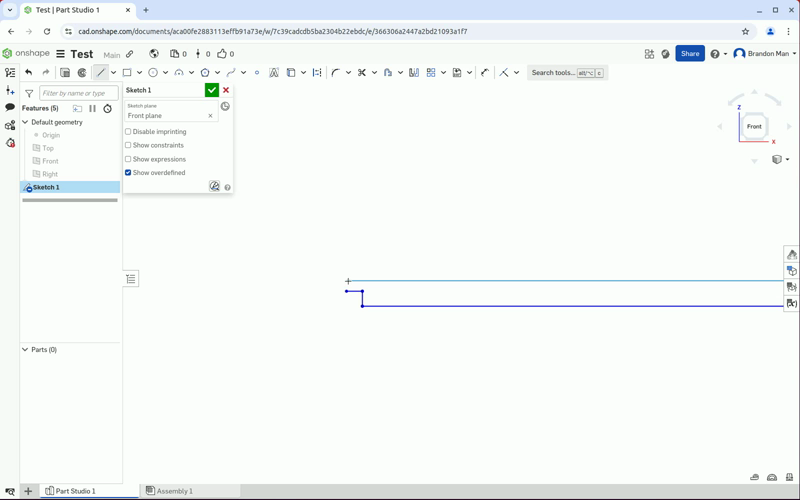
scroll(6)
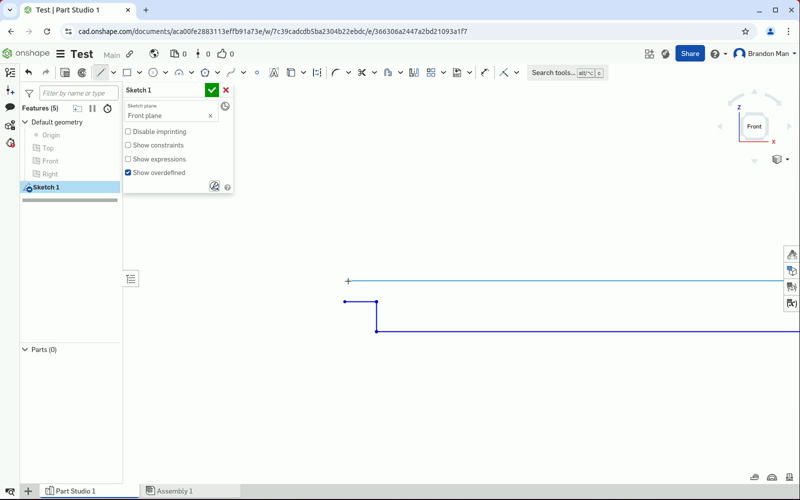
click(348, 280)
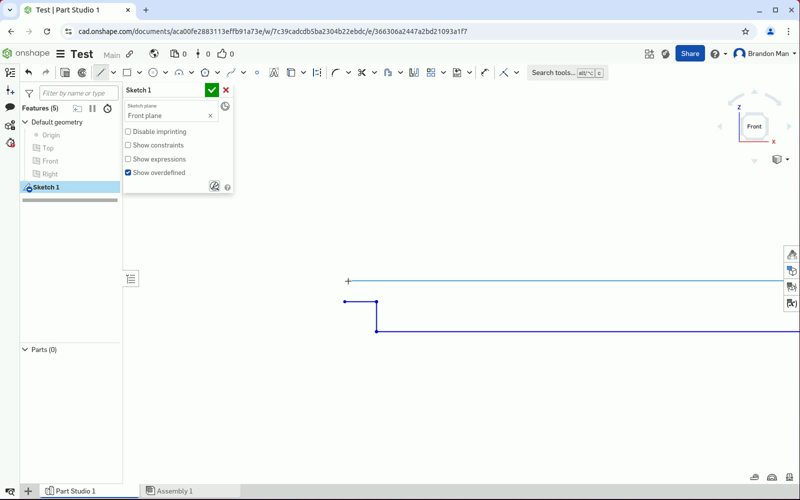
scroll(-6)
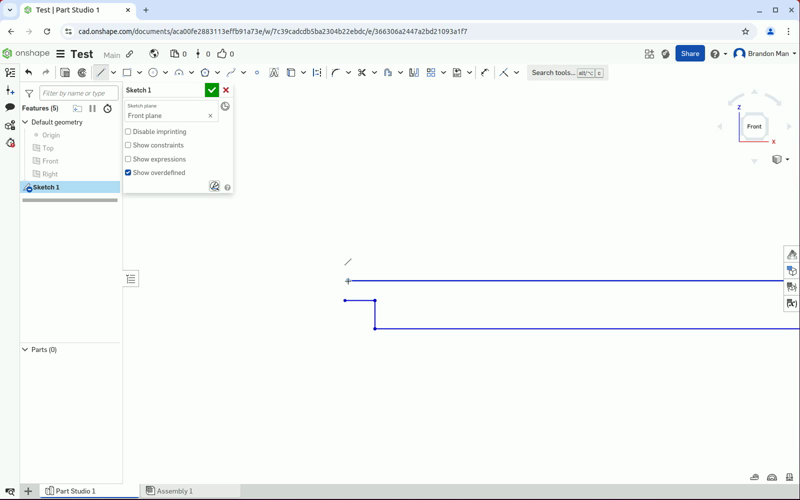
scroll(-6)
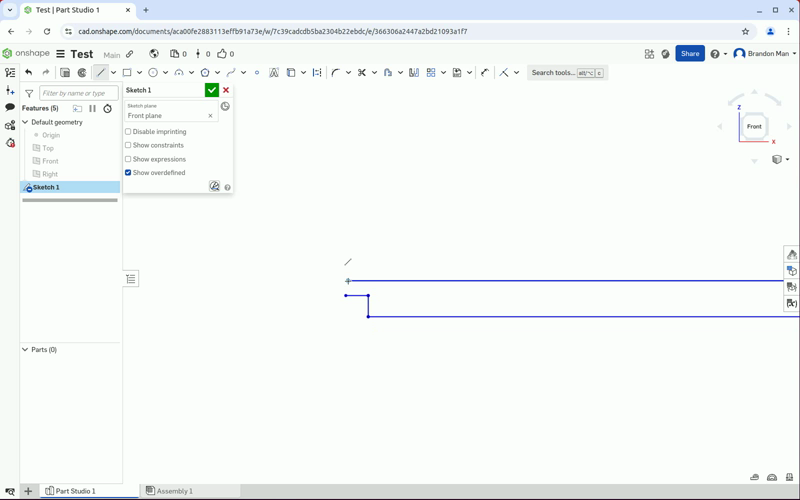
scroll(-6)
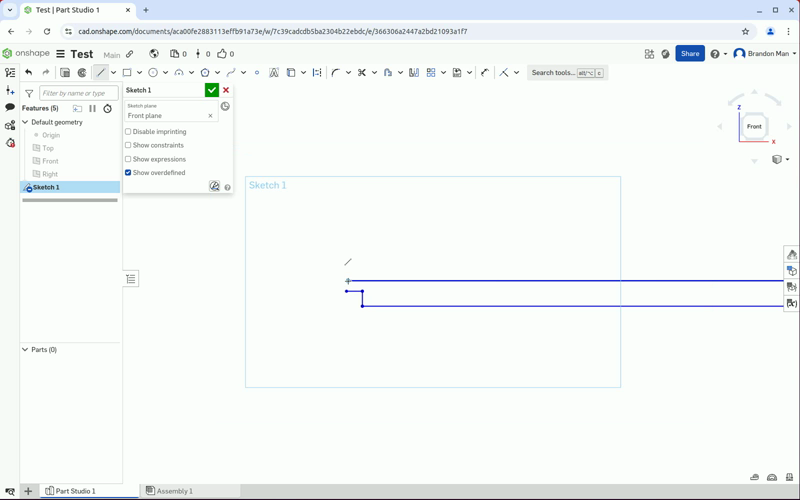
scroll(-6)
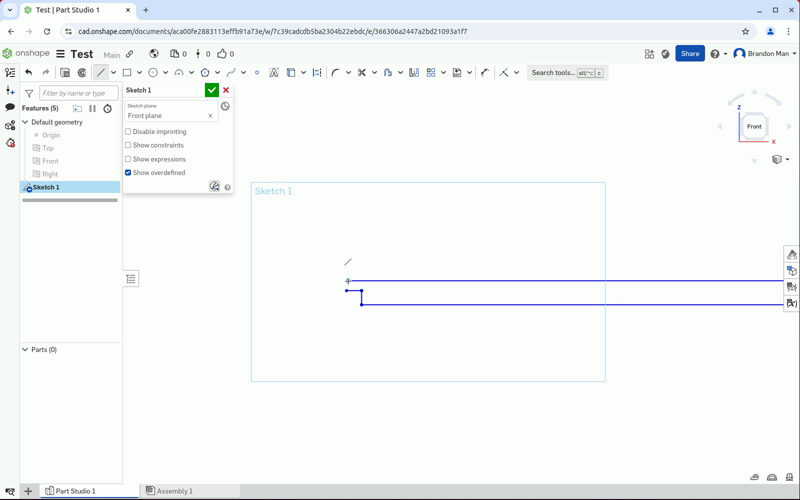
scroll(-6)
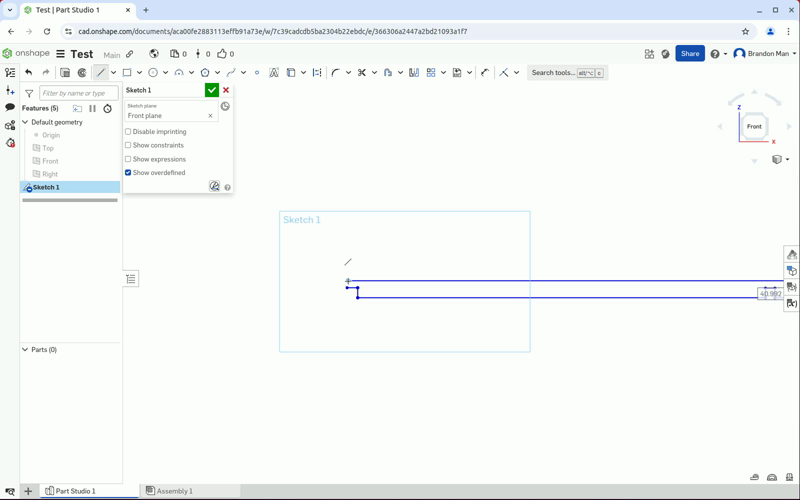
scroll(-6)
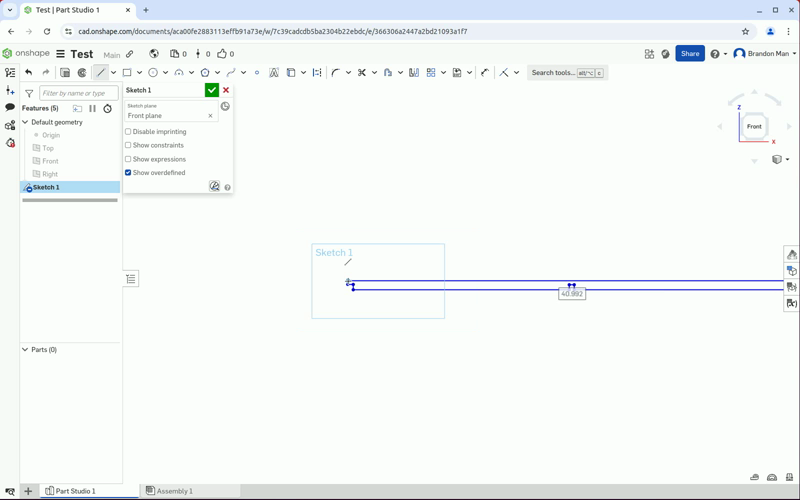
scroll(-6)
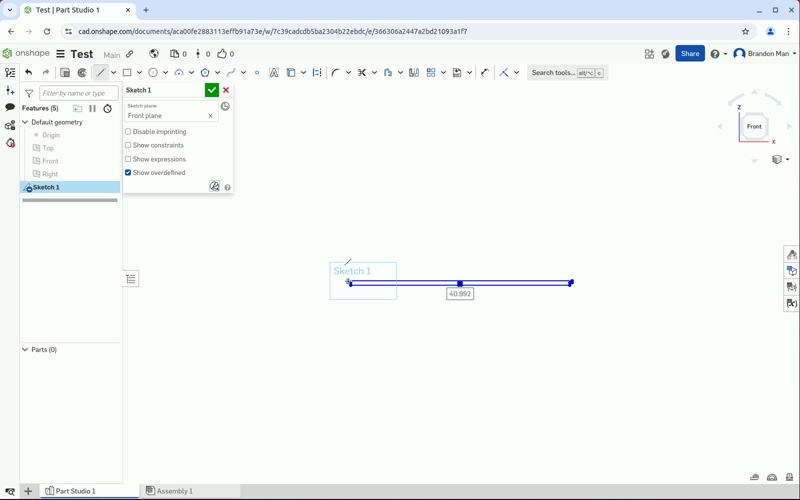
key_up(shift)
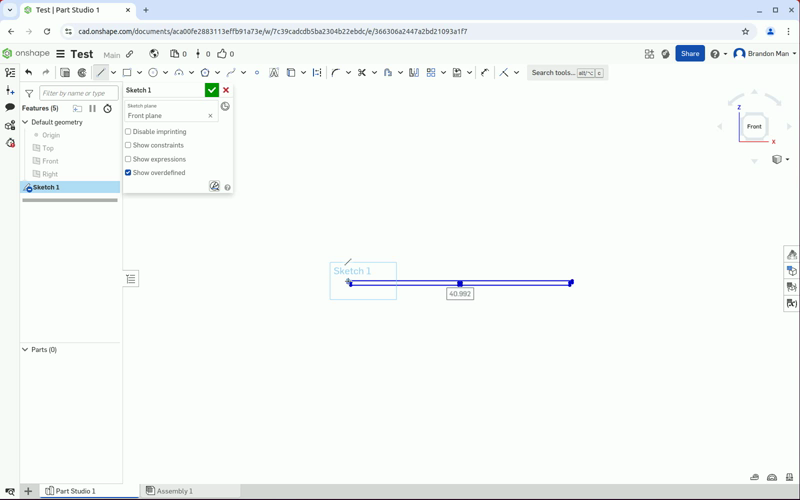
mouse_move(378, 280)
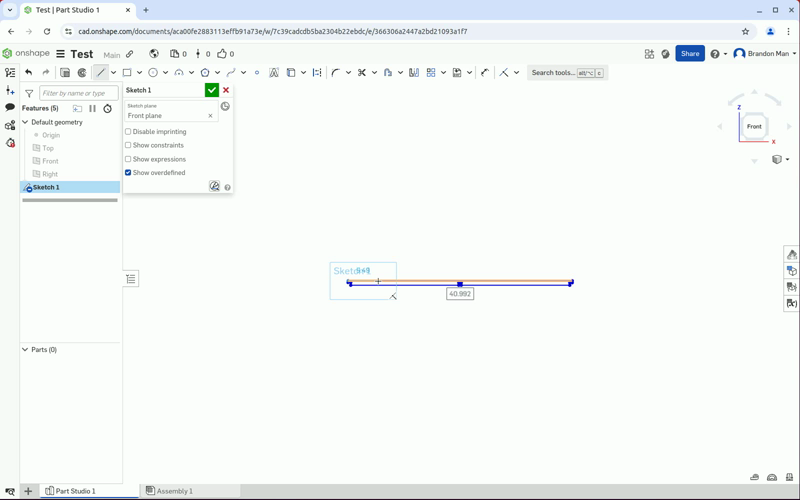
key_down(shift)
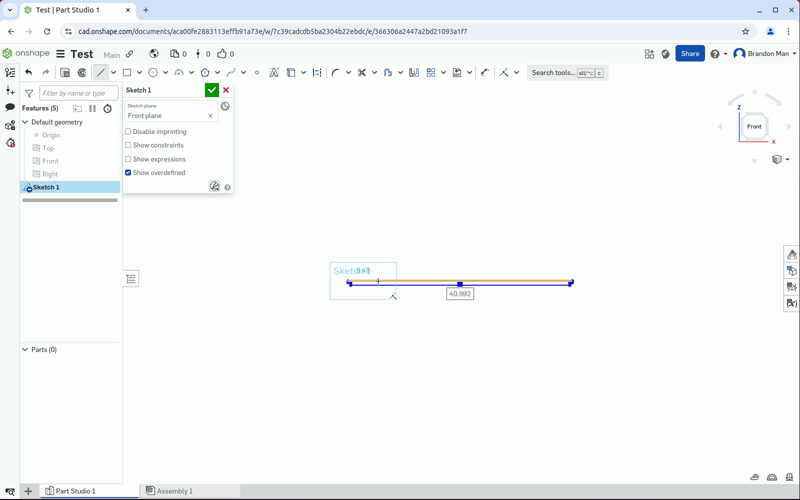
mouse_move(348, 282)
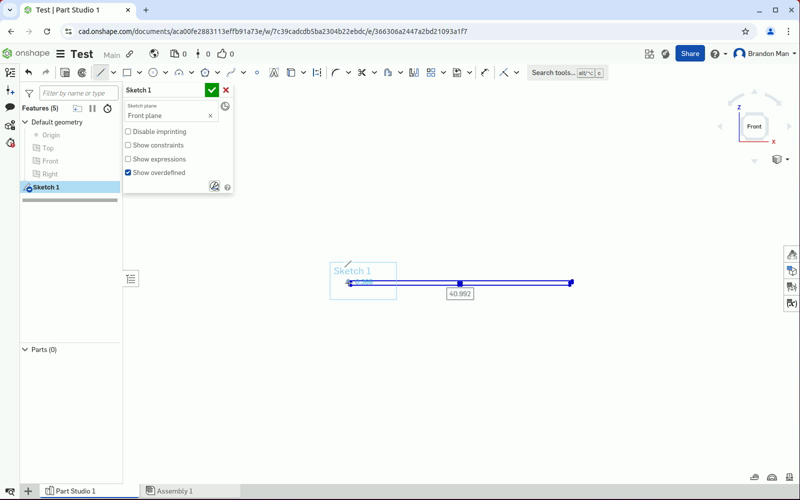
scroll(6)
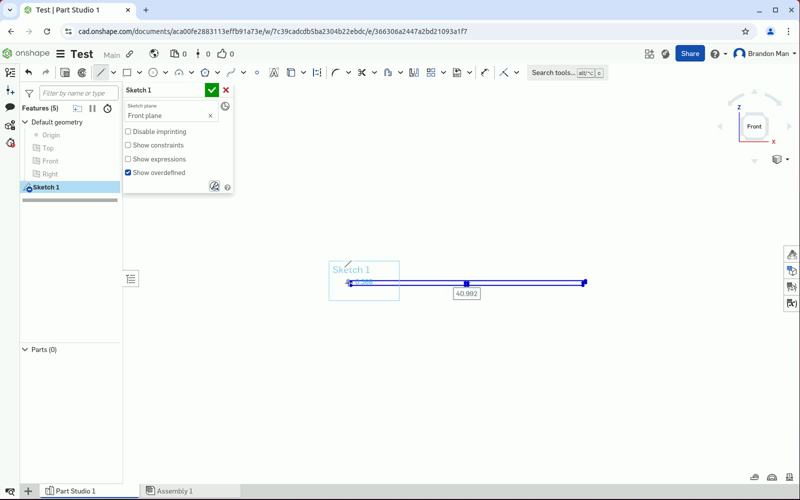
scroll(6)
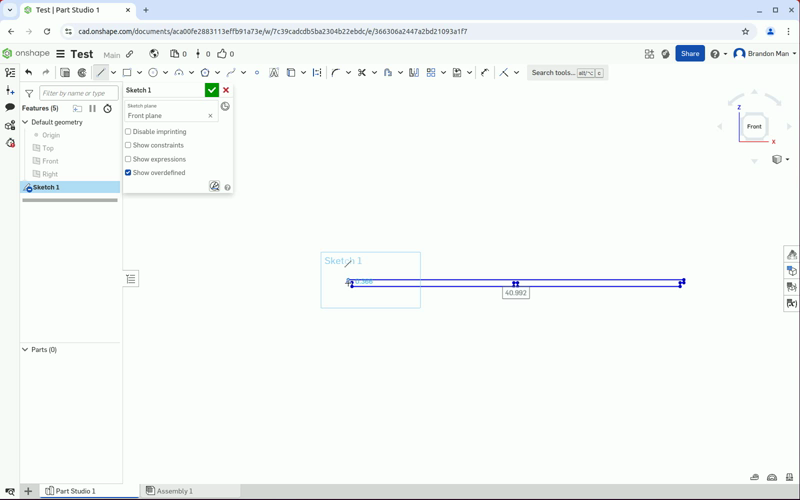
scroll(6)
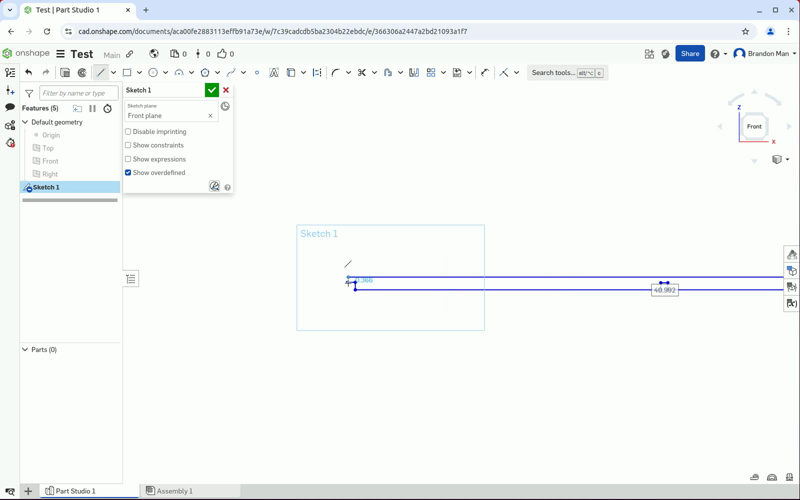
scroll(6)
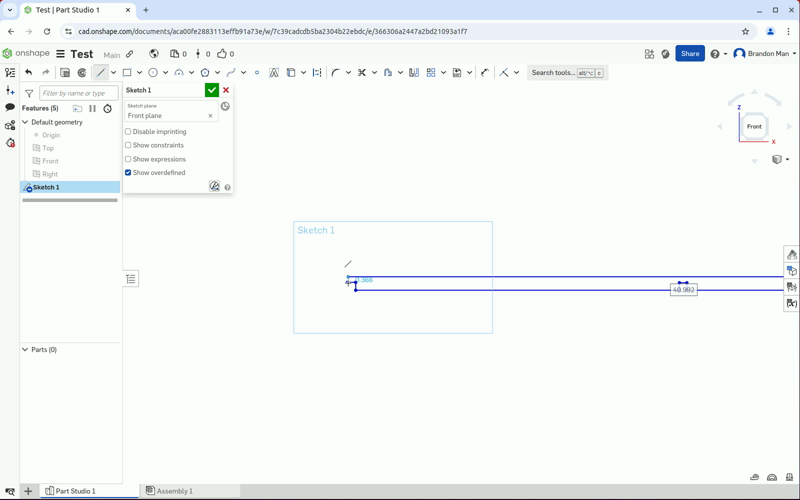
scroll(6)
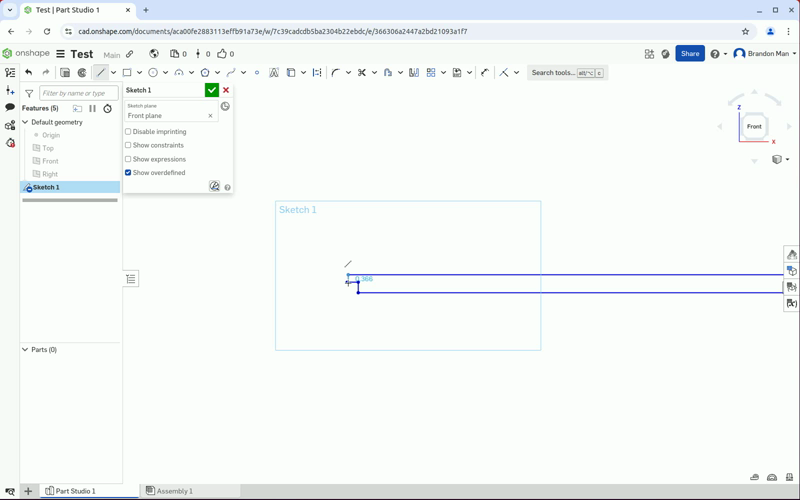
scroll(6)
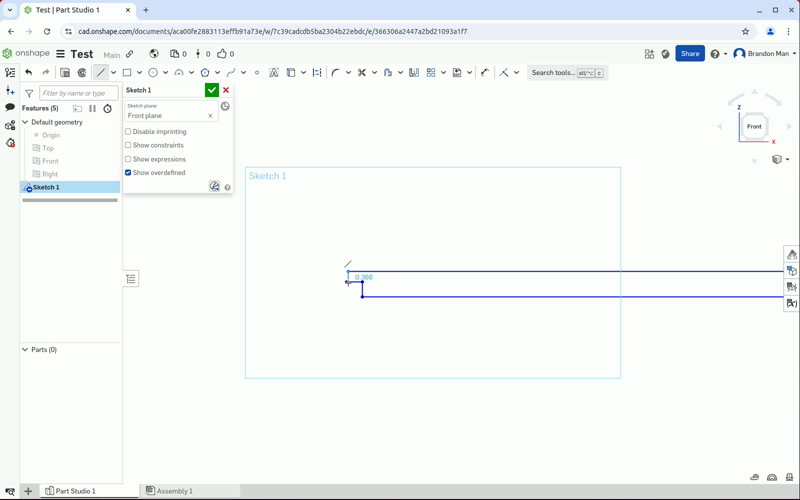
scroll(6)
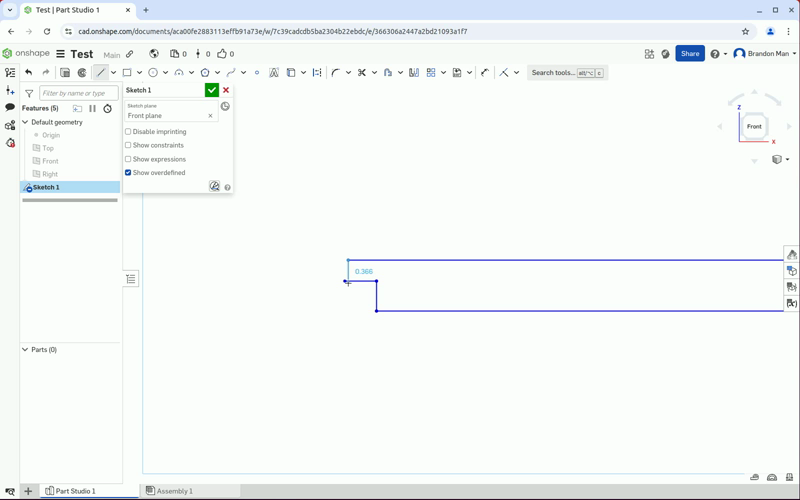
key_up(shift)
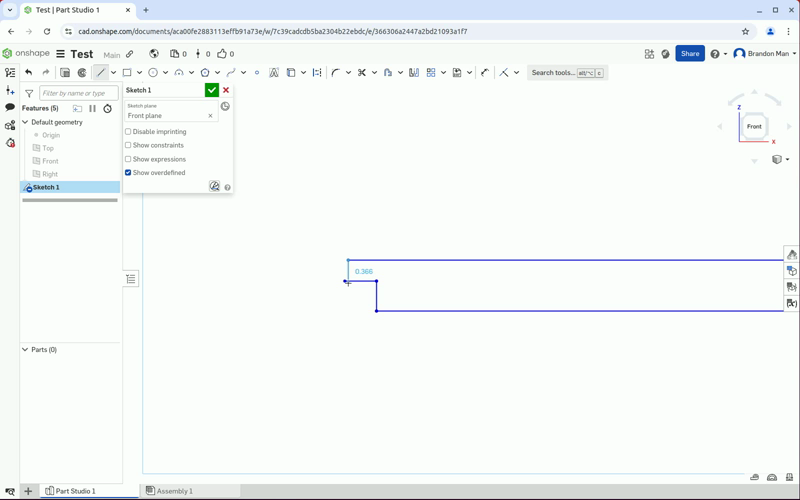
click(348, 282)
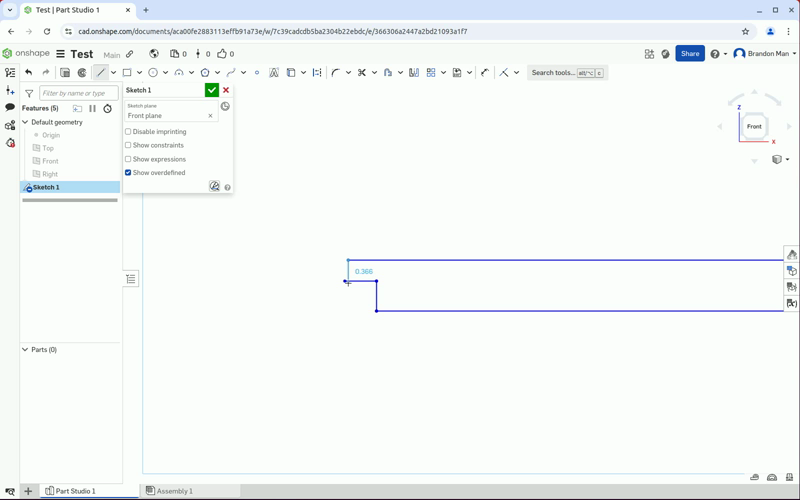
scroll(-6)
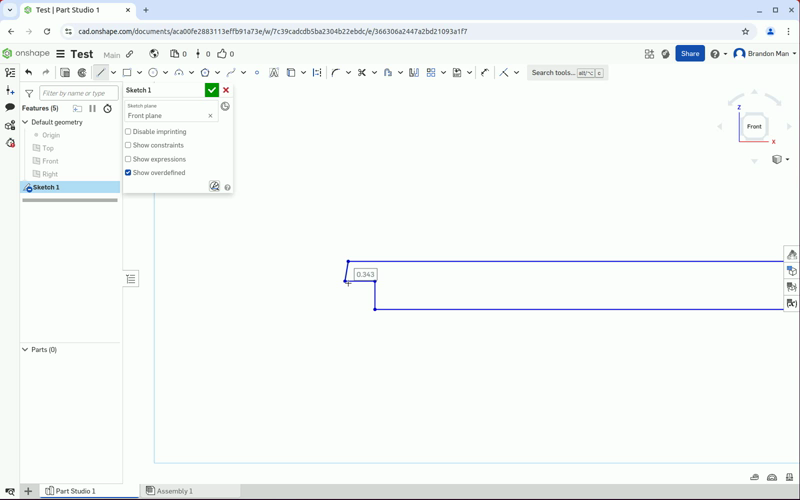
scroll(-6)
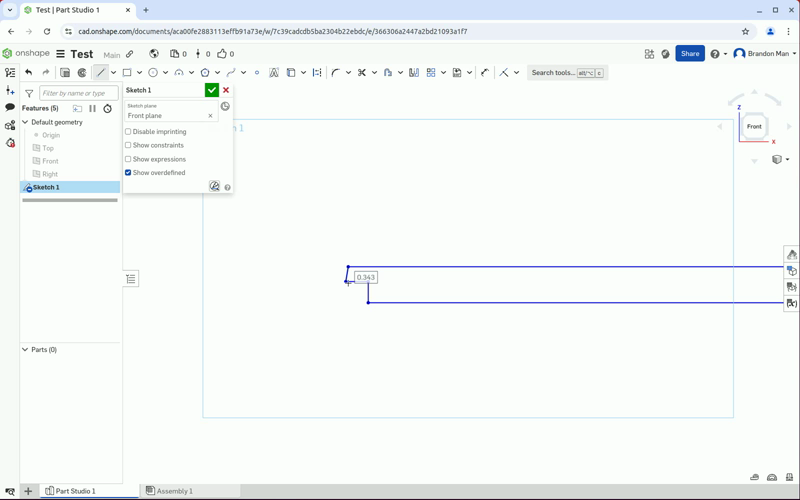
scroll(-6)
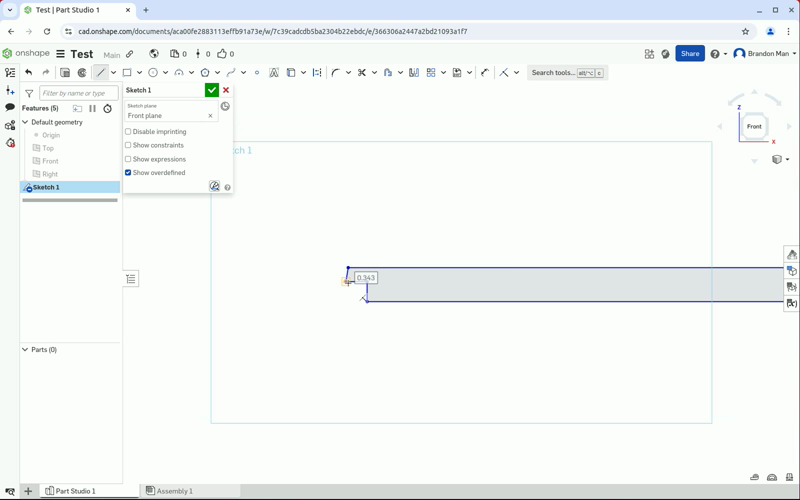
scroll(-6)
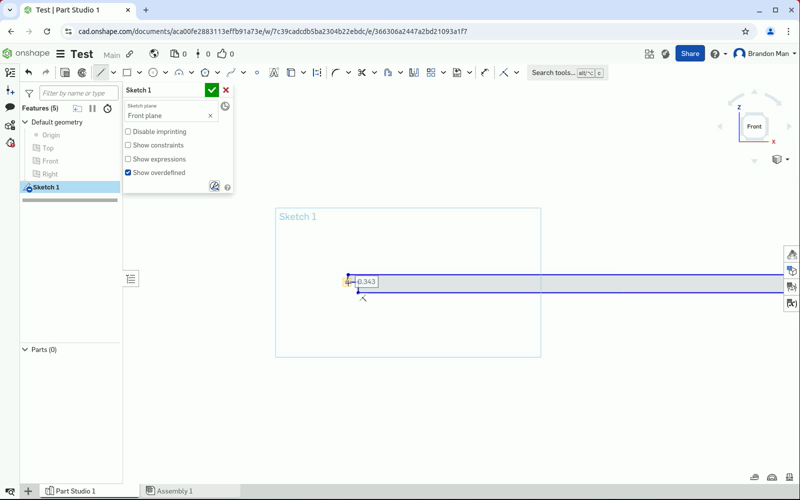
scroll(-6)
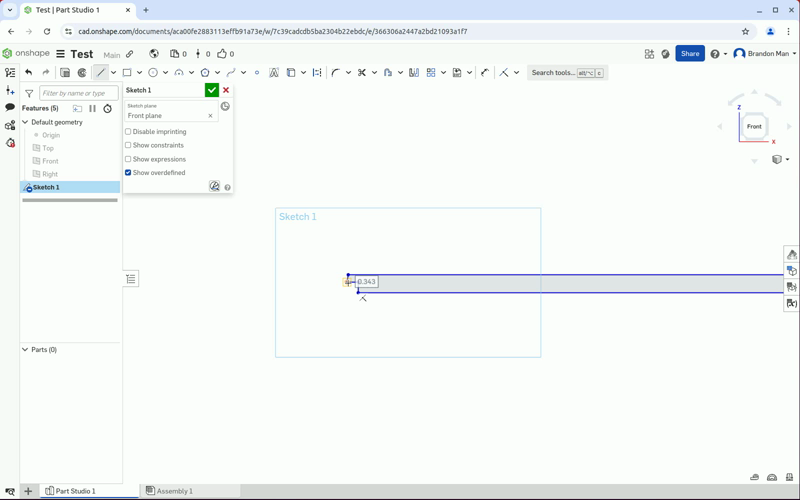
scroll(-6)
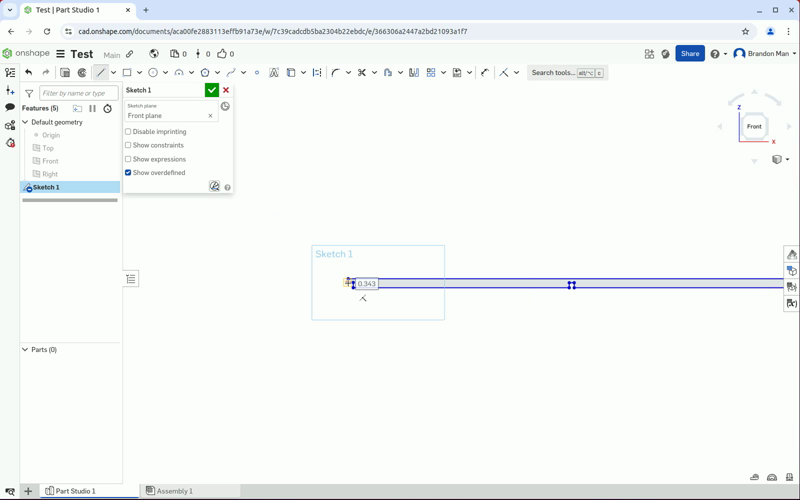
scroll(-6)
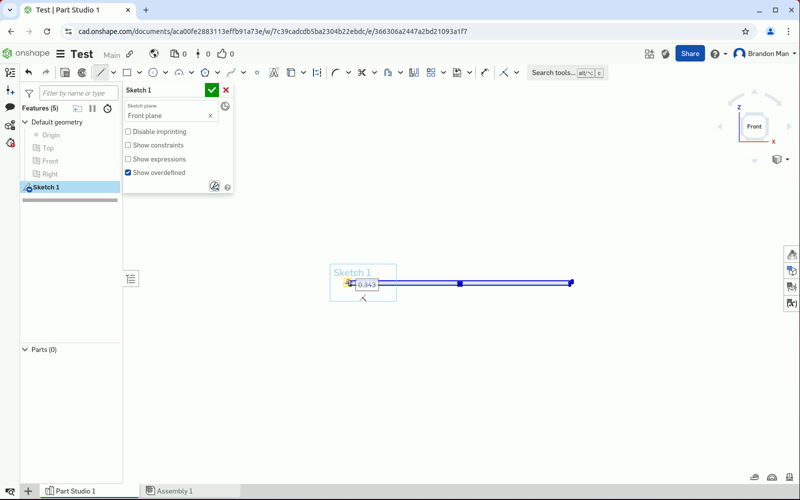
key(esc)
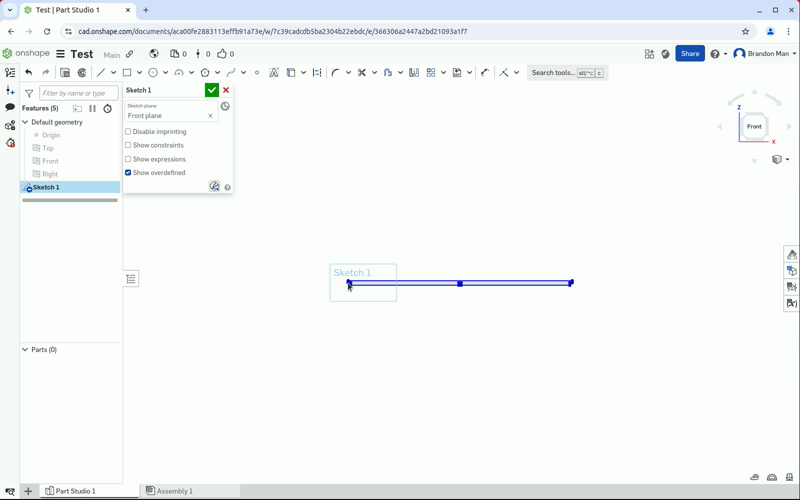
mouse_move(522, 282)
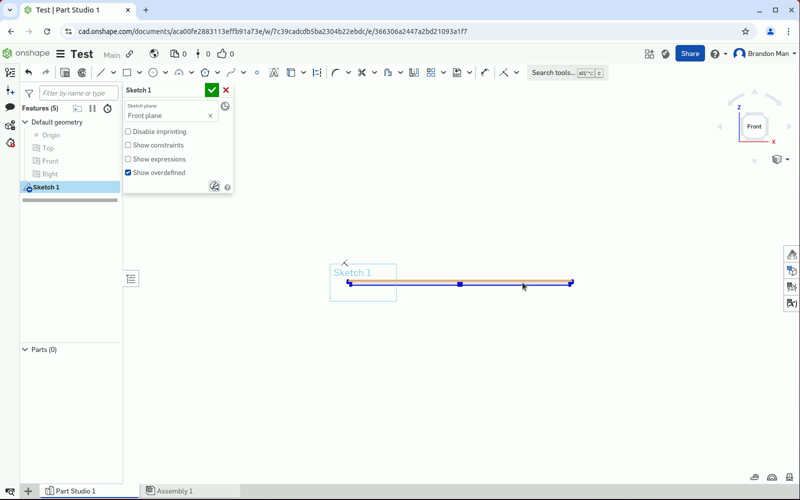
scroll(6)
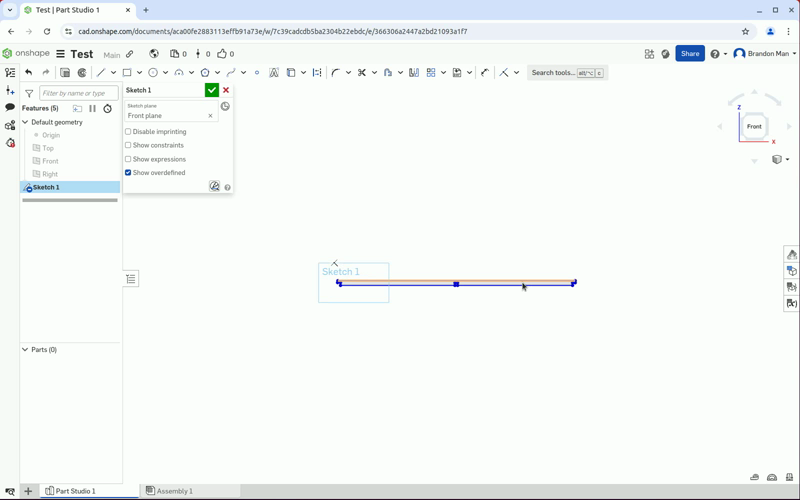
scroll(6)
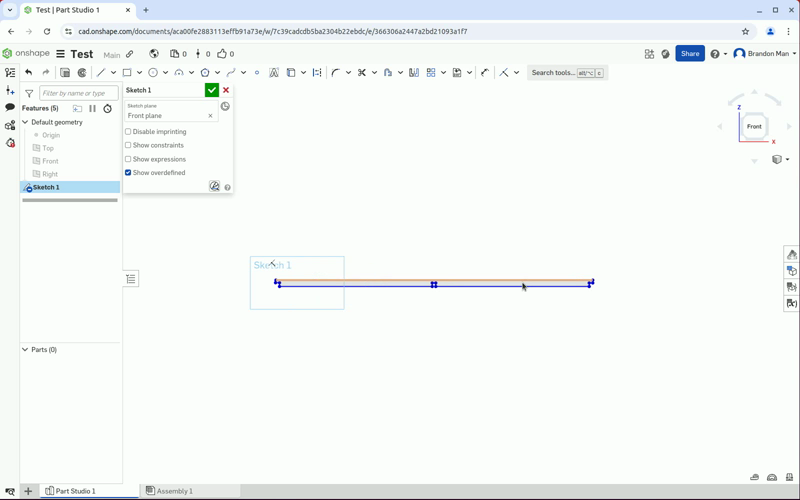
scroll(6)
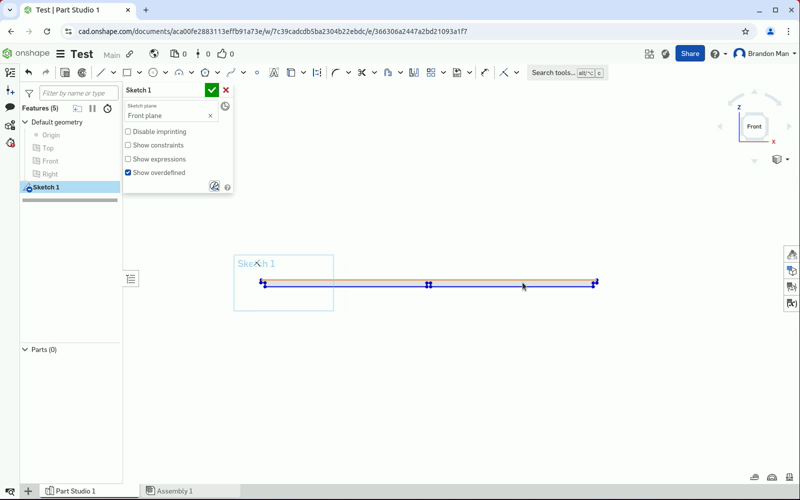
scroll(6)
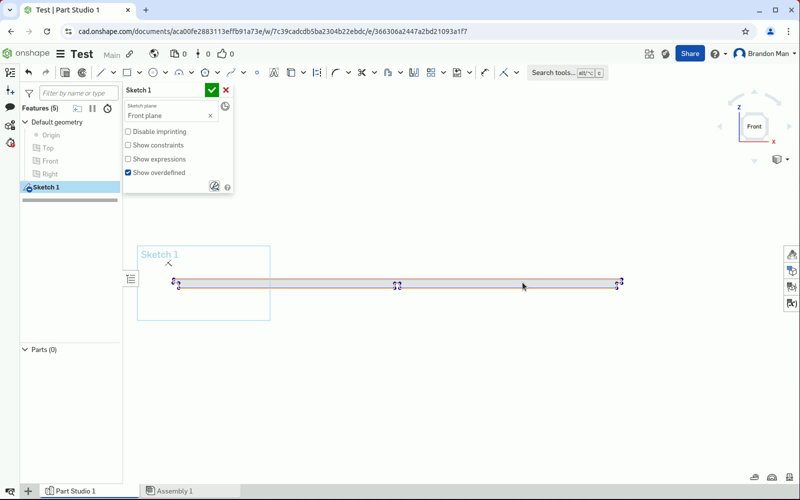
scroll(6)
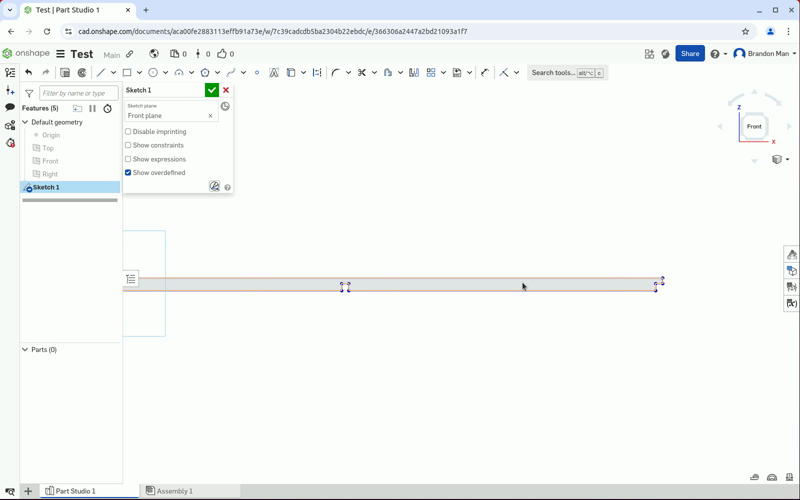
scroll(6)
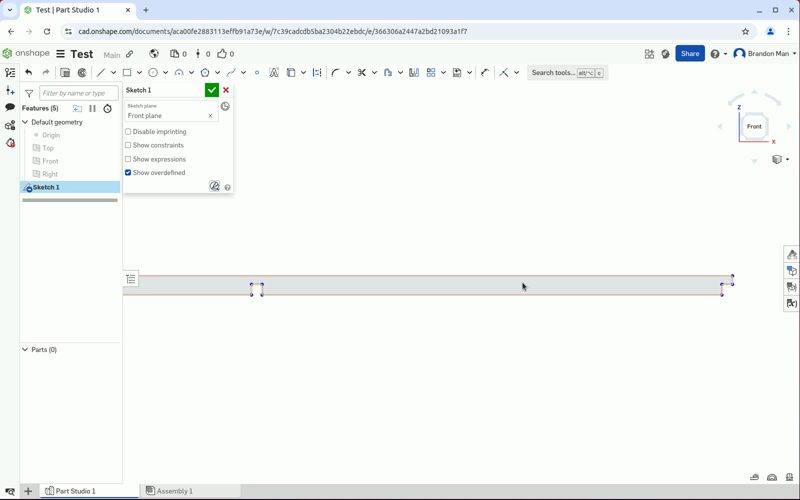
scroll(6)
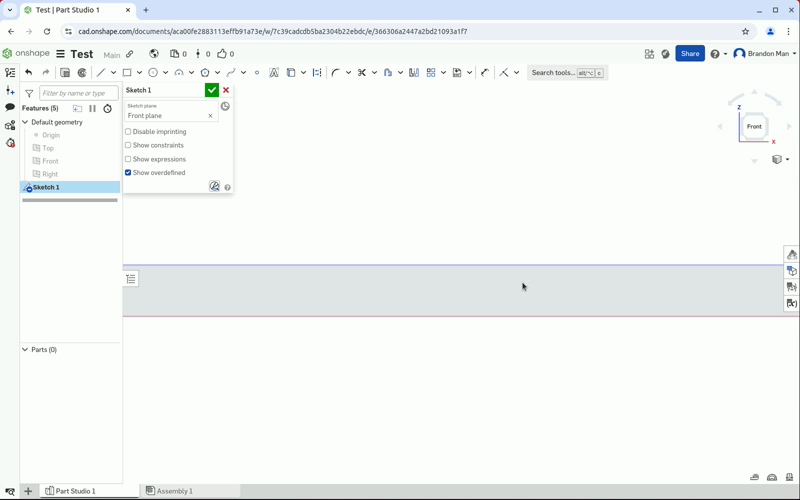
click(522, 282)
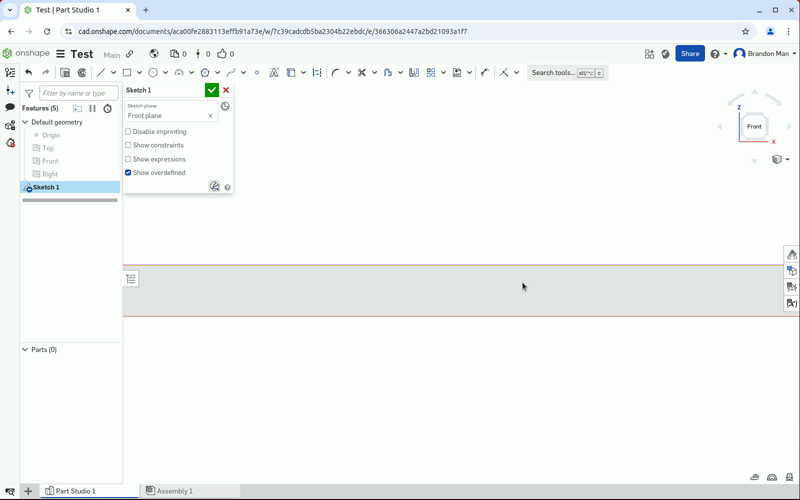
scroll(-6)
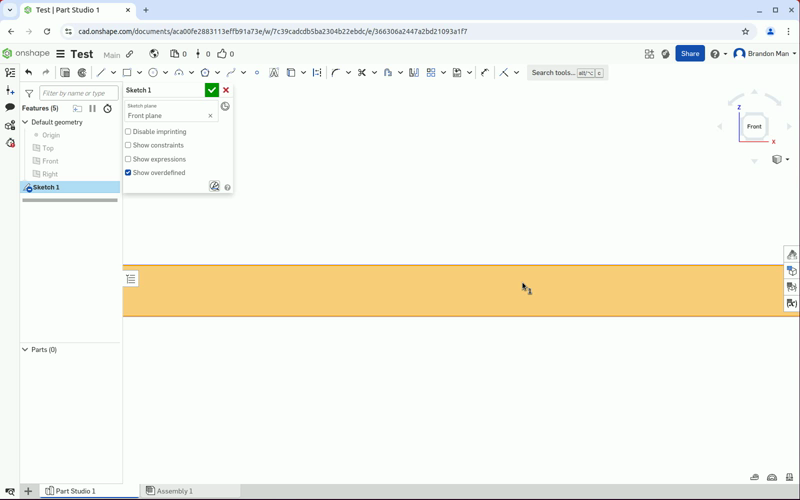
scroll(-6)
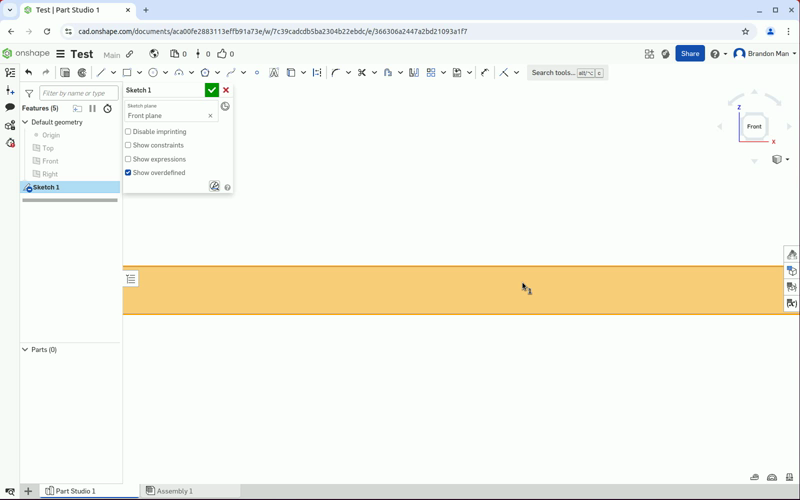
scroll(-6)
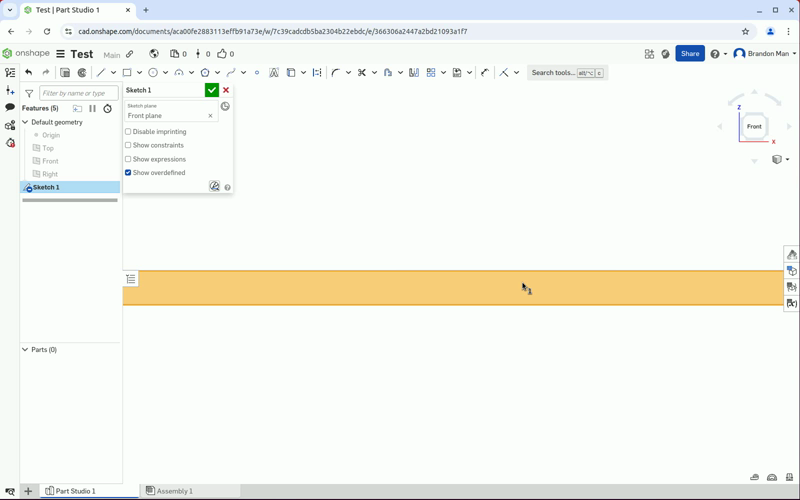
scroll(-6)
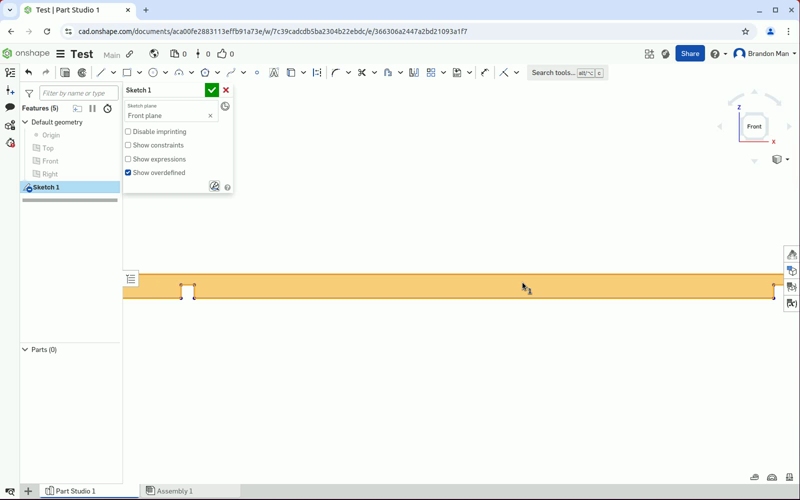
scroll(-6)
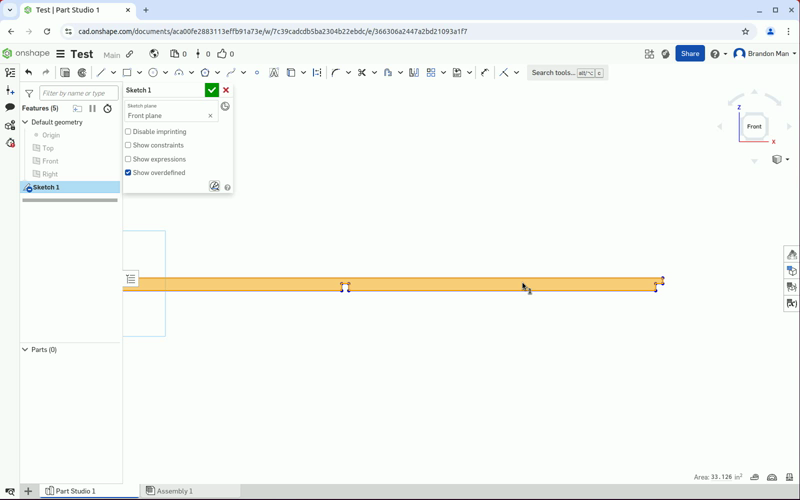
scroll(-6)
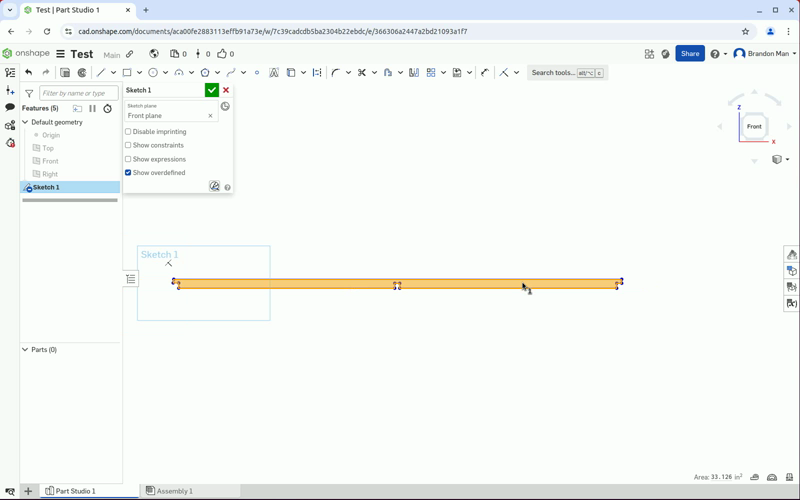
scroll(-6)
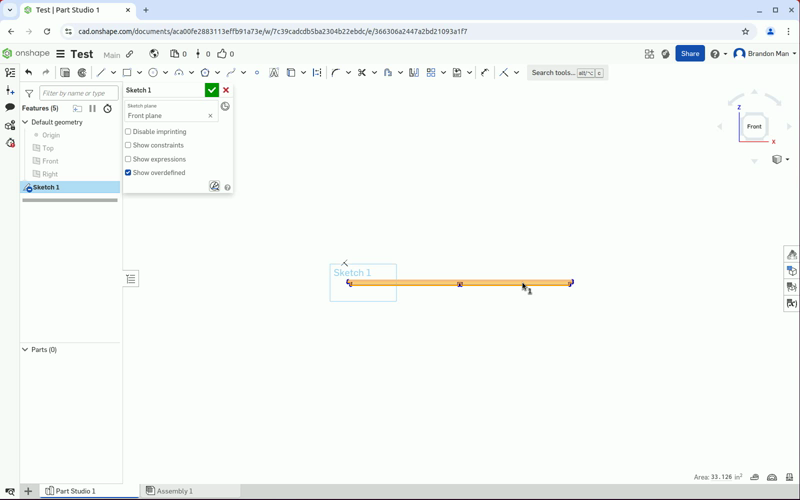
mouse_move(73, 352)
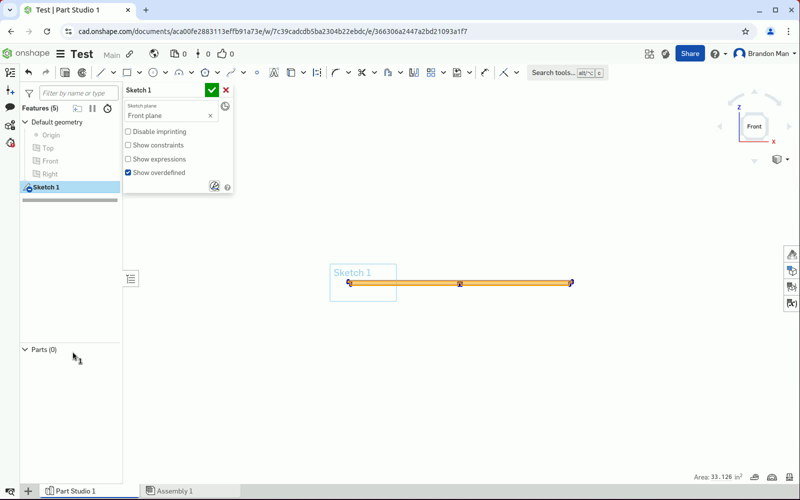
key(shift+y)
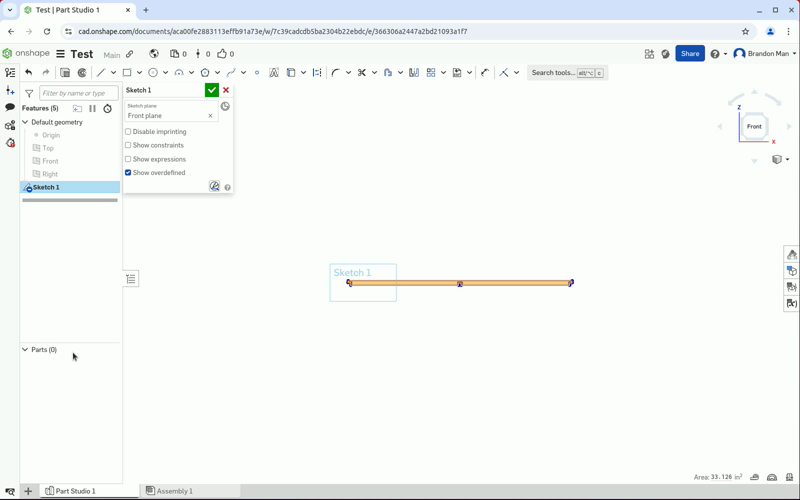
key(shift+e)
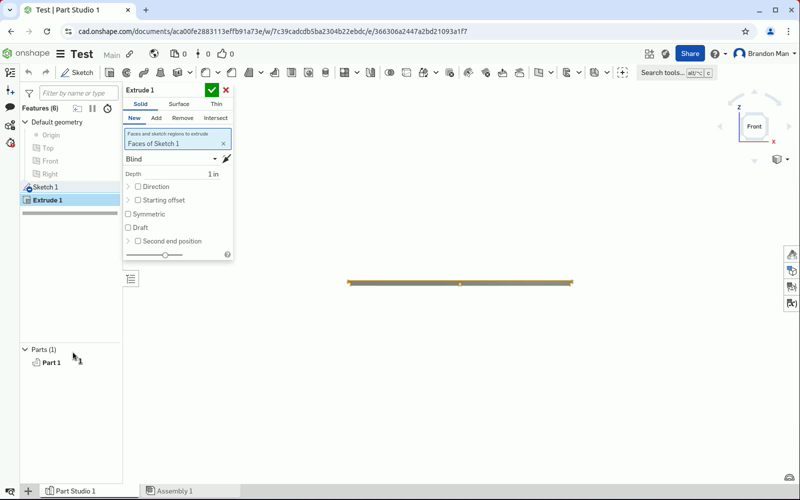
mouse_move(143, 106)
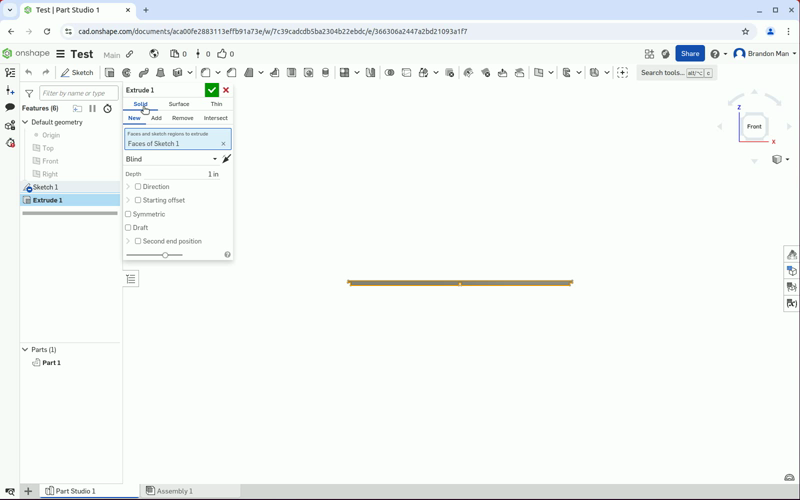
click(143, 106)
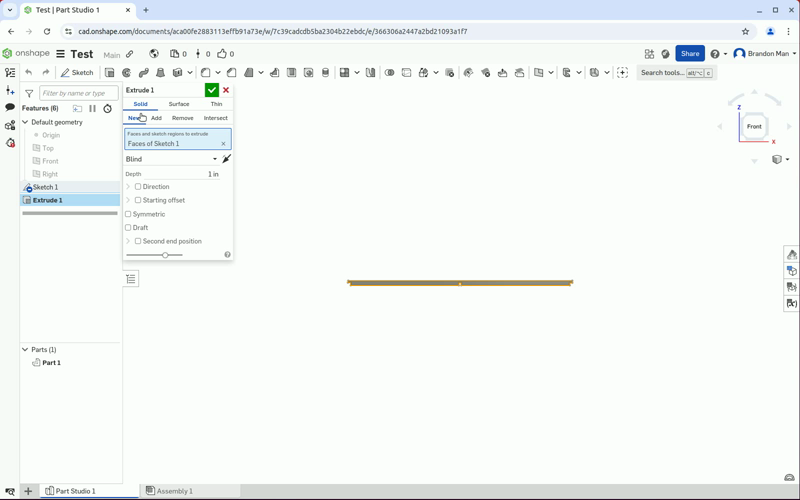
mouse_move(137, 120)
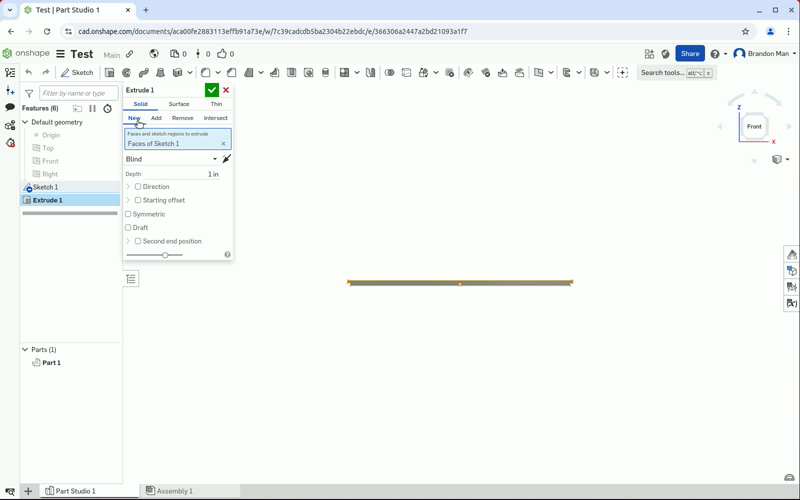
click(137, 120)
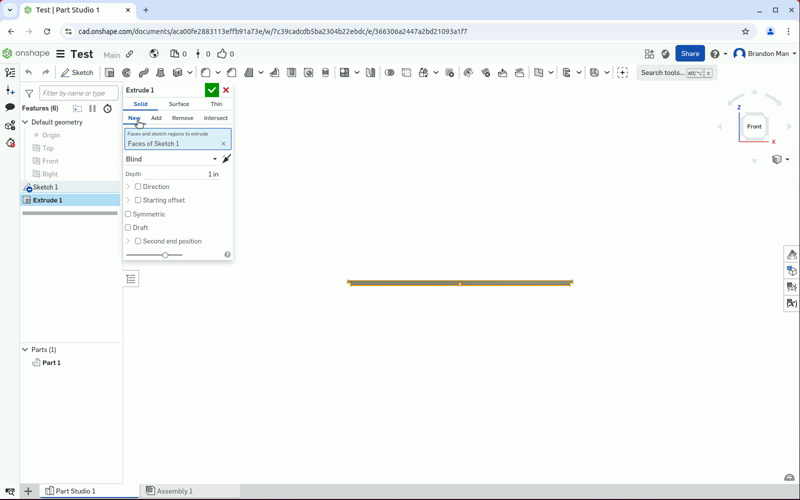
key(tab, 4)
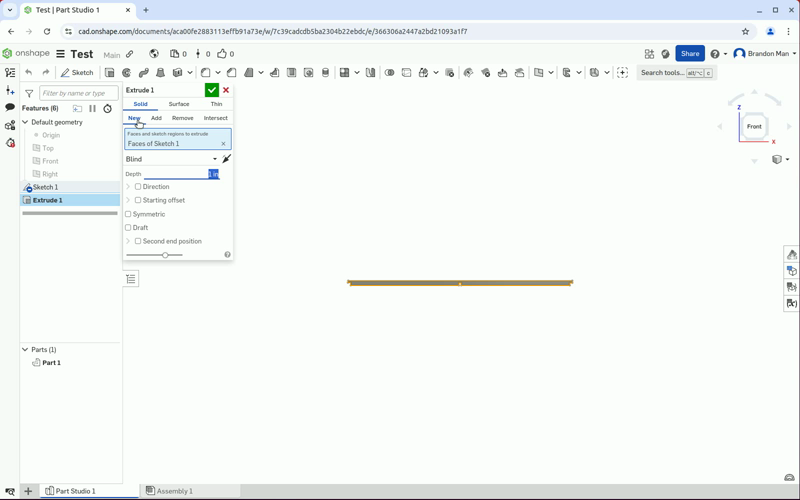
text(17.813)
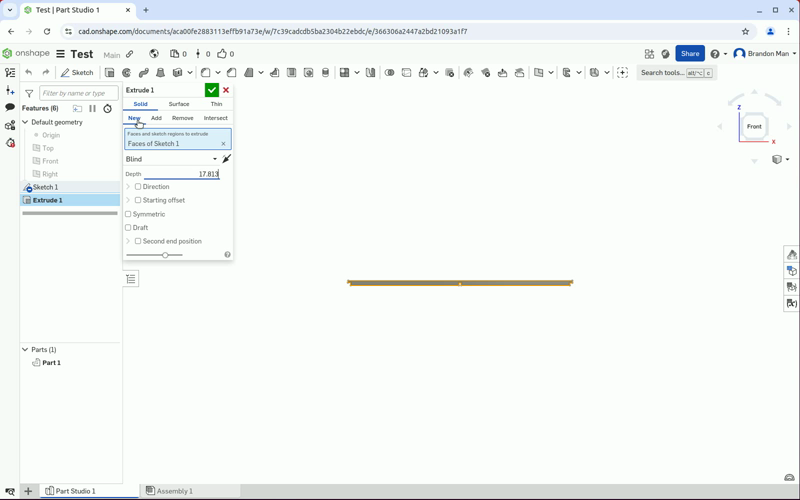
key(enter)
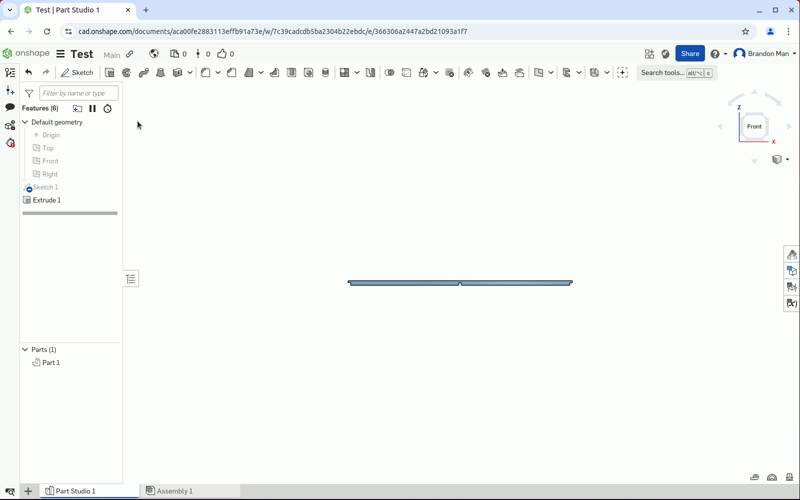
key(shift+h)
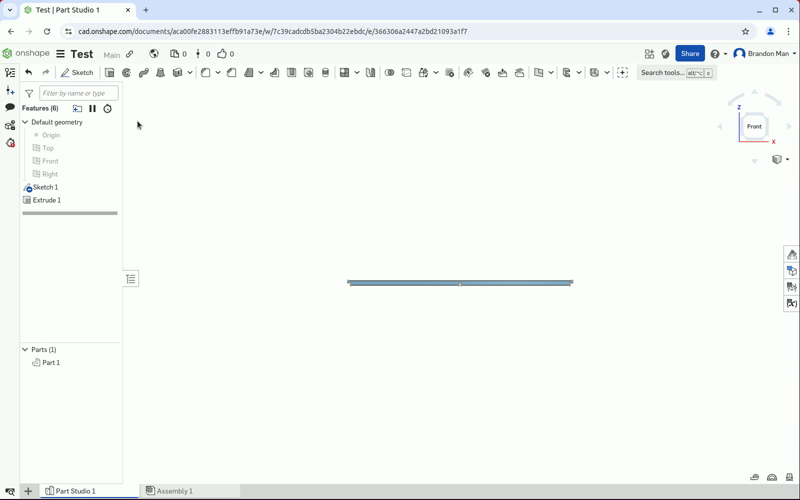
key(shift+h)
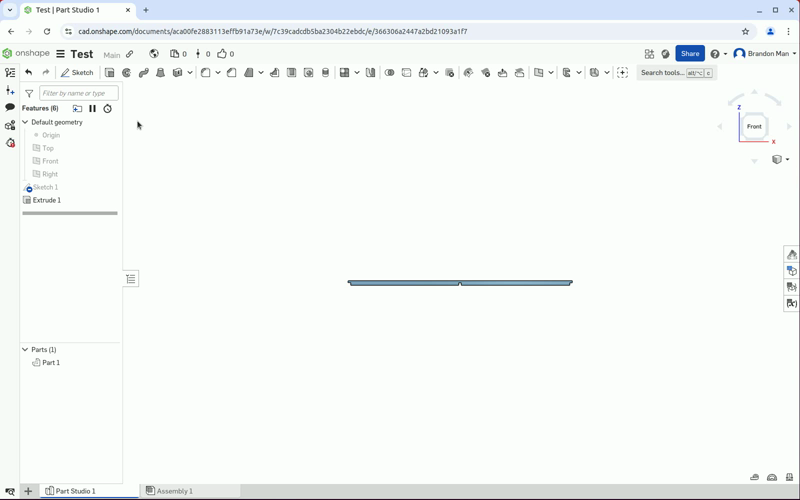
mouse_move(73, 189)
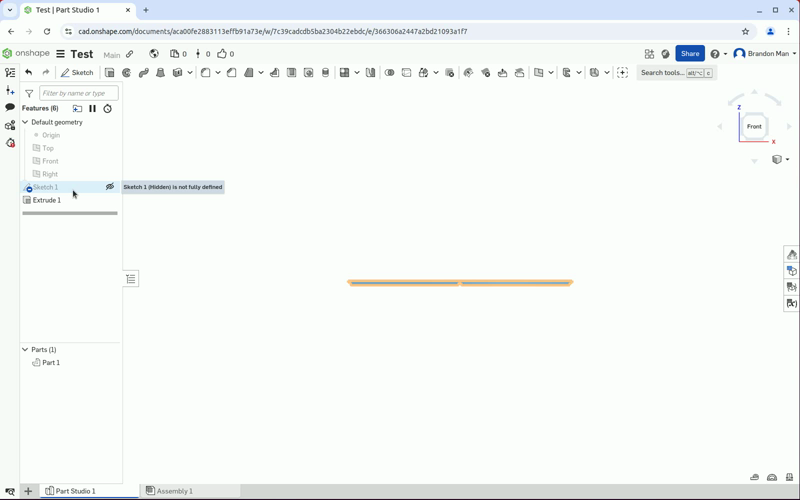
click(73, 189)
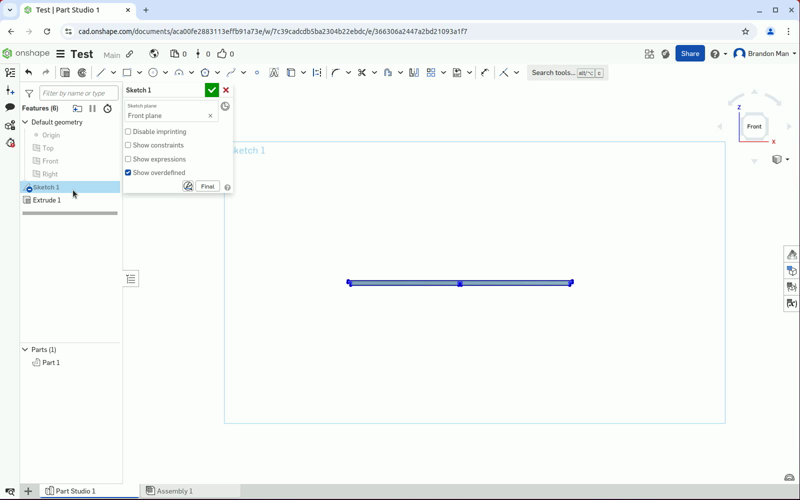
mouse_move(229, 92)
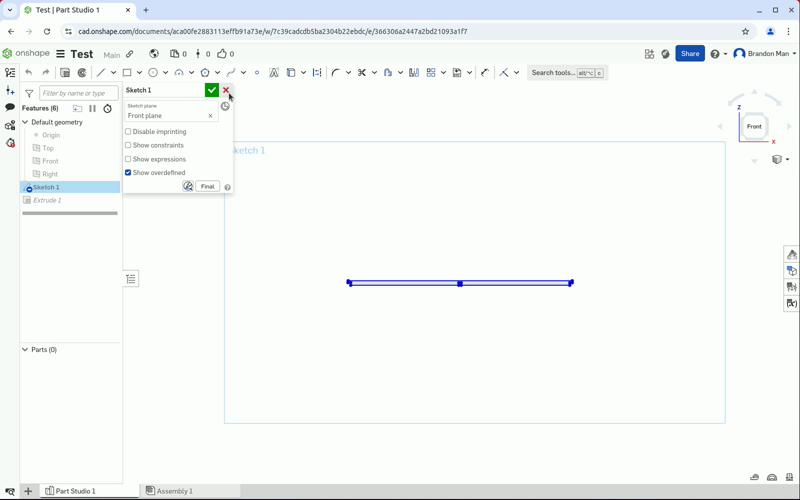
click(229, 92)
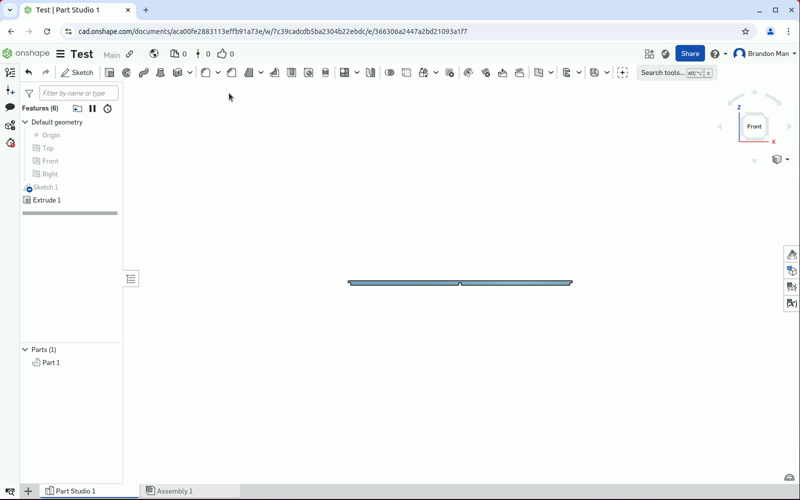
mouse_move(73, 352)
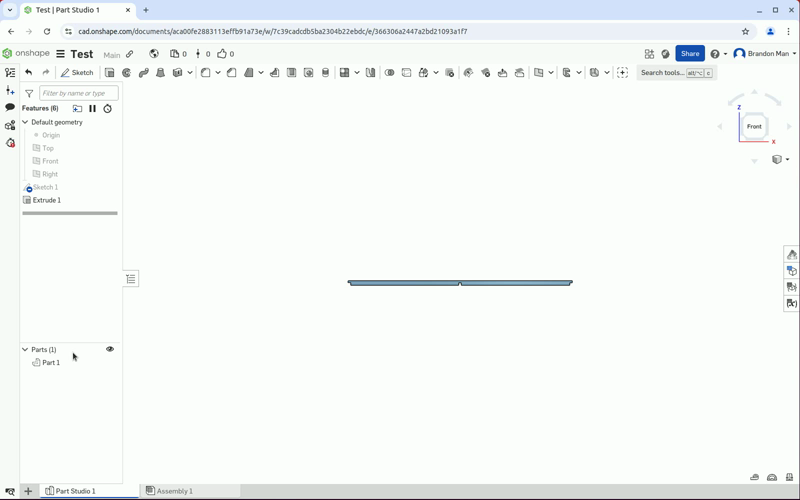
key(y)
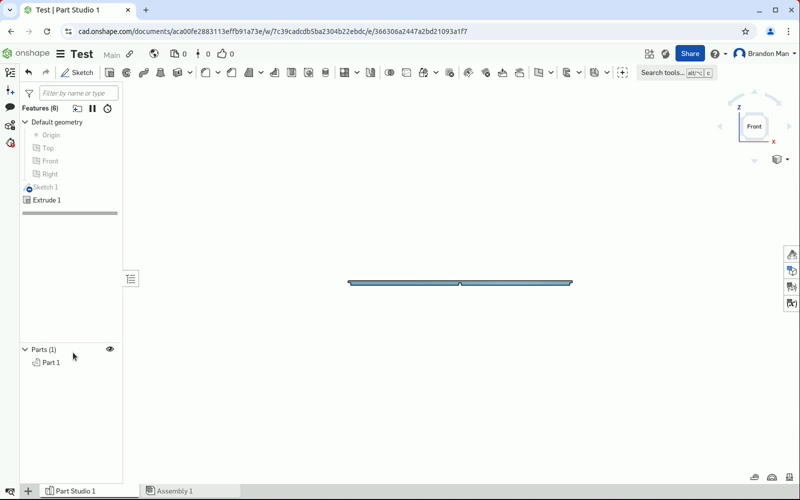
key(shift+p)
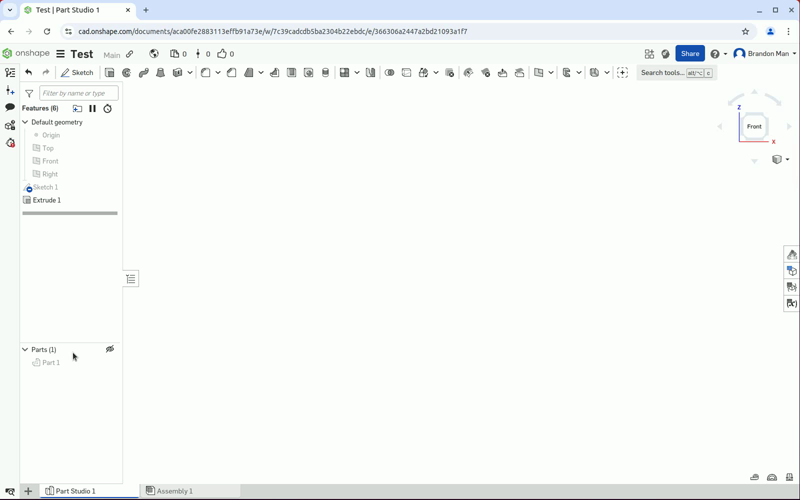
key(space)
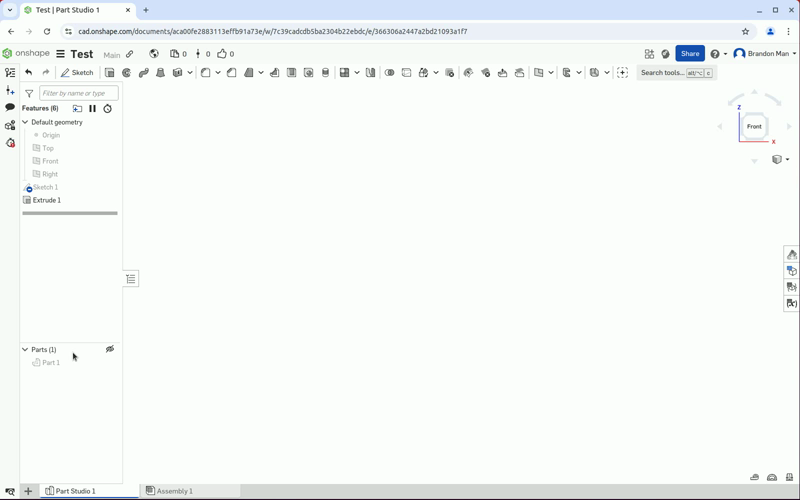
key_down(shift)
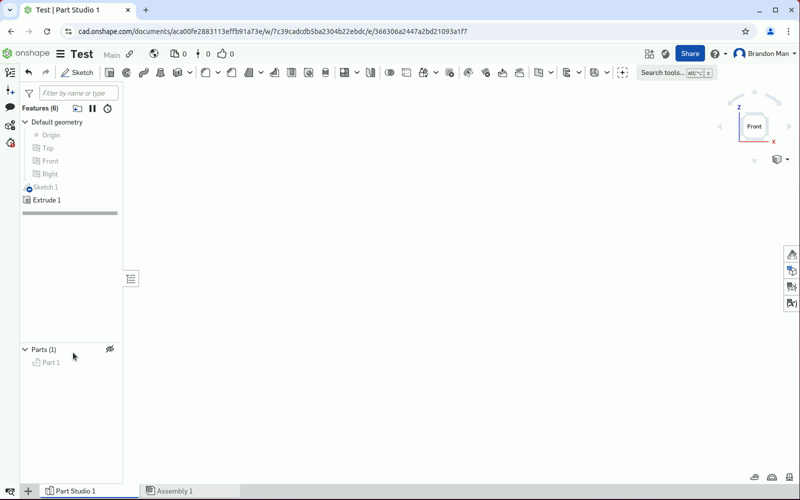
key(left)
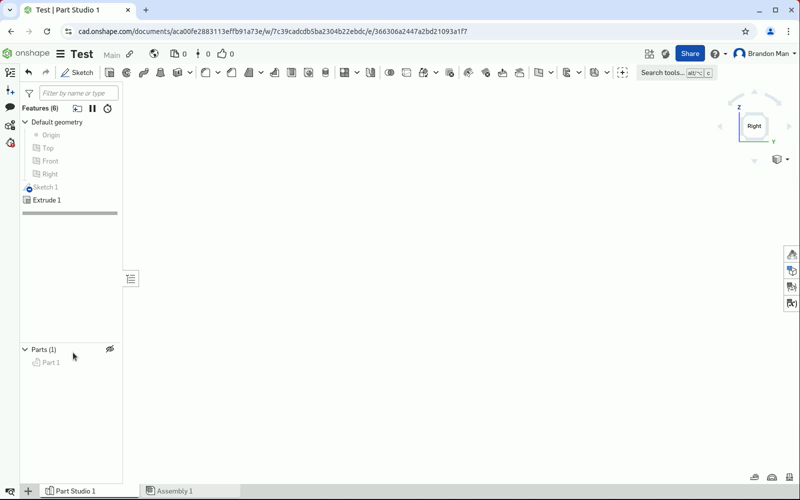
key_up(shift)
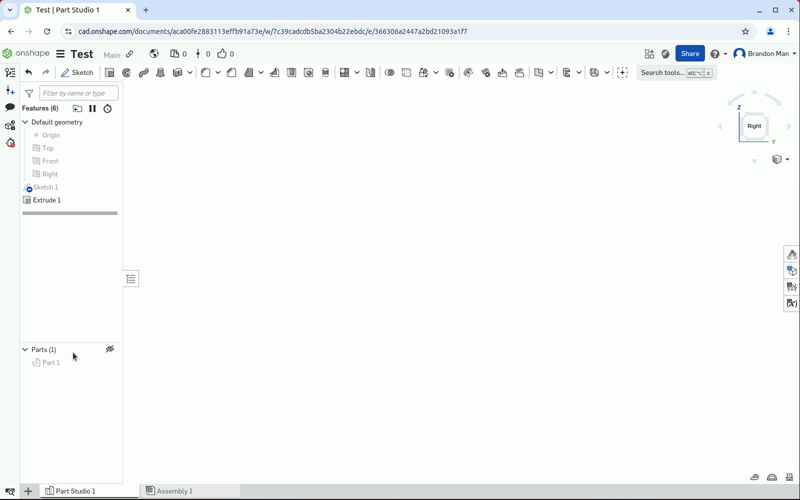
mouse_move(73, 352)
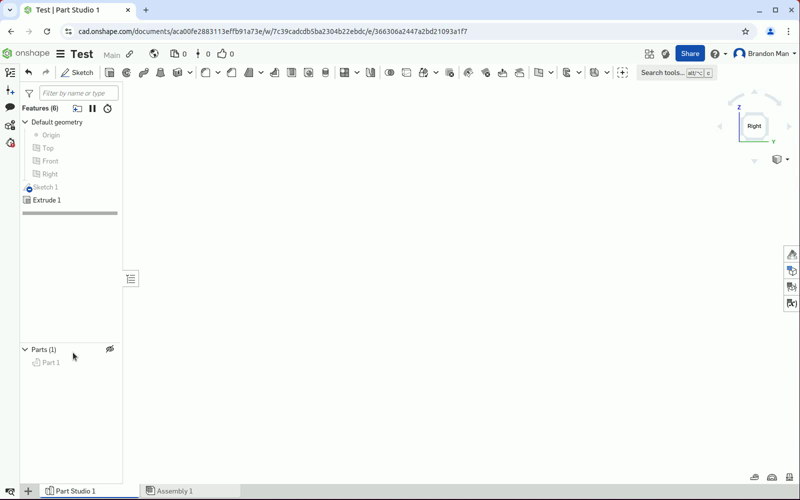
key(shift+y)
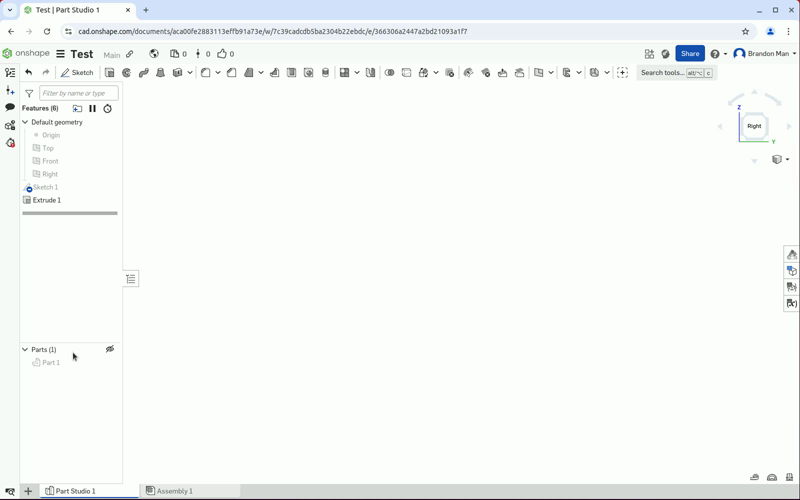
key(shift+s)
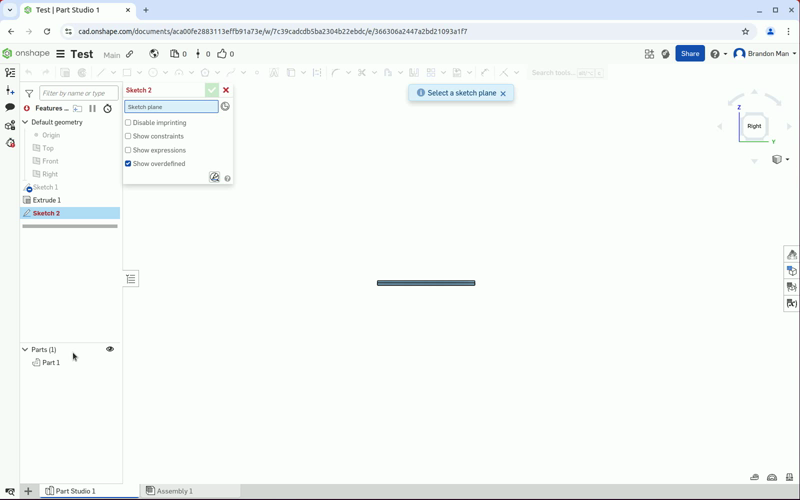
mouse_move(73, 176)
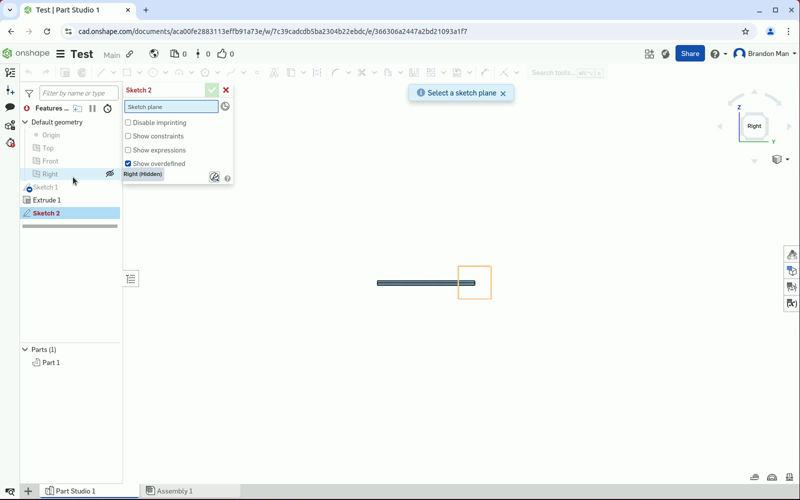
click(73, 176)
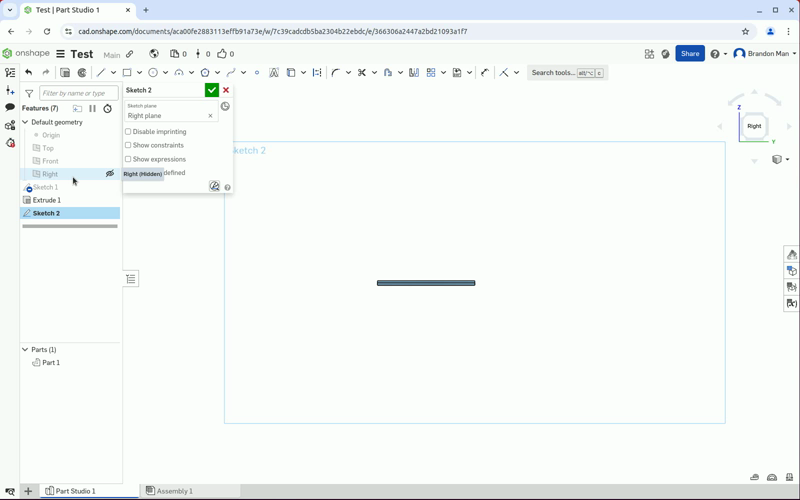
mouse_move(73, 352)
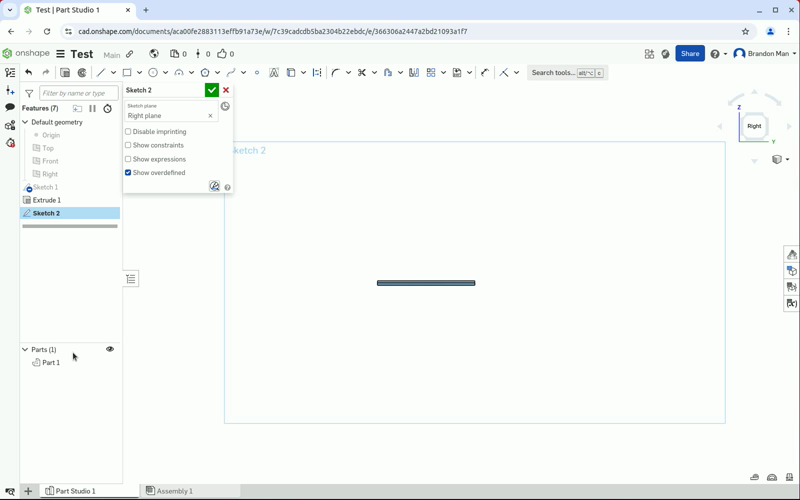
key(y)
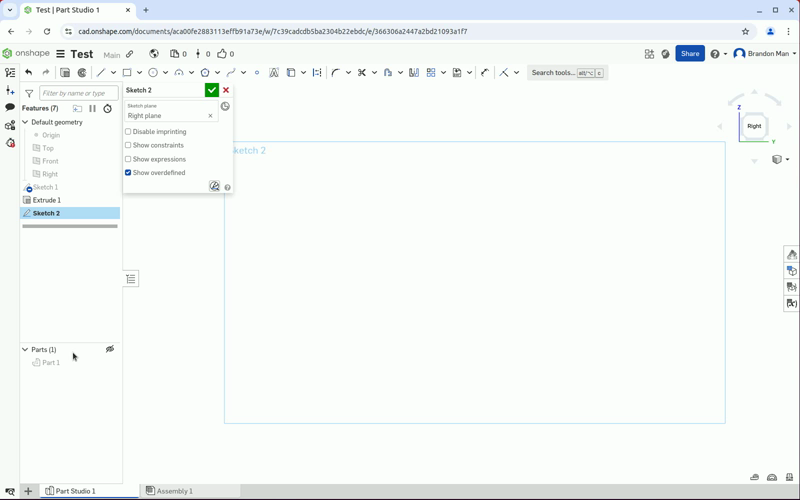
key(l)
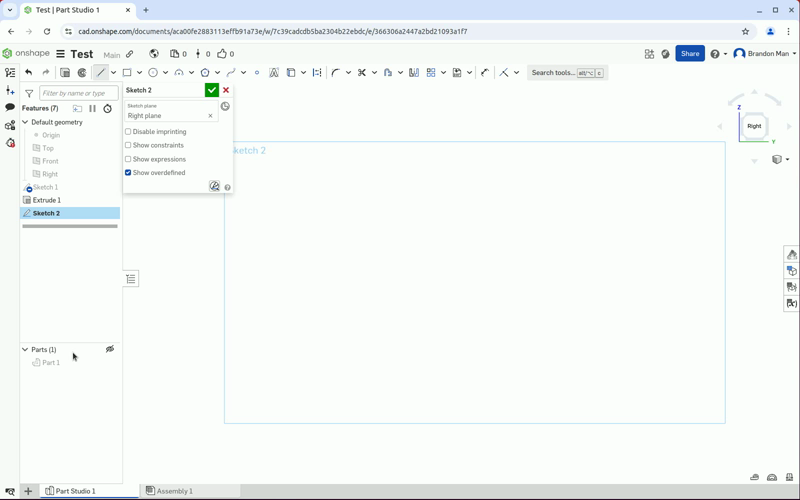
key_down(shift)
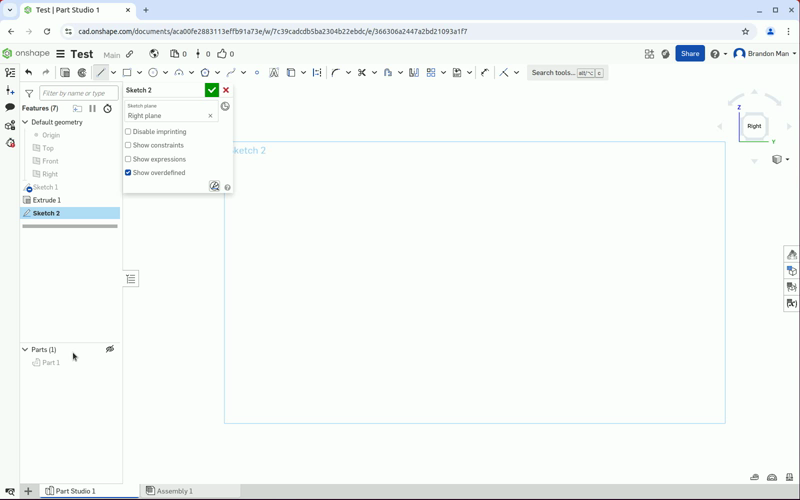
mouse_move(459, 284)
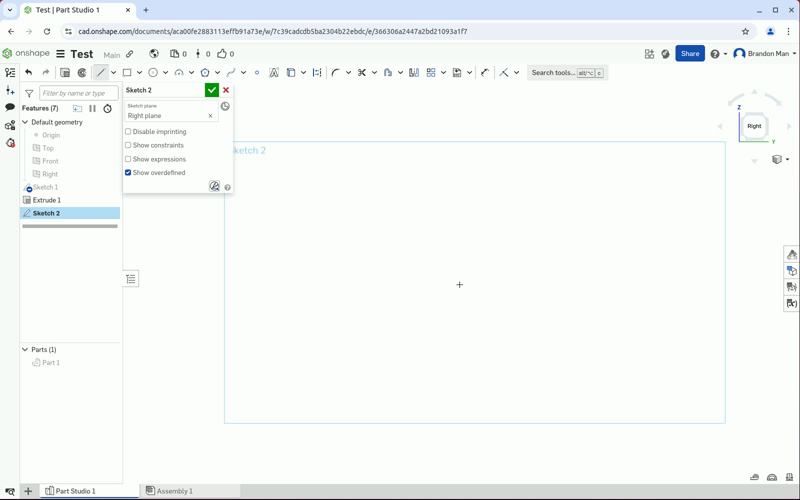
click(459, 284)
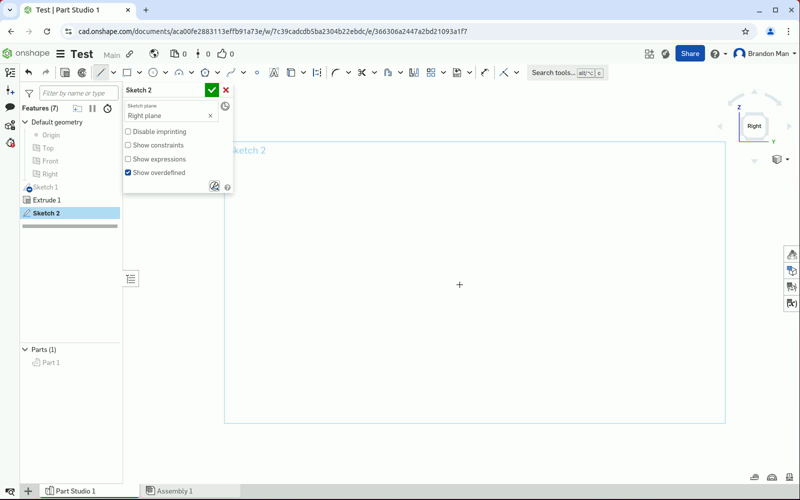
key_up(shift)
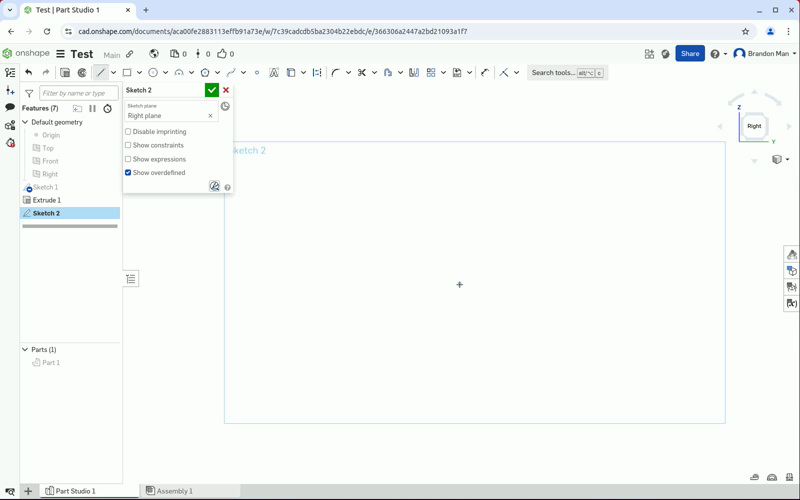
key_down(shift)
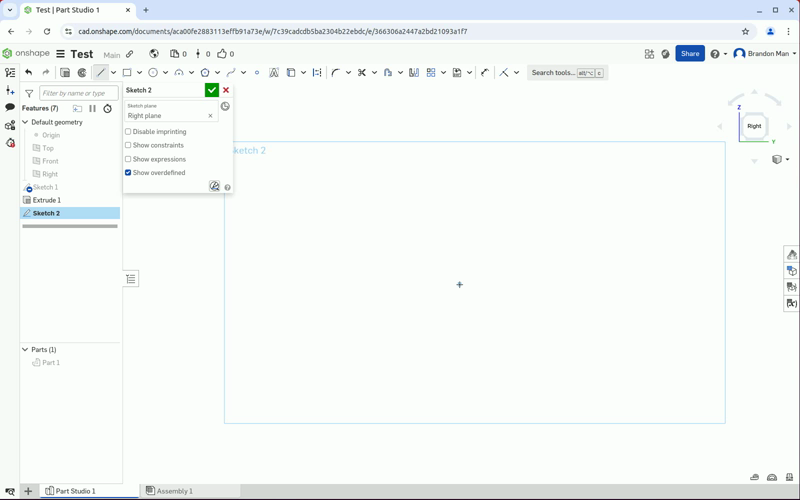
mouse_move(489, 284)
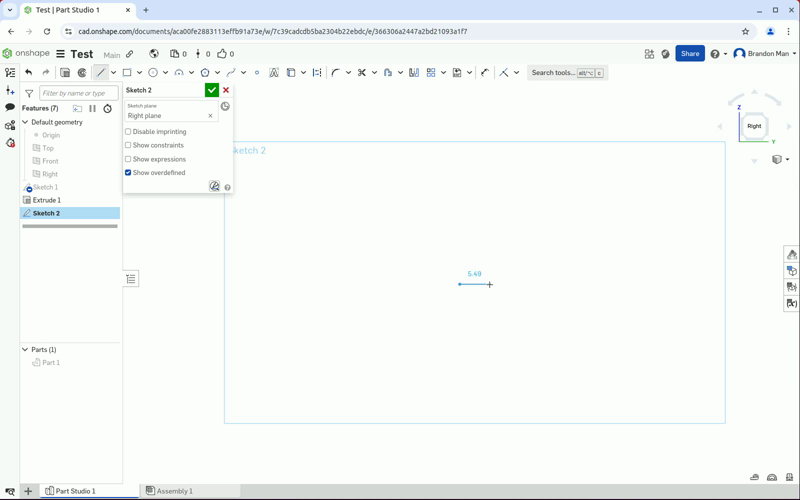
mouse_move(461, 284)
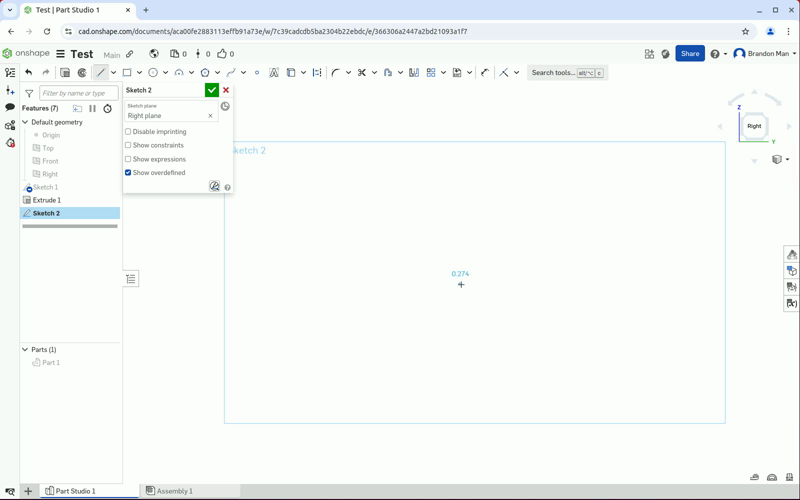
scroll(6)
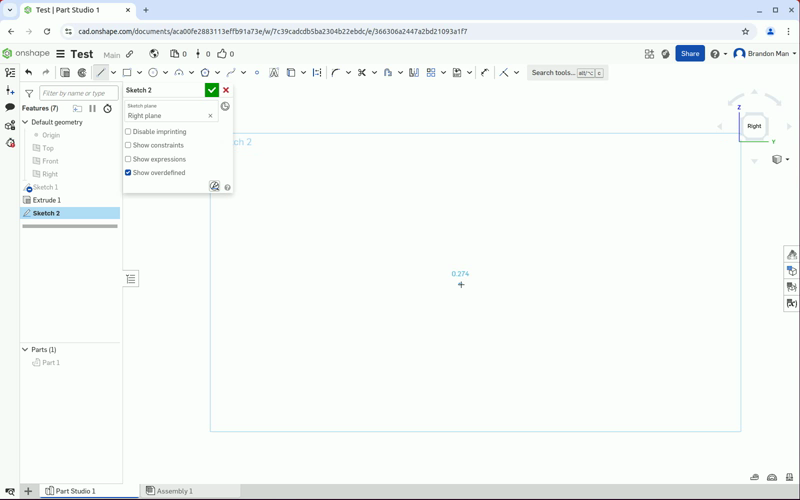
scroll(6)
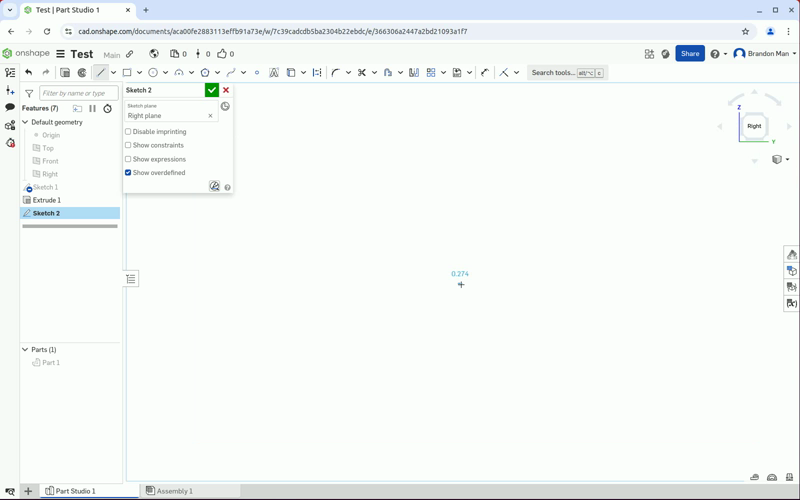
scroll(6)
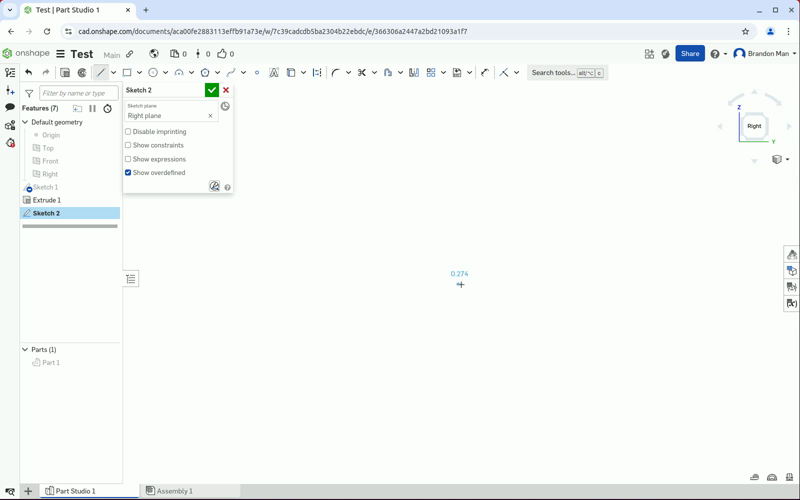
scroll(6)
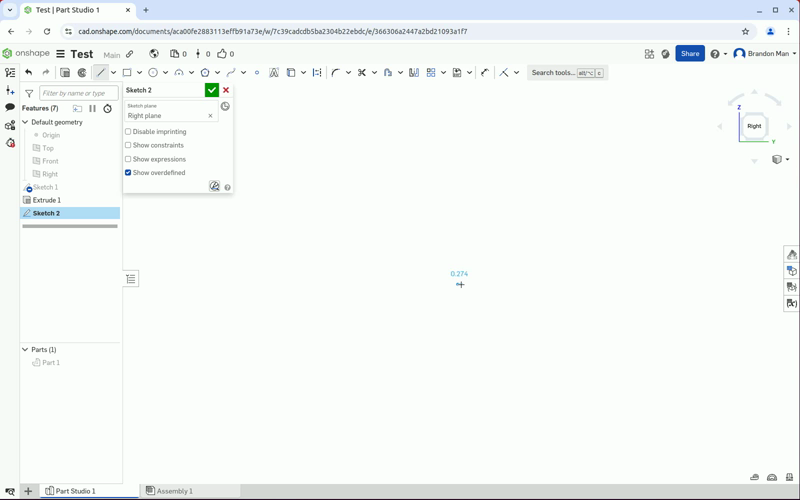
scroll(6)
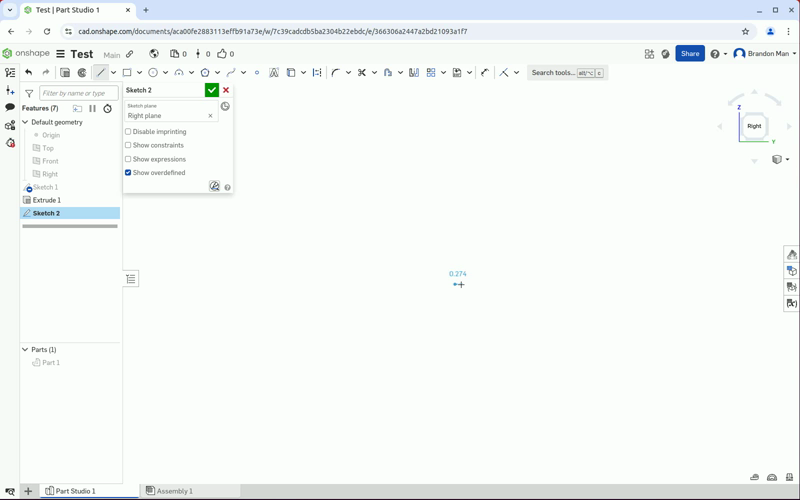
scroll(6)
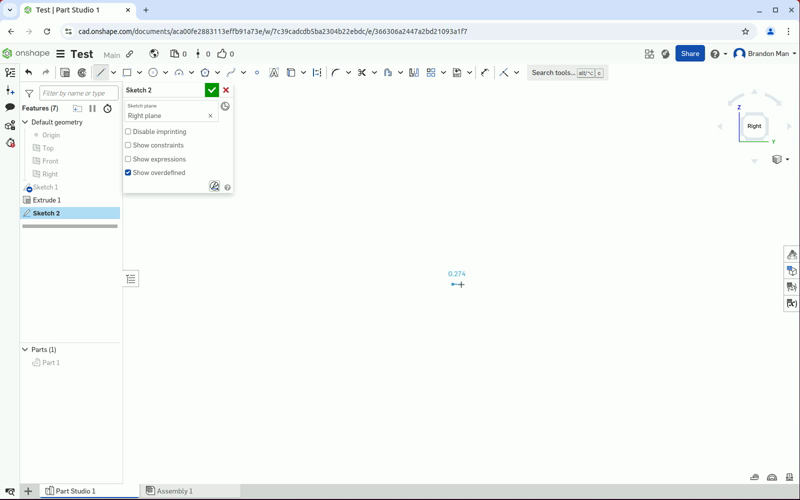
scroll(6)
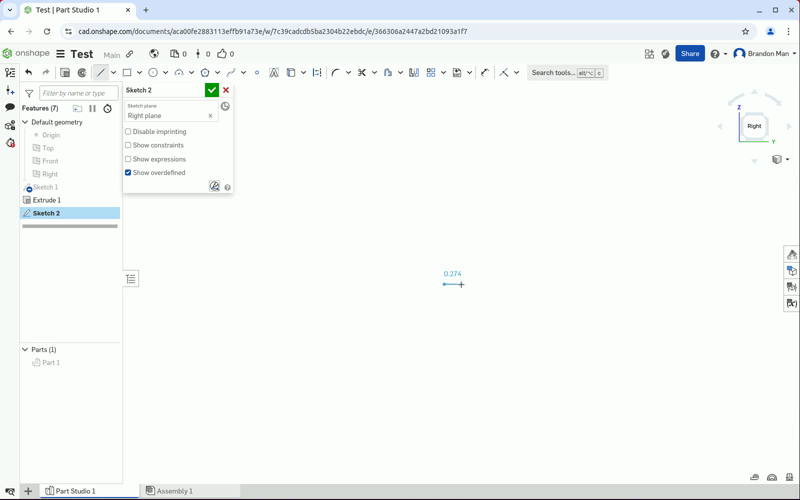
click(461, 284)
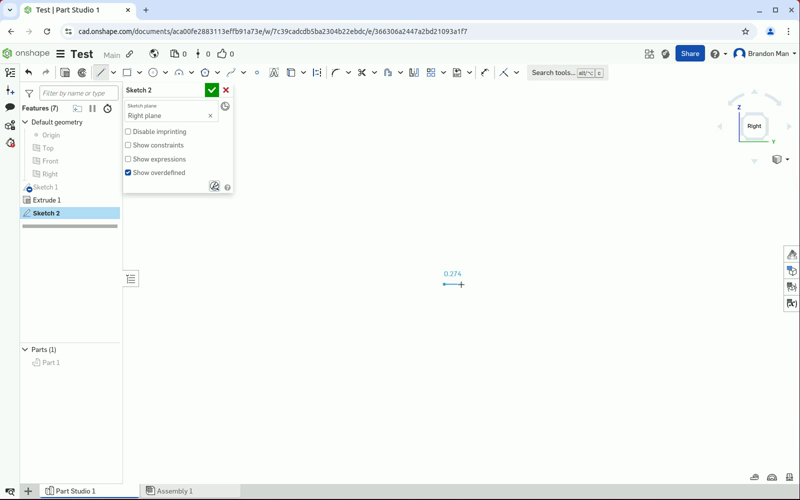
scroll(-6)
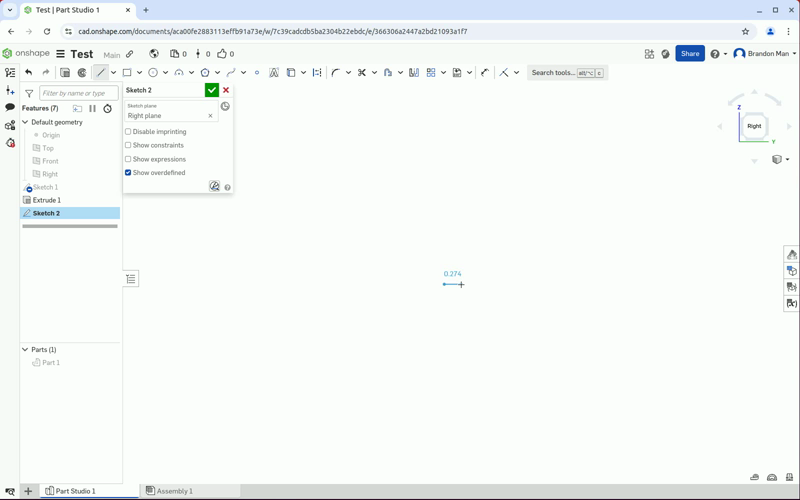
scroll(-6)
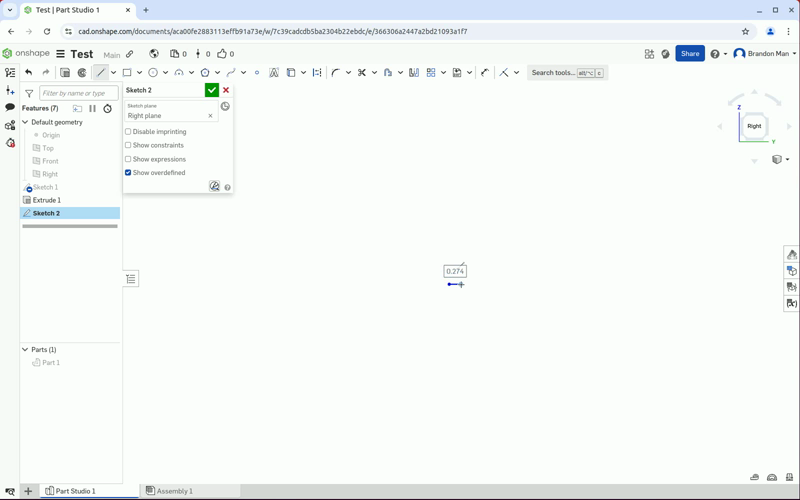
scroll(-6)
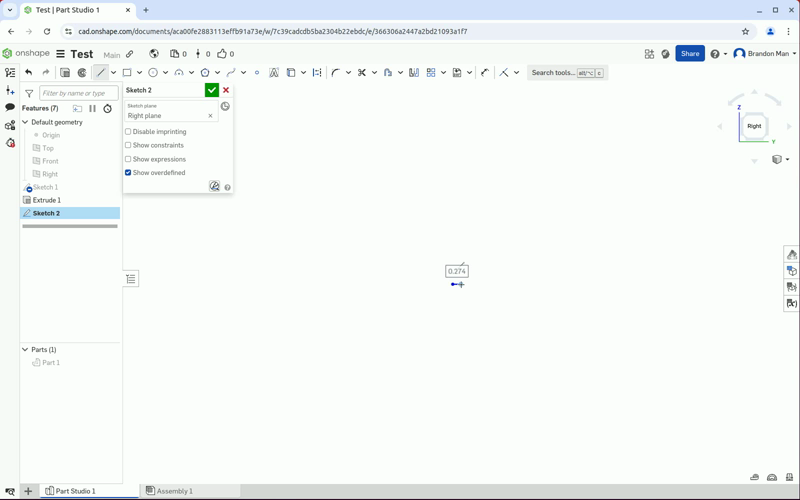
scroll(-6)
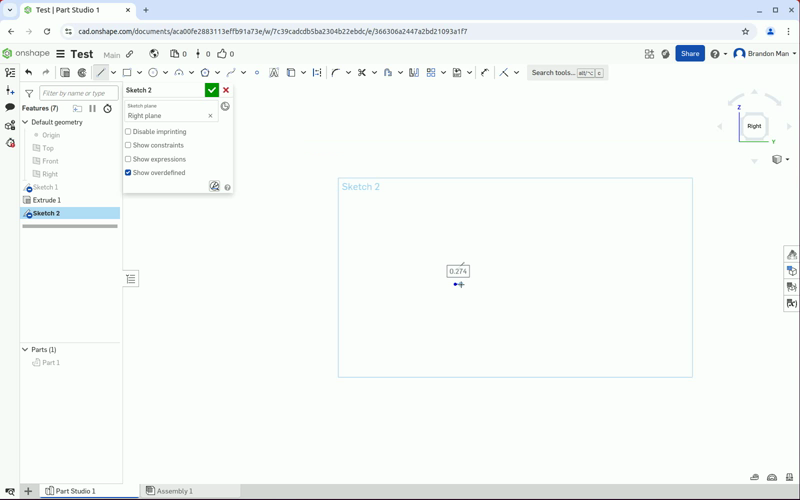
scroll(-6)
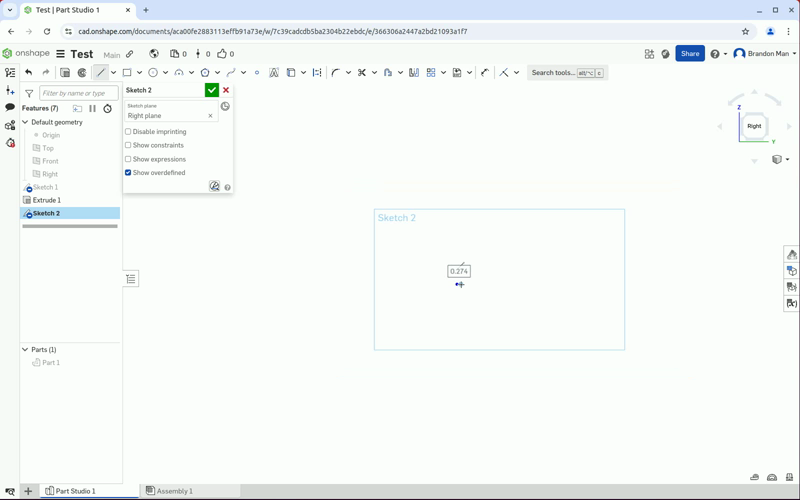
scroll(-6)
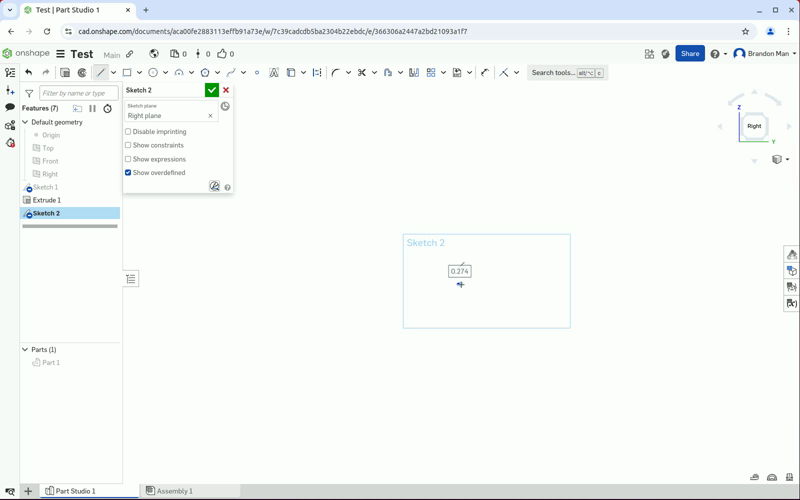
scroll(-6)
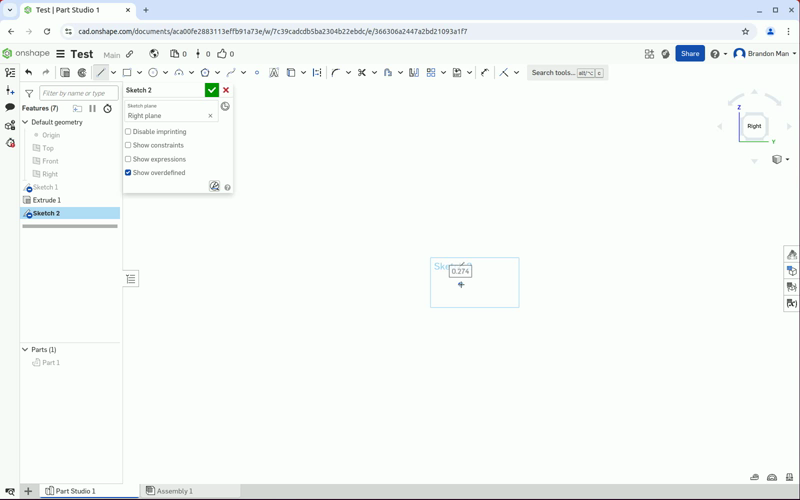
key_up(shift)
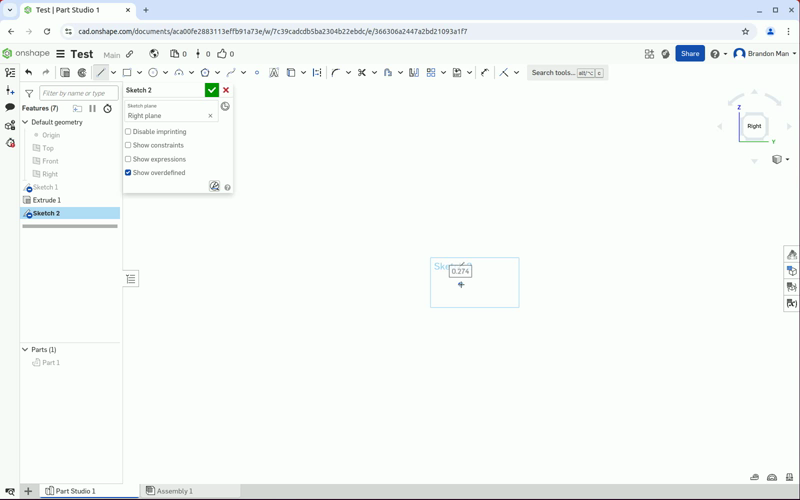
key_down(shift)
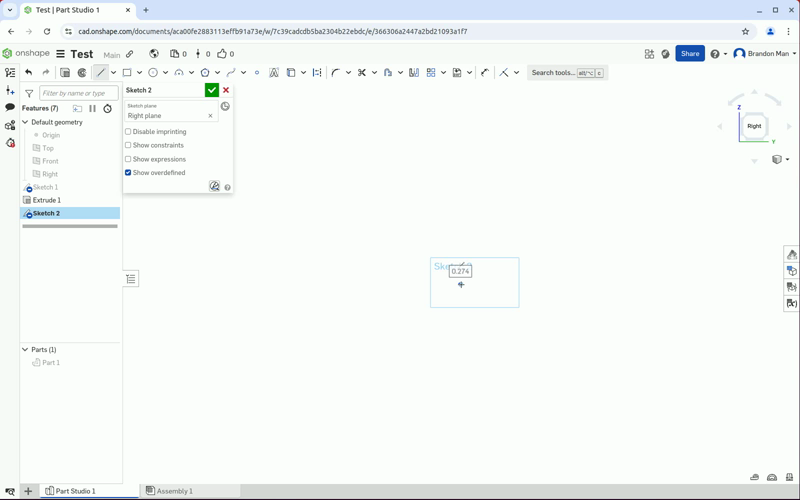
mouse_move(491, 284)
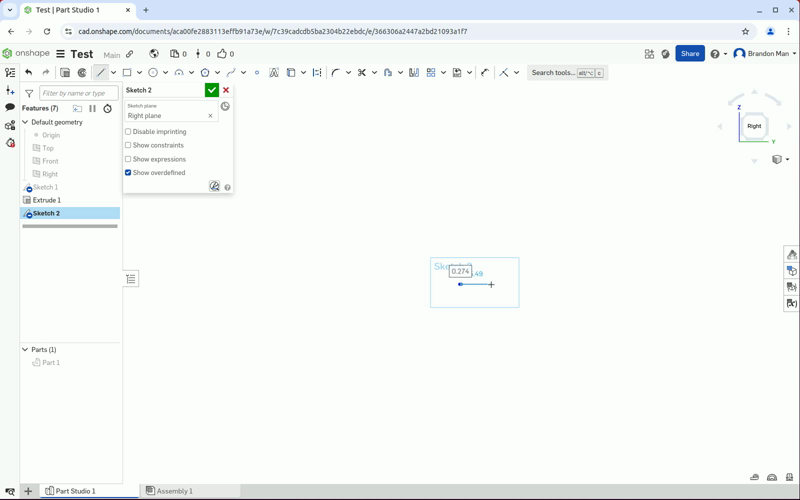
mouse_move(461, 281)
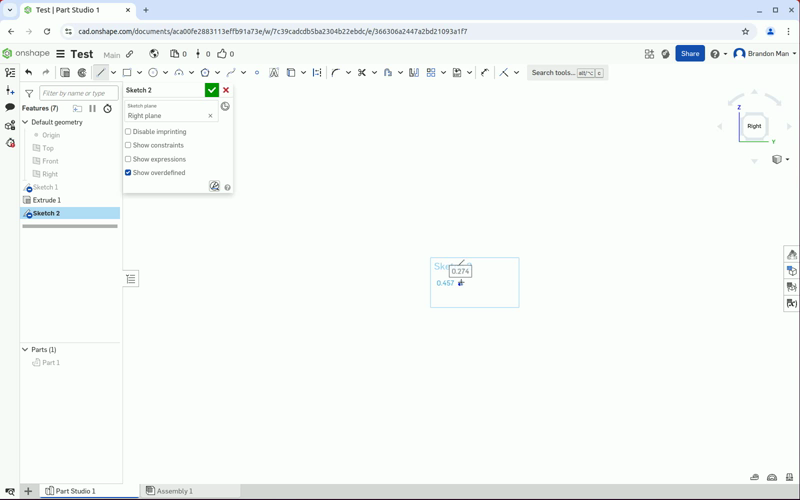
scroll(6)
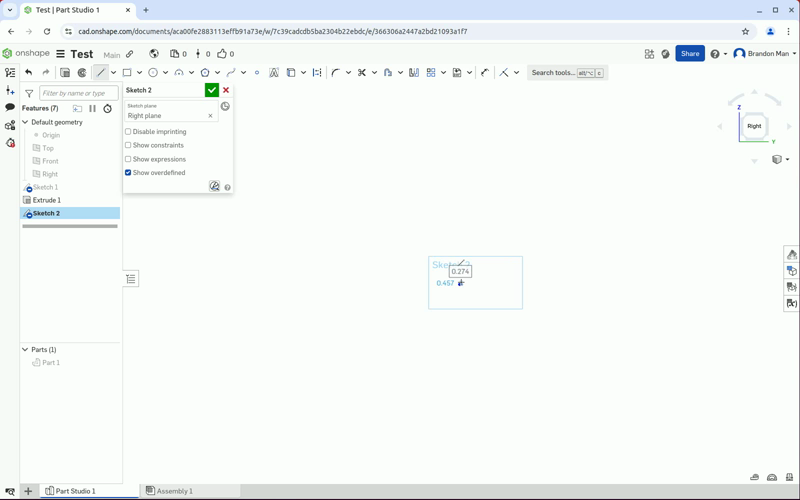
scroll(6)
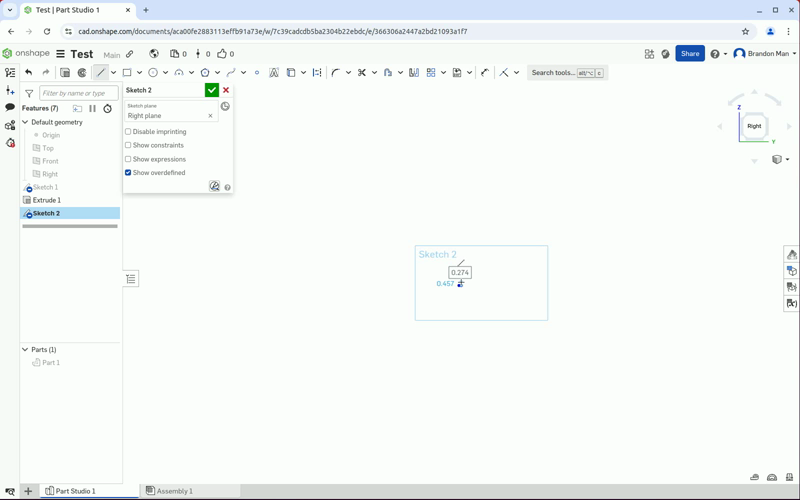
scroll(6)
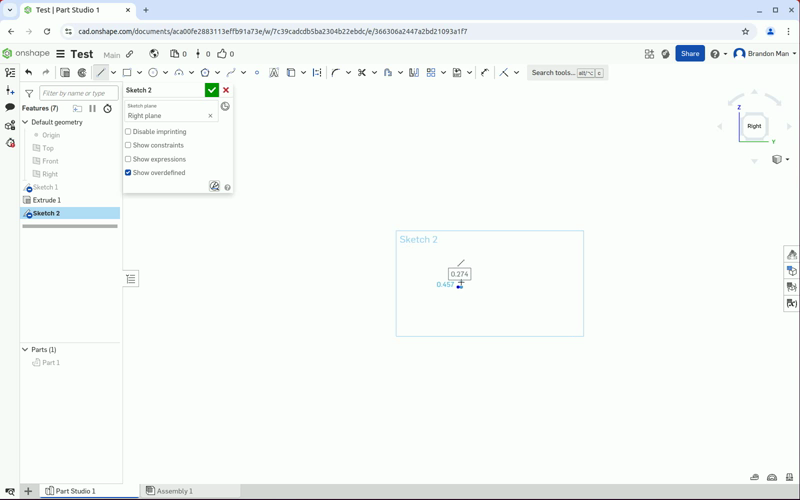
scroll(6)
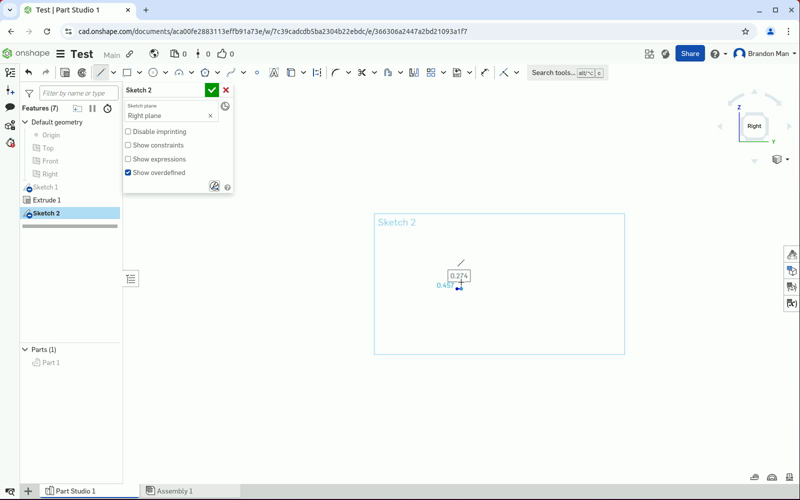
scroll(6)
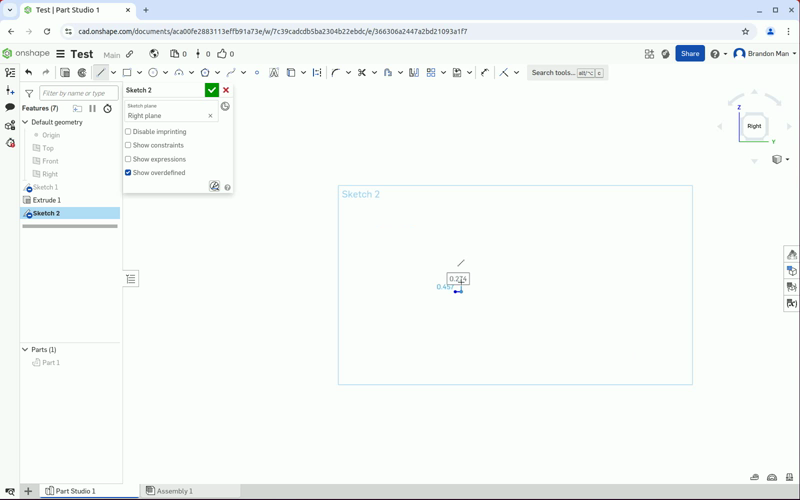
scroll(6)
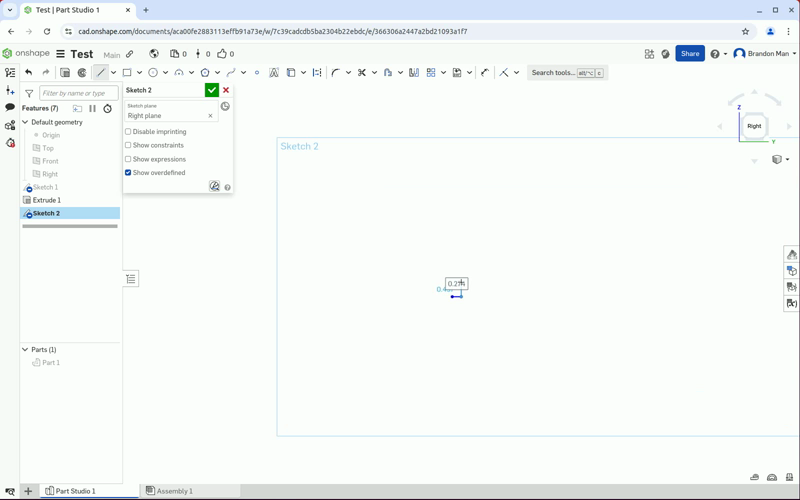
scroll(6)
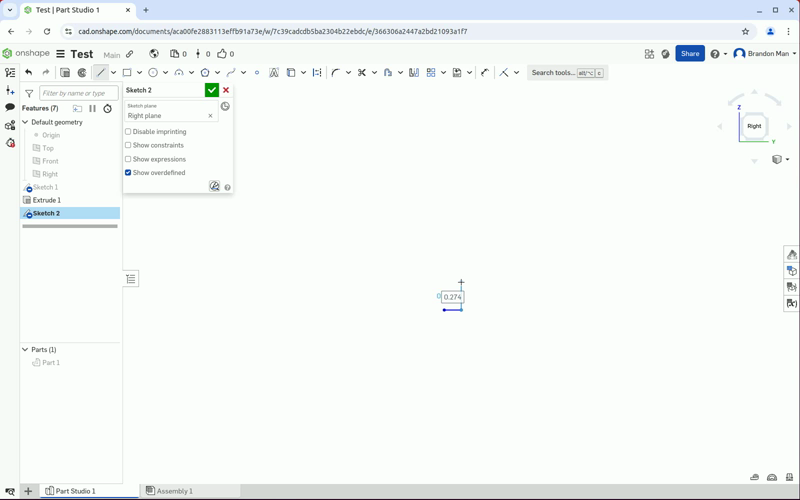
click(461, 281)
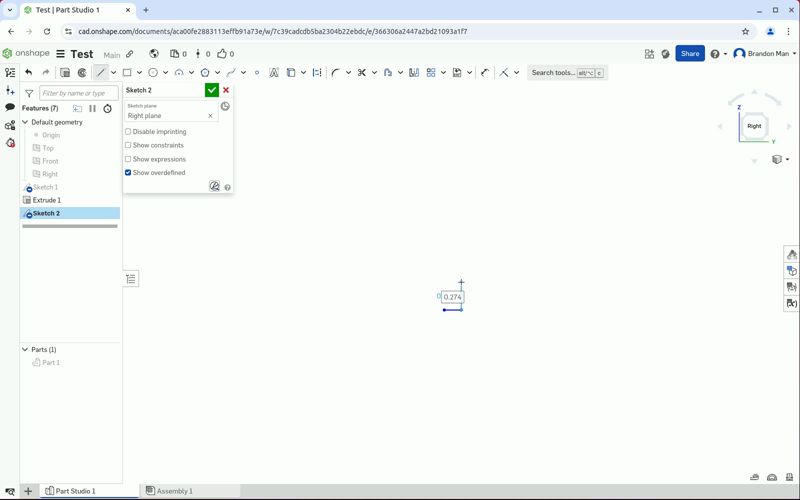
scroll(-6)
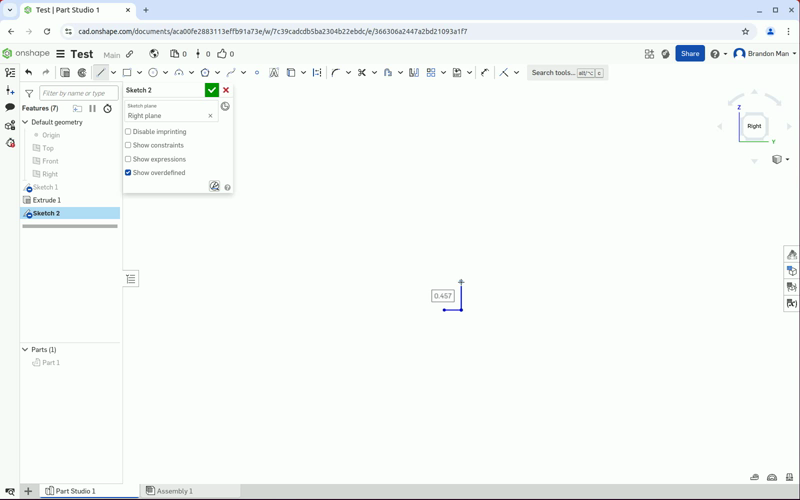
scroll(-6)
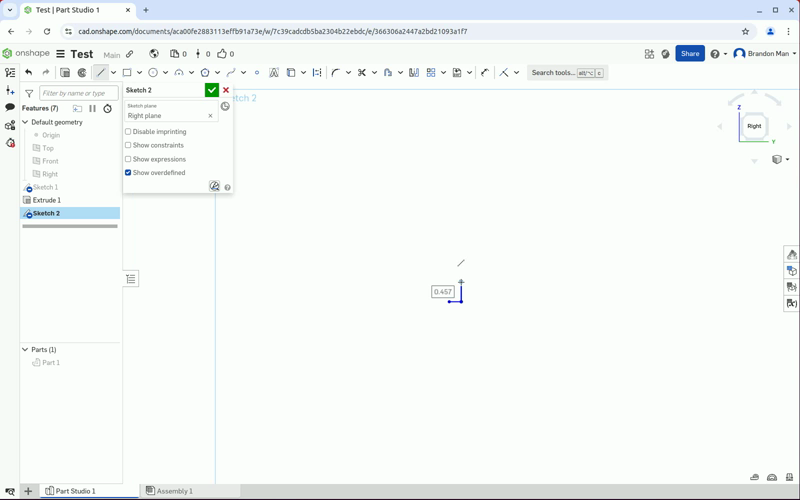
scroll(-6)
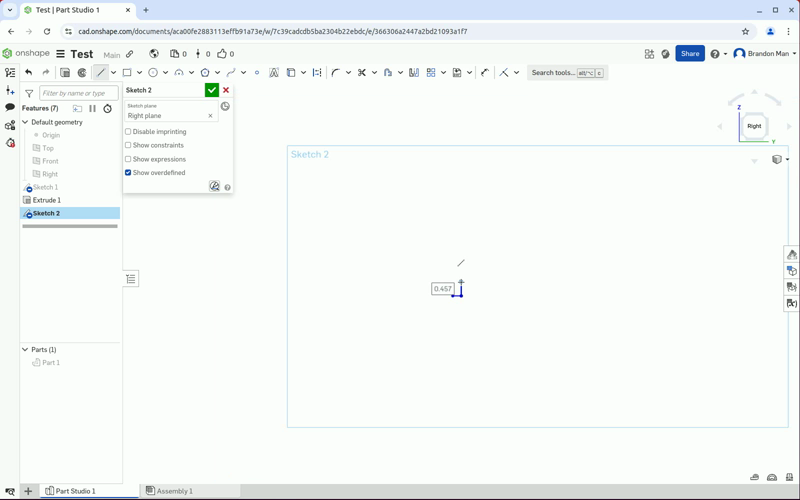
scroll(-6)
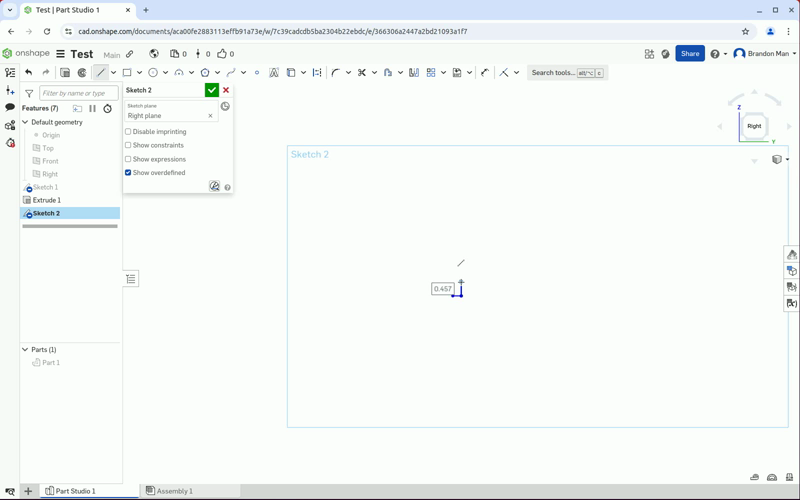
scroll(-6)
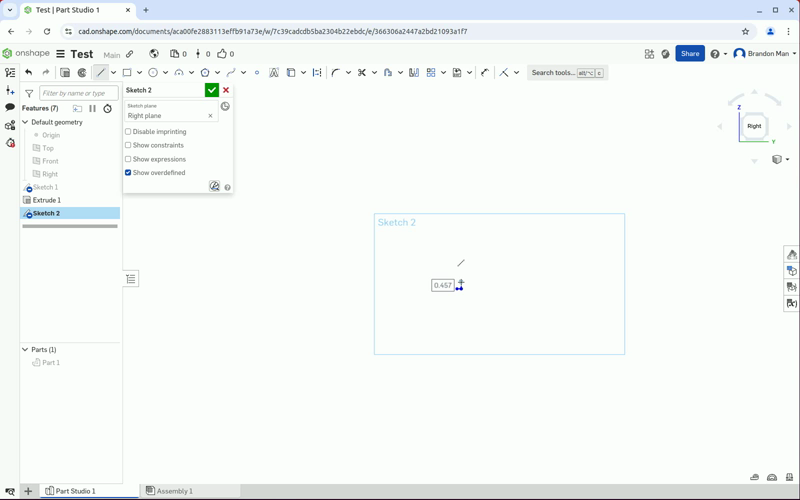
scroll(-6)
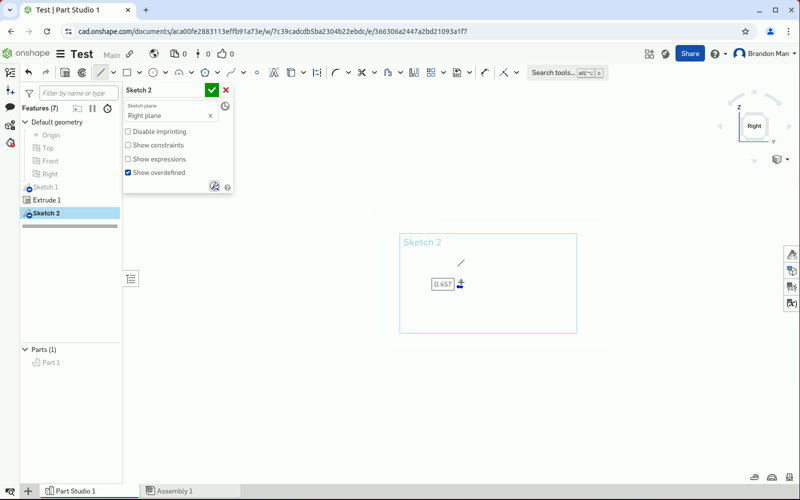
scroll(-6)
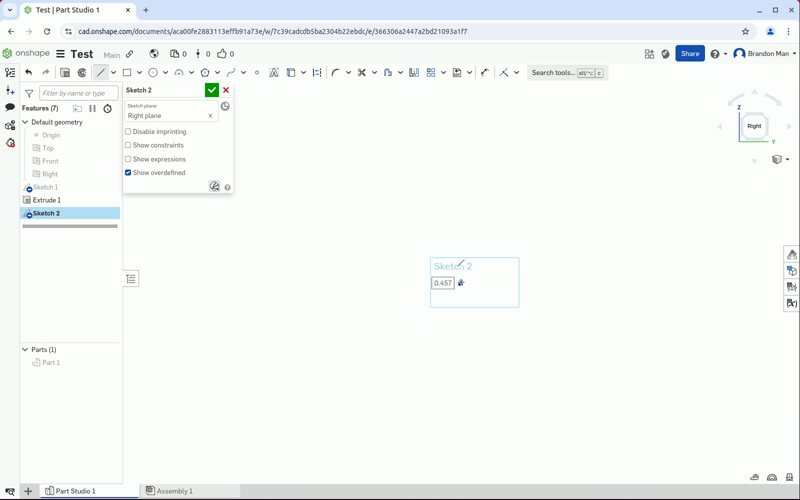
key_up(shift)
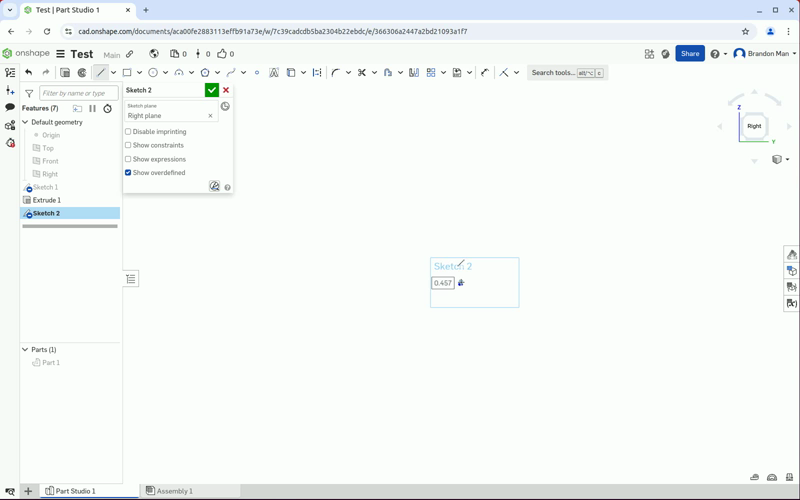
key_down(shift)
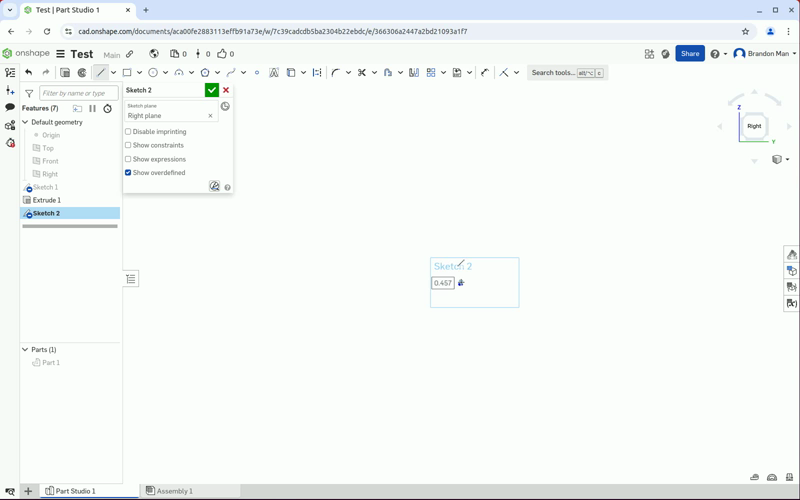
mouse_move(491, 281)
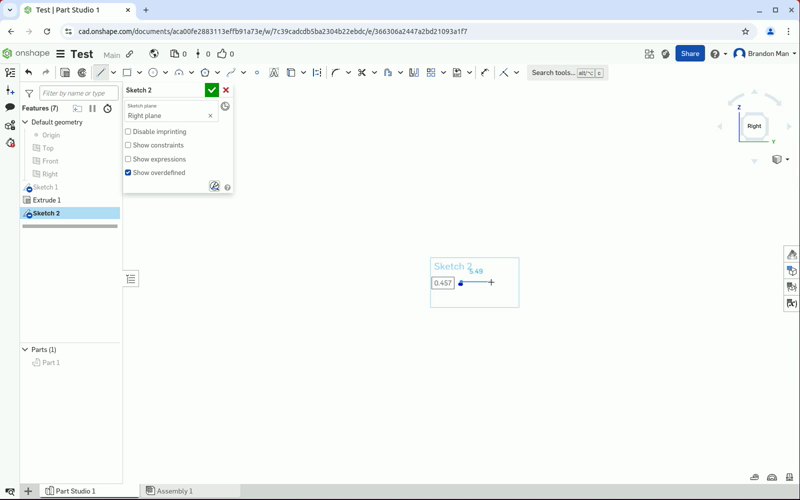
mouse_move(459, 281)
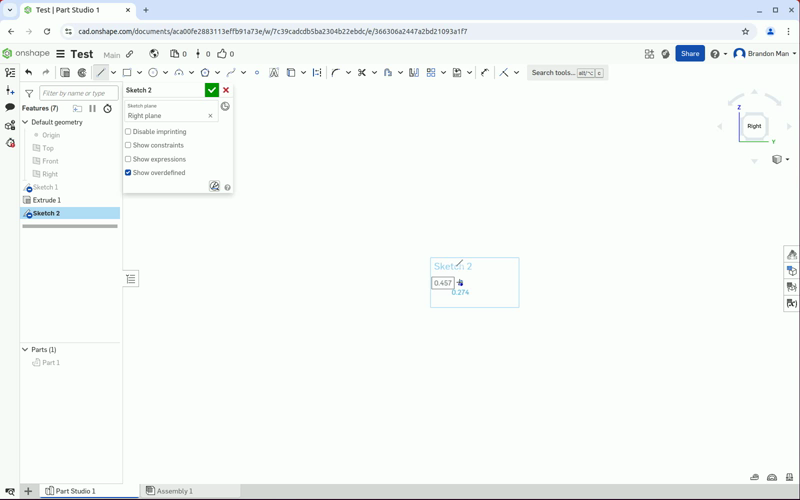
scroll(6)
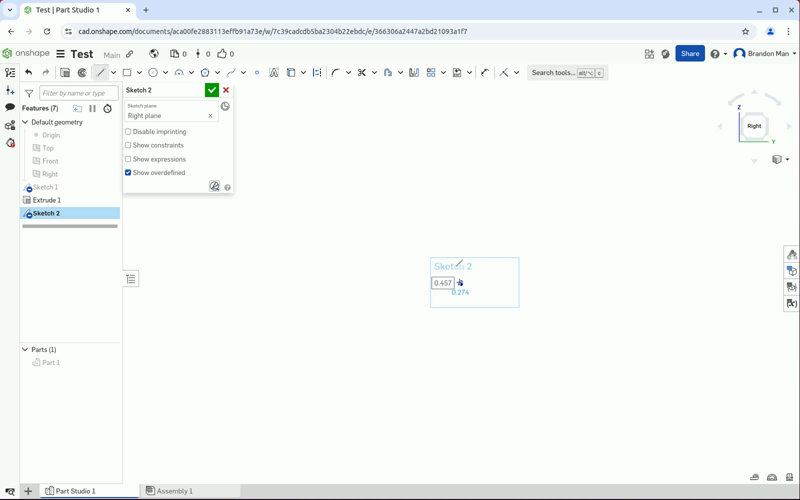
scroll(6)
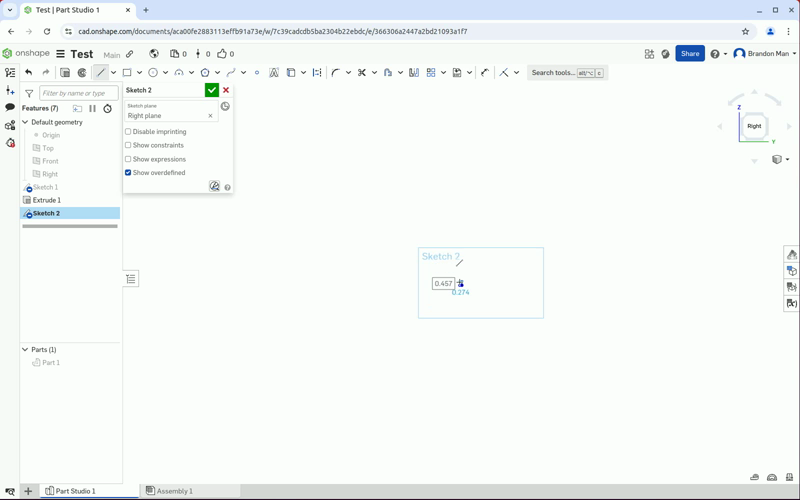
scroll(6)
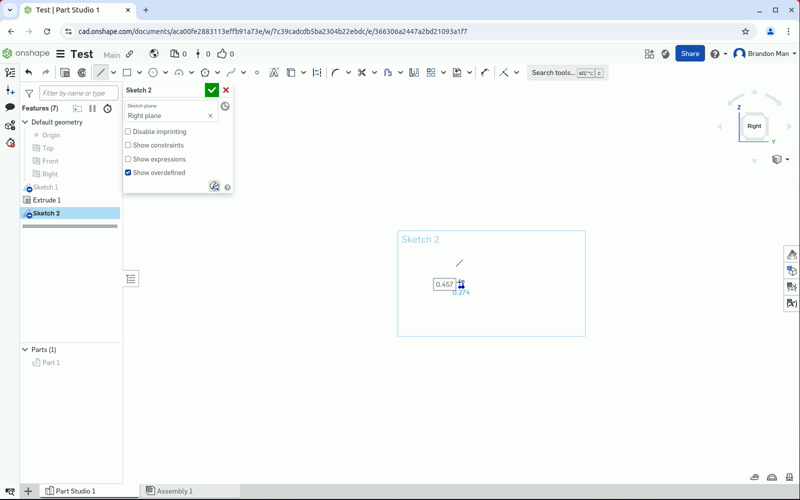
scroll(6)
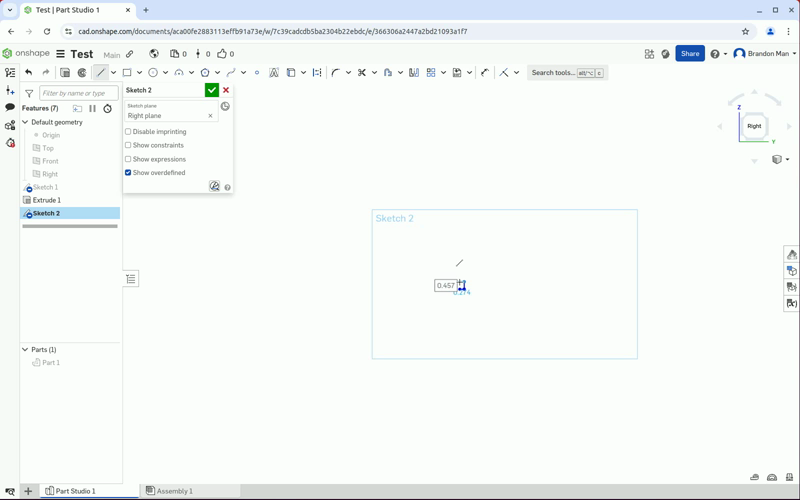
scroll(6)
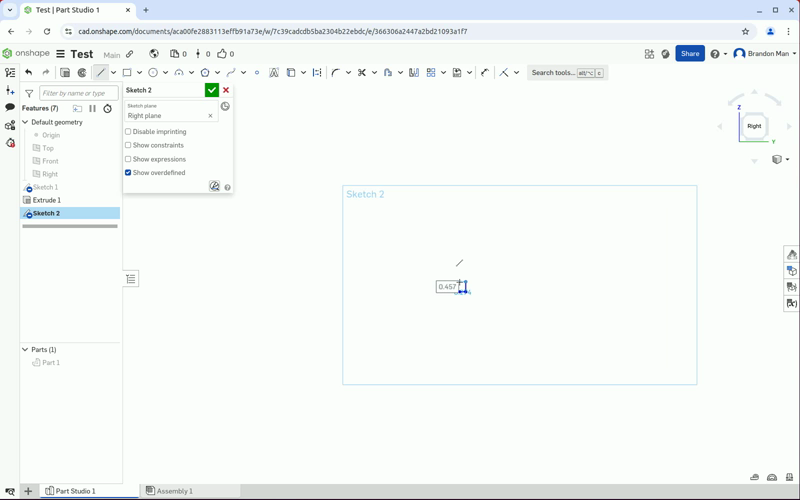
scroll(6)
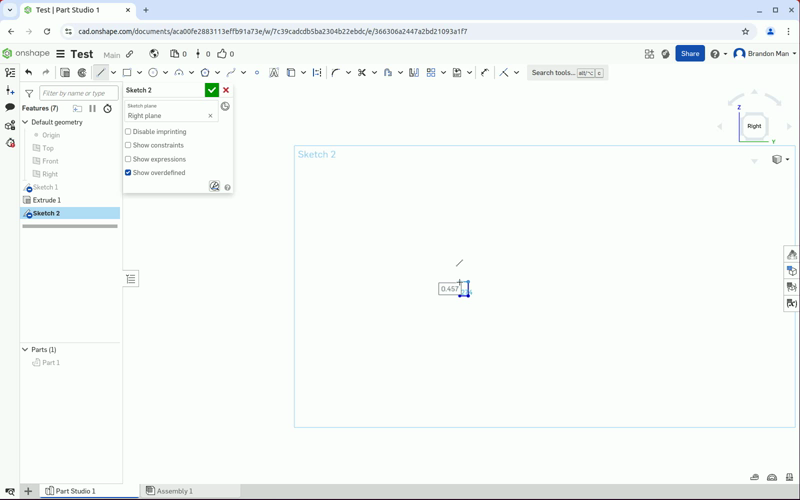
scroll(6)
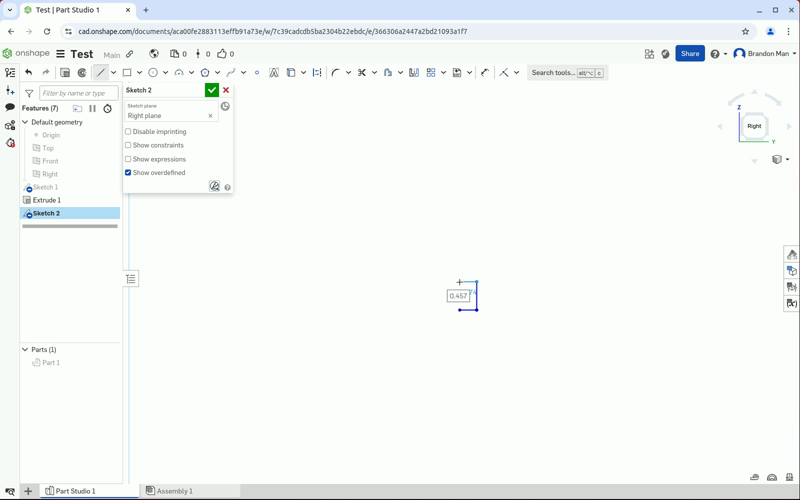
click(459, 281)
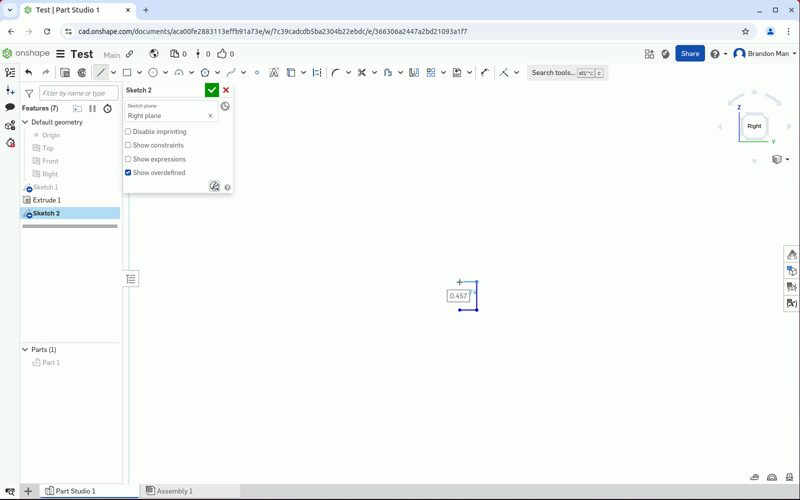
scroll(-6)
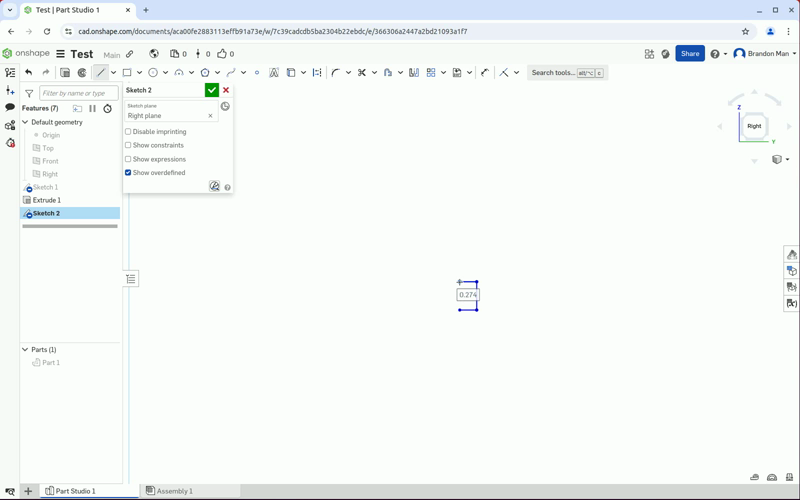
scroll(-6)
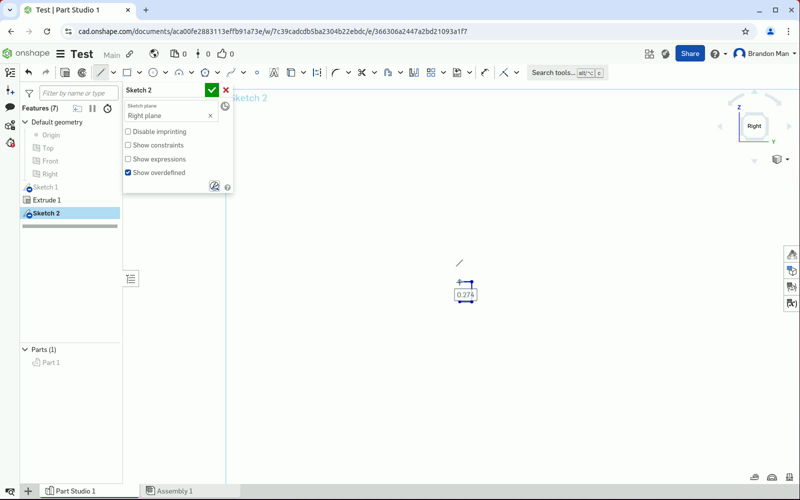
scroll(-6)
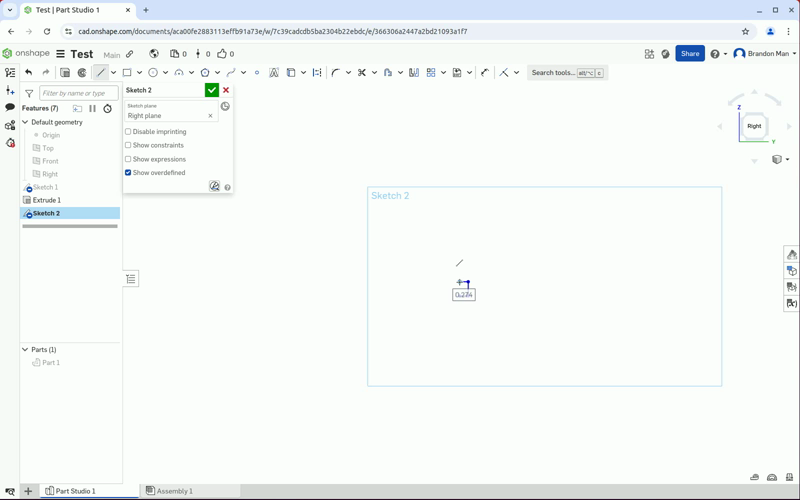
scroll(-6)
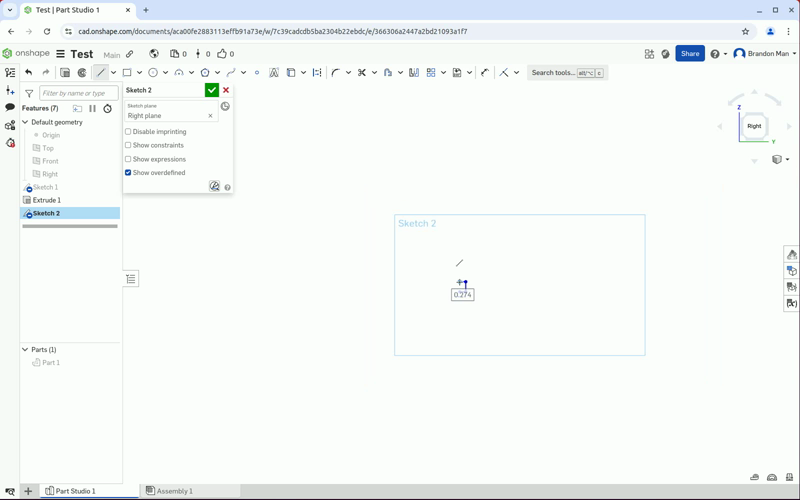
scroll(-6)
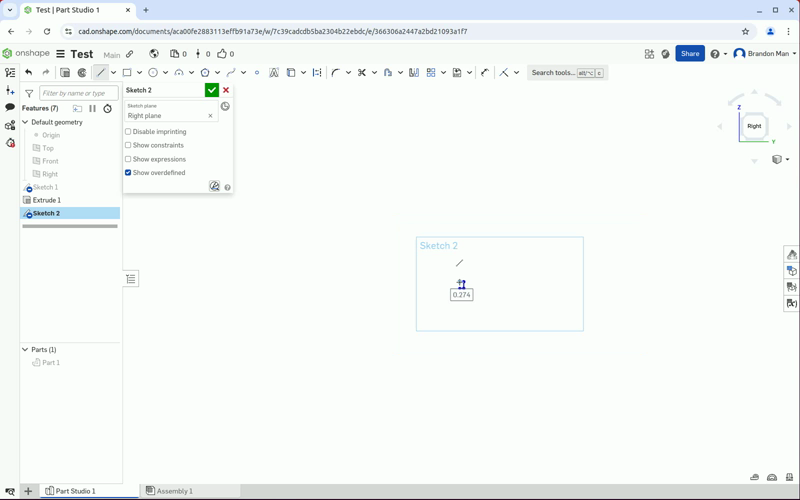
scroll(-6)
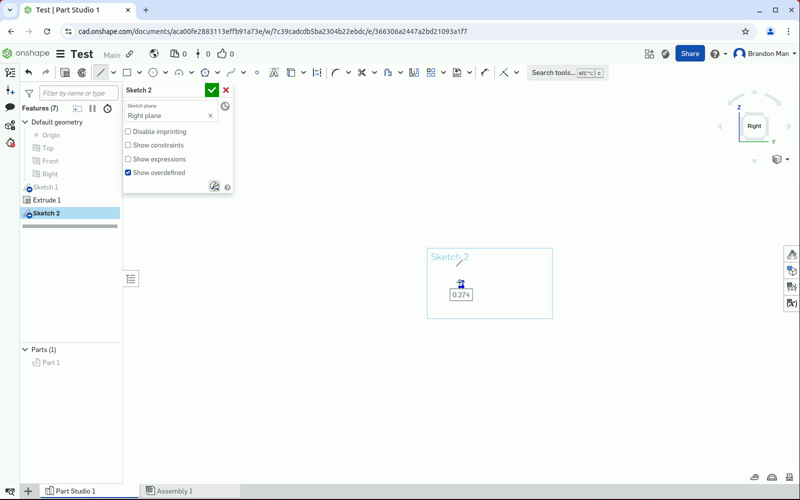
scroll(-6)
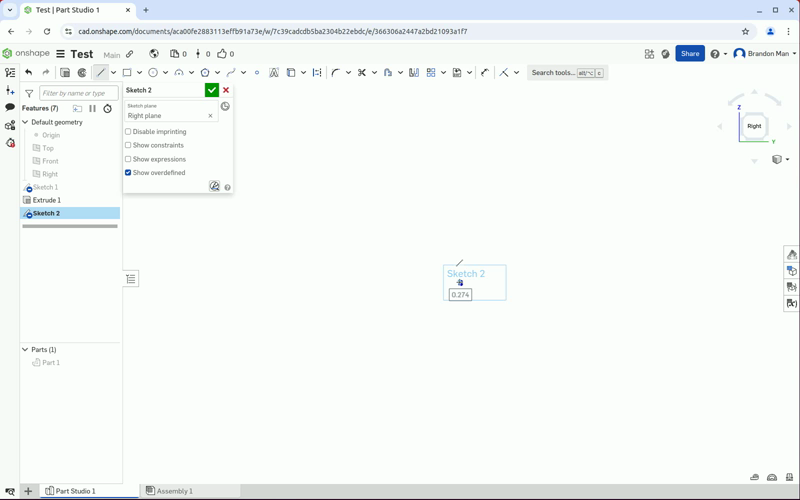
key_up(shift)
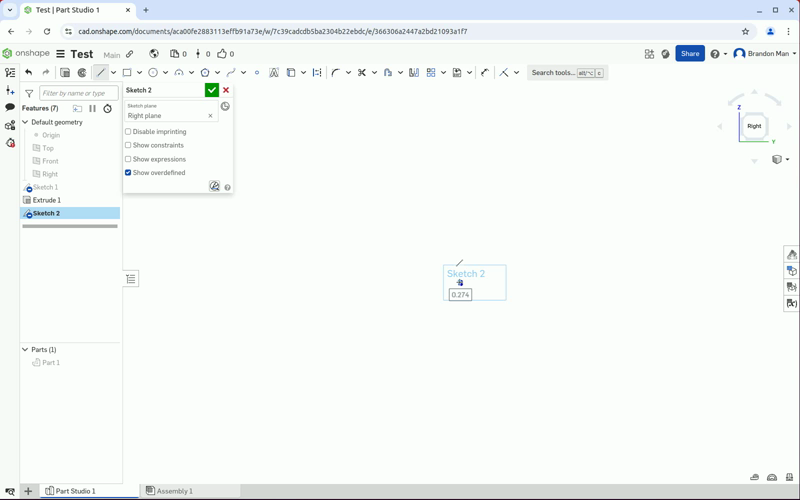
mouse_move(489, 281)
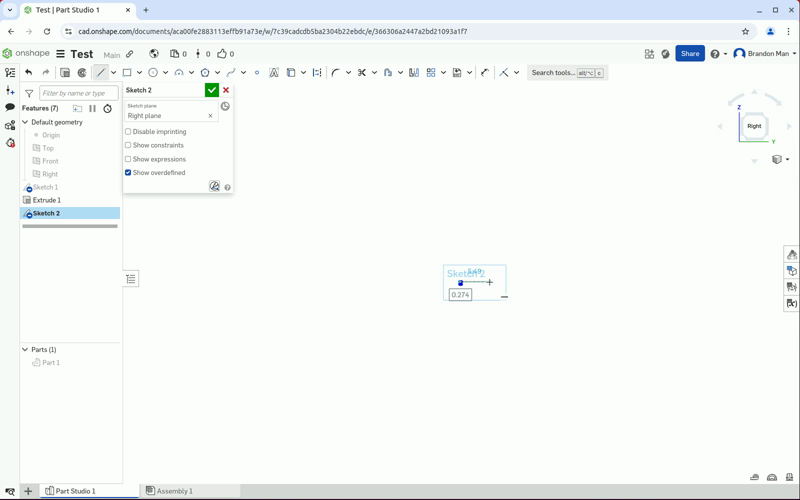
key_down(shift)
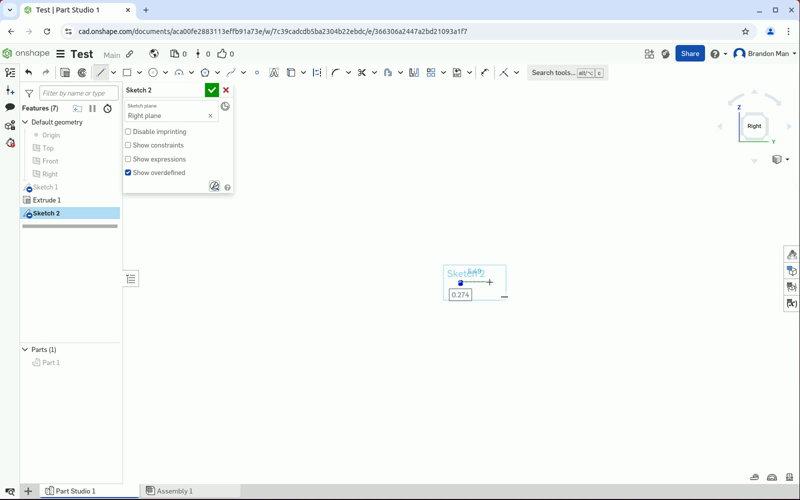
mouse_move(459, 284)
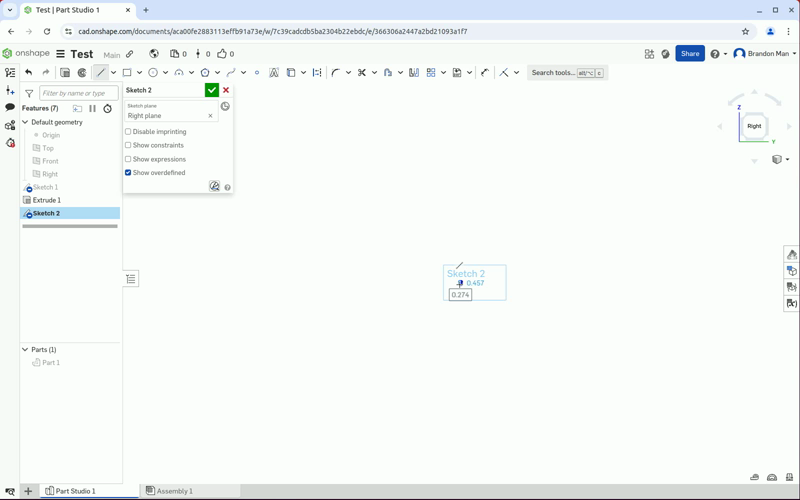
scroll(6)
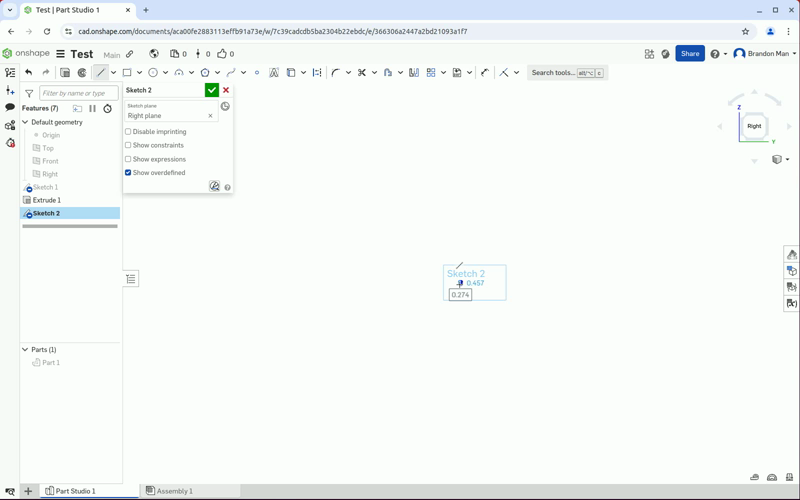
scroll(6)
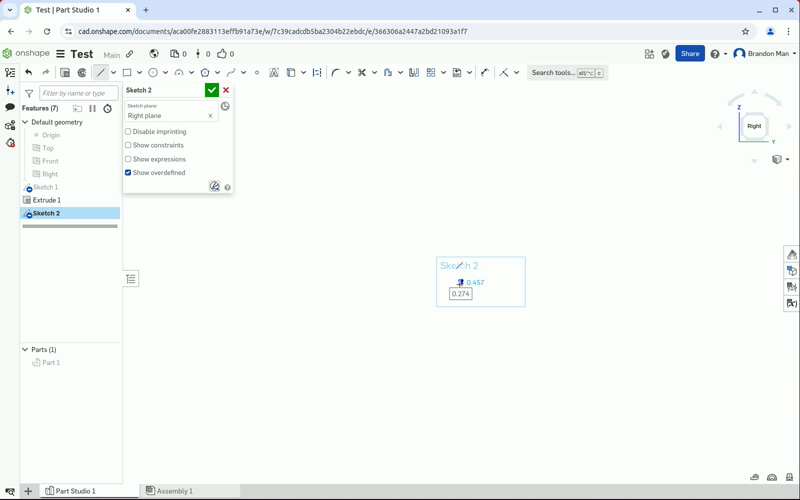
scroll(6)
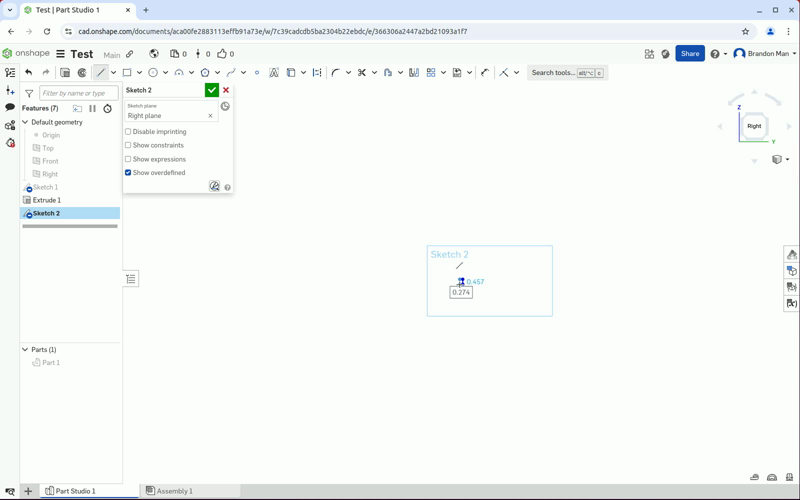
scroll(6)
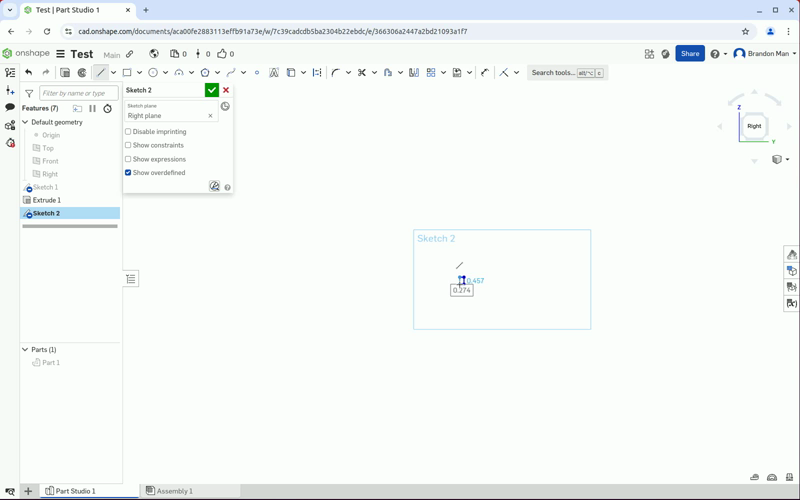
scroll(6)
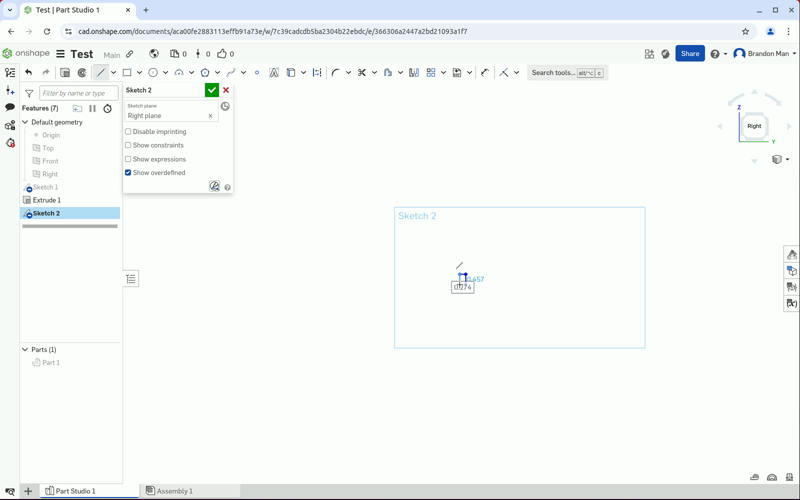
scroll(6)
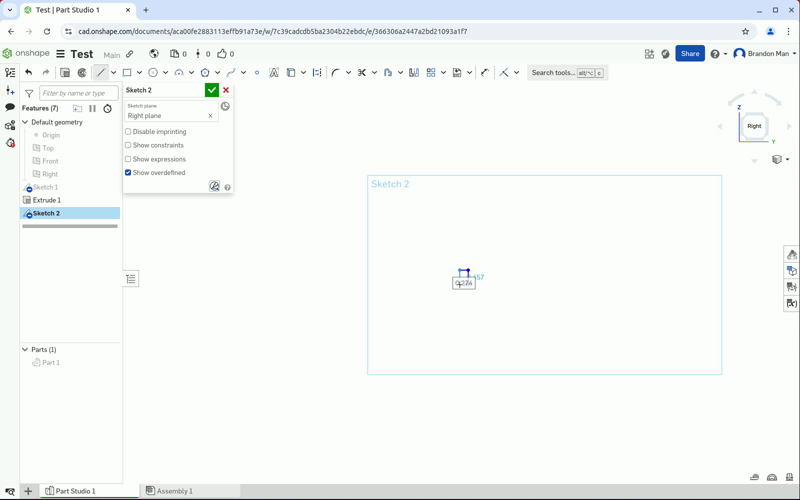
scroll(6)
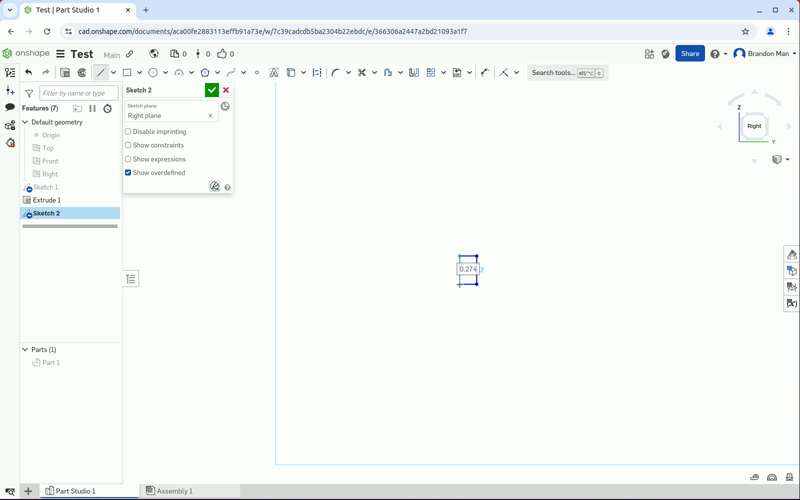
key_up(shift)
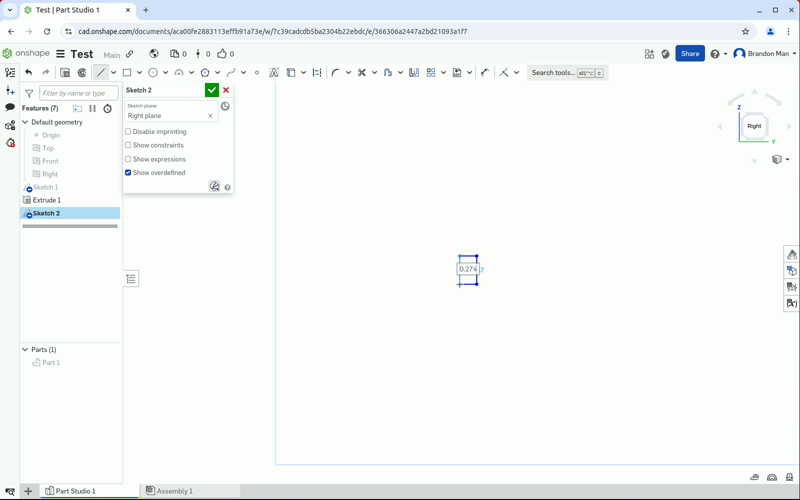
click(459, 284)
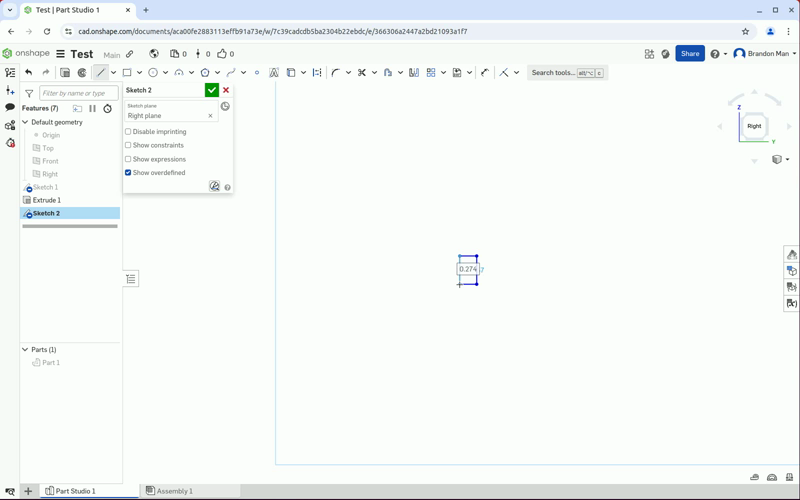
scroll(-6)
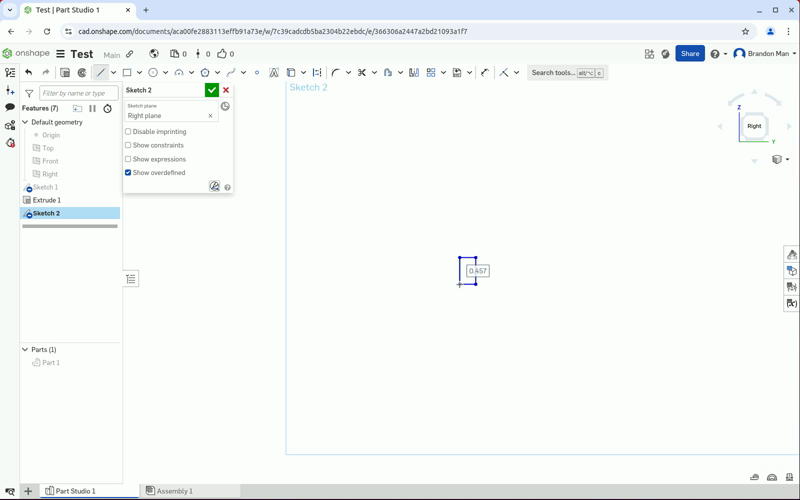
scroll(-6)
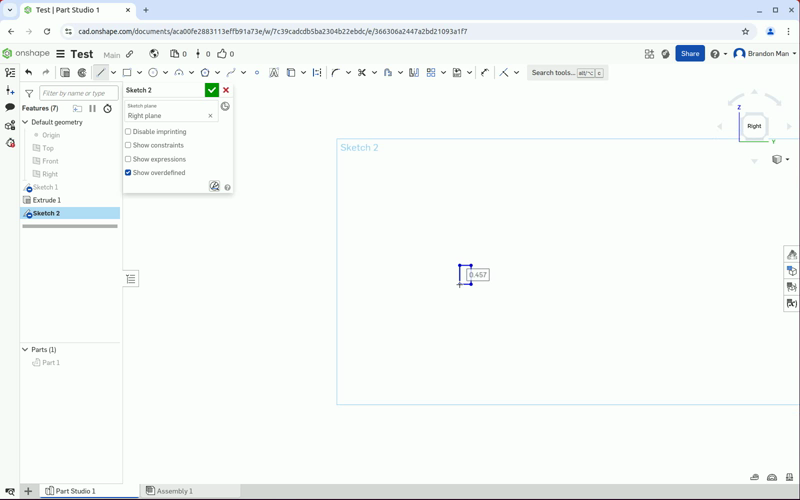
scroll(-6)
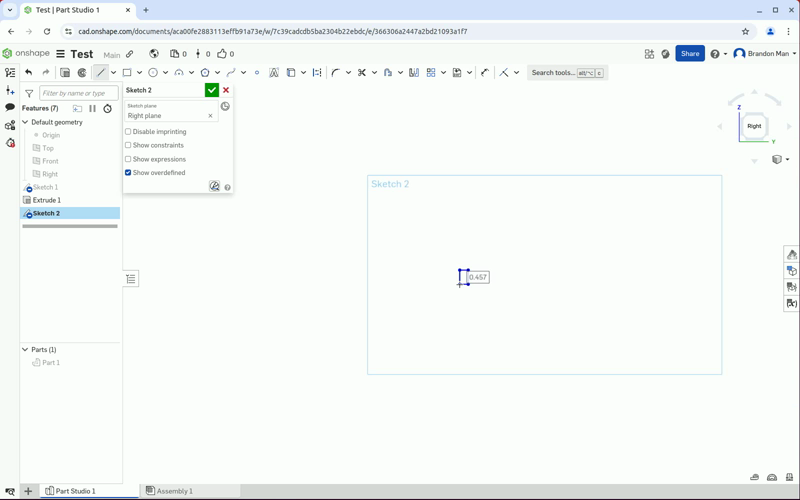
scroll(-6)
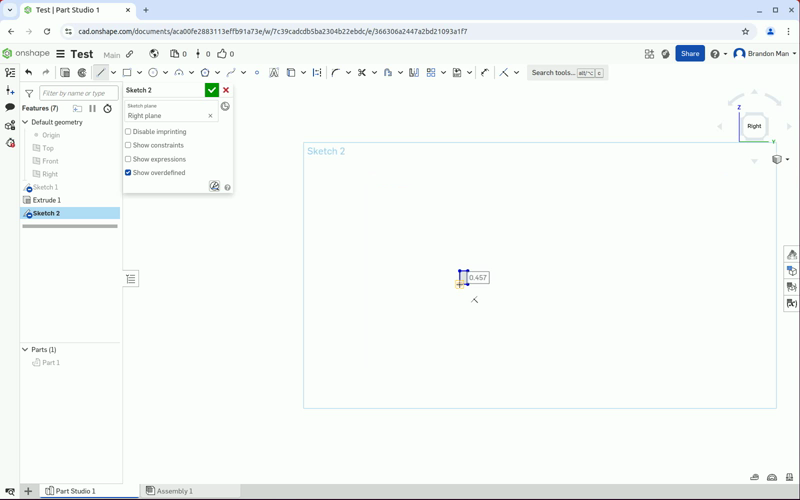
scroll(-6)
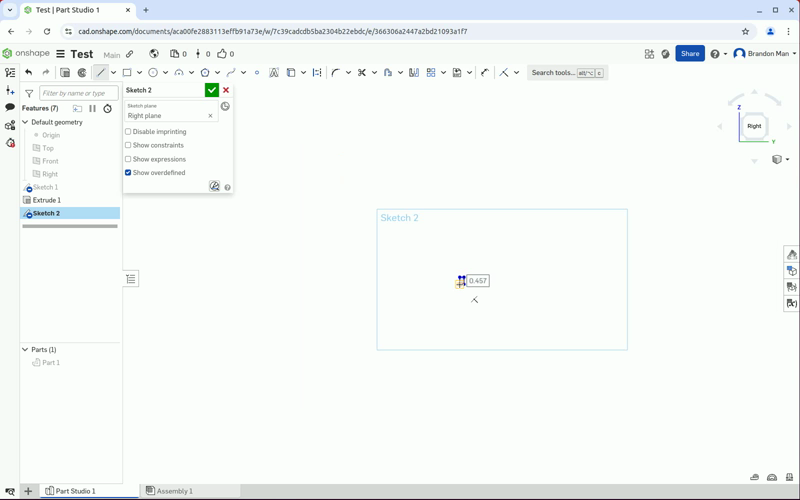
scroll(-6)
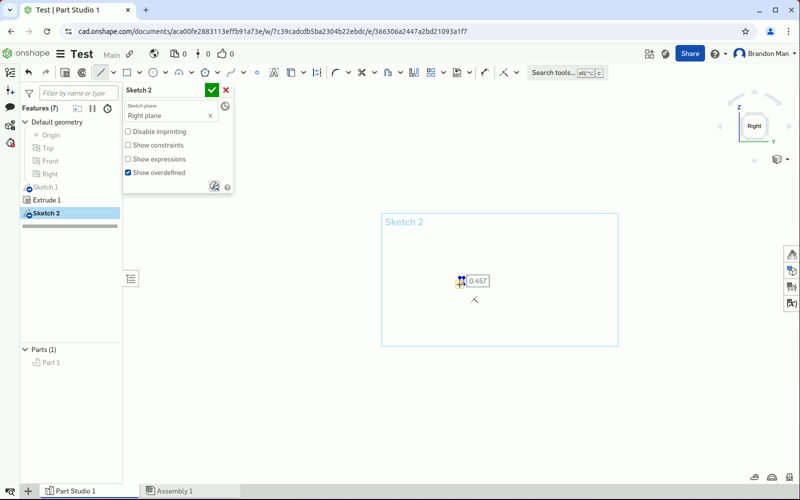
scroll(-6)
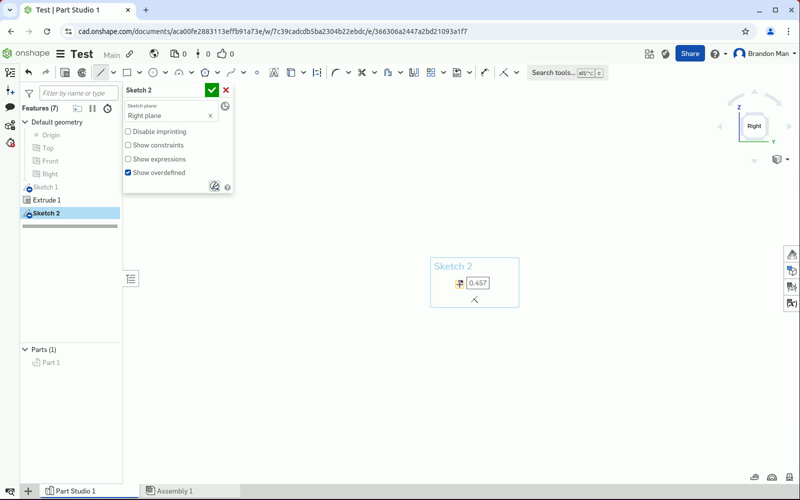
key(esc)
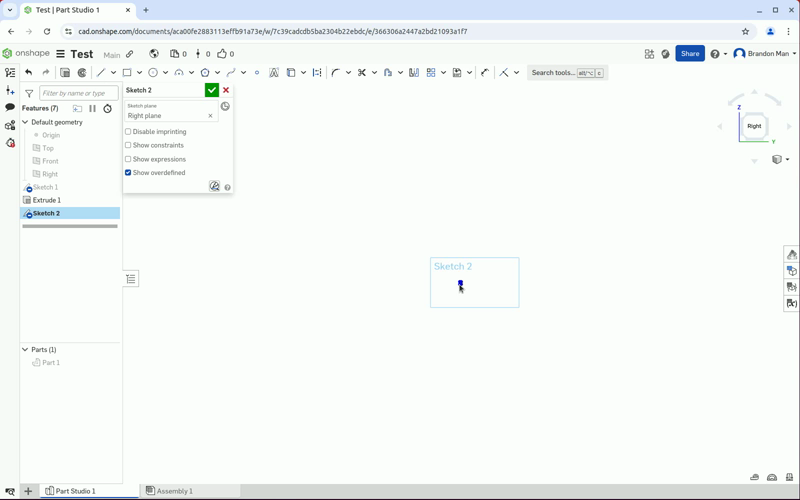
mouse_move(460, 282)
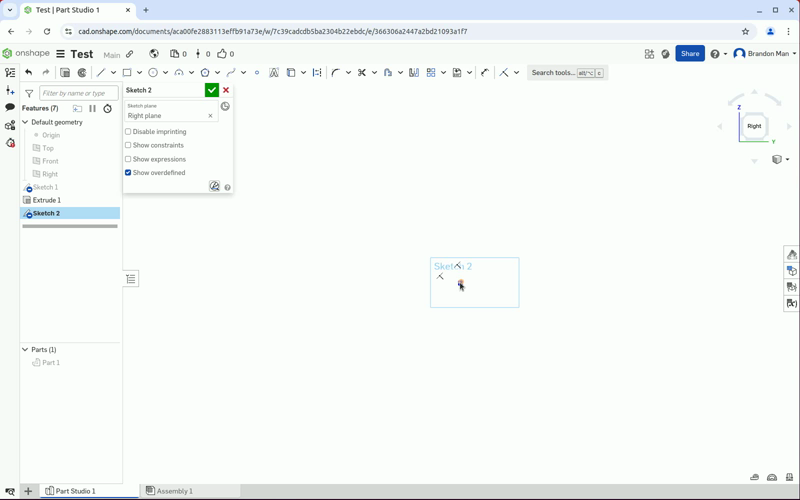
scroll(6)
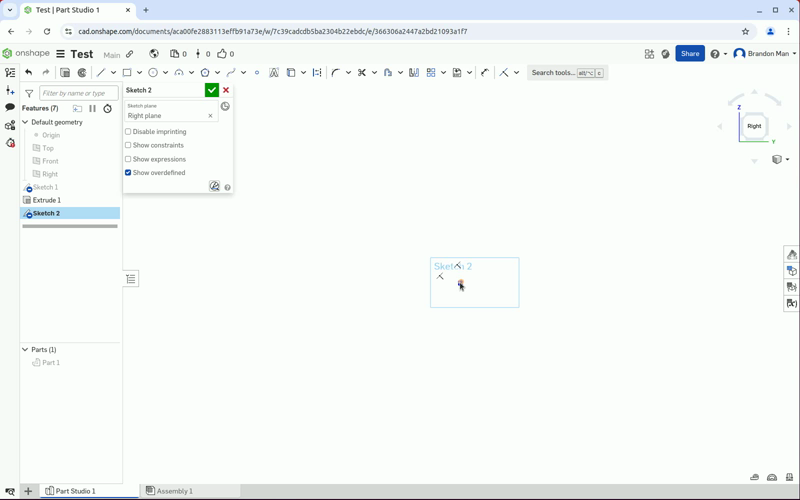
scroll(6)
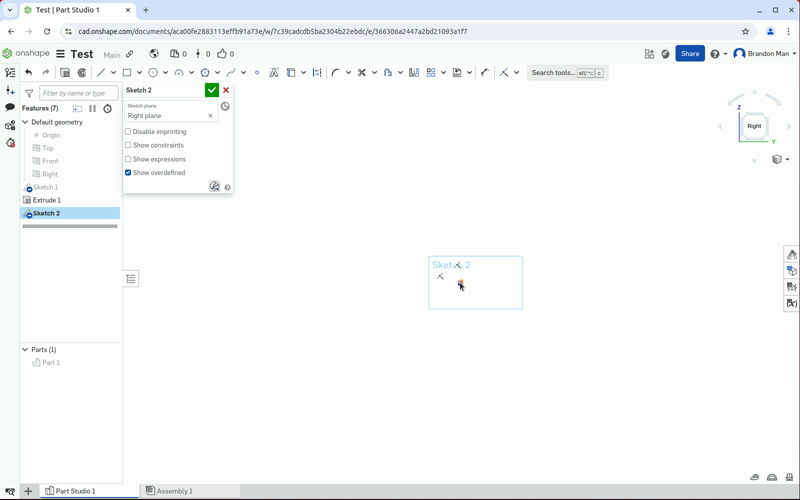
scroll(6)
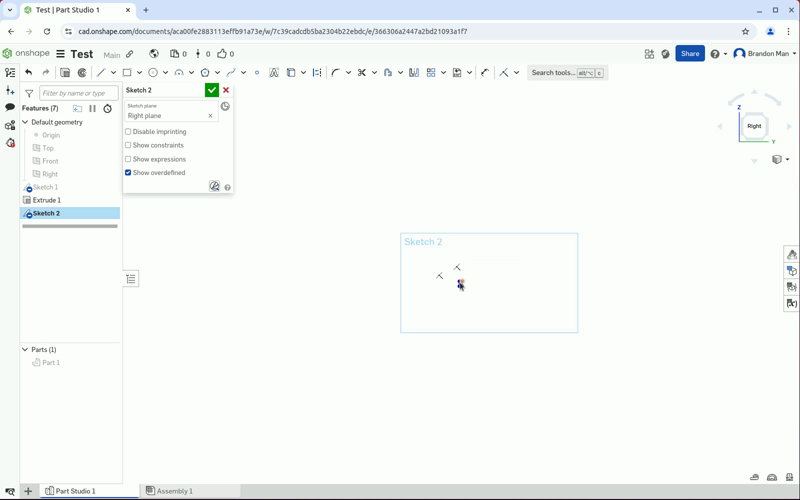
scroll(6)
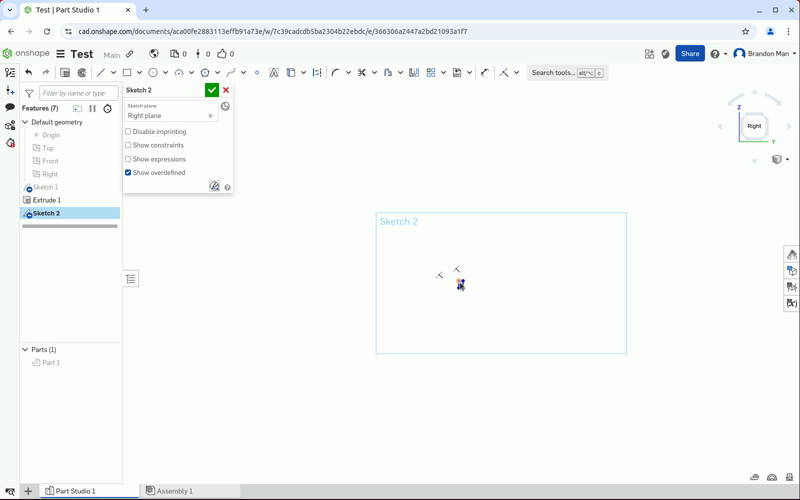
scroll(6)
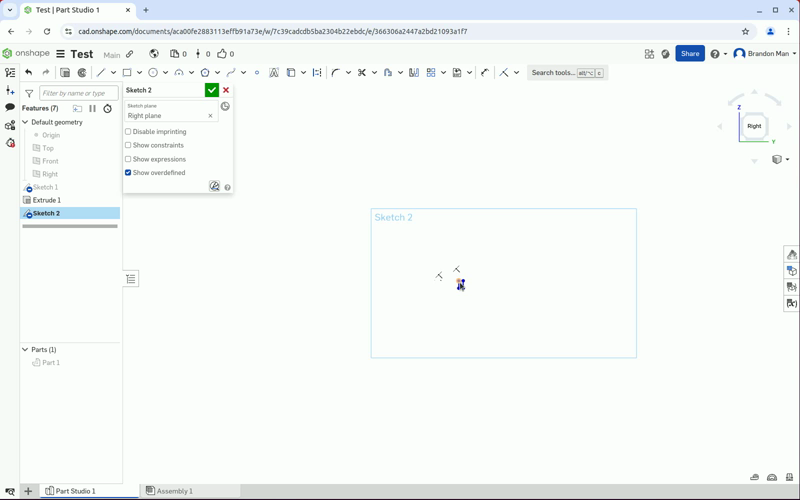
scroll(6)
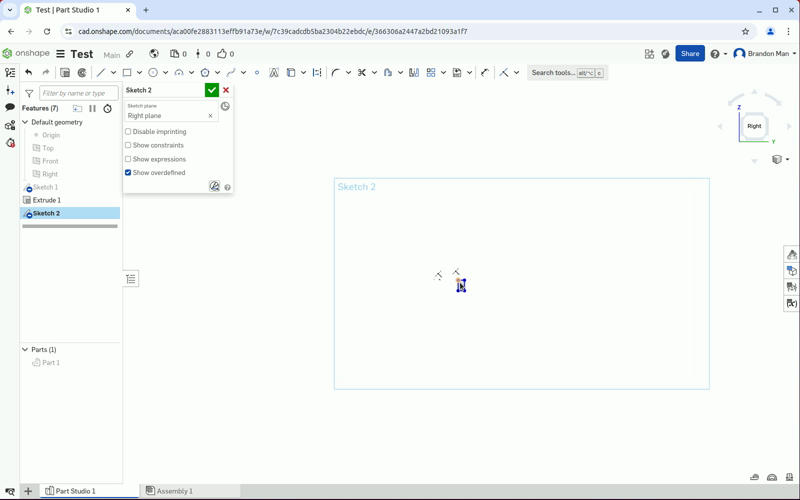
scroll(6)
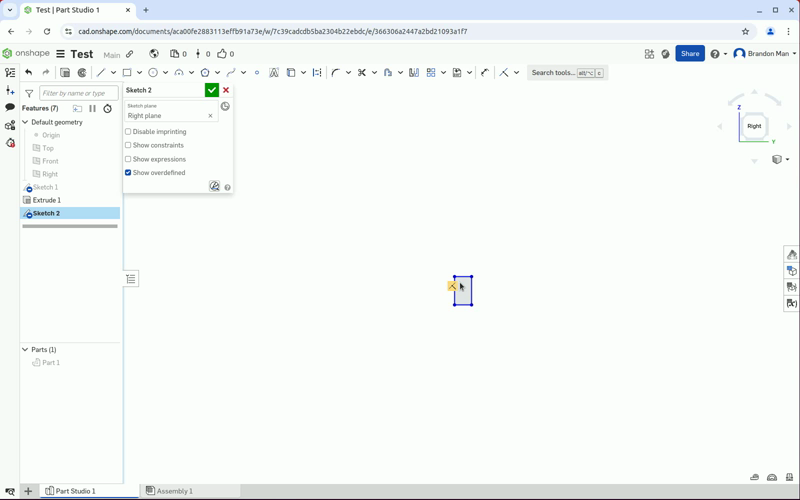
click(460, 282)
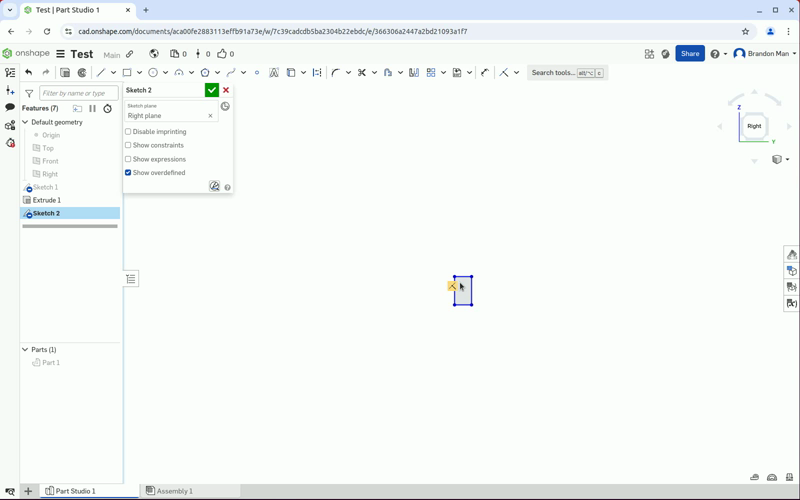
scroll(-6)
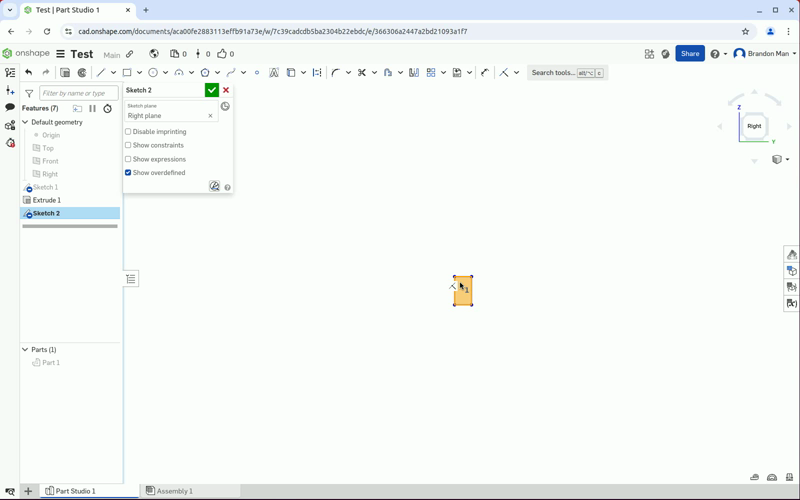
scroll(-6)
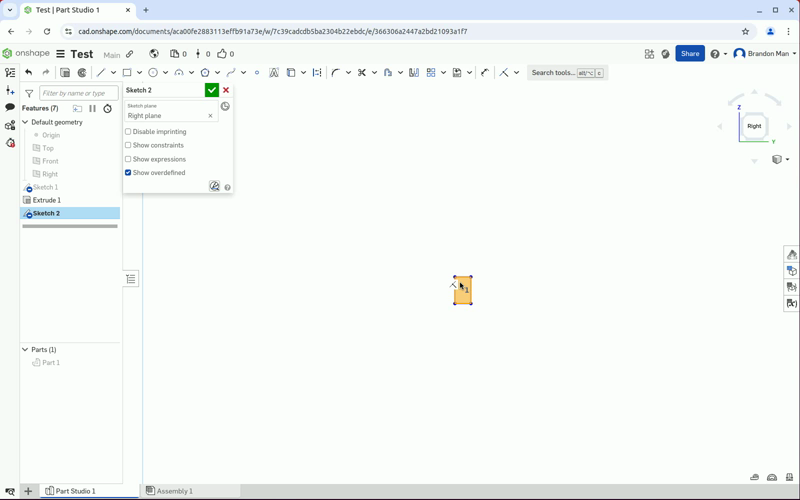
scroll(-6)
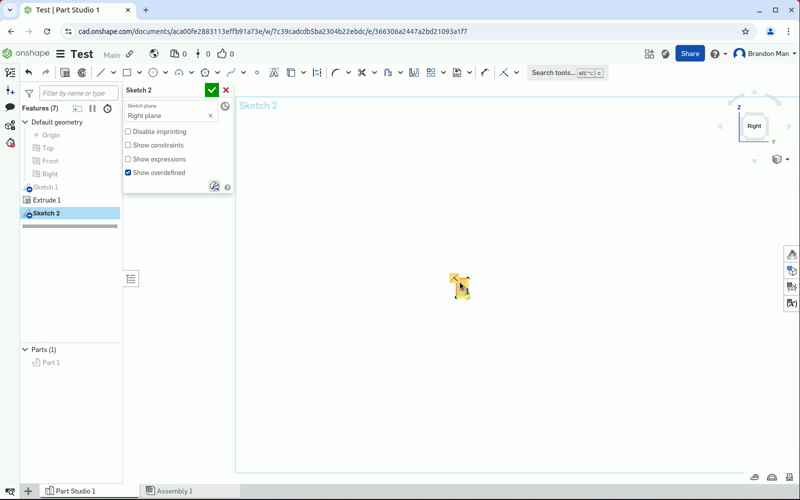
scroll(-6)
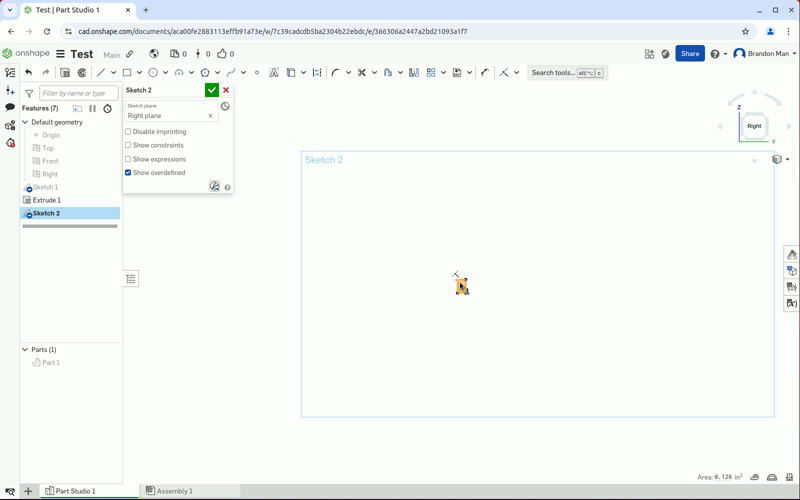
scroll(-6)
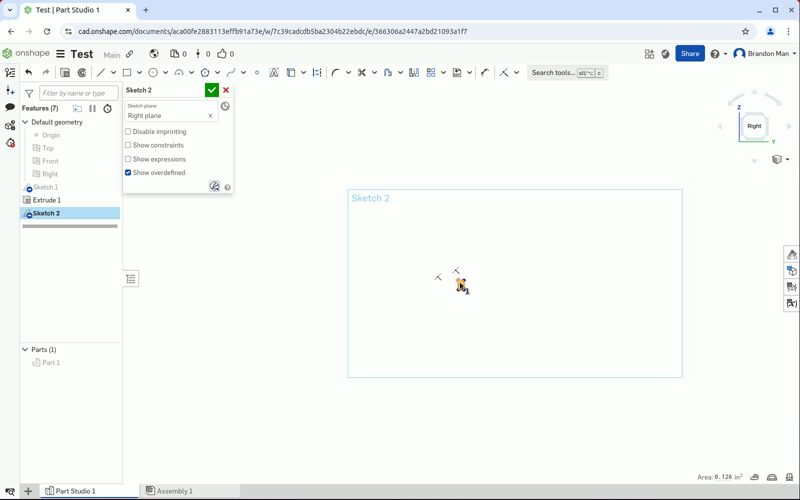
scroll(-6)
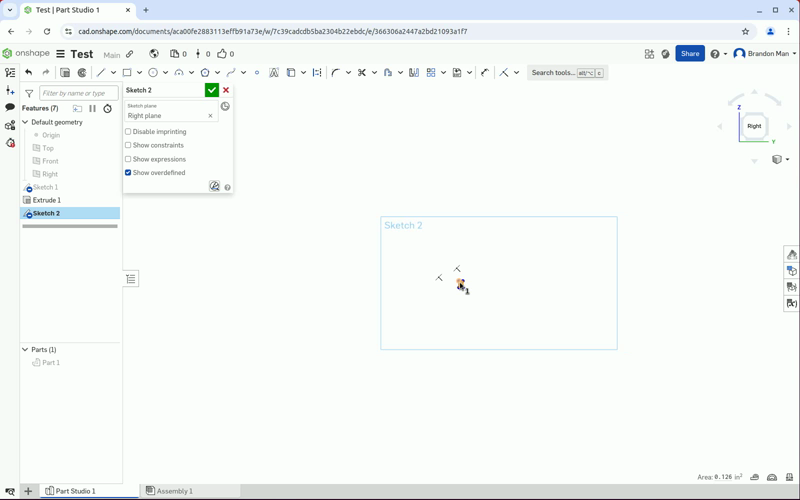
scroll(-6)
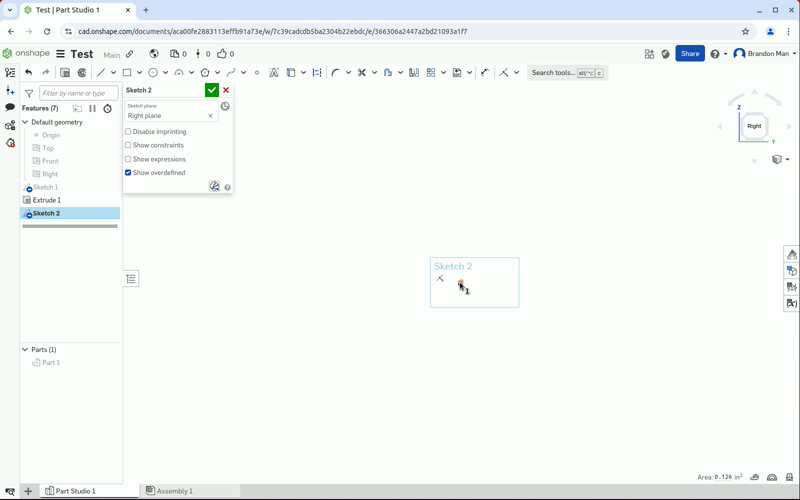
mouse_move(73, 352)
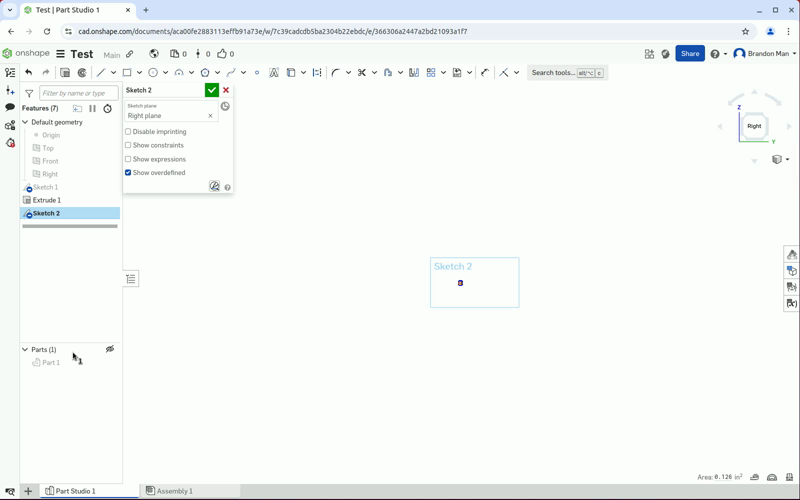
key(shift+y)
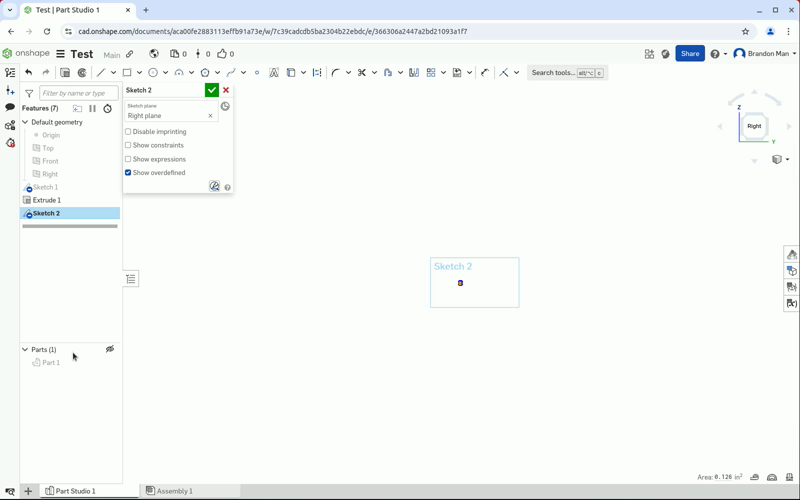
key(shift+e)
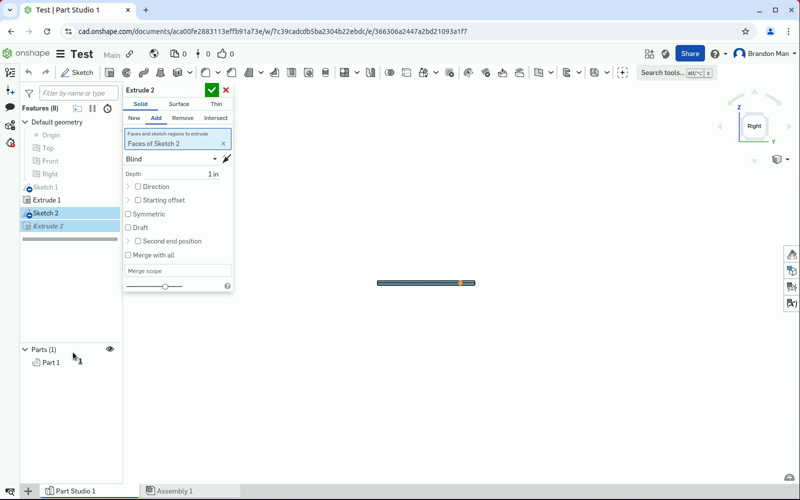
mouse_move(143, 106)
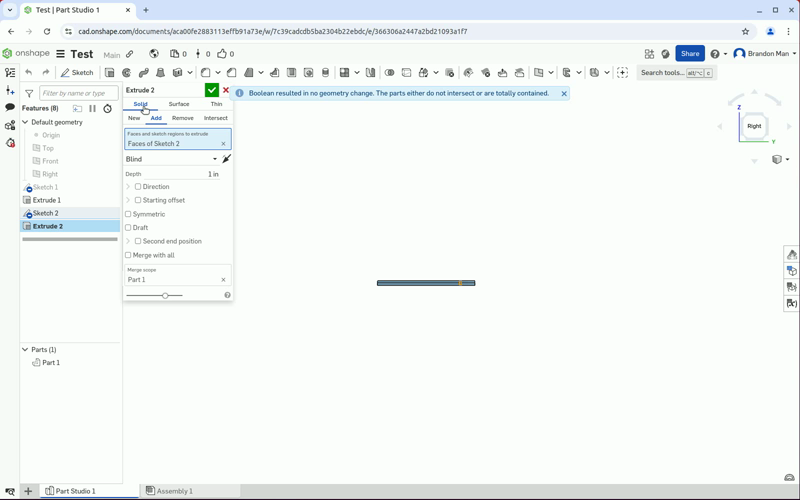
click(143, 106)
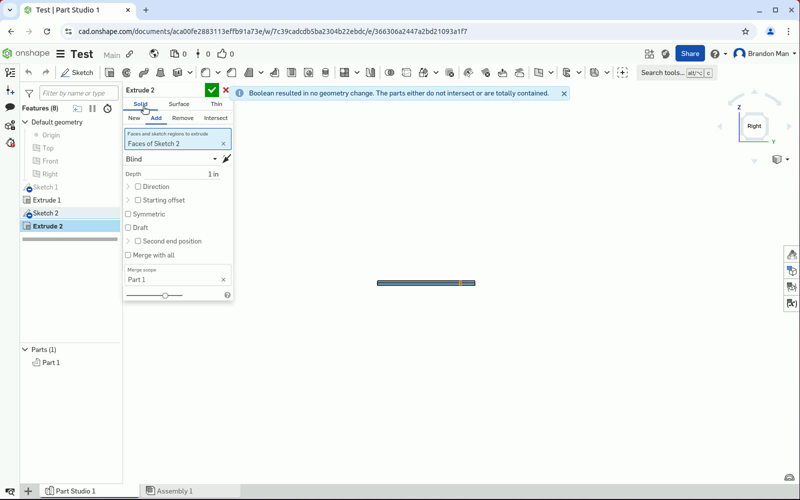
mouse_move(186, 120)
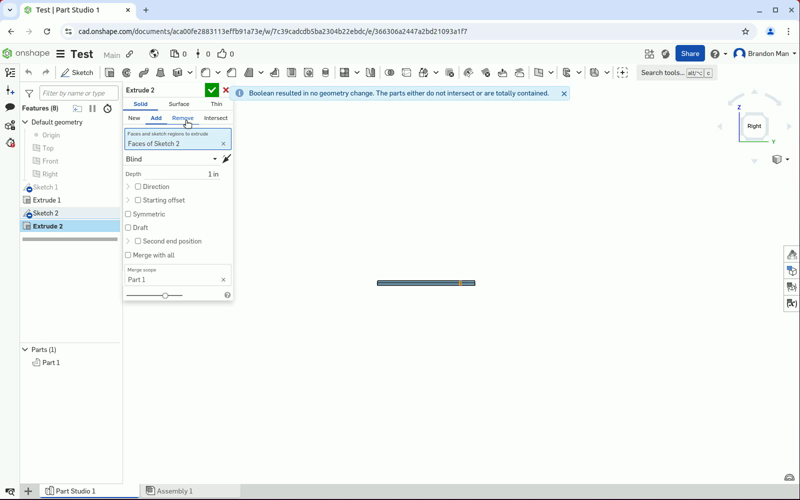
click(186, 120)
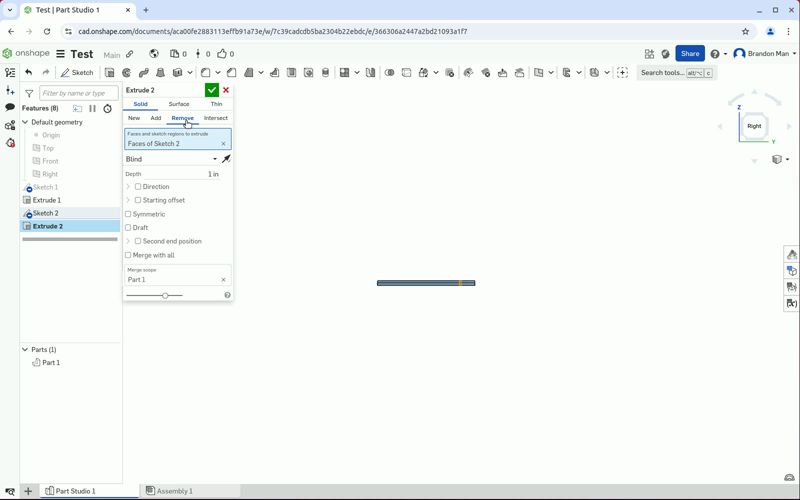
key(tab, 4)
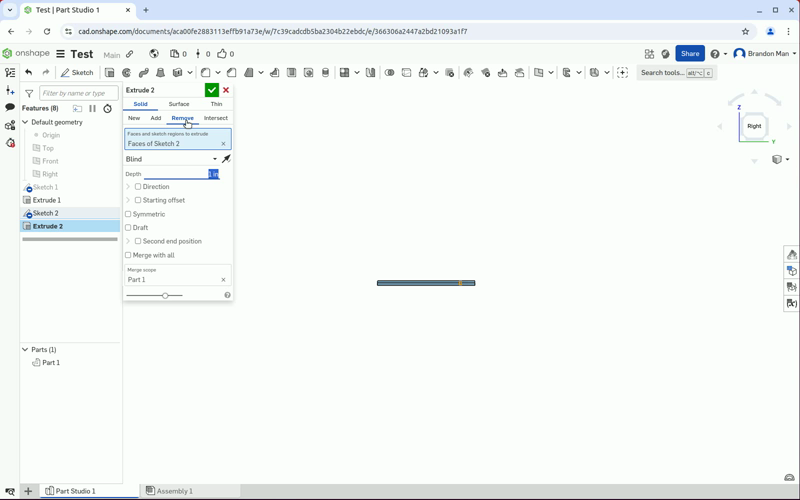
text(46.216)
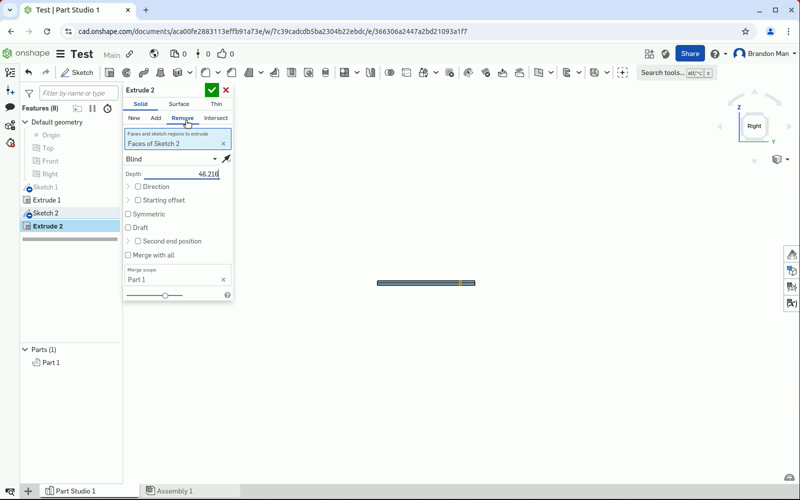
key(tab, 3)
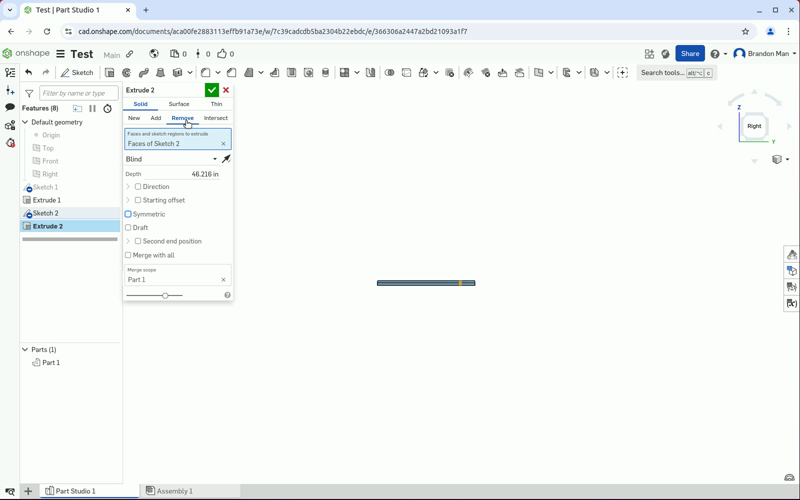
key(space)
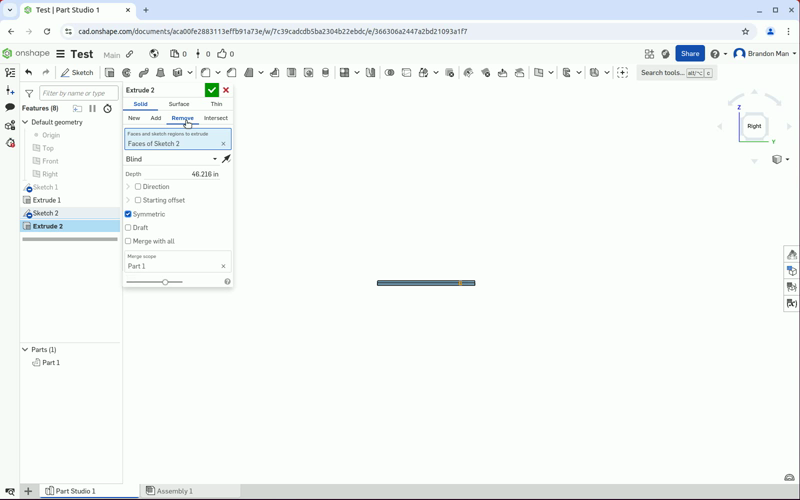
key(tab, 2)
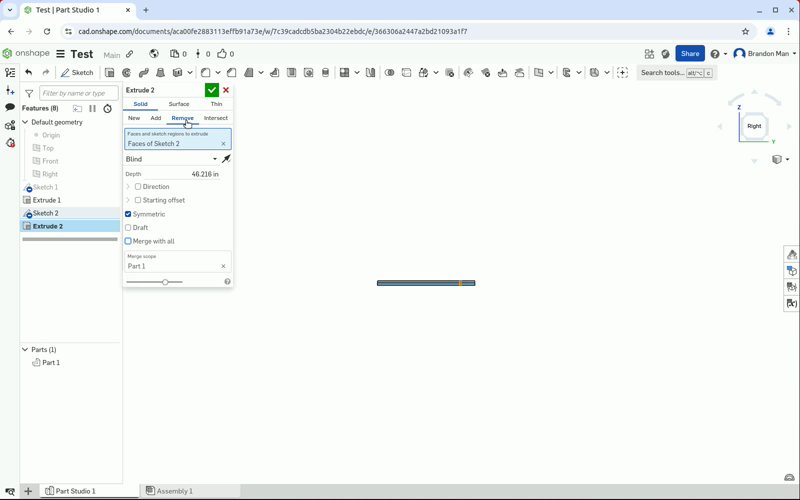
key(space)
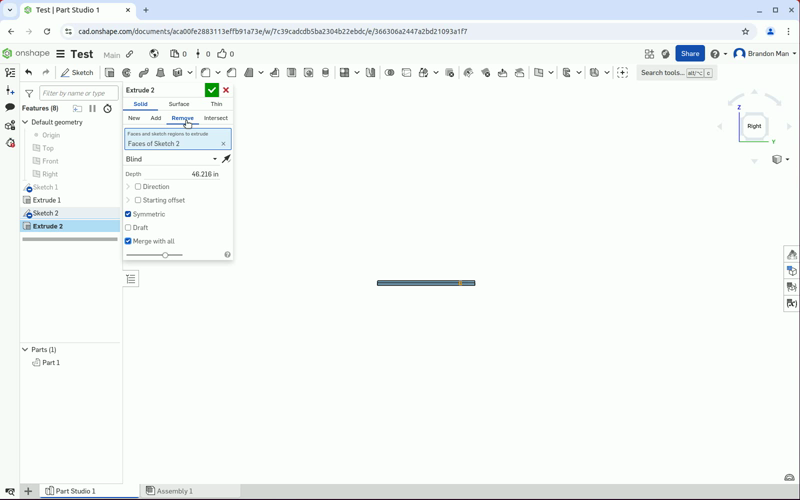
key(enter)
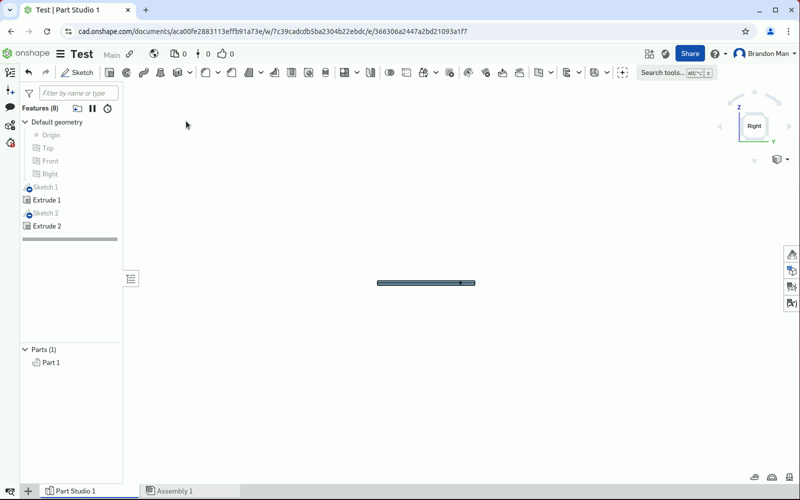
key(shift+h)
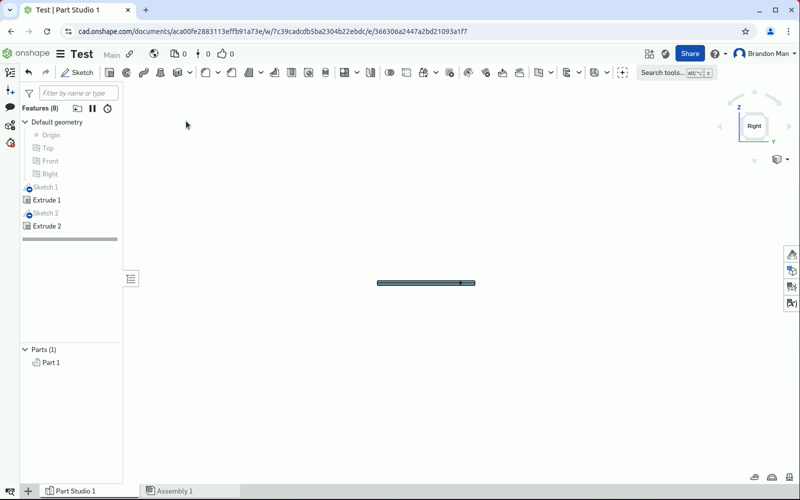
key(shift+h)
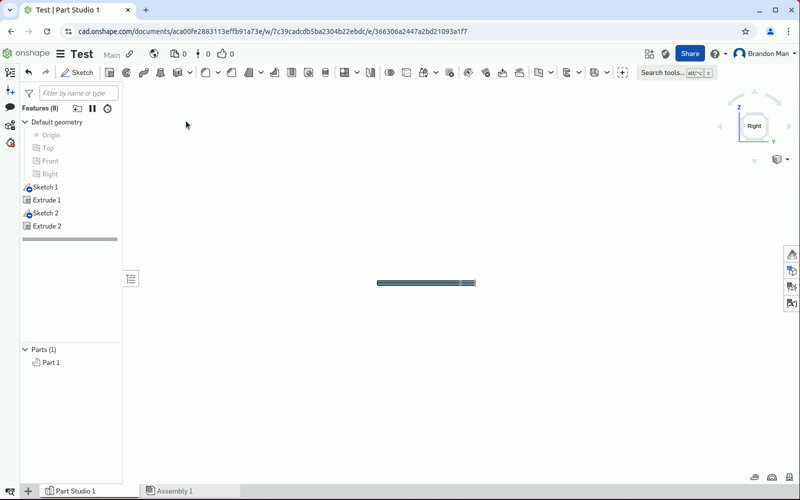
key(shift+7)
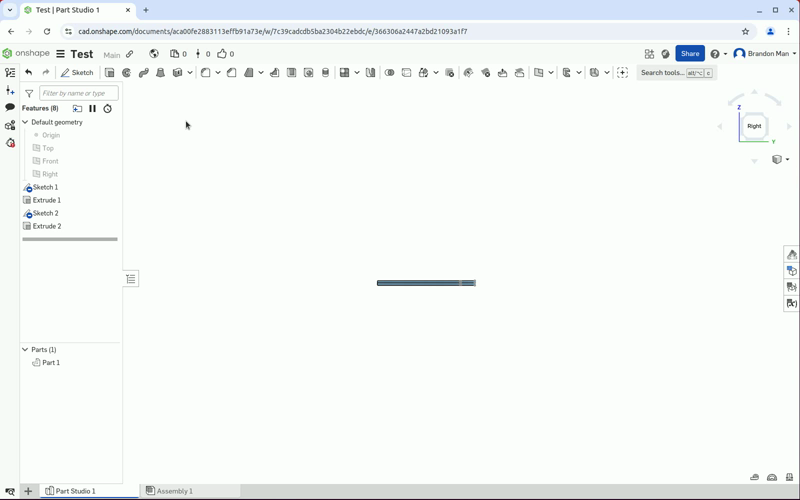
key(right, 2)
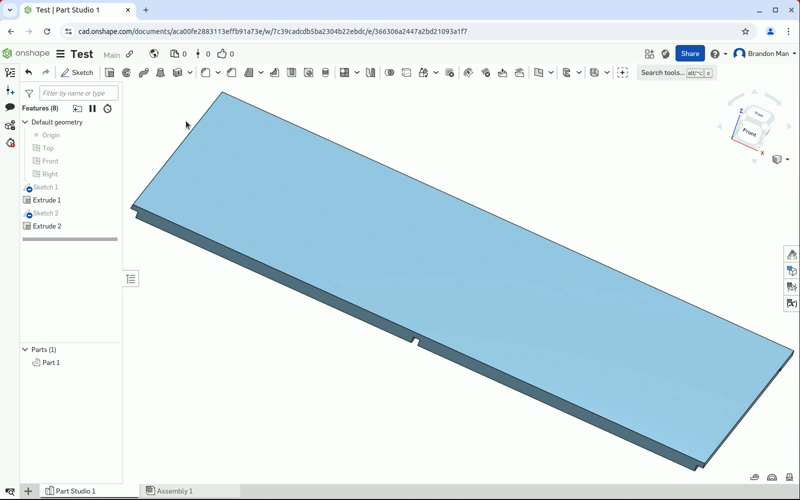
key(down, 2)
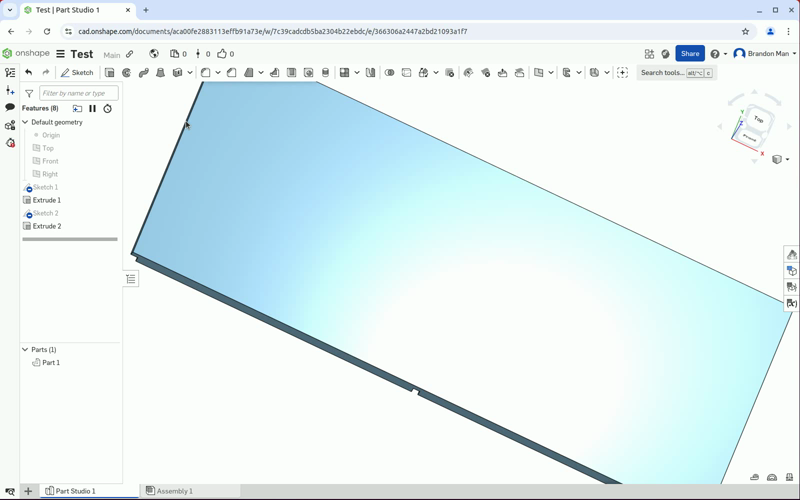
key(up, 2)
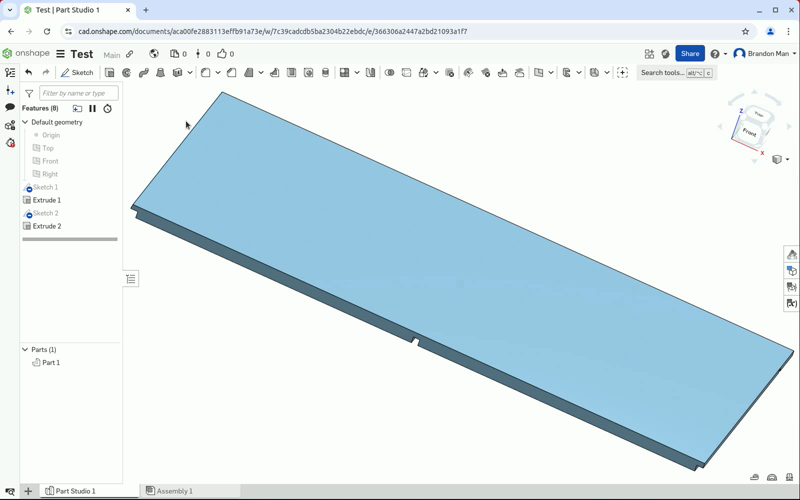
key(left, 2)
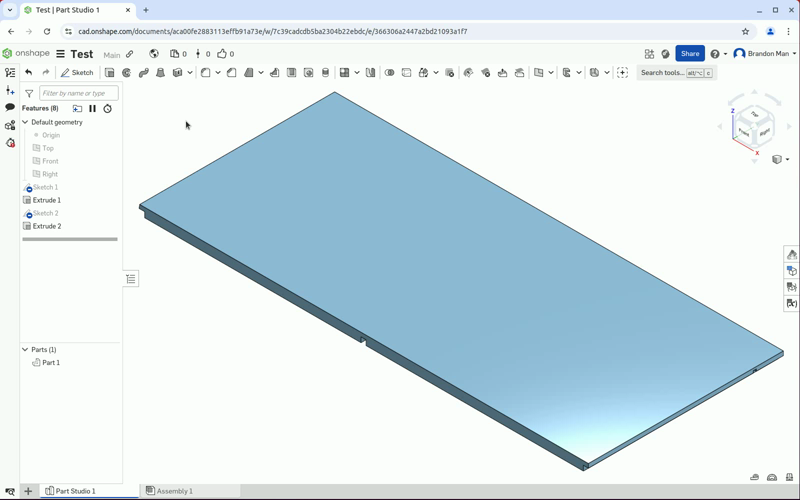
mouse_move(73, 189)
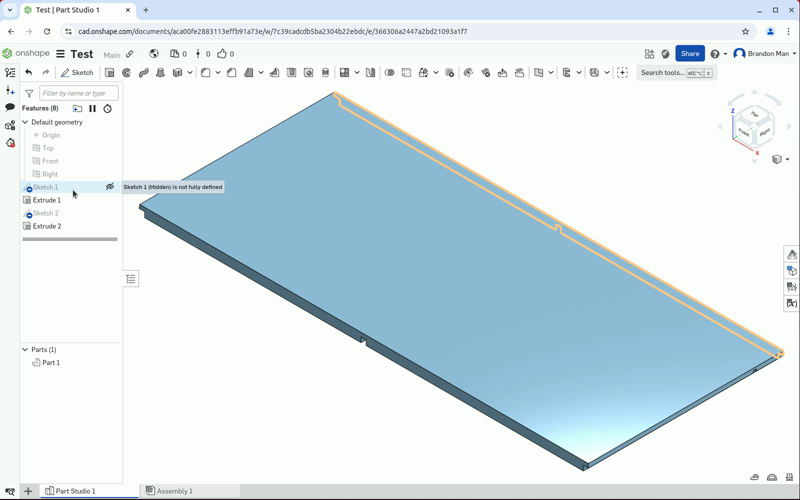
click(73, 189)